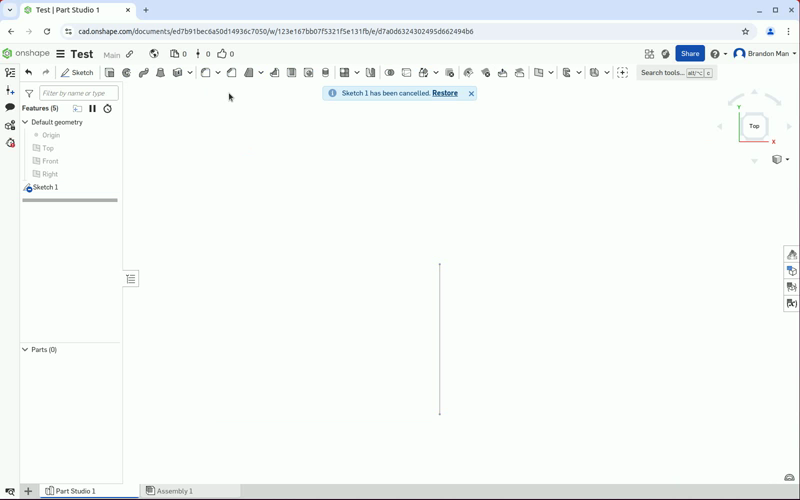
key(shift+h)
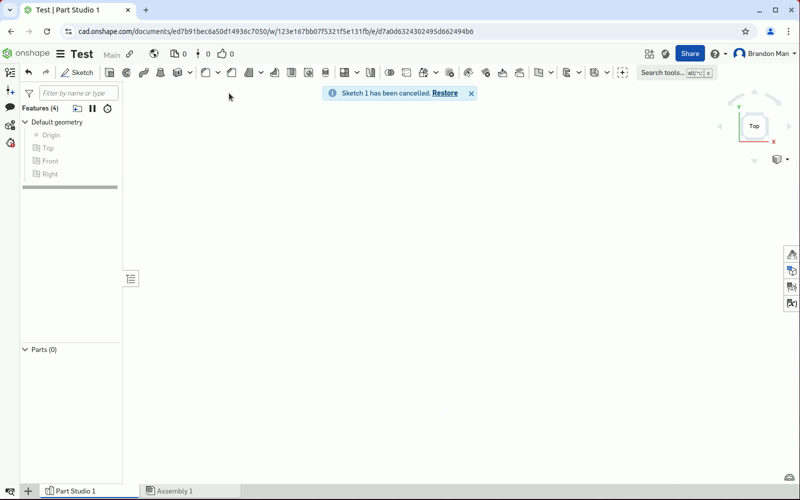
key(shift+s)
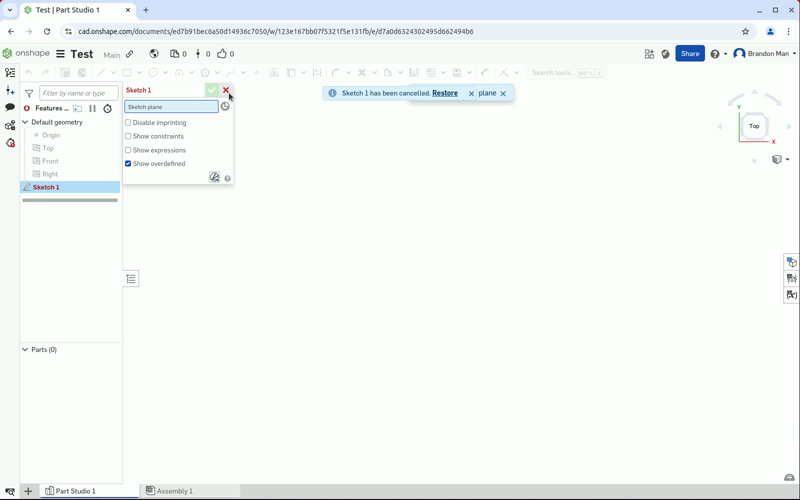
mouse_move(73, 150)
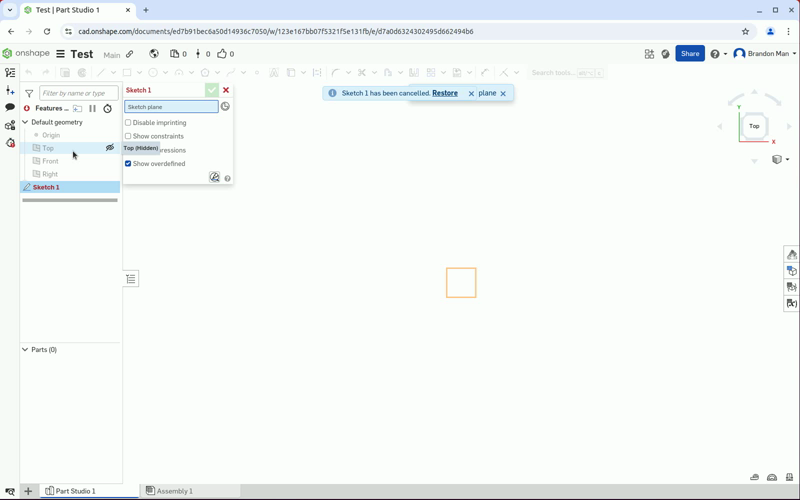
click(73, 150)
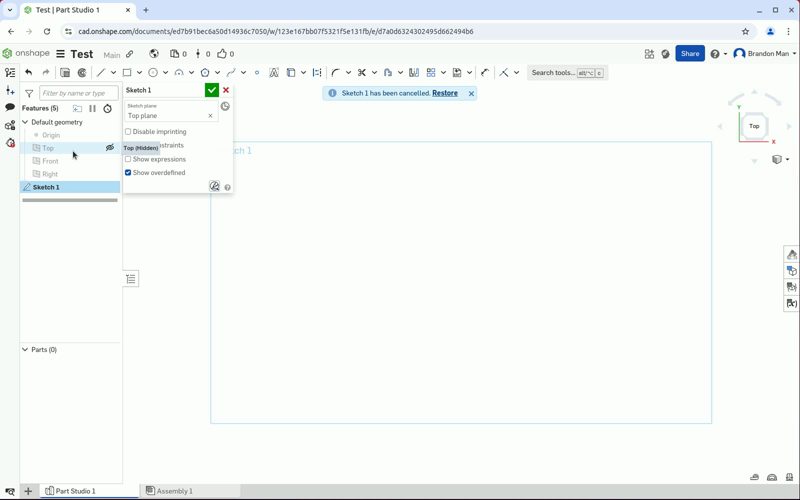
mouse_move(73, 352)
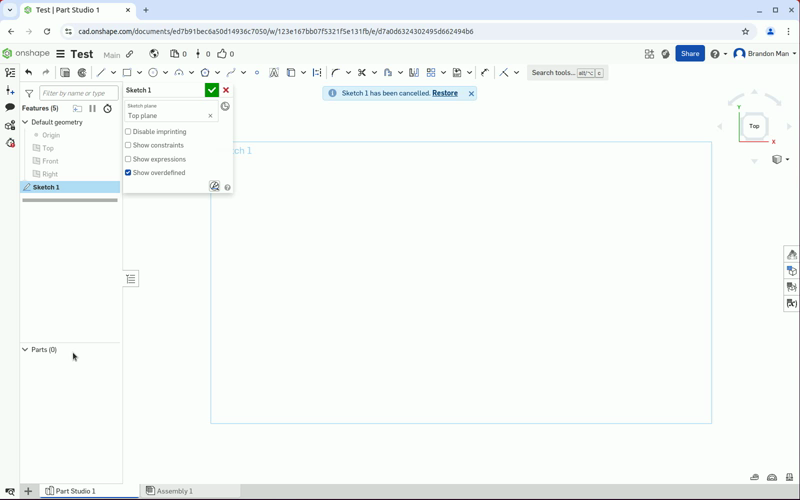
key(y)
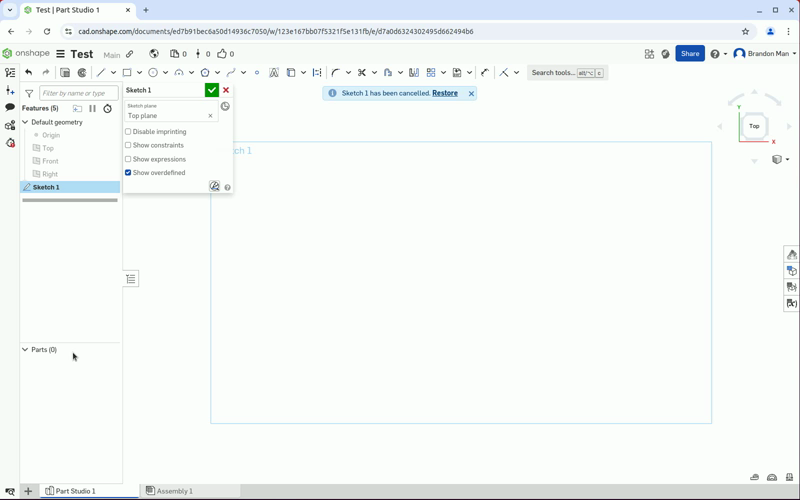
key(a)
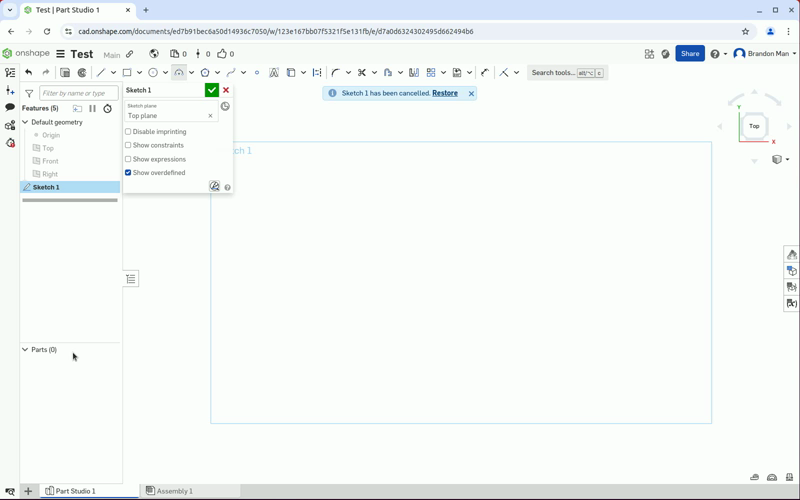
key_down(shift)
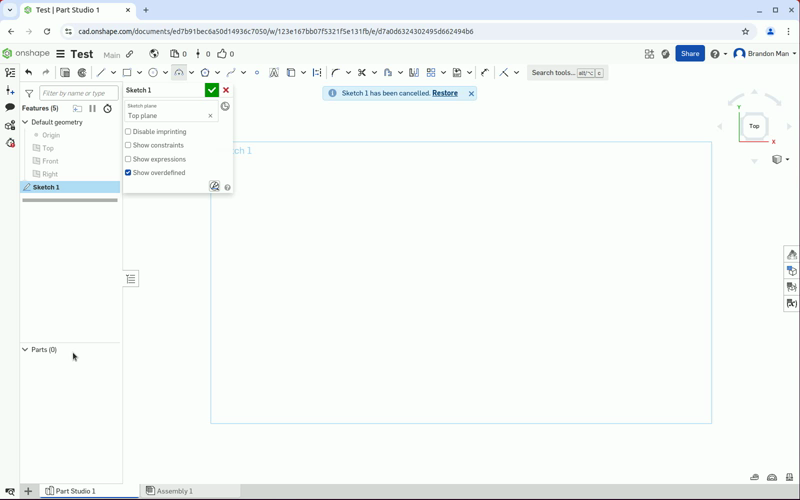
mouse_move(348, 345)
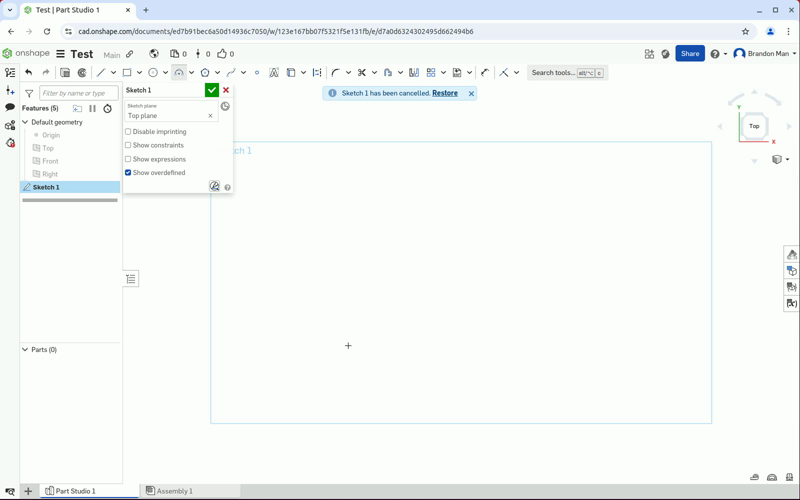
click(348, 345)
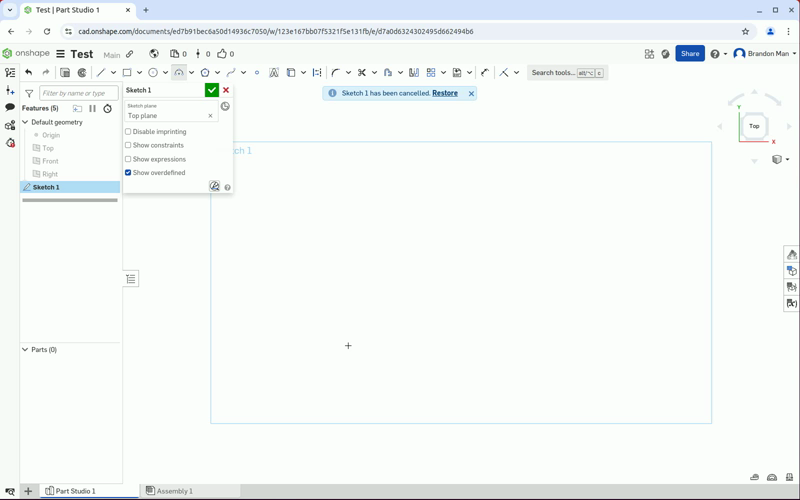
key_up(shift)
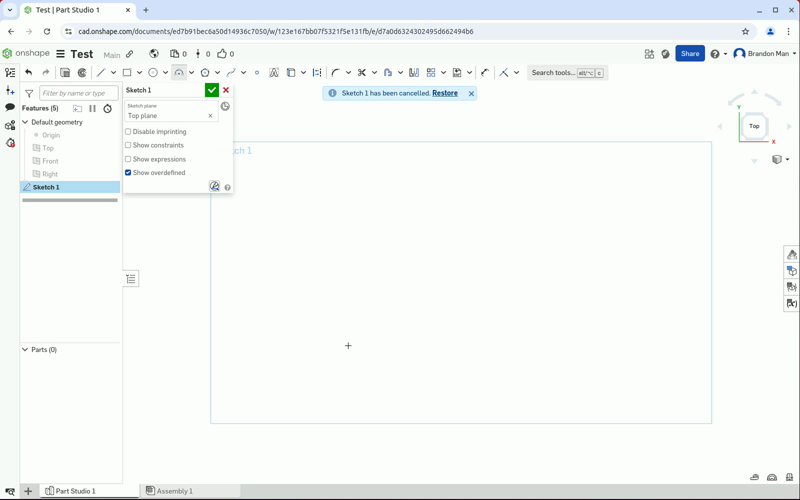
key_down(shift)
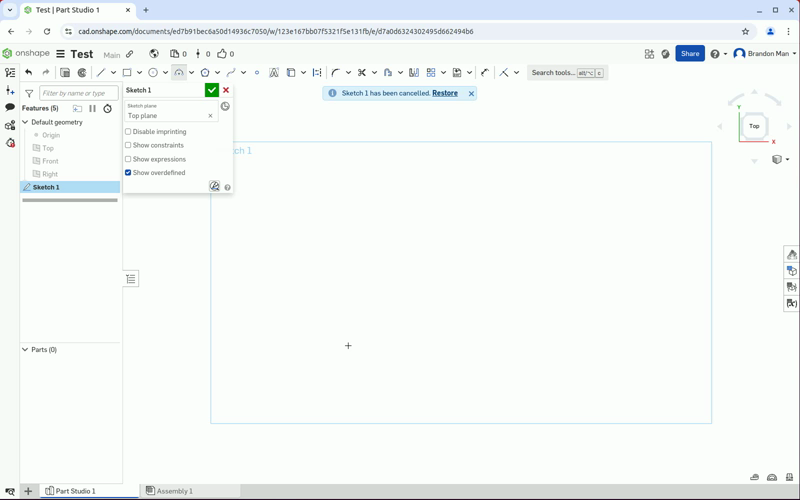
mouse_move(352, 349)
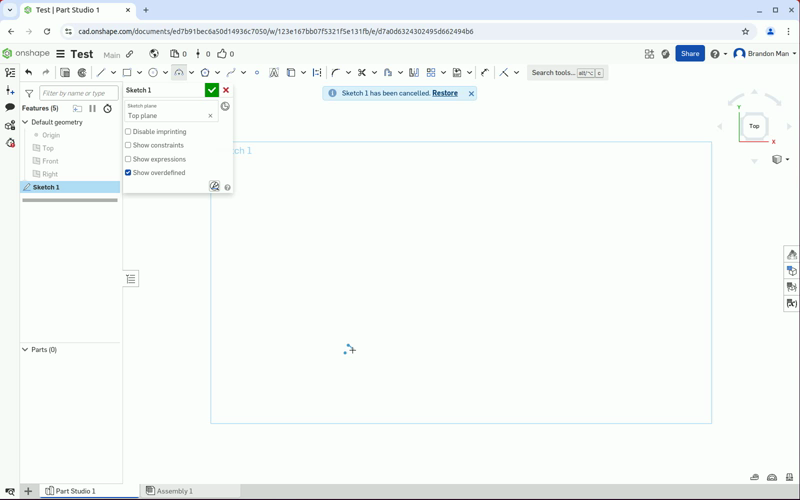
scroll(6)
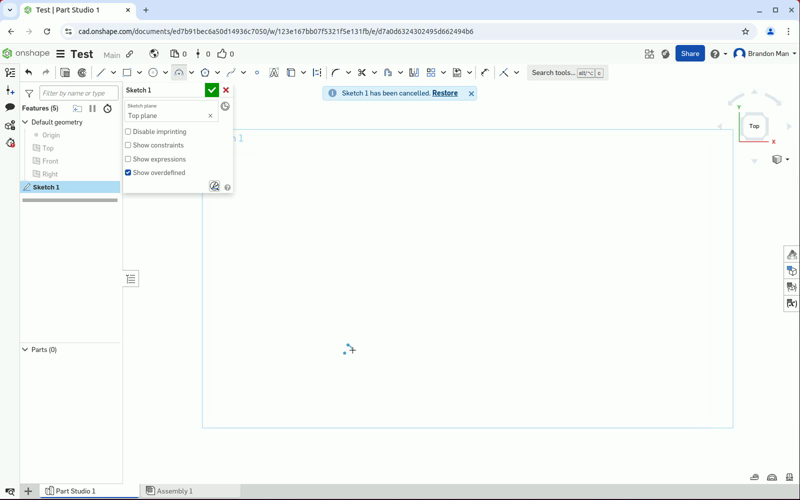
scroll(6)
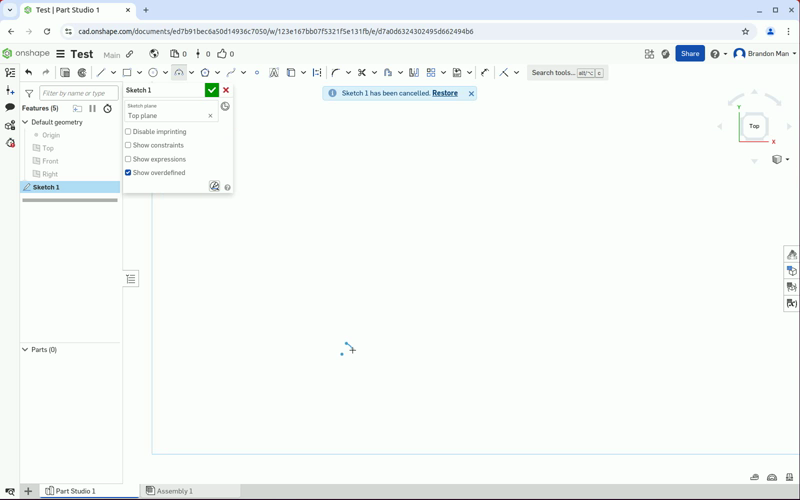
scroll(6)
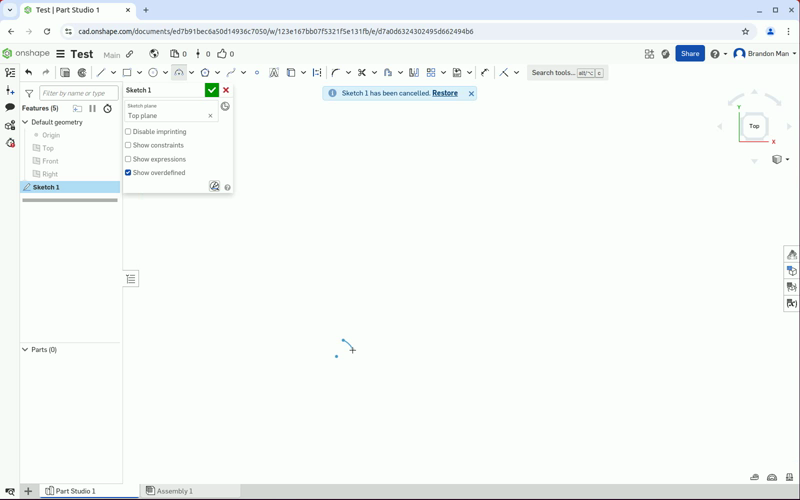
scroll(6)
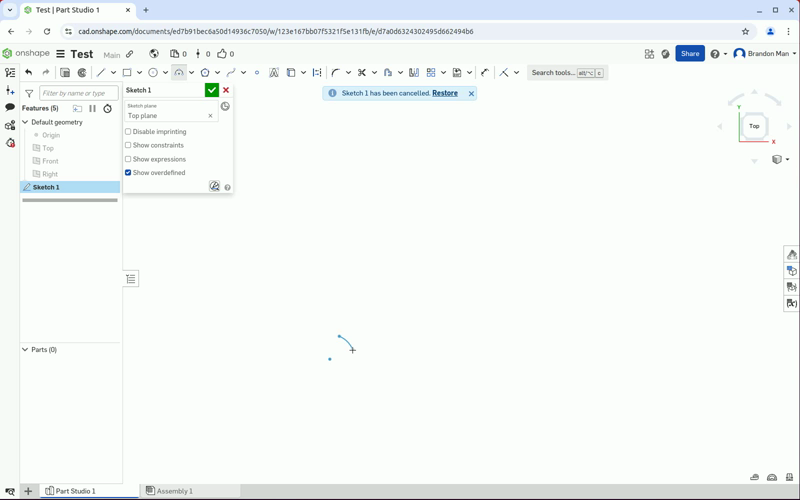
scroll(6)
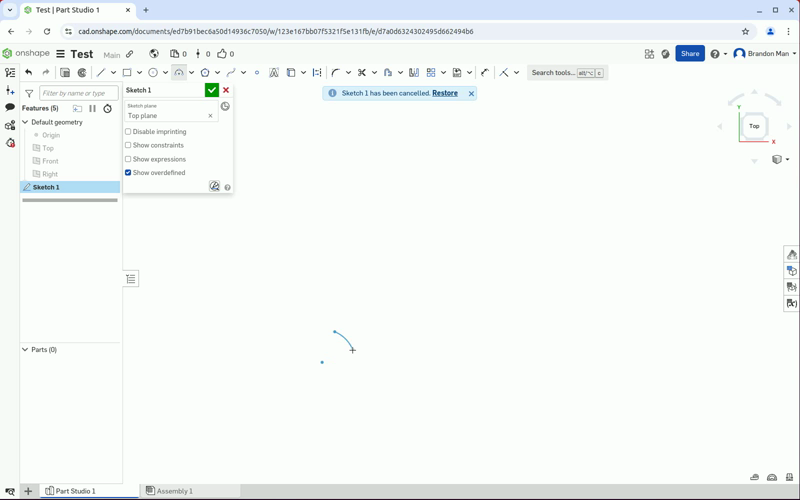
scroll(6)
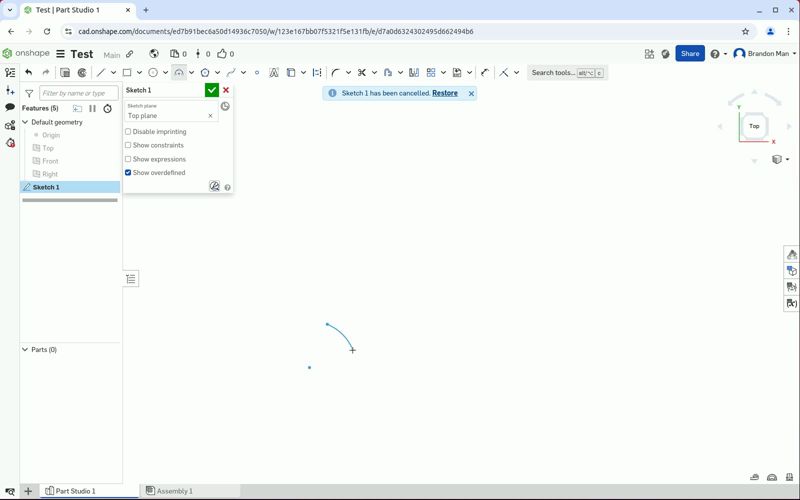
scroll(6)
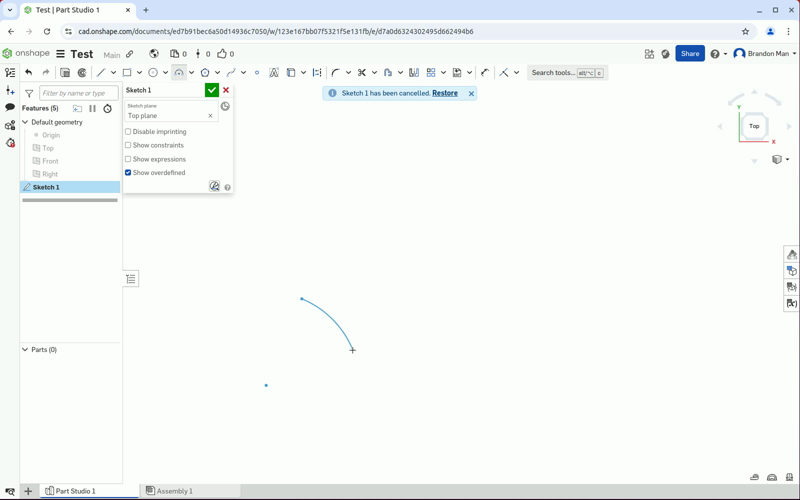
click(352, 349)
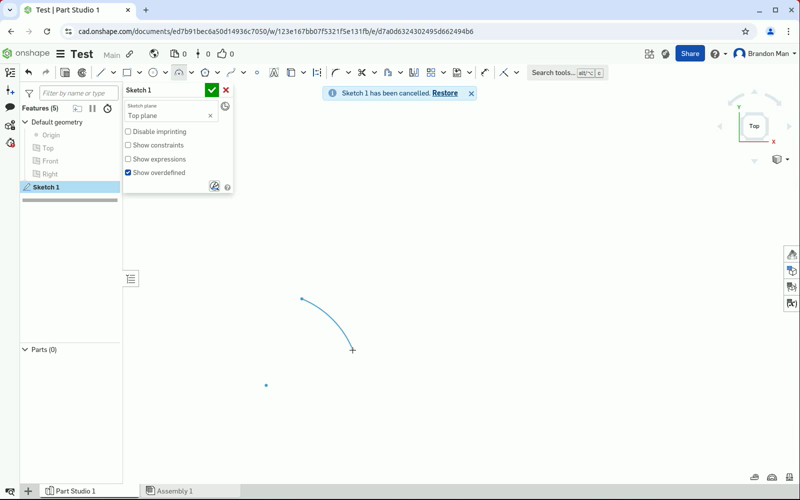
scroll(-6)
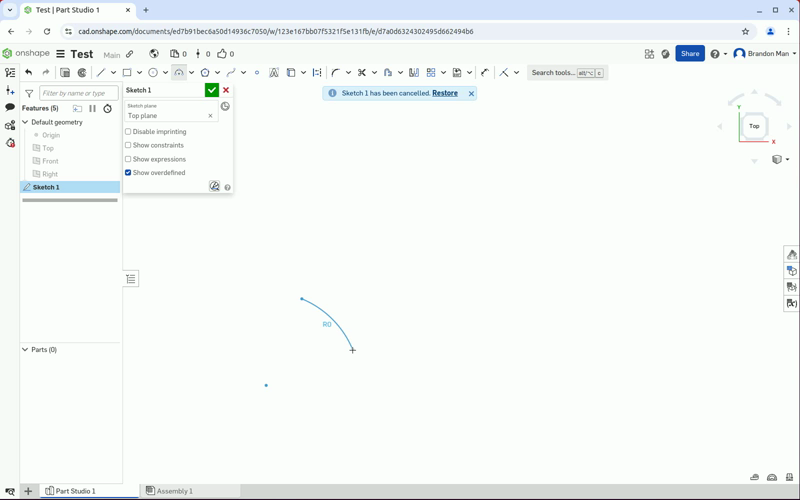
scroll(-6)
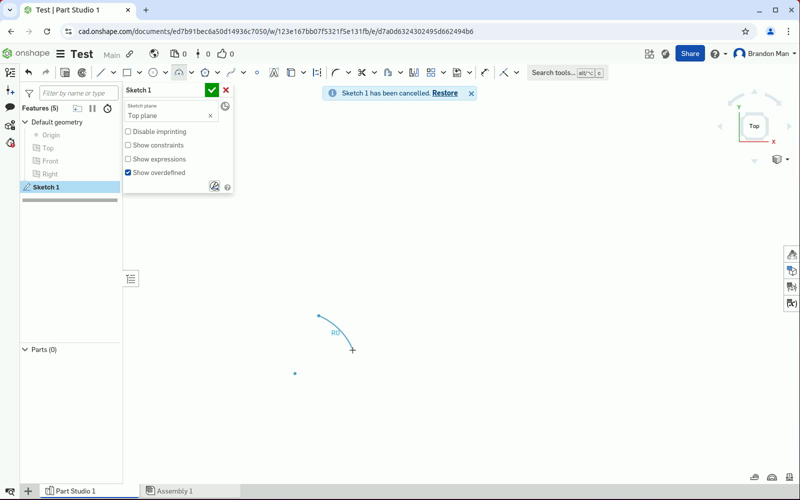
scroll(-6)
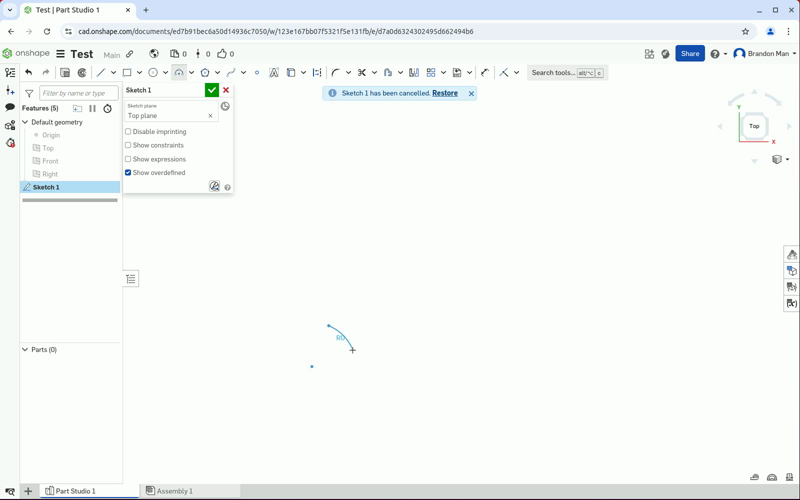
scroll(-6)
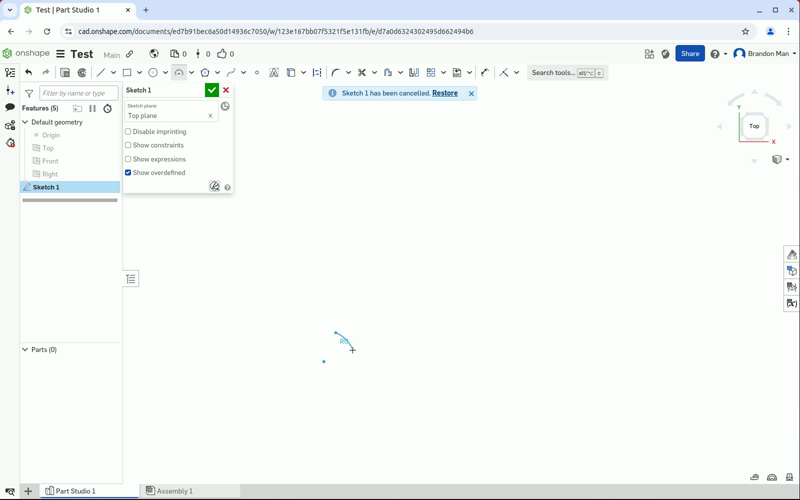
scroll(-6)
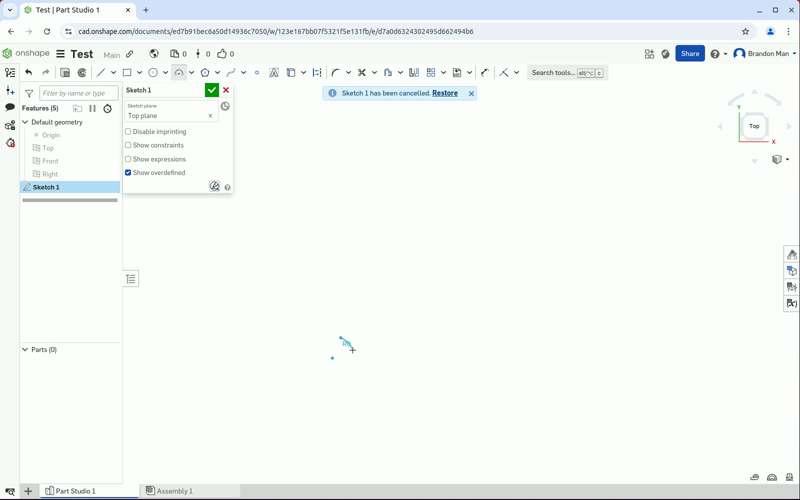
scroll(-6)
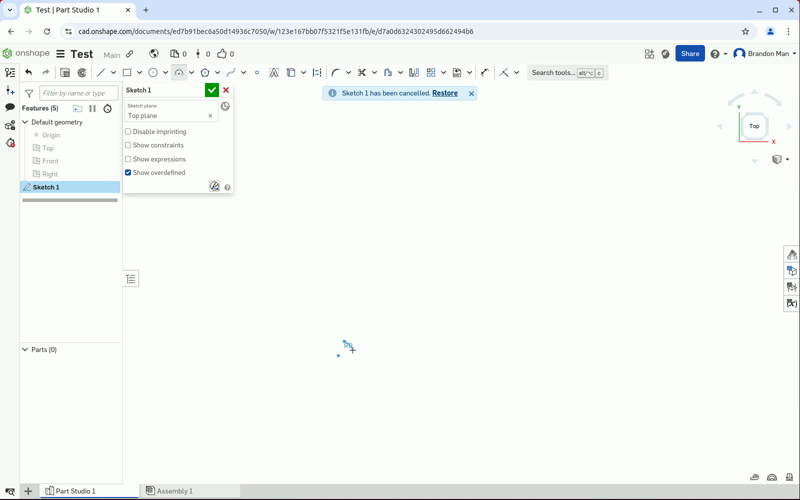
scroll(-6)
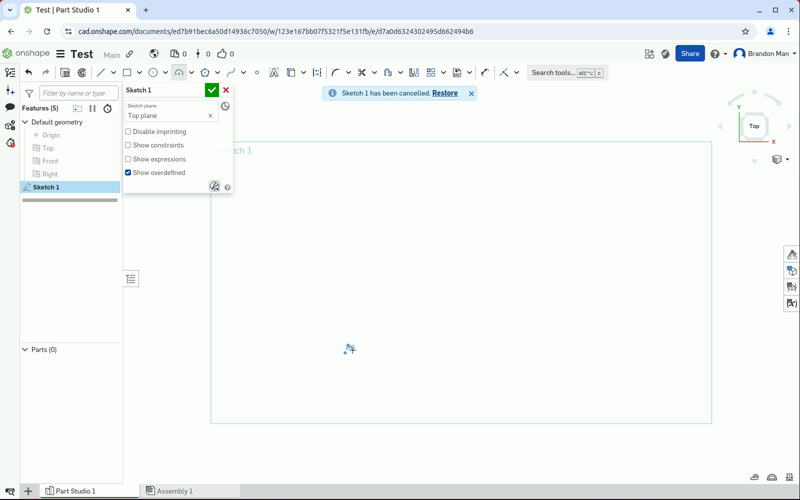
mouse_move(349, 348)
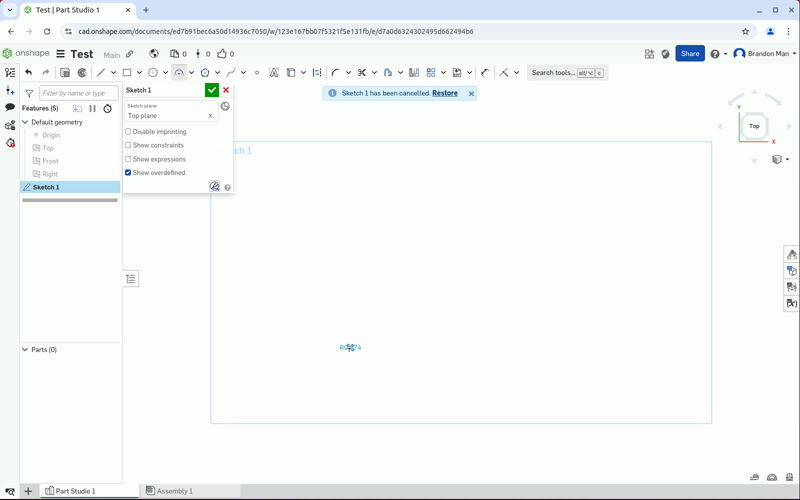
scroll(6)
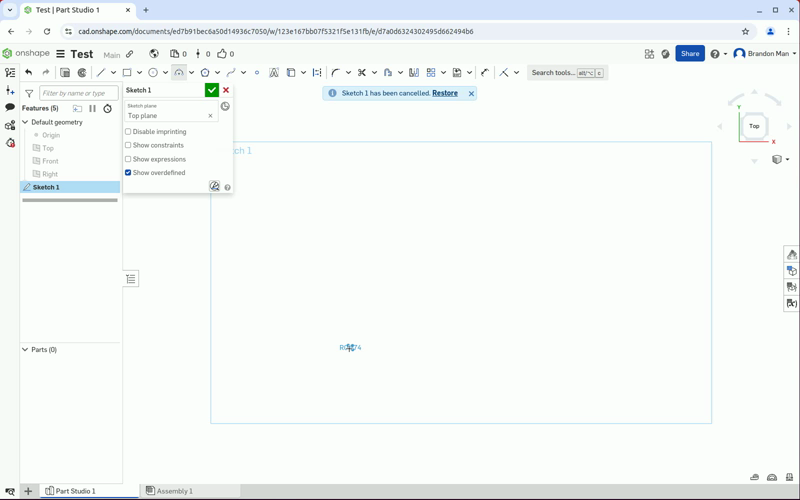
scroll(6)
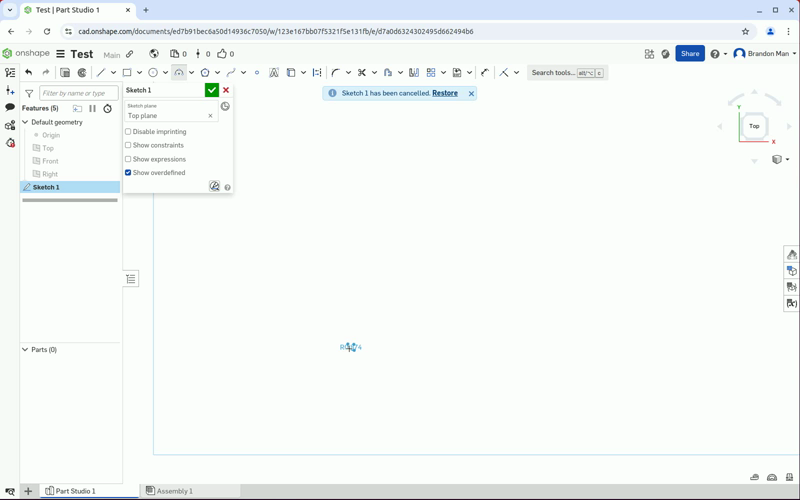
scroll(6)
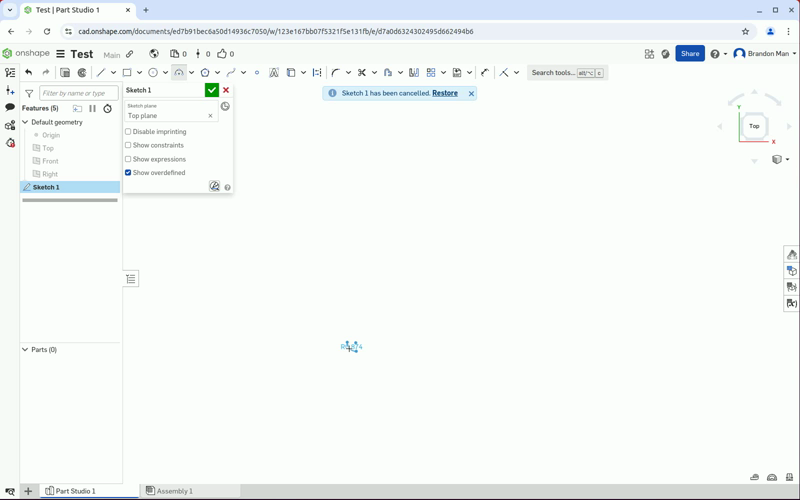
scroll(6)
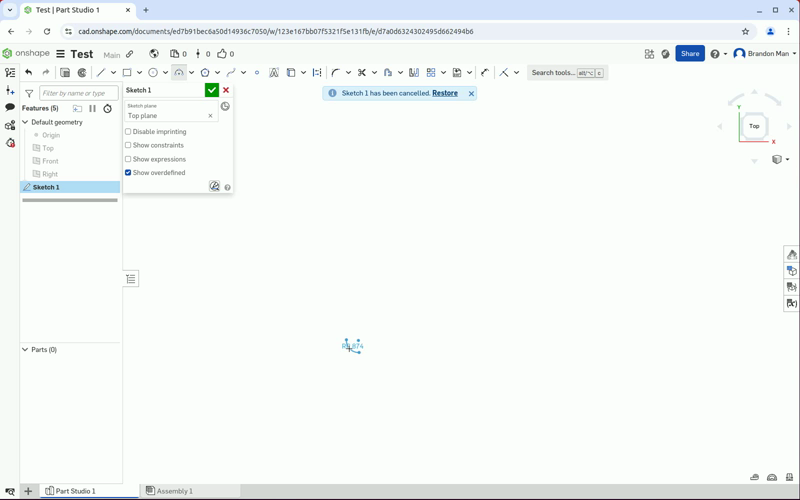
scroll(6)
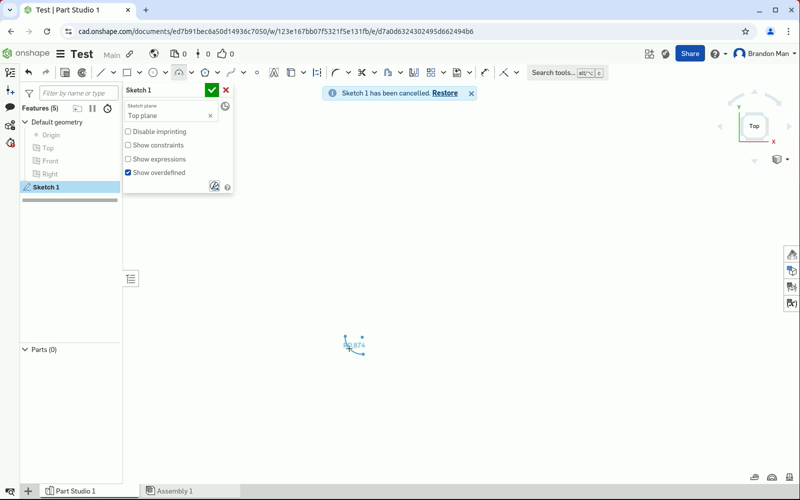
scroll(6)
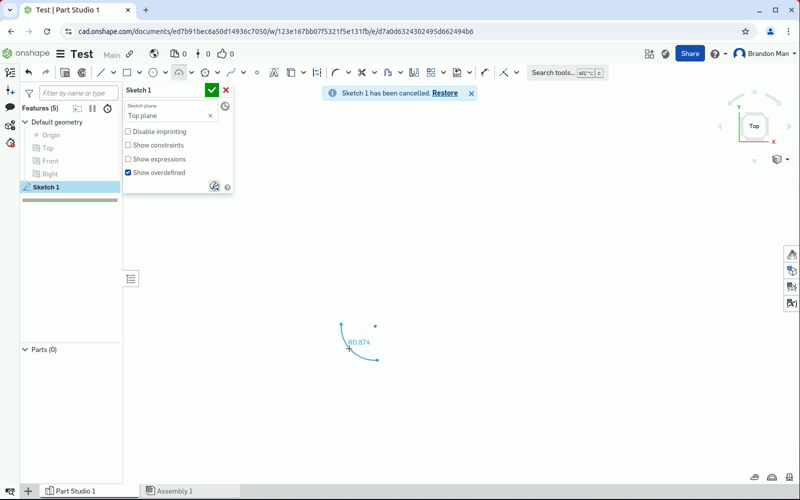
scroll(6)
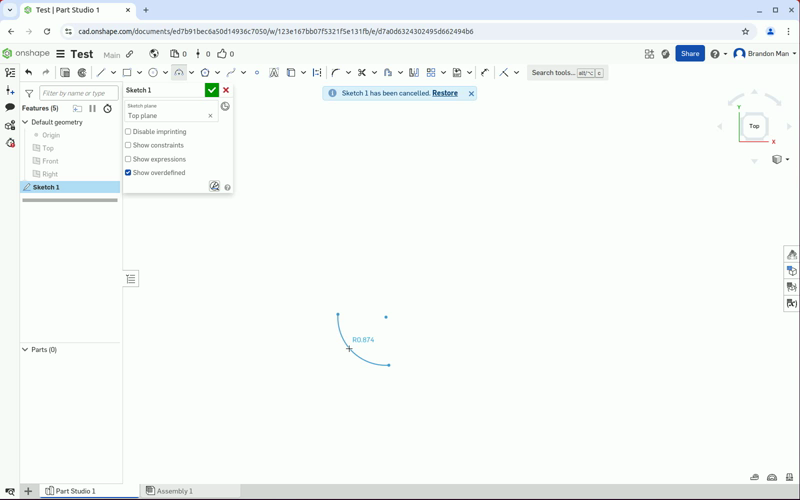
click(349, 348)
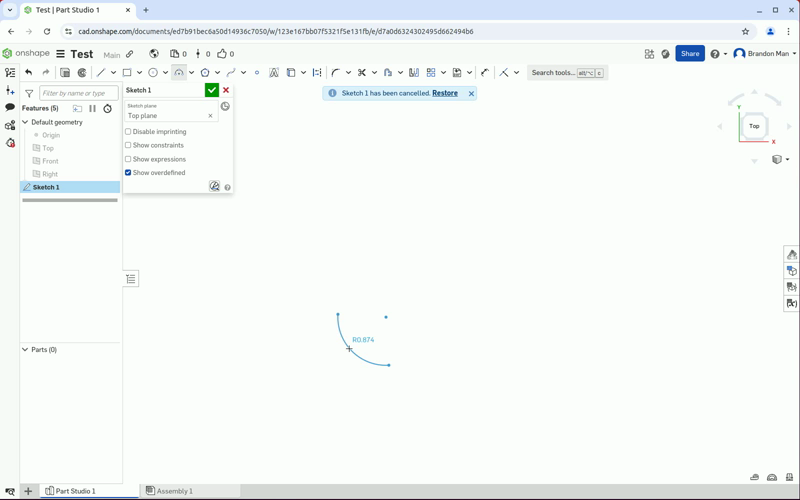
scroll(-6)
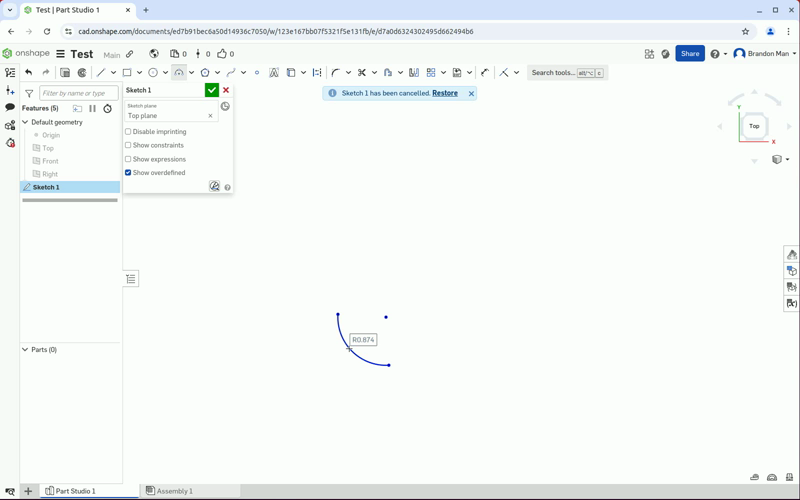
scroll(-6)
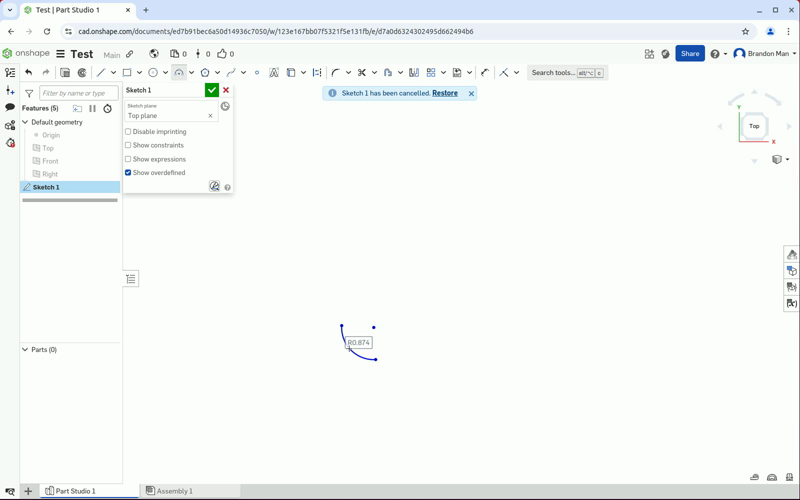
scroll(-6)
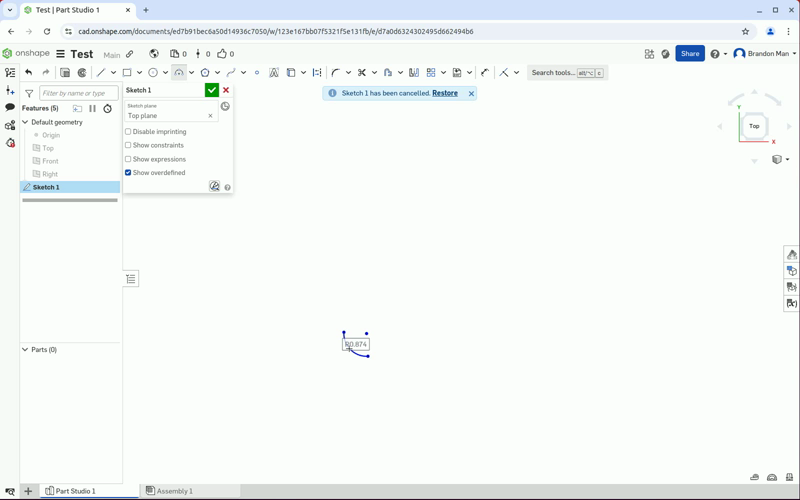
scroll(-6)
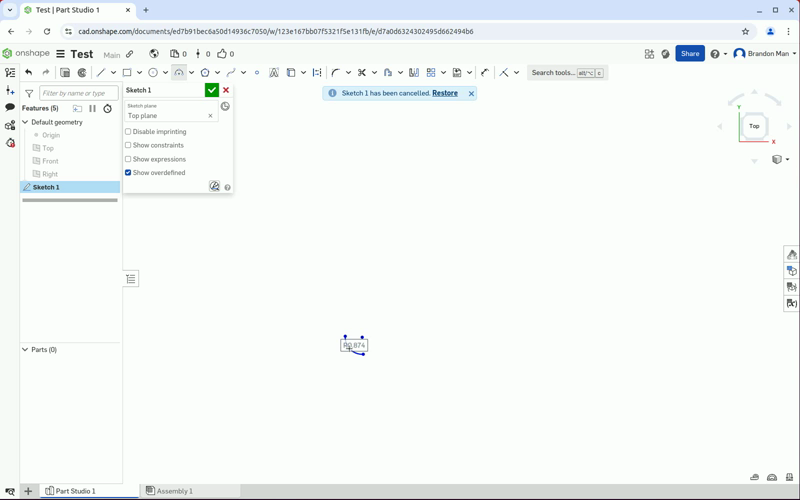
scroll(-6)
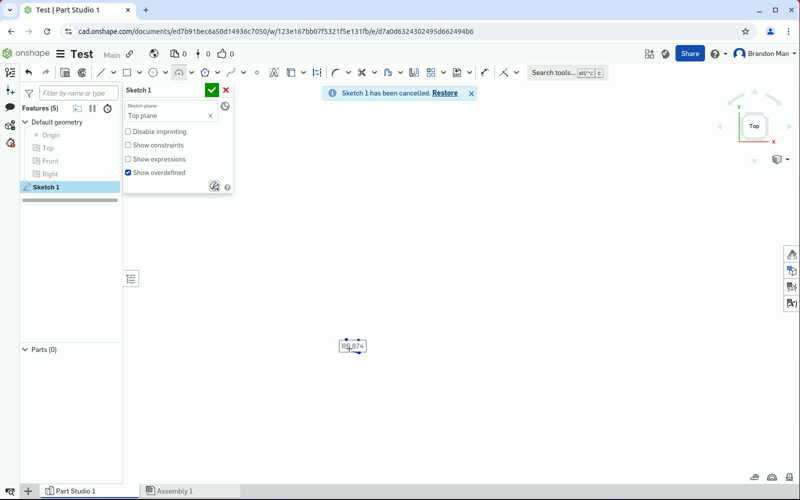
scroll(-6)
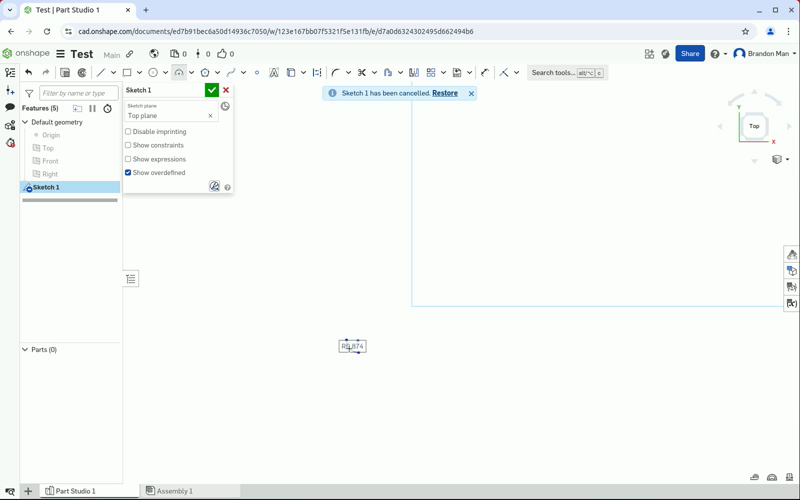
scroll(-6)
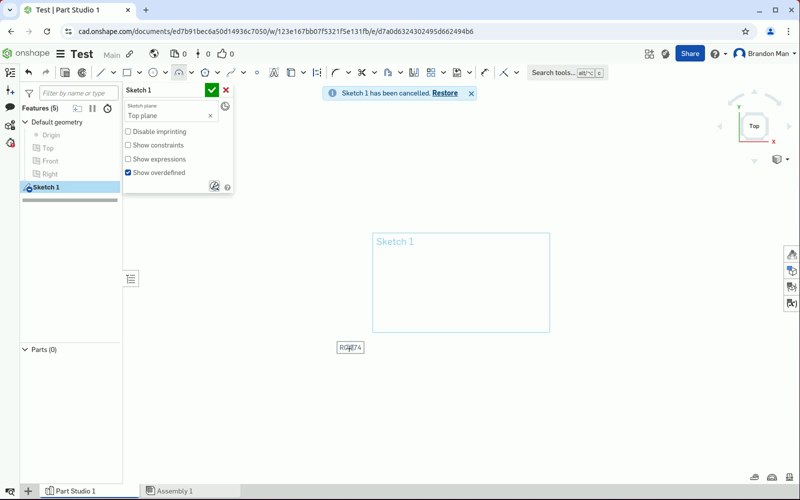
key_up(shift)
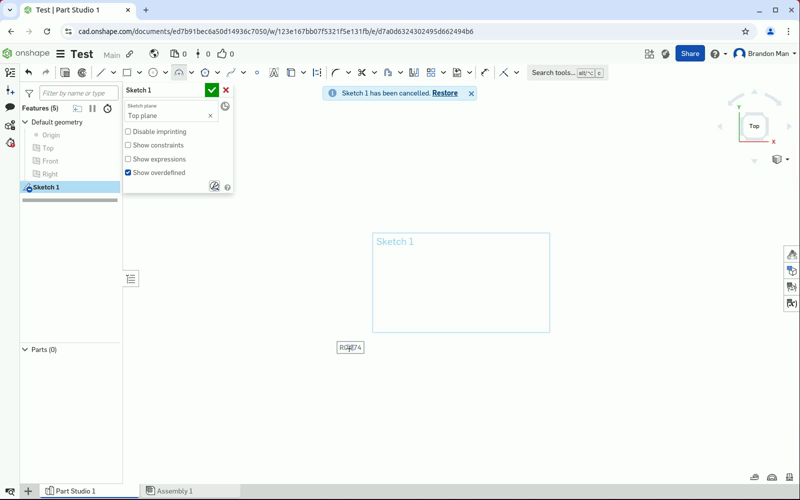
key(esc)
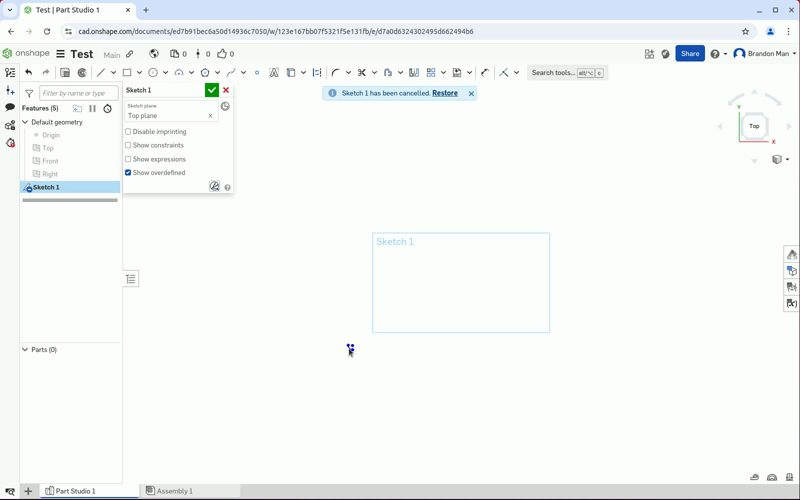
key(l)
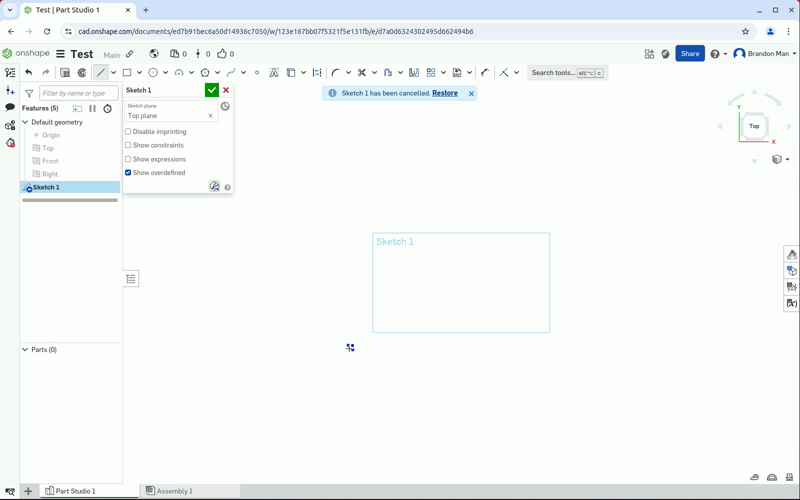
mouse_move(352, 349)
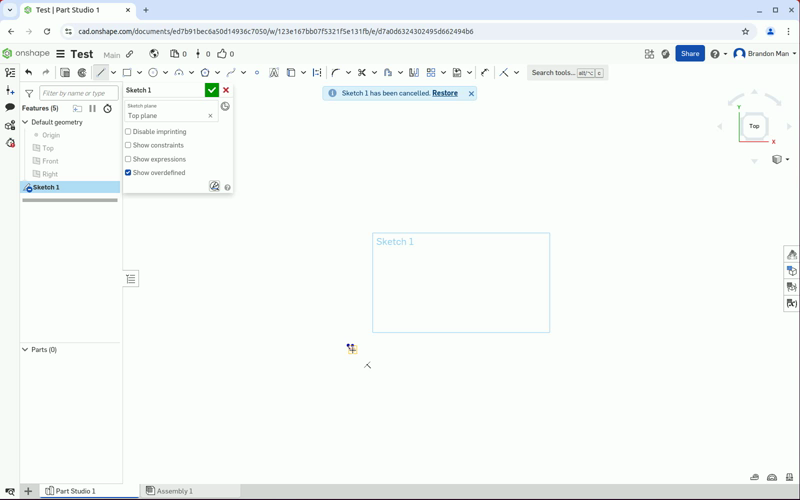
scroll(6)
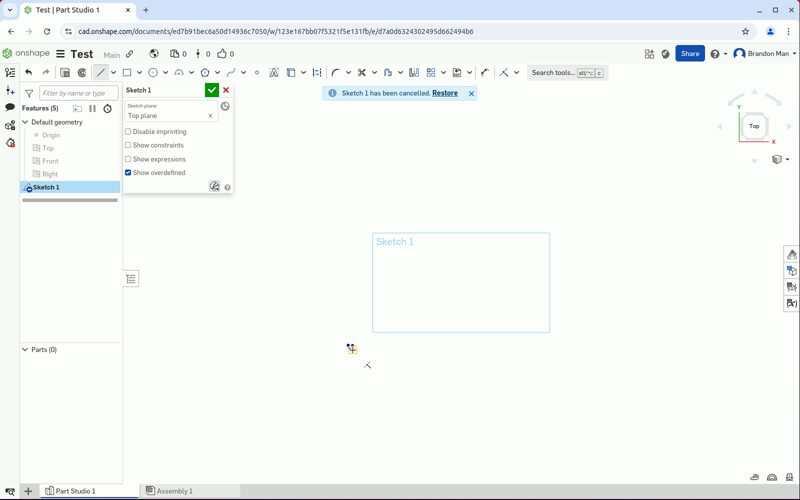
scroll(6)
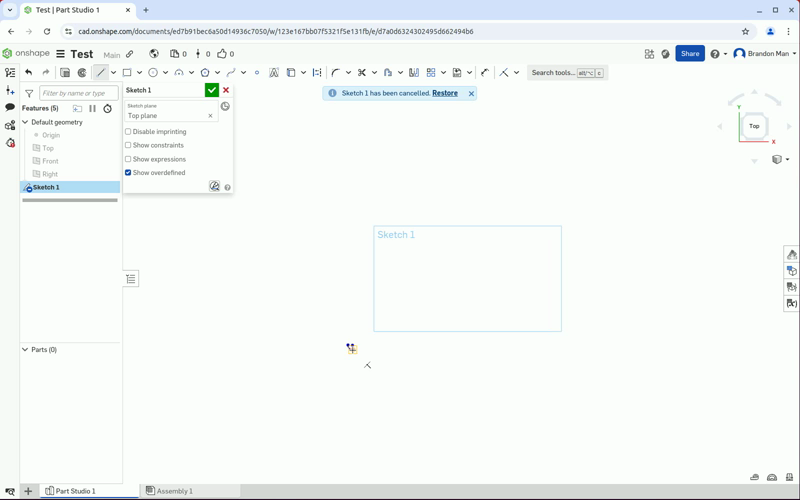
scroll(6)
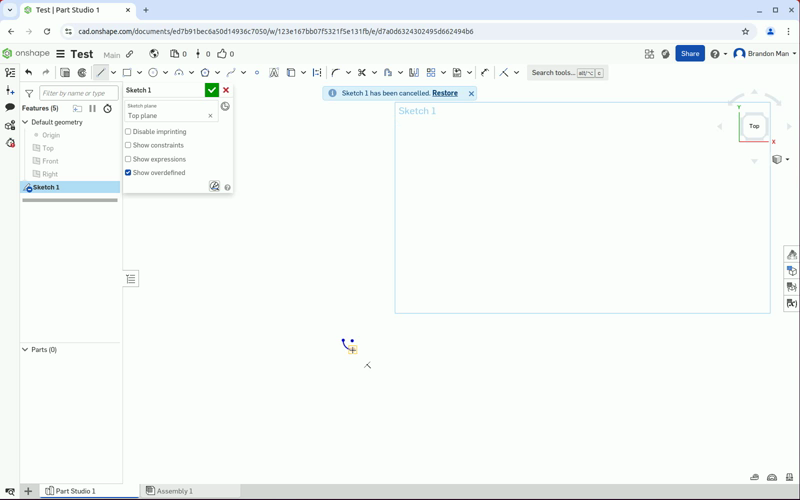
scroll(6)
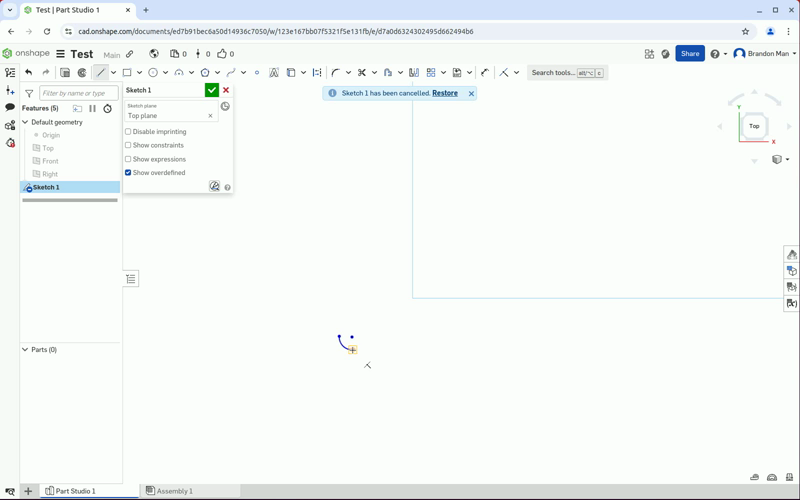
scroll(6)
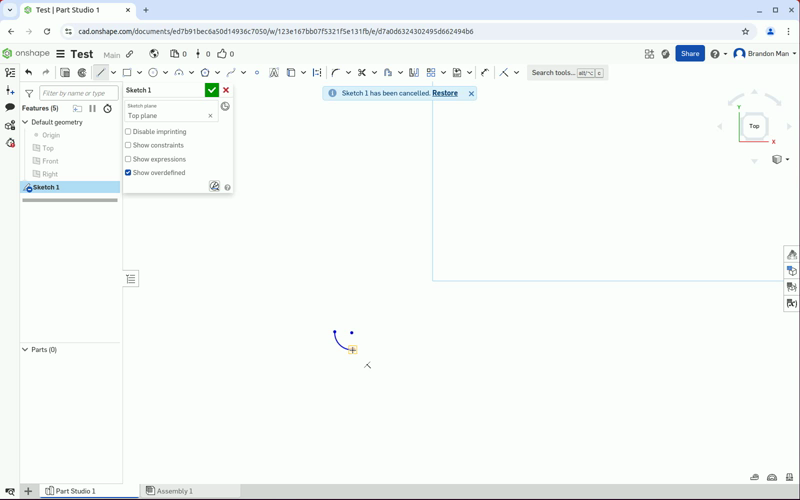
scroll(6)
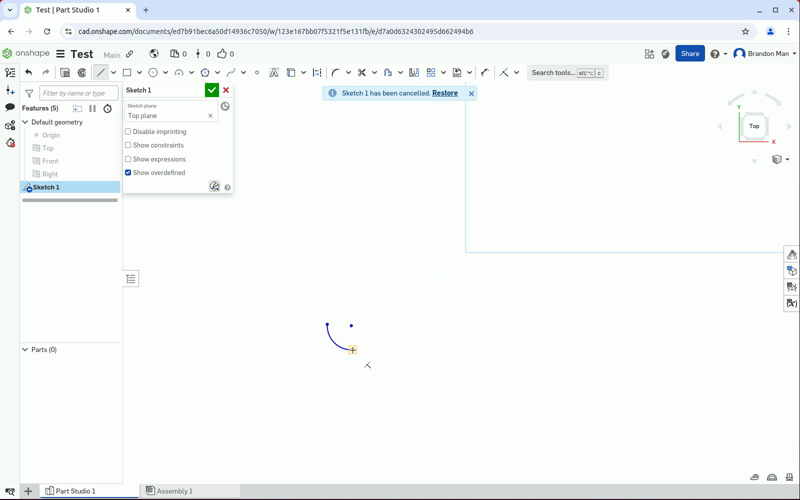
scroll(6)
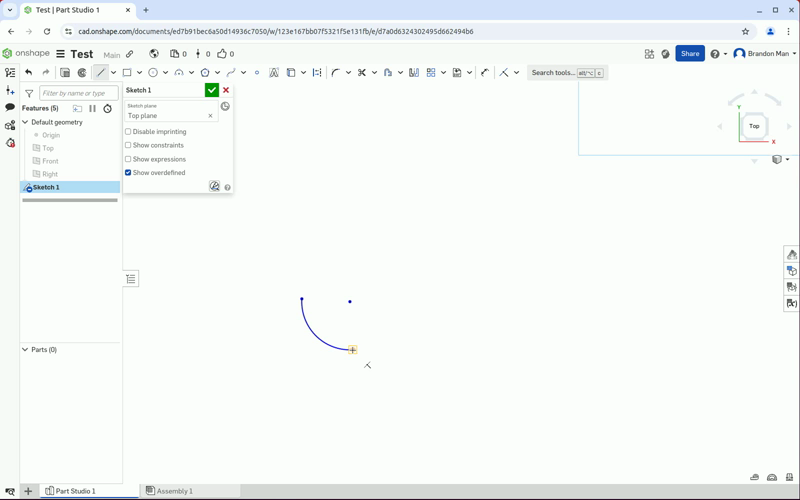
click(352, 349)
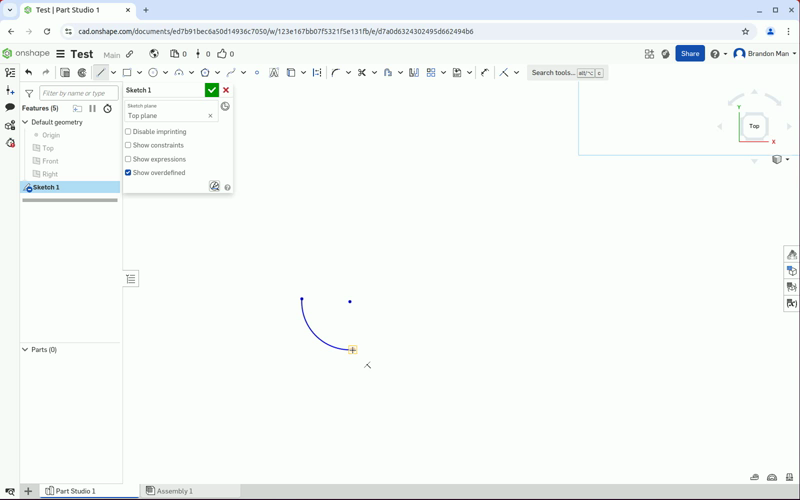
scroll(-6)
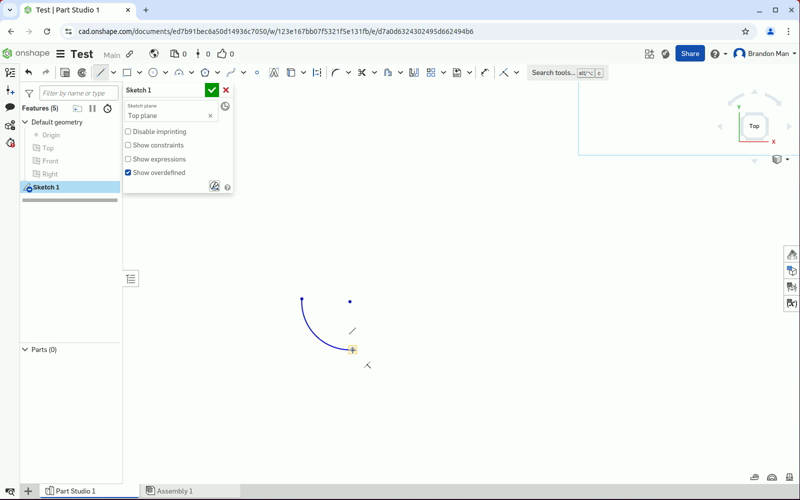
scroll(-6)
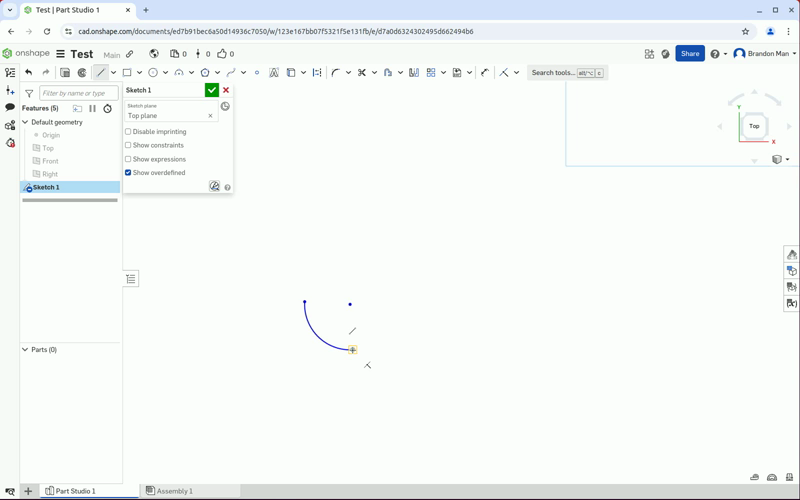
scroll(-6)
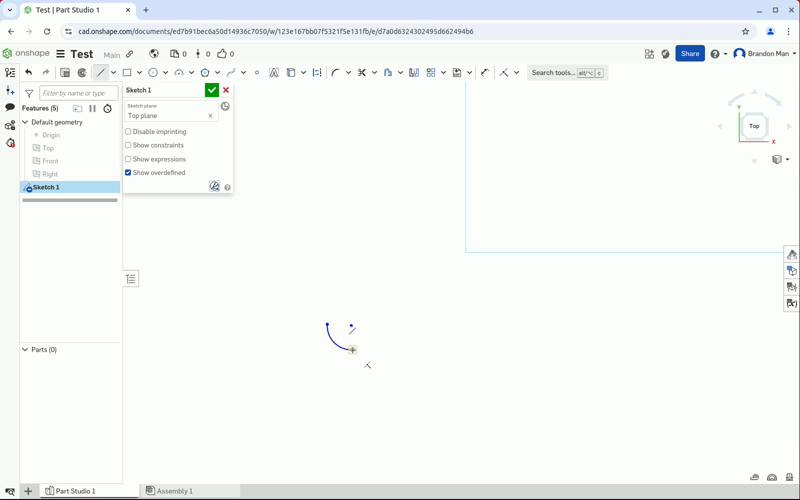
scroll(-6)
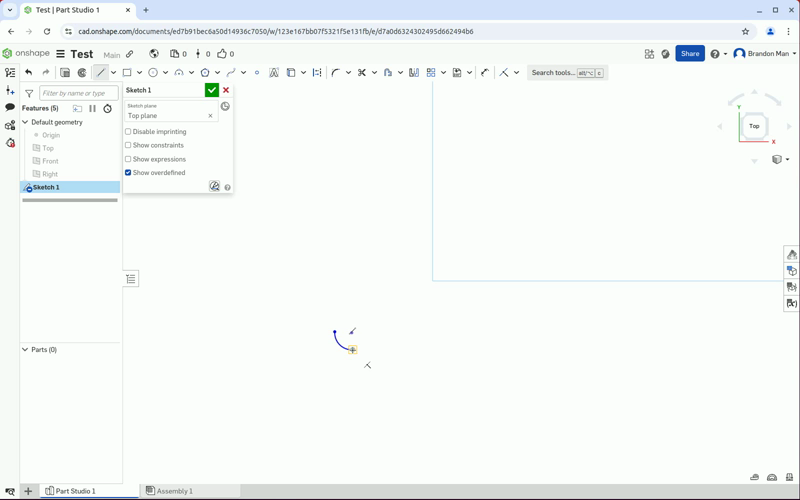
scroll(-6)
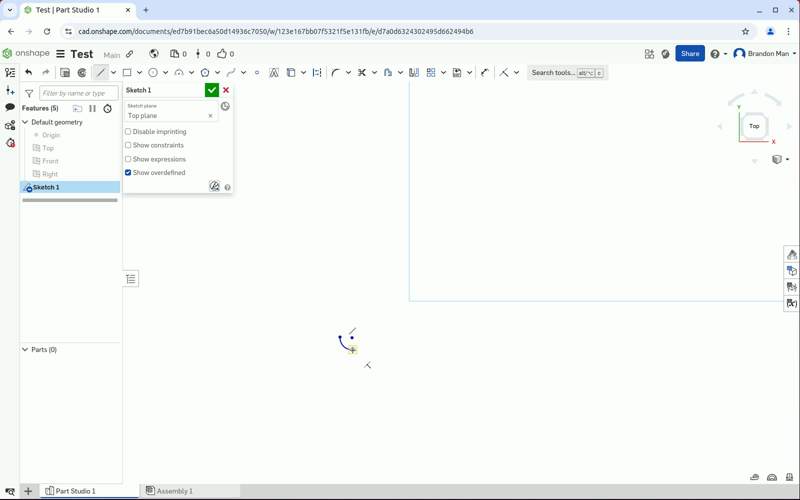
scroll(-6)
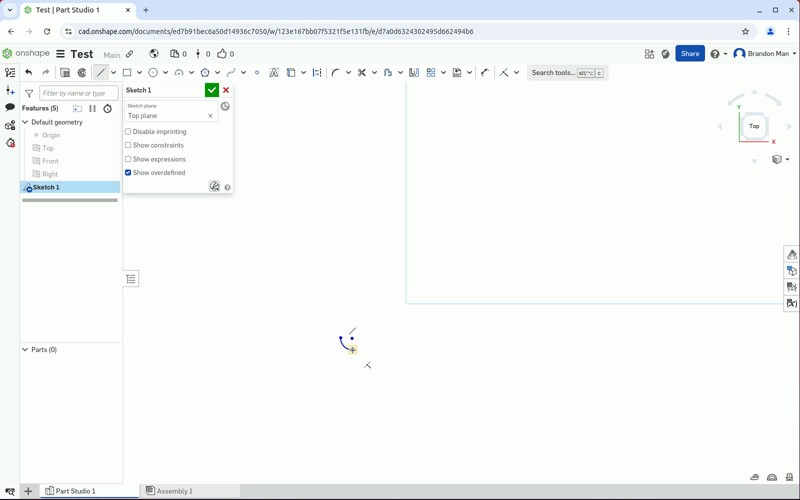
scroll(-6)
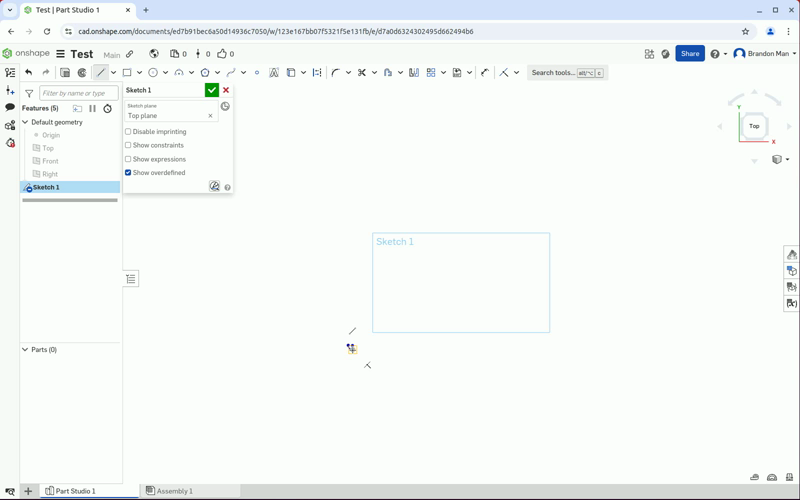
key_down(shift)
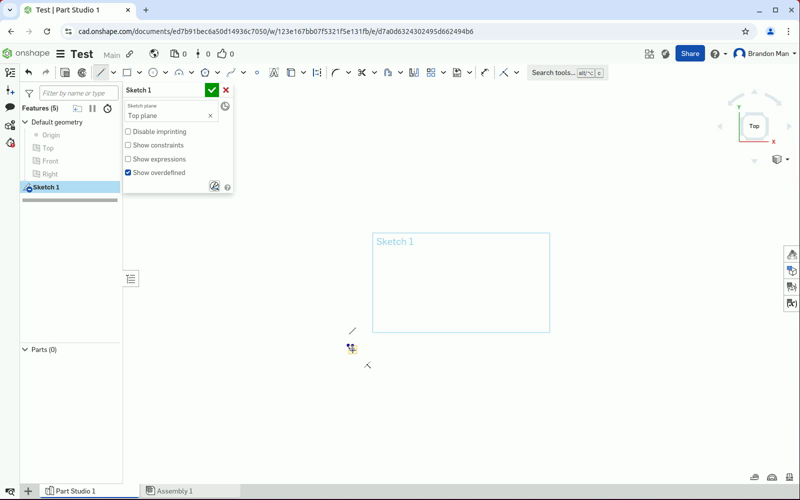
mouse_move(561, 349)
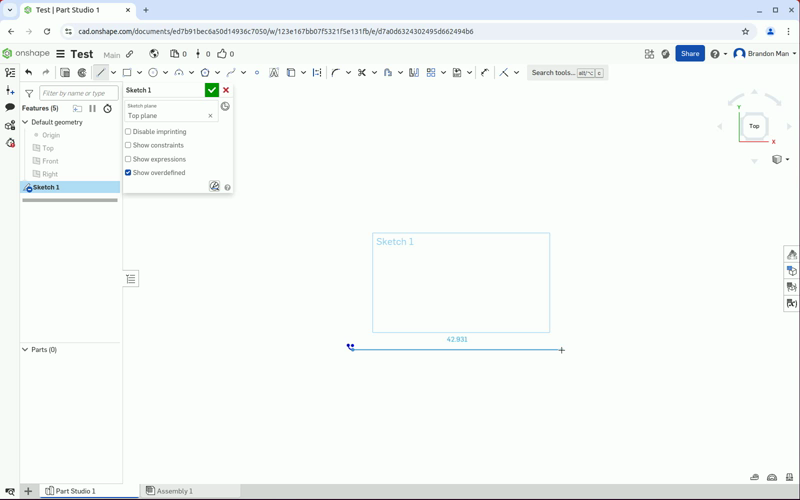
click(561, 349)
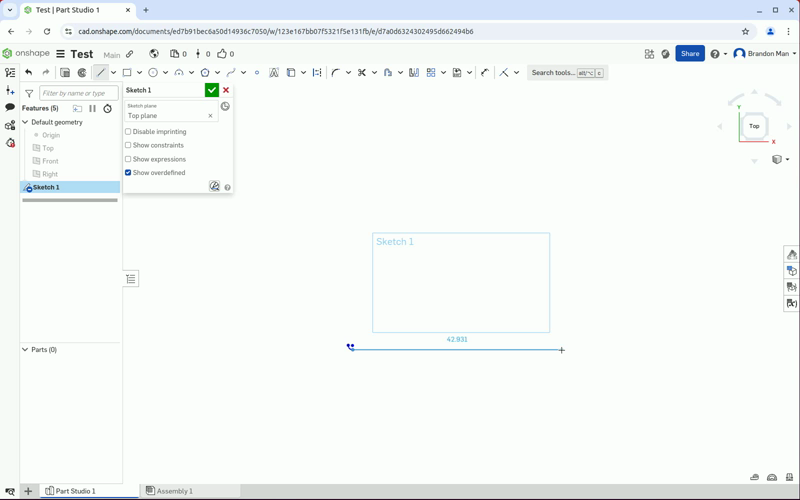
key_up(shift)
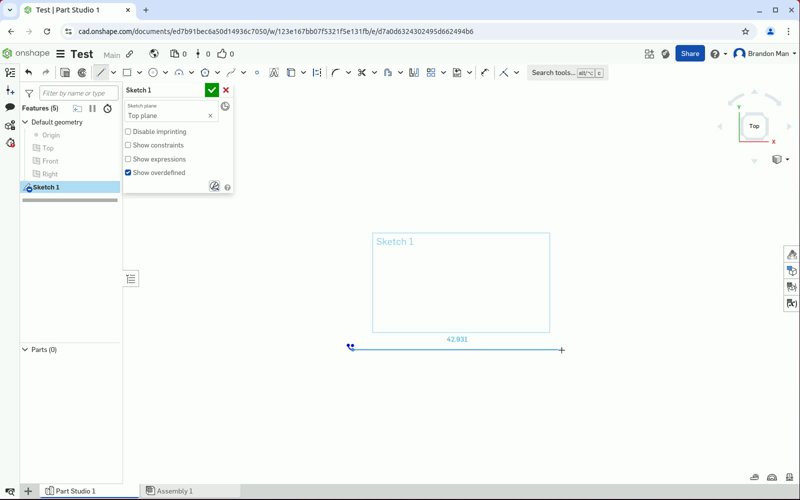
key(esc)
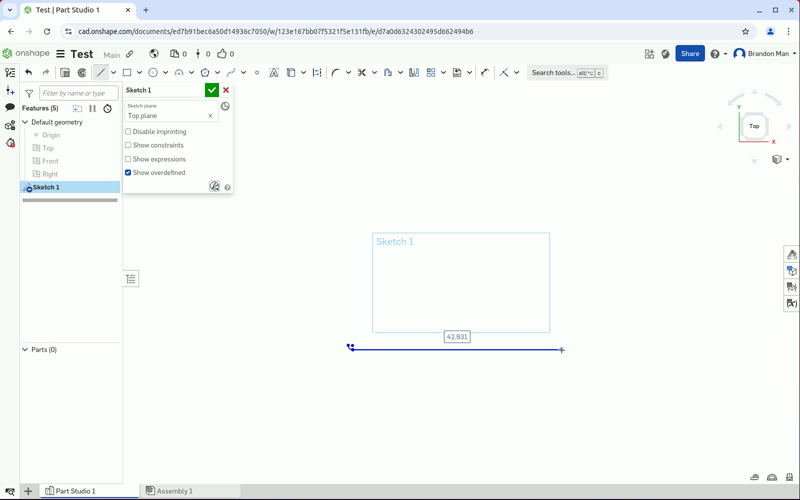
key(a)
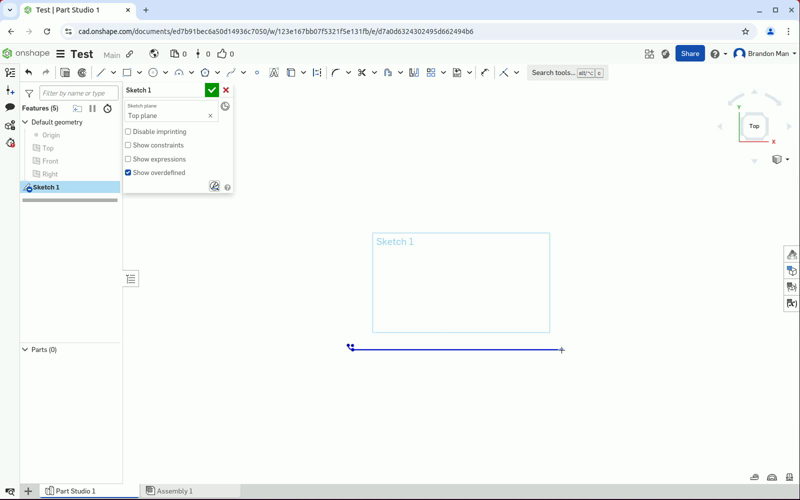
mouse_move(561, 349)
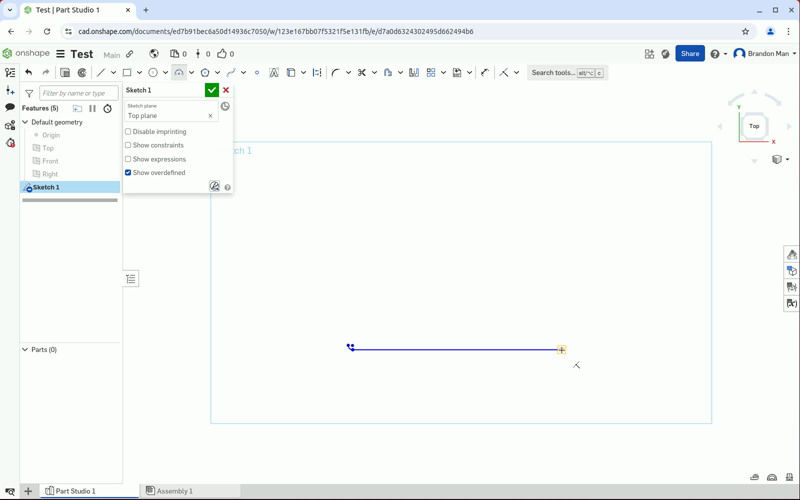
click(561, 349)
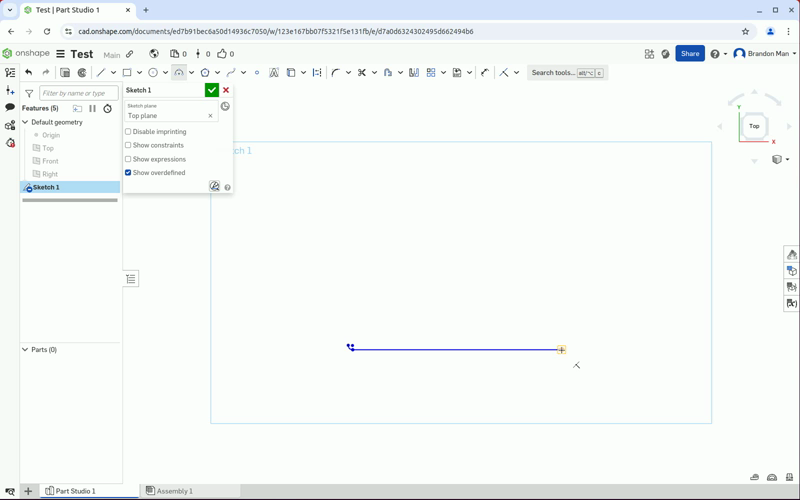
key_down(shift)
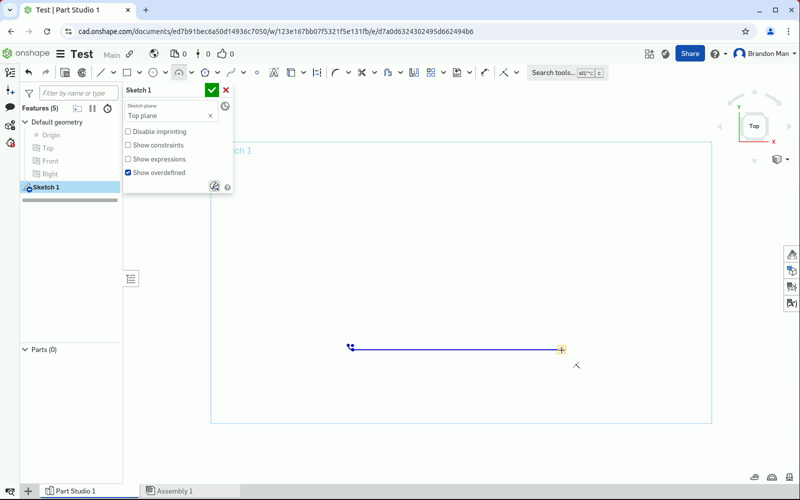
mouse_move(566, 345)
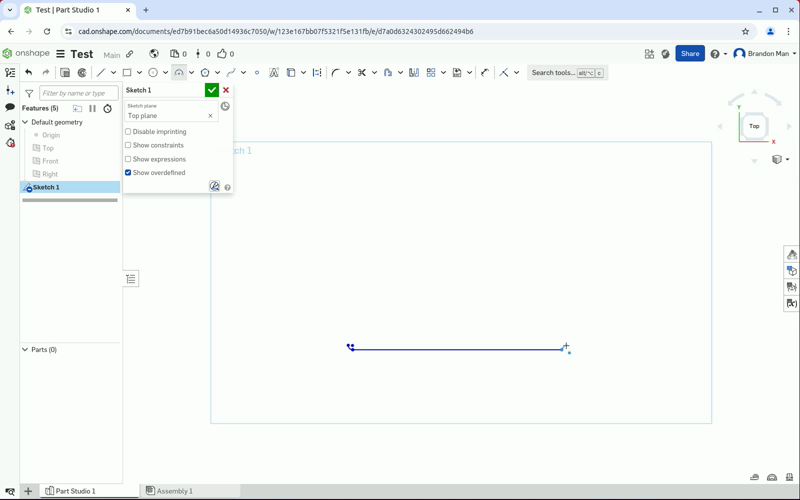
scroll(6)
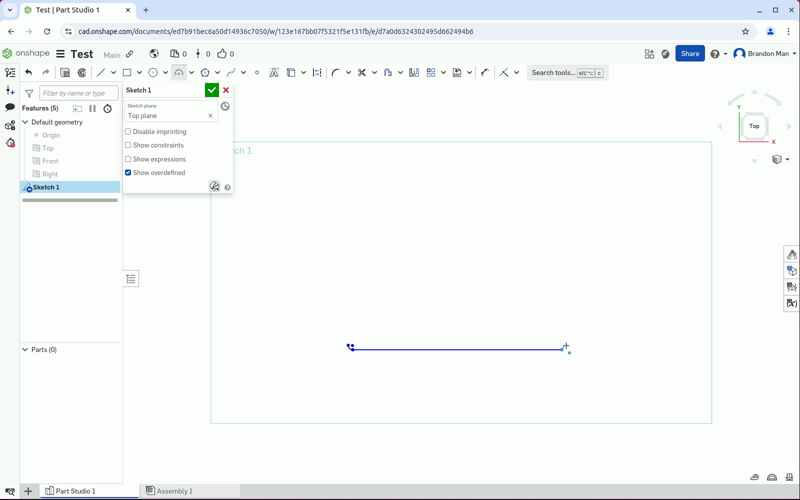
scroll(6)
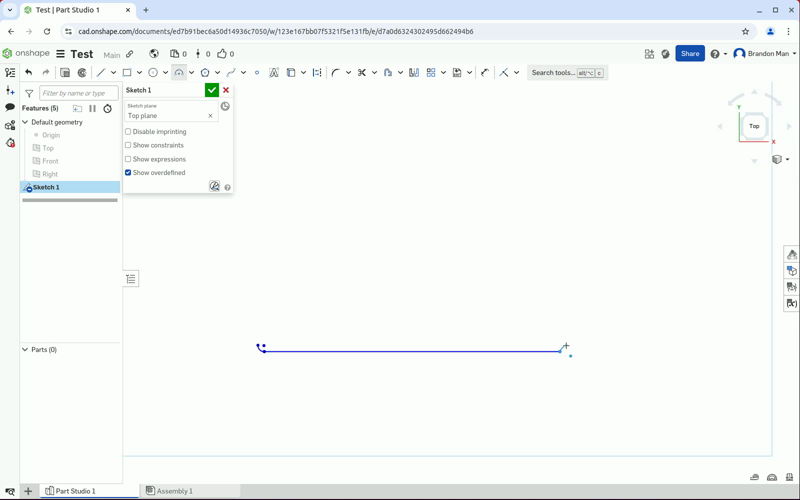
scroll(6)
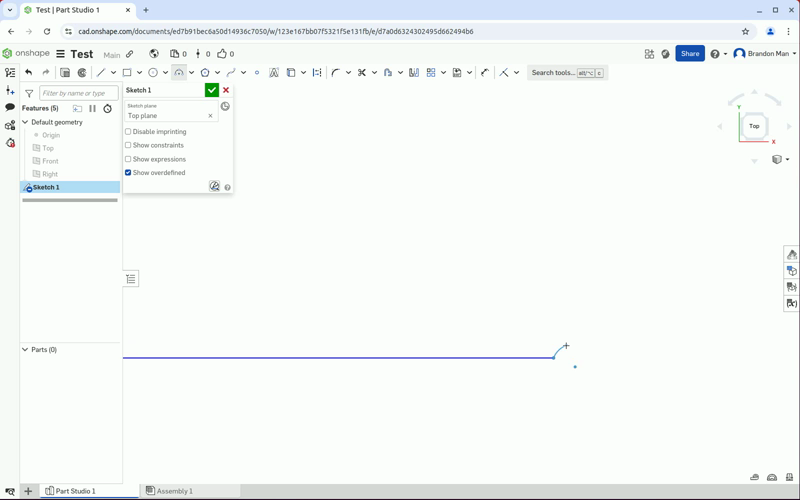
scroll(6)
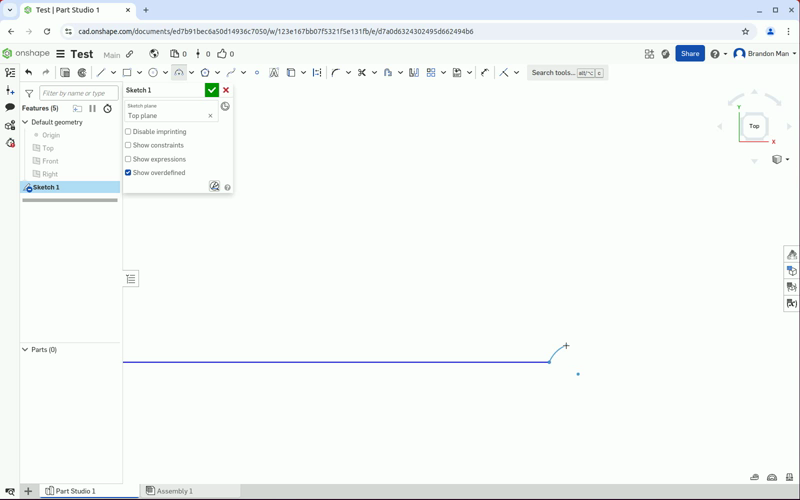
scroll(6)
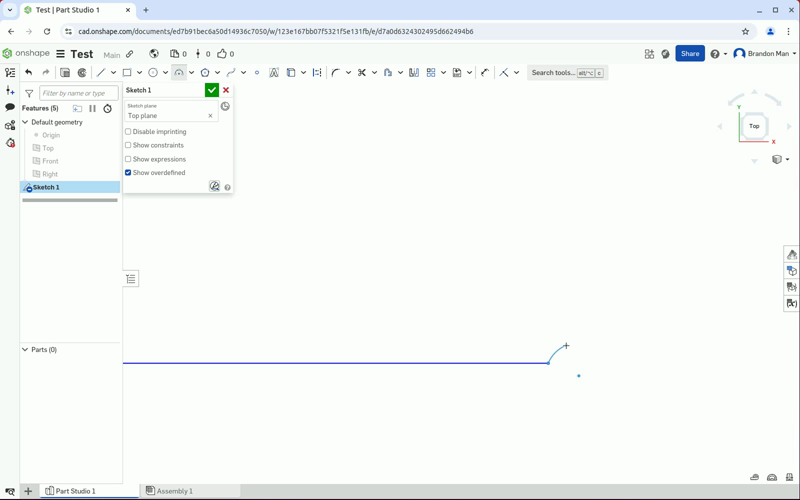
scroll(6)
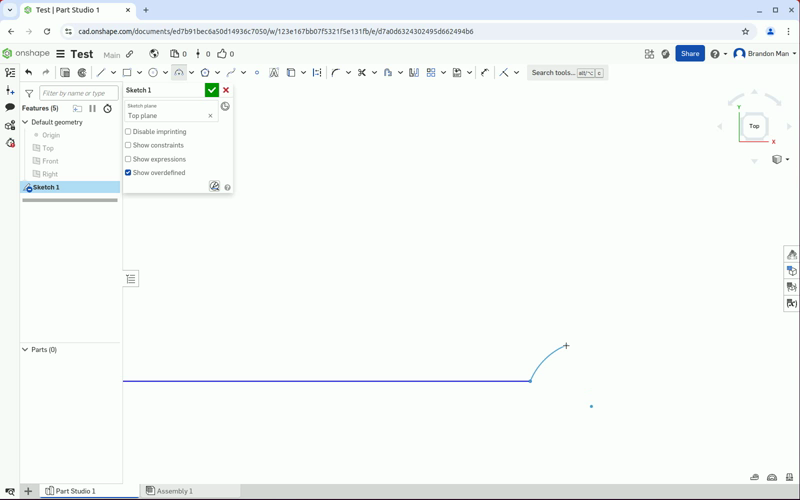
scroll(6)
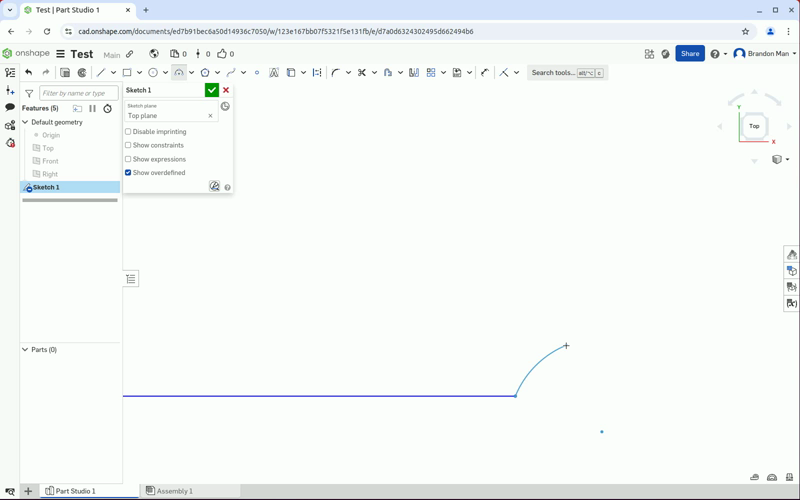
click(566, 345)
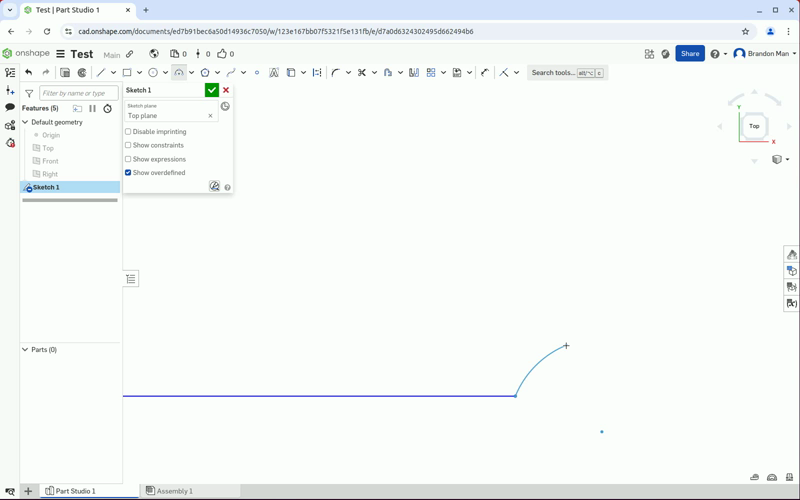
scroll(-6)
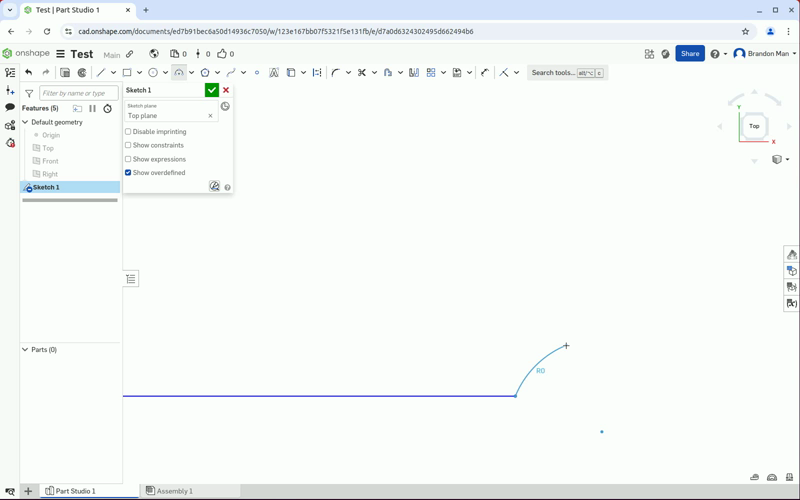
scroll(-6)
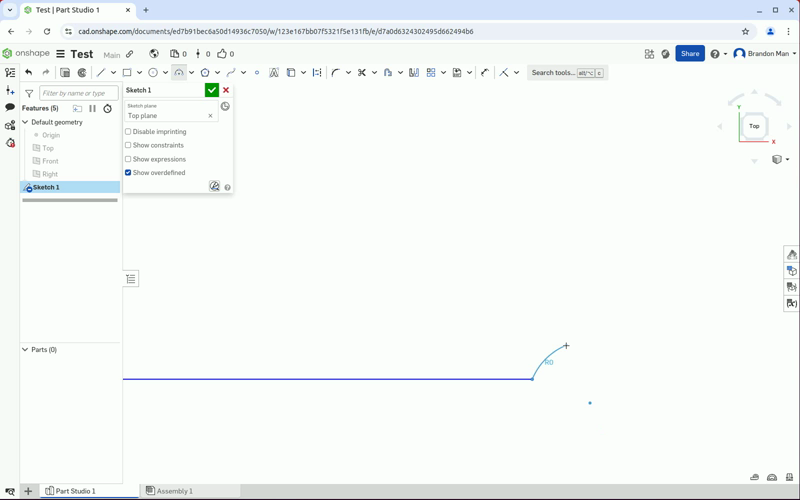
scroll(-6)
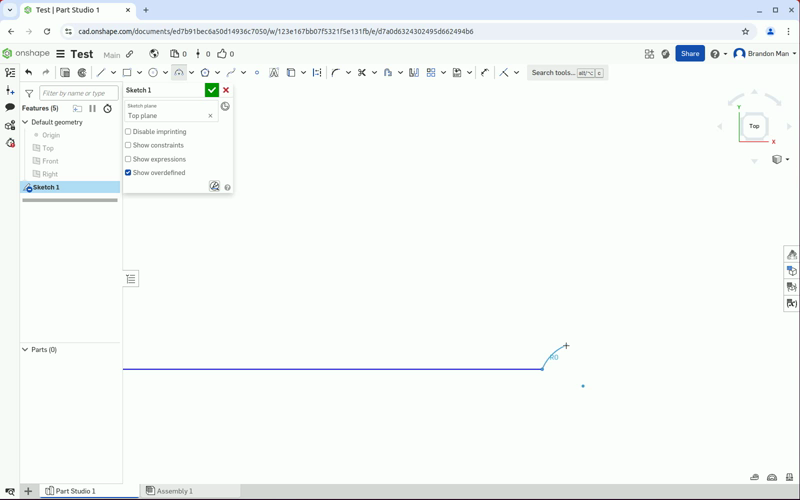
scroll(-6)
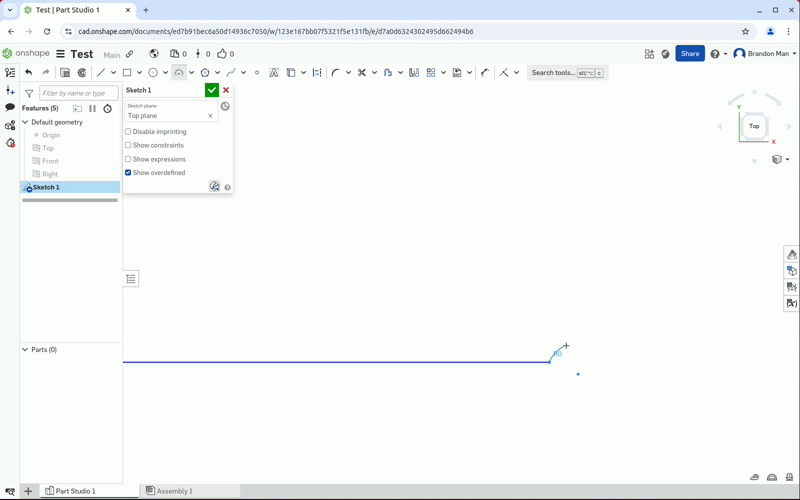
scroll(-6)
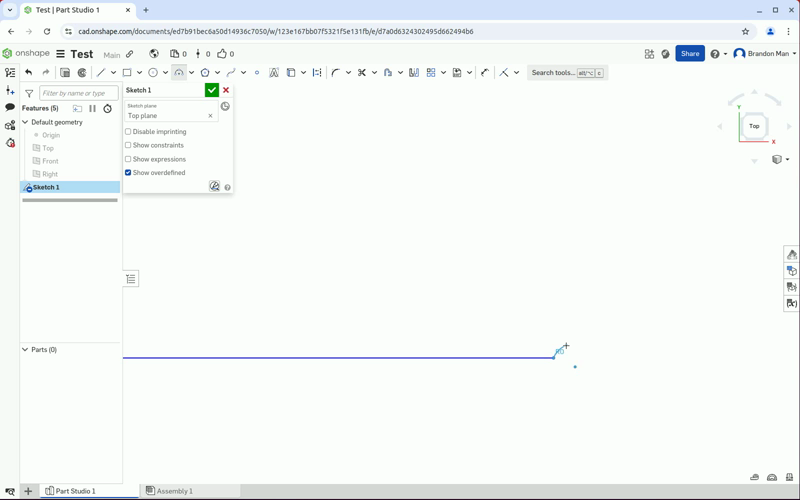
scroll(-6)
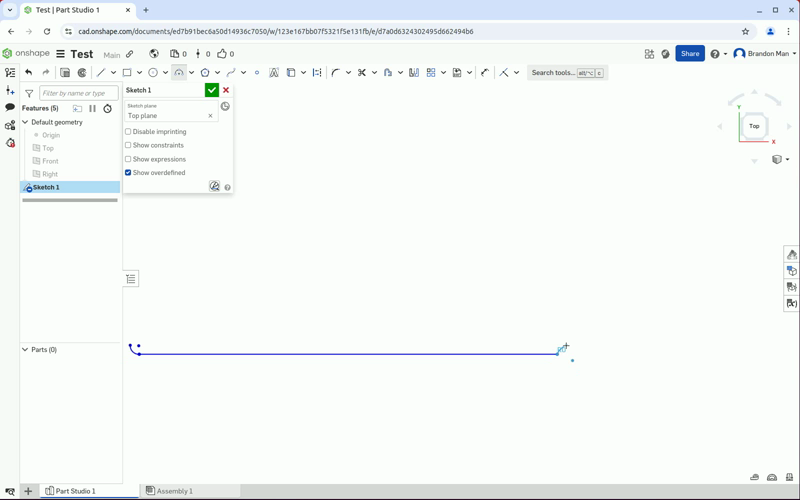
scroll(-6)
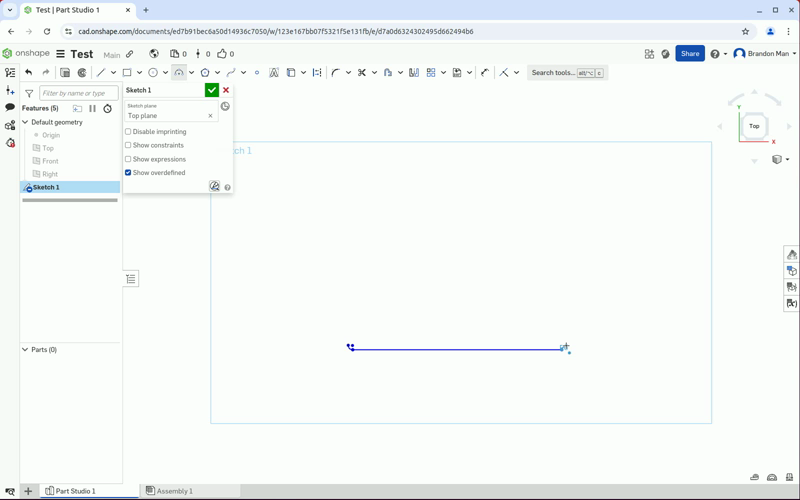
mouse_move(564, 348)
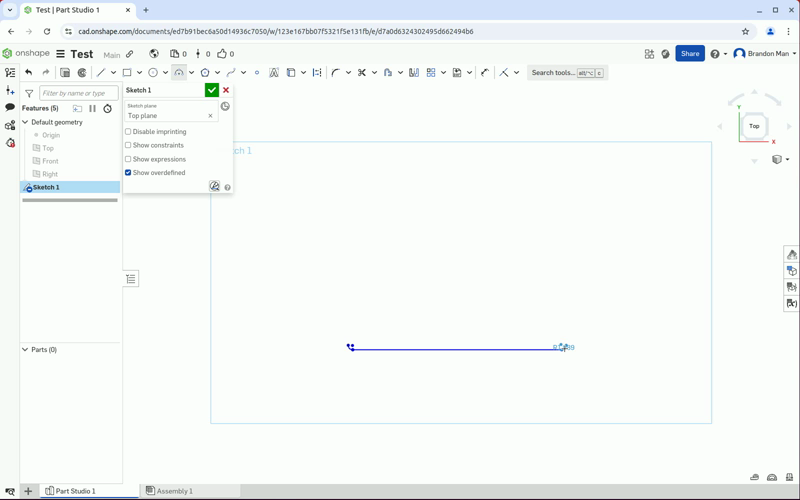
scroll(6)
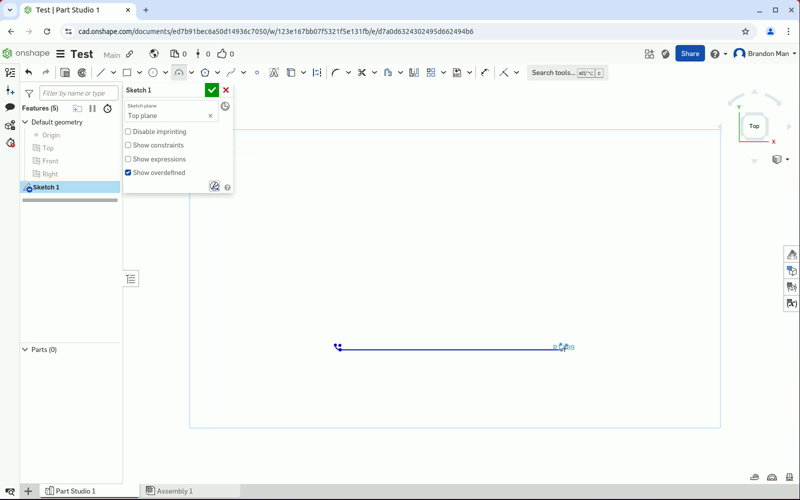
scroll(6)
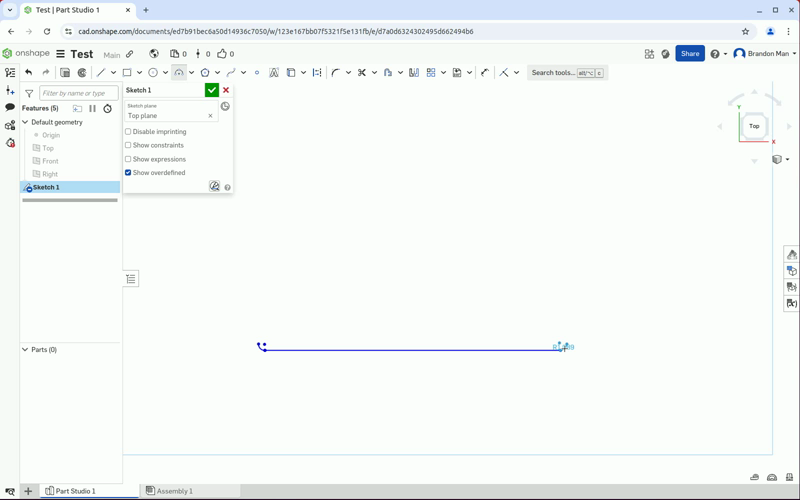
scroll(6)
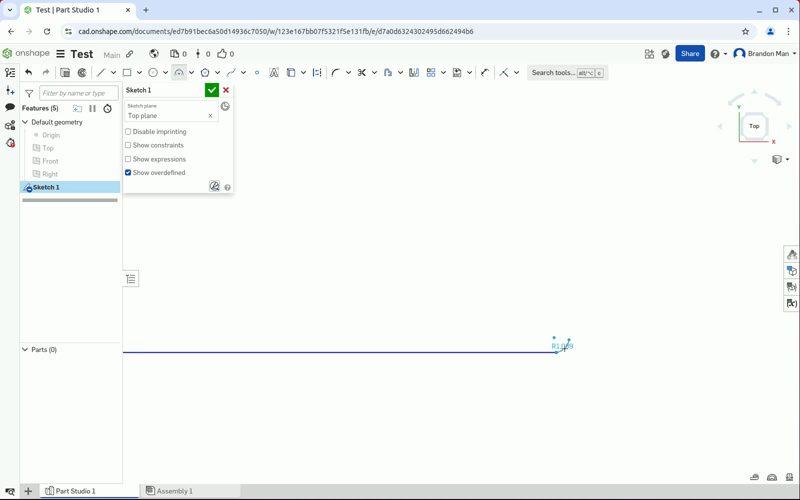
scroll(6)
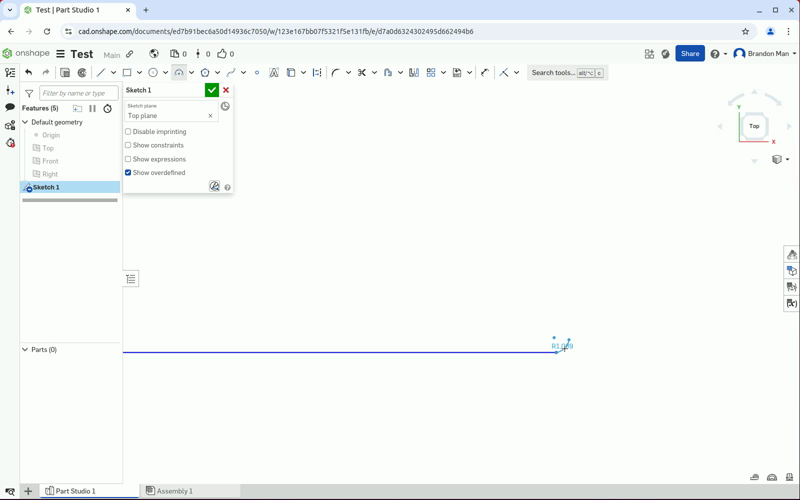
scroll(6)
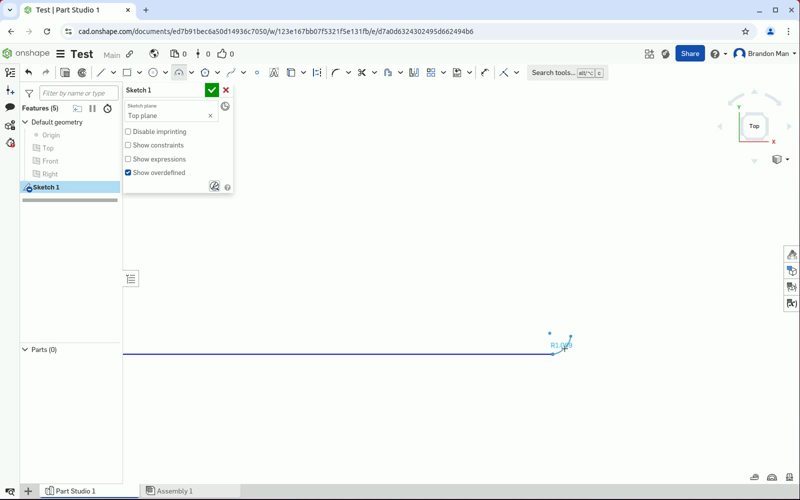
scroll(6)
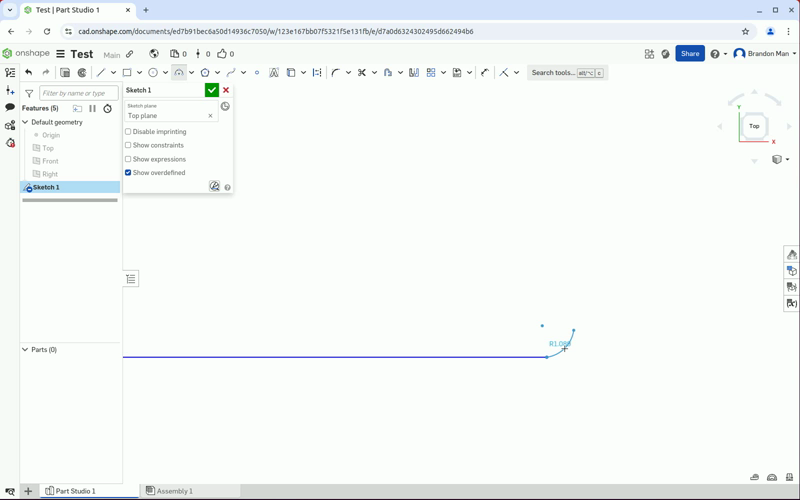
scroll(6)
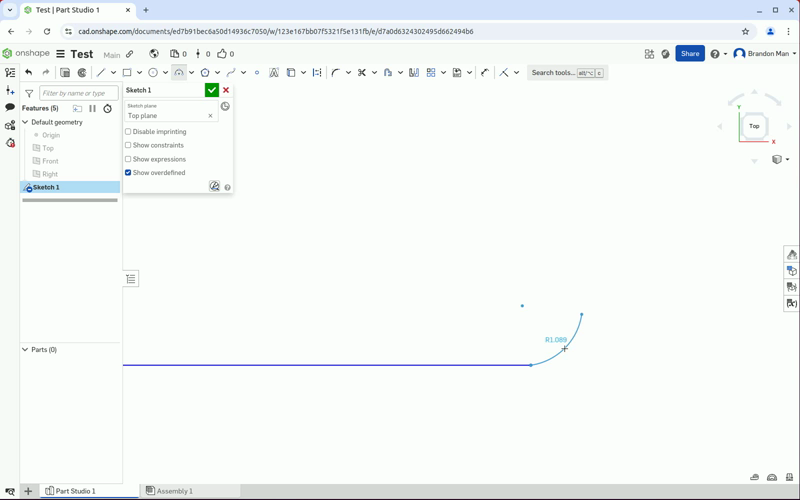
click(564, 348)
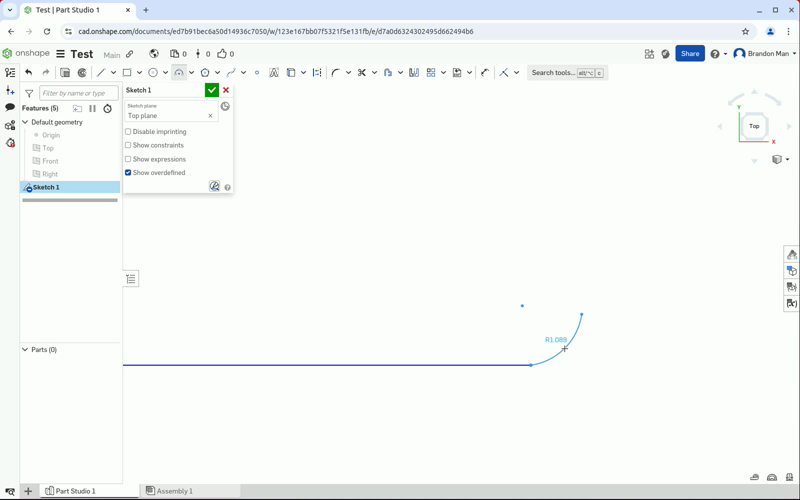
scroll(-6)
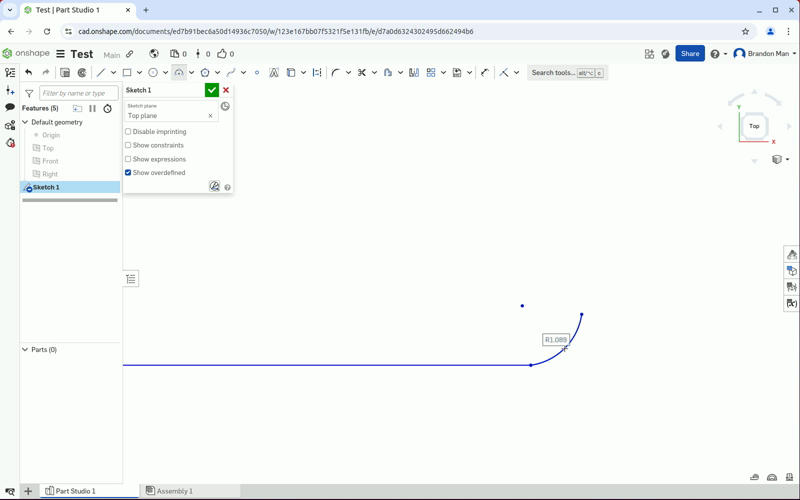
scroll(-6)
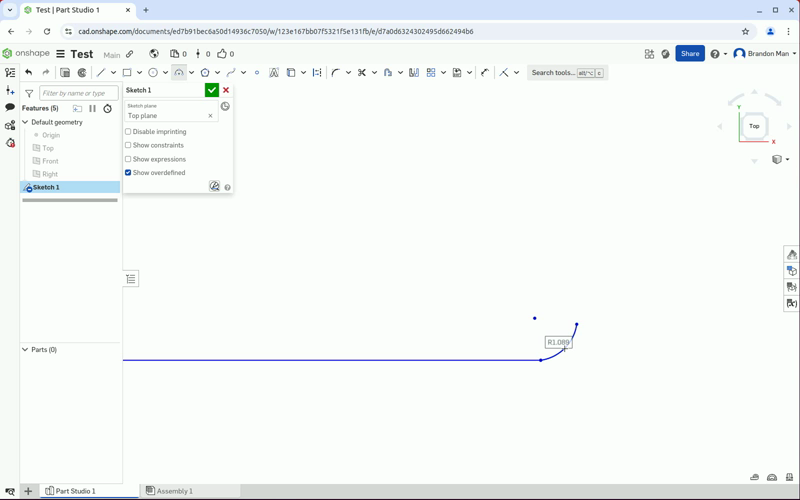
scroll(-6)
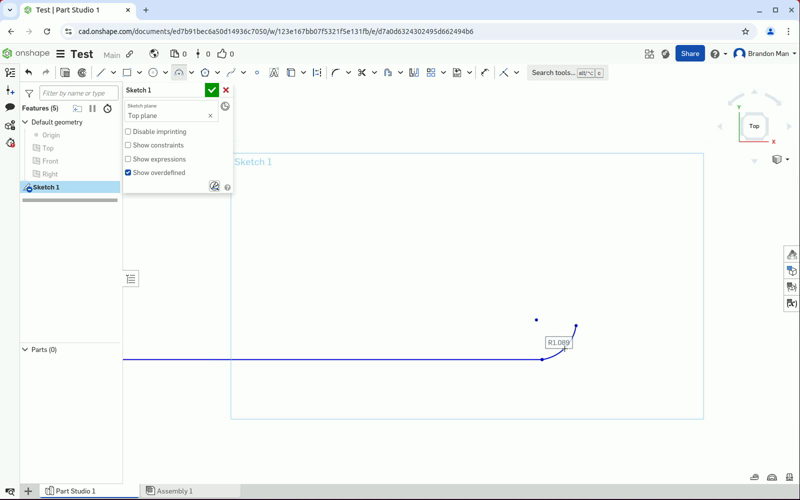
scroll(-6)
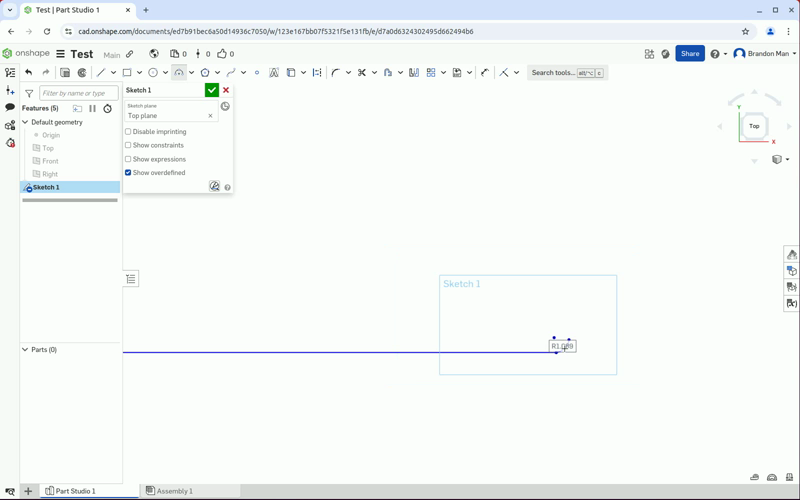
scroll(-6)
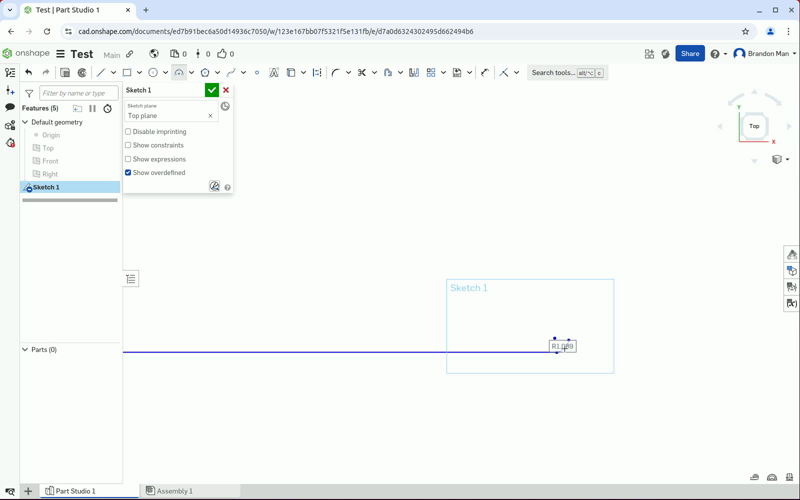
scroll(-6)
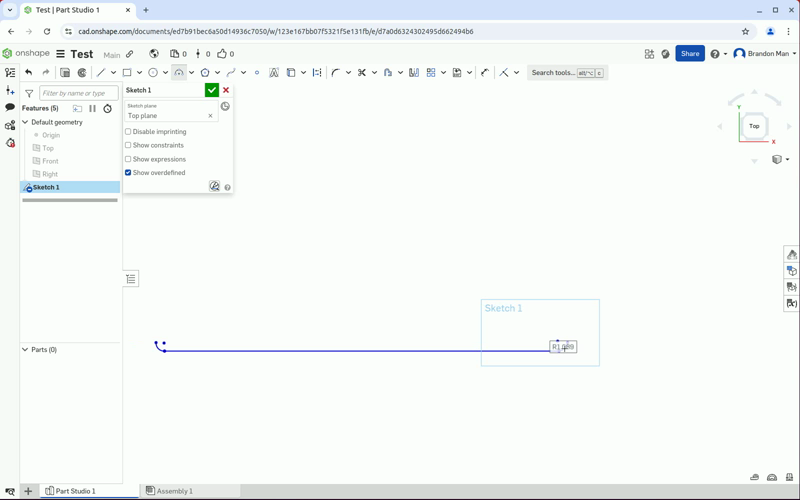
scroll(-6)
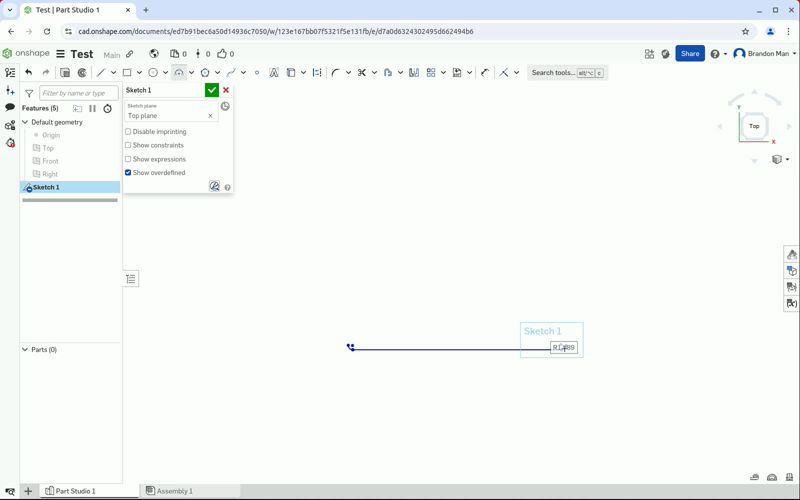
key_up(shift)
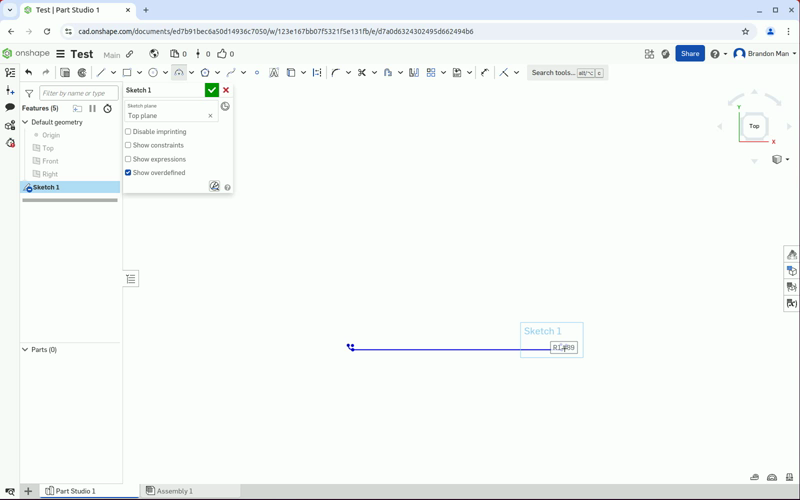
key(esc)
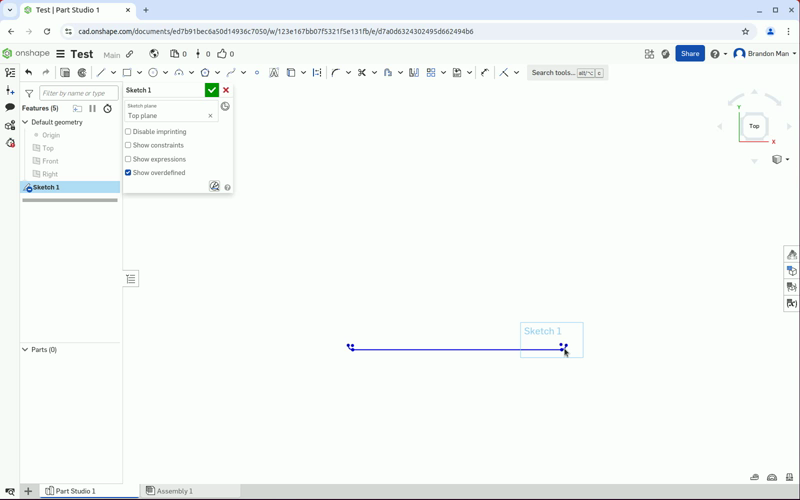
key(l)
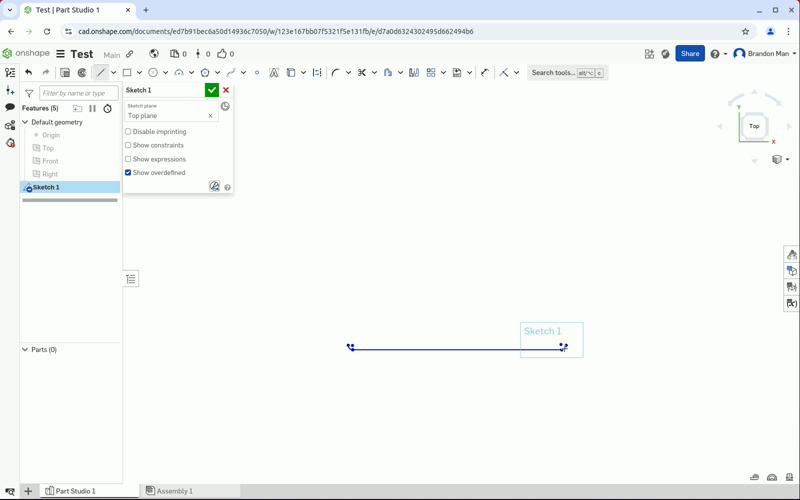
mouse_move(566, 345)
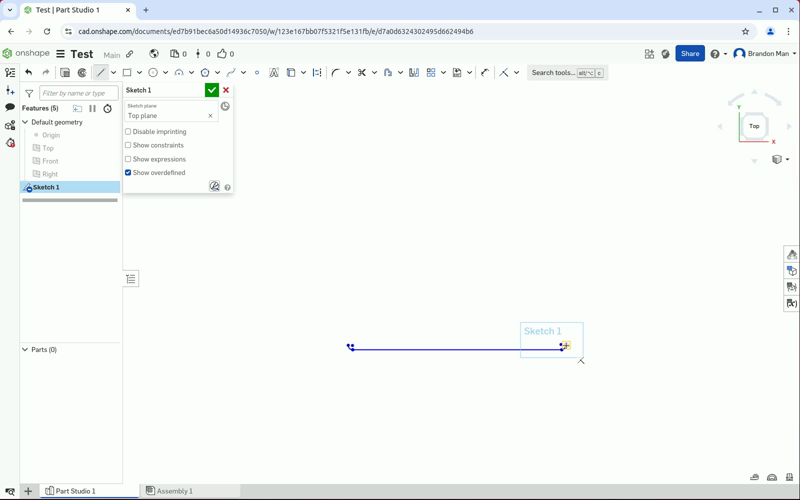
scroll(6)
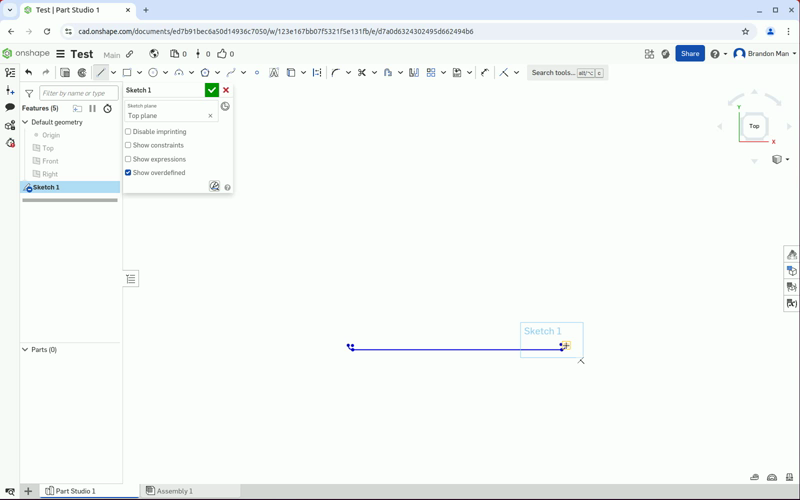
scroll(6)
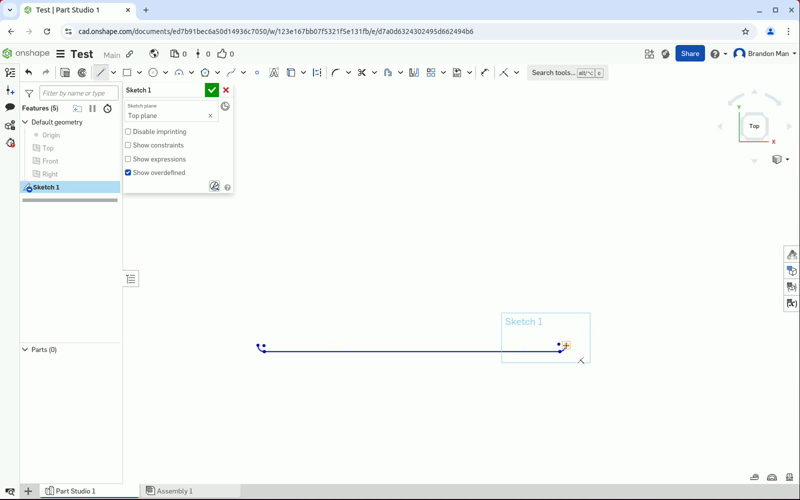
scroll(6)
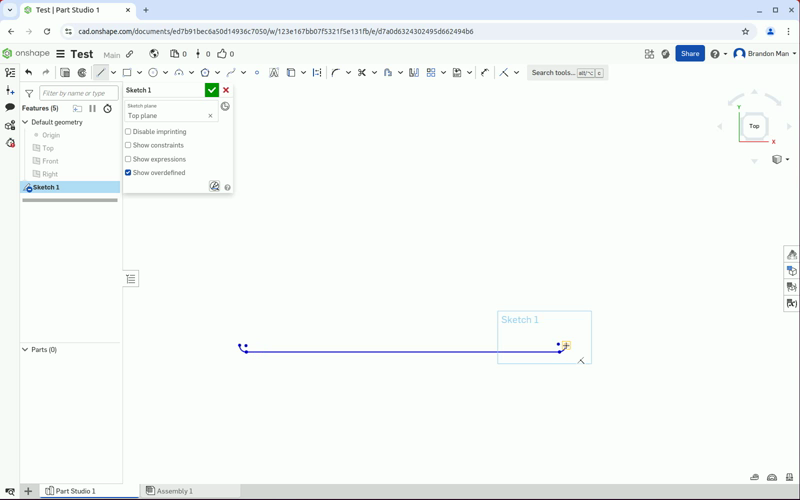
scroll(6)
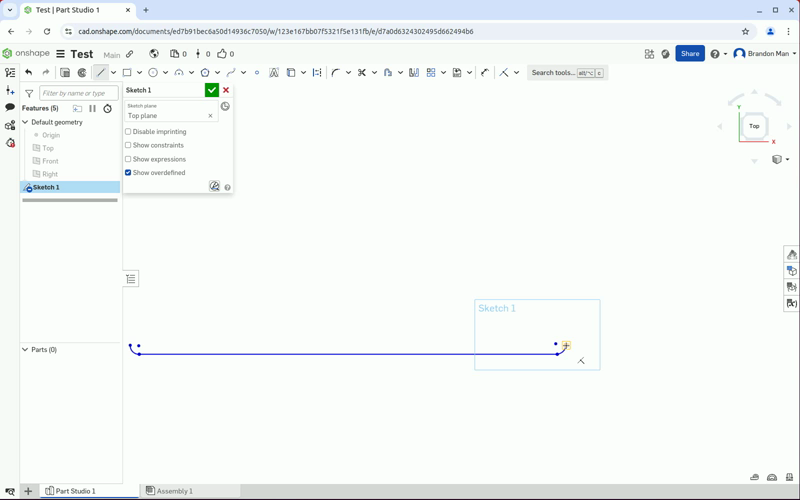
scroll(6)
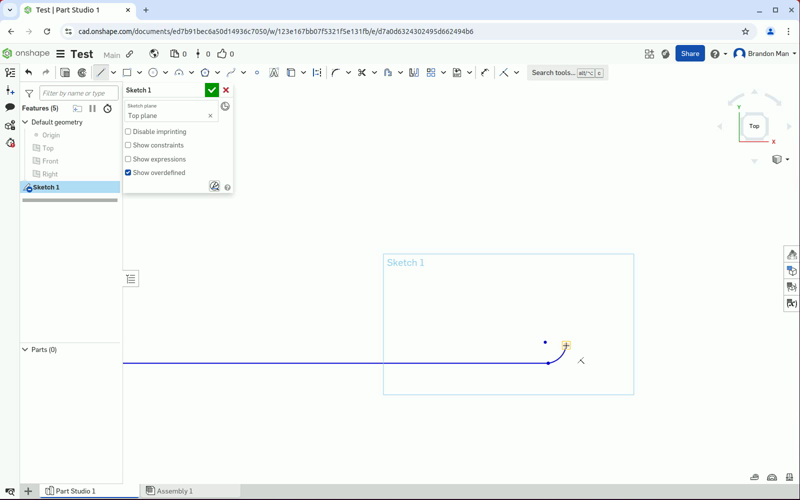
scroll(6)
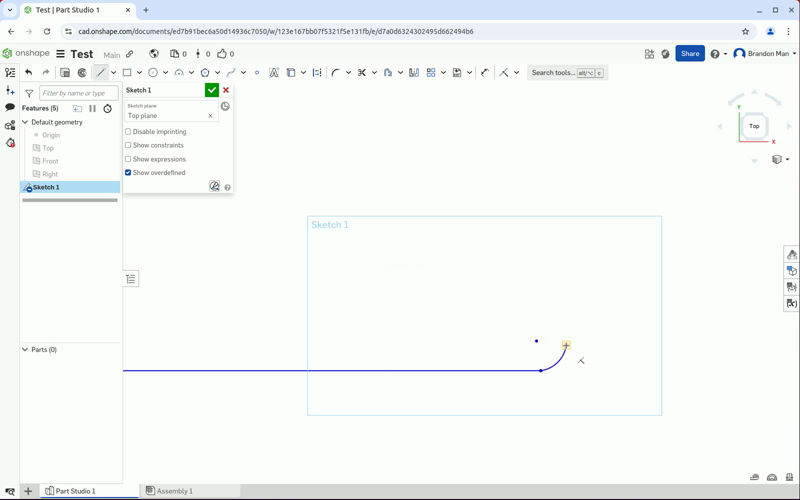
scroll(6)
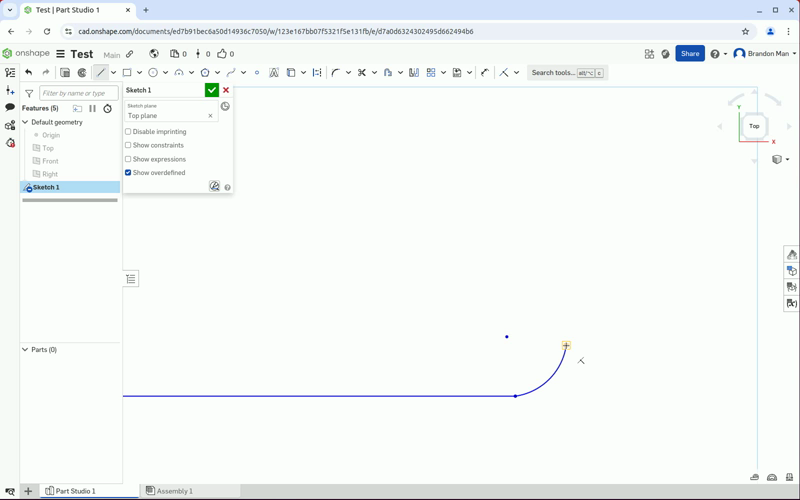
click(566, 345)
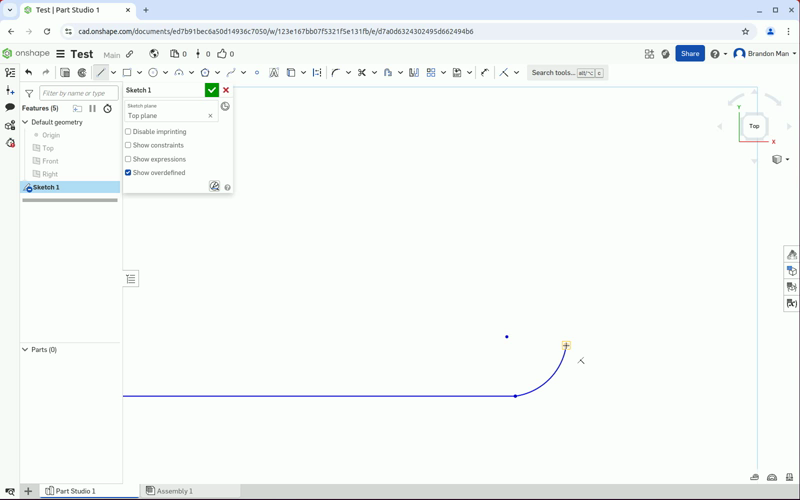
scroll(-6)
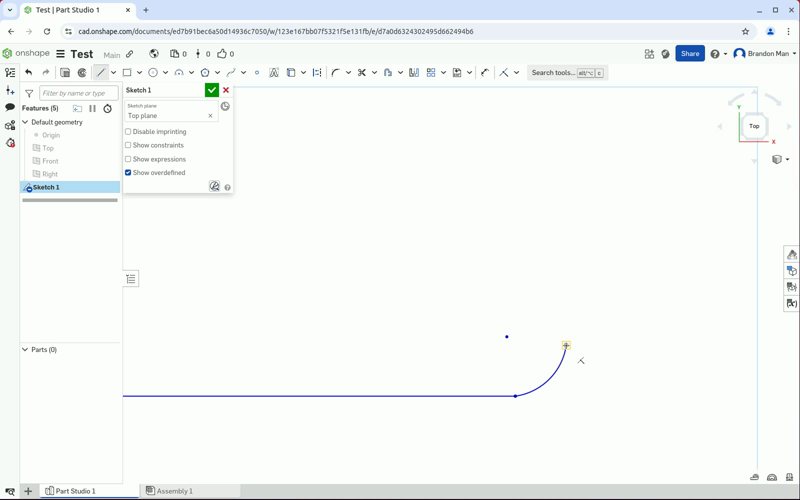
scroll(-6)
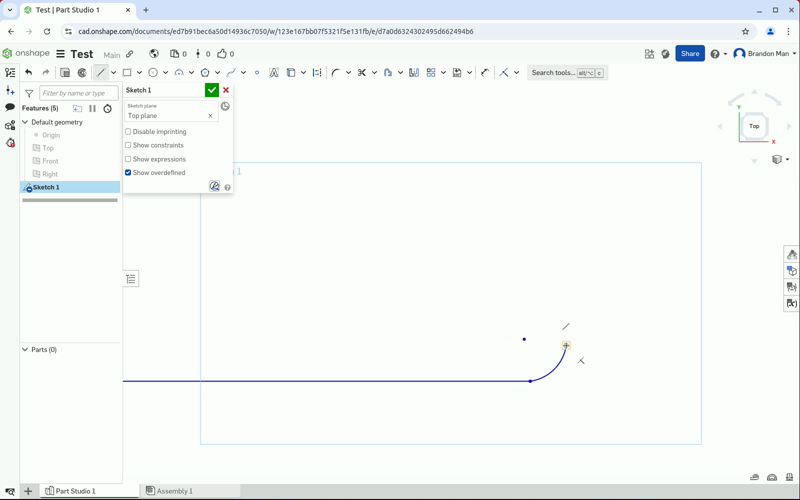
scroll(-6)
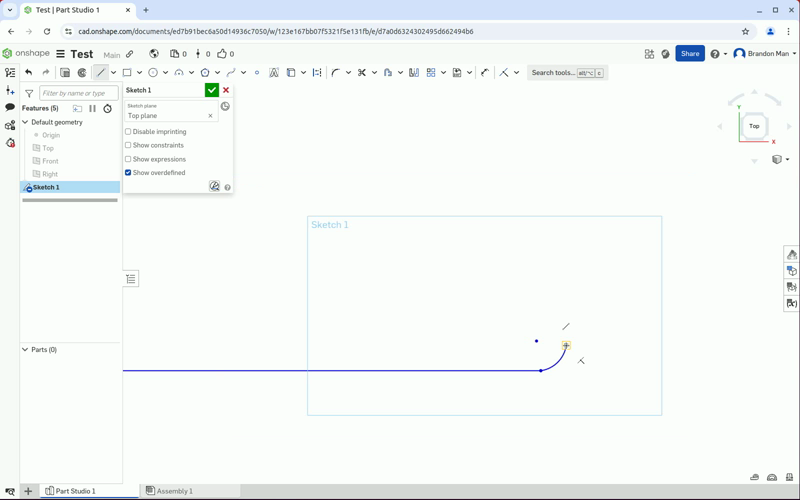
scroll(-6)
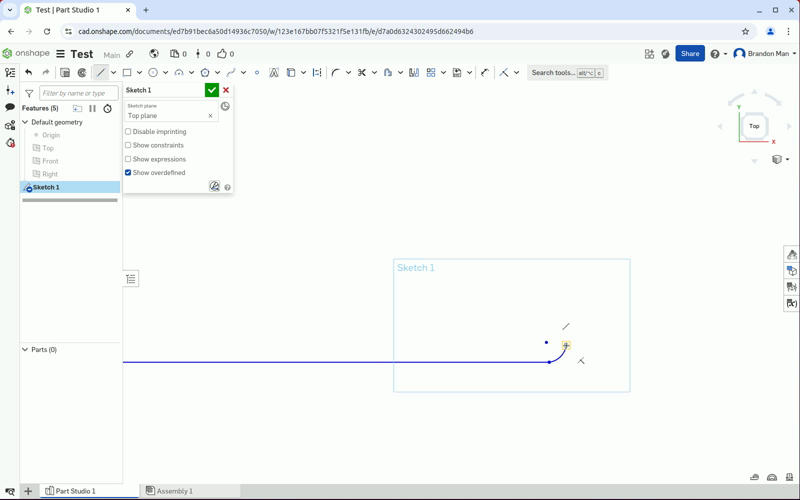
scroll(-6)
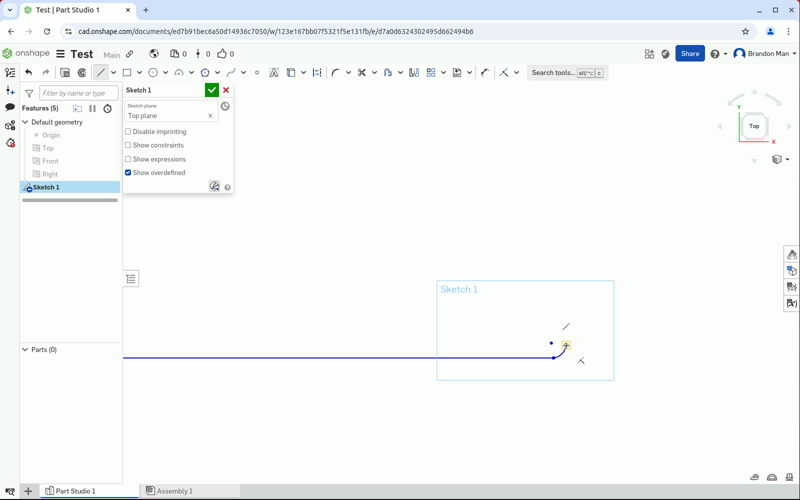
scroll(-6)
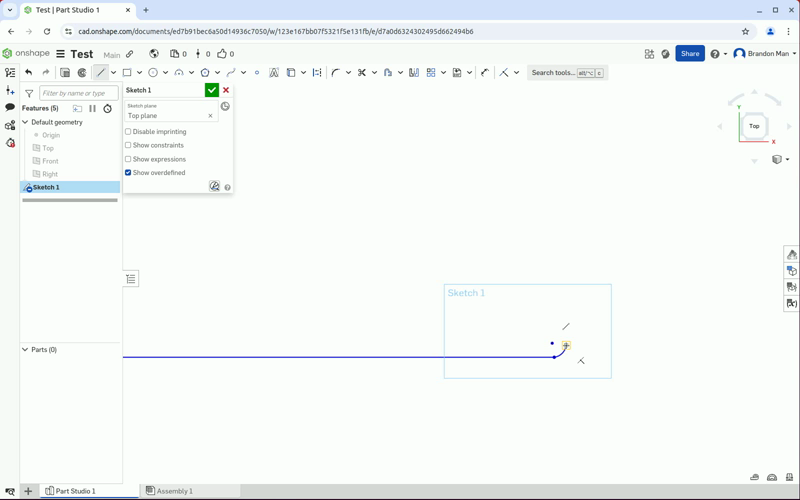
scroll(-6)
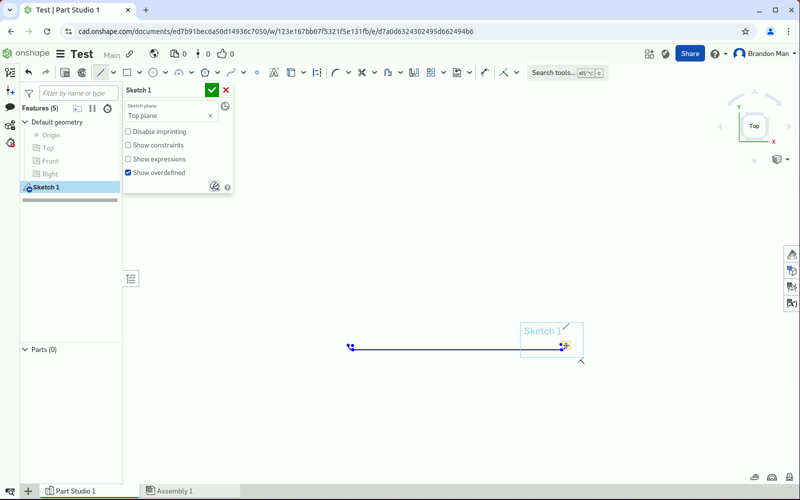
key_down(shift)
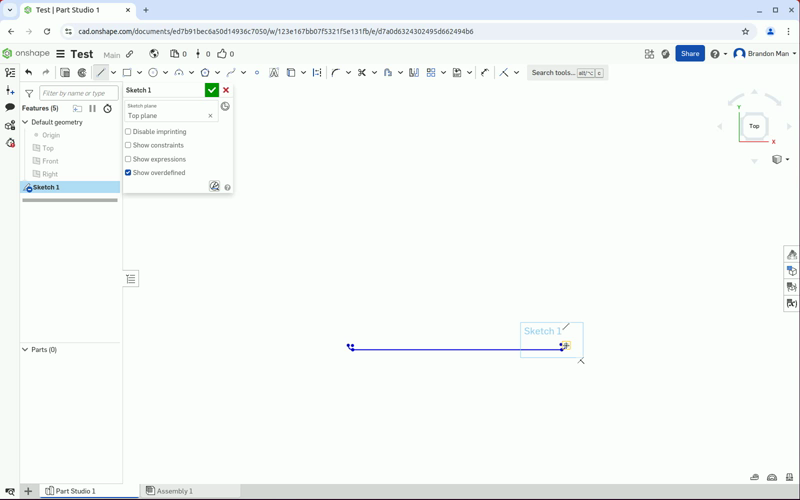
mouse_move(566, 214)
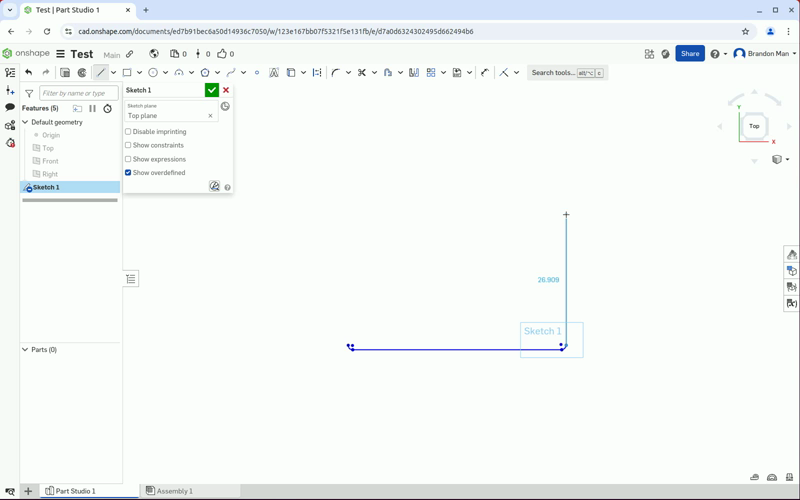
click(566, 214)
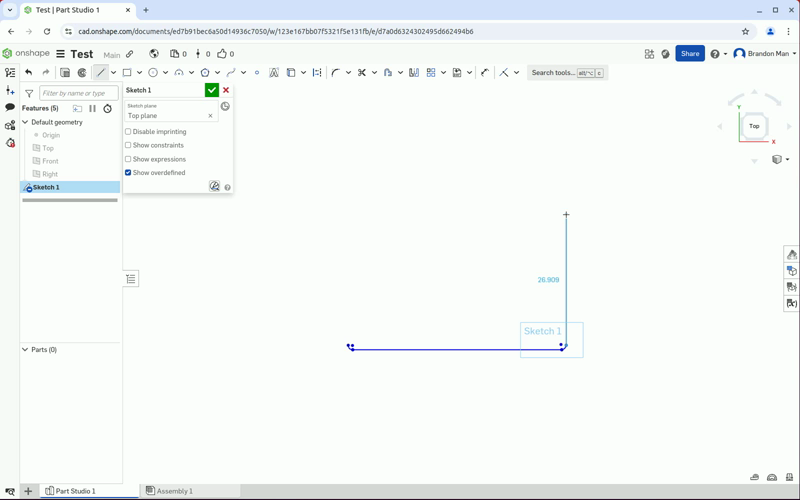
key_up(shift)
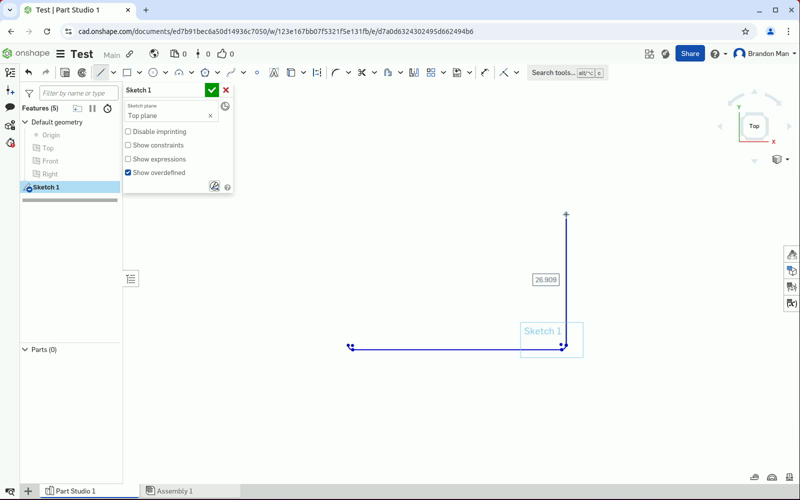
key(esc)
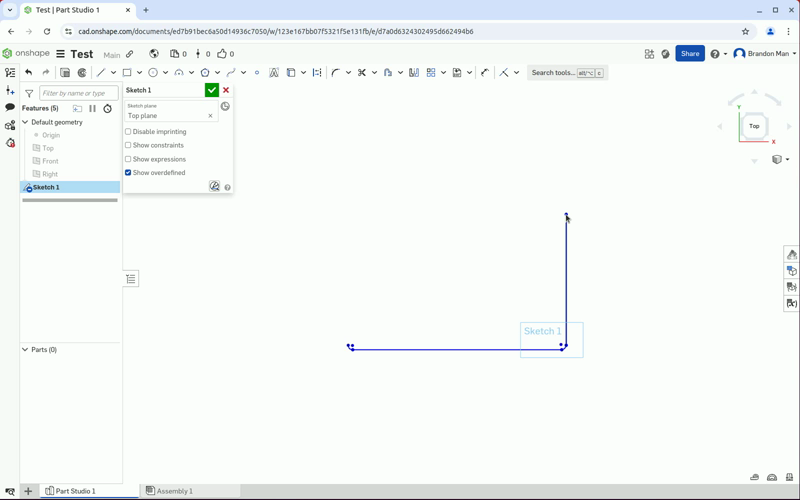
key(a)
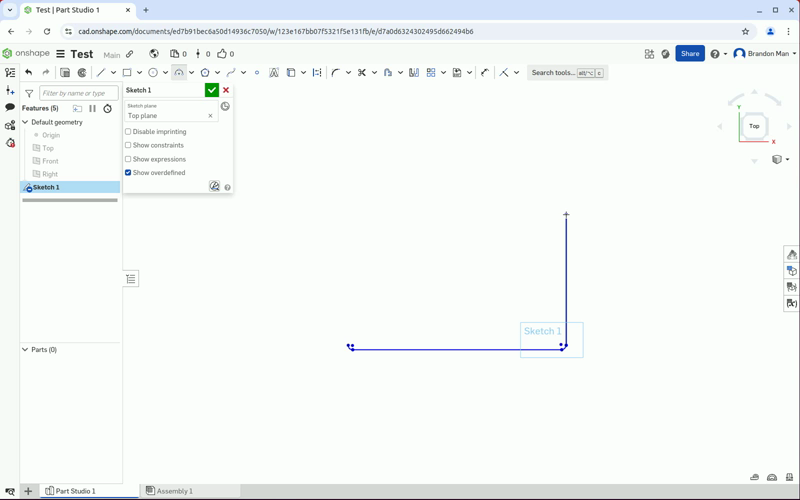
mouse_move(566, 214)
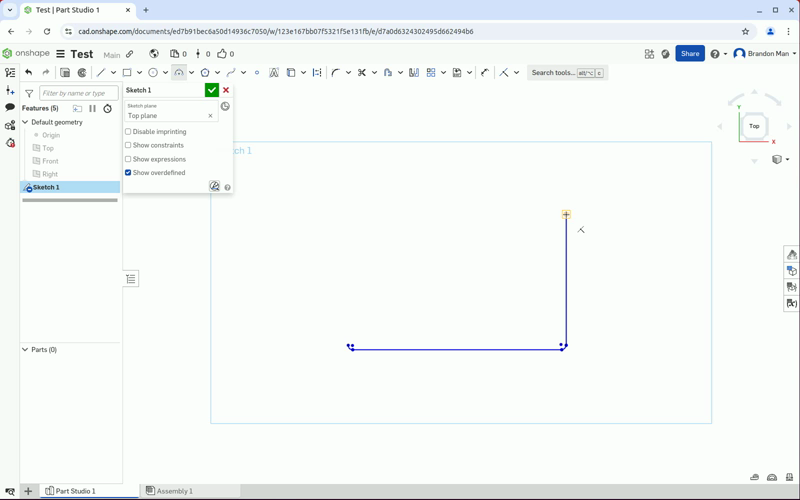
click(566, 214)
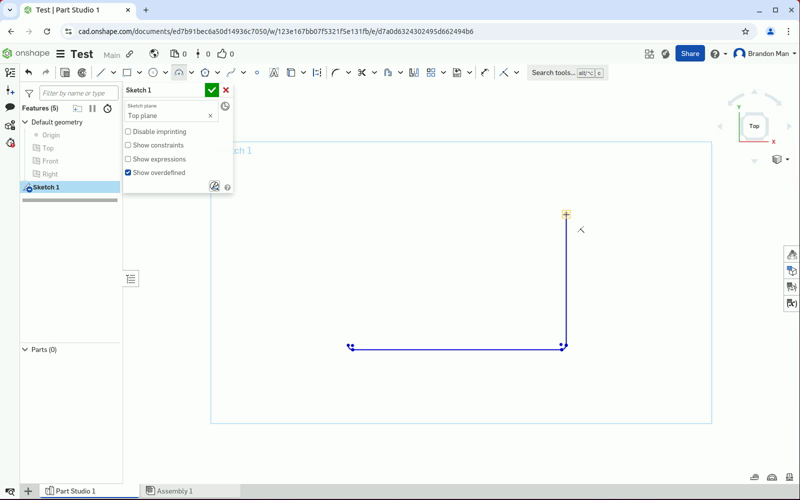
key_down(shift)
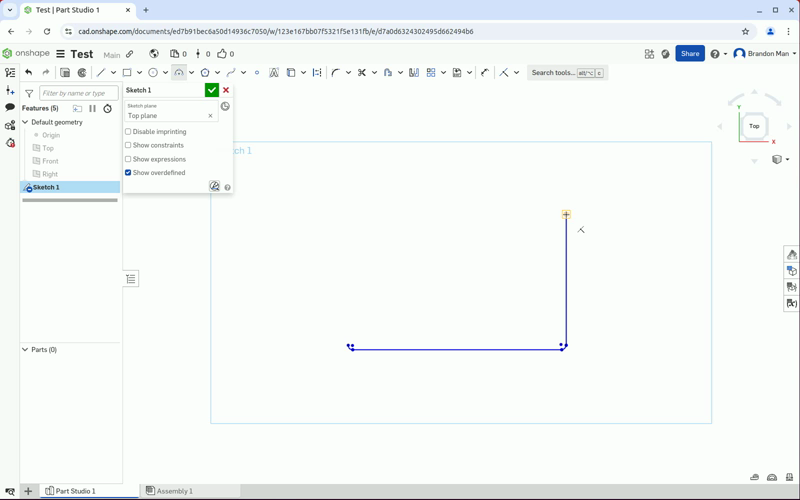
mouse_move(561, 209)
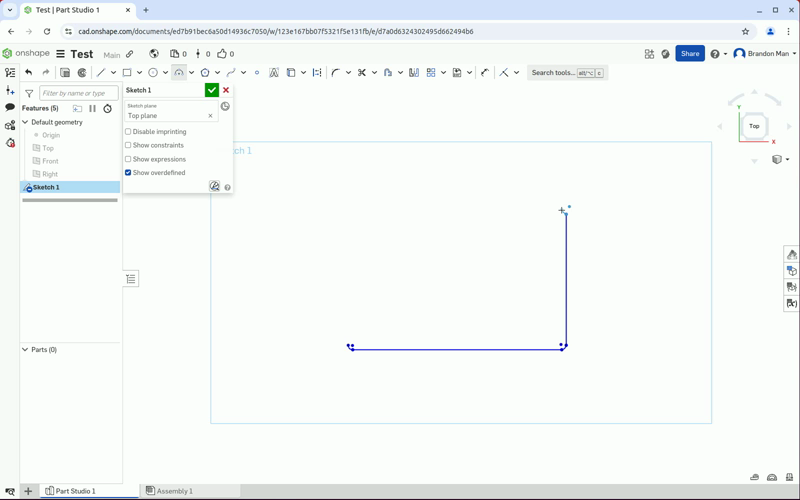
scroll(6)
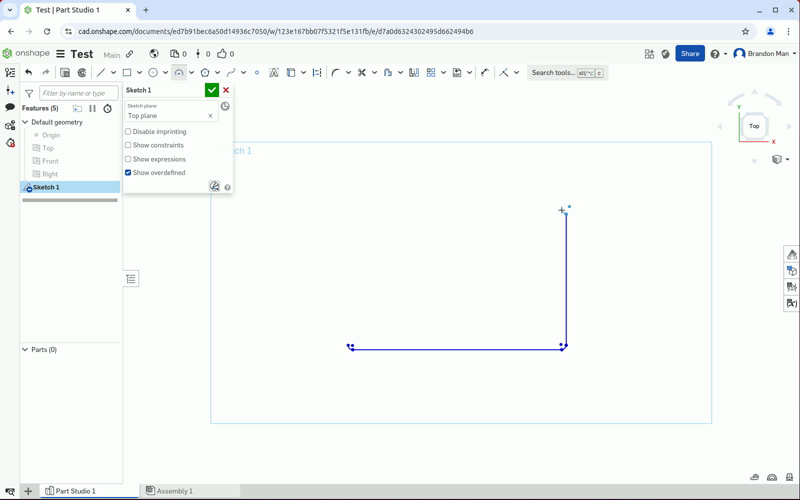
scroll(6)
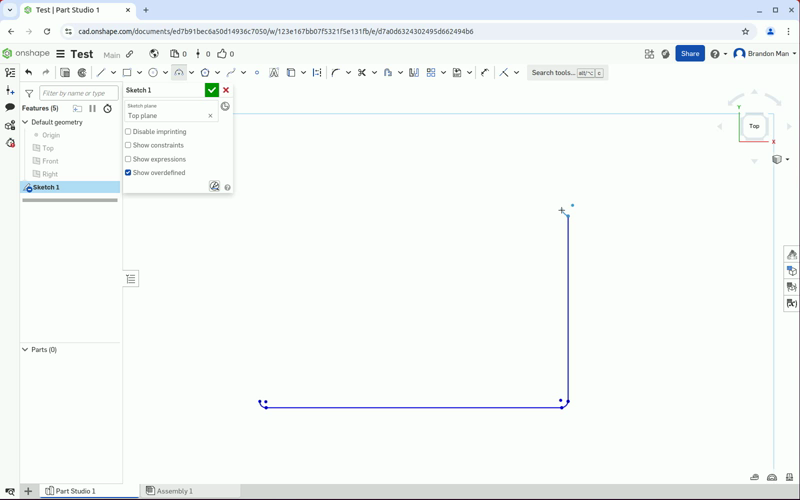
scroll(6)
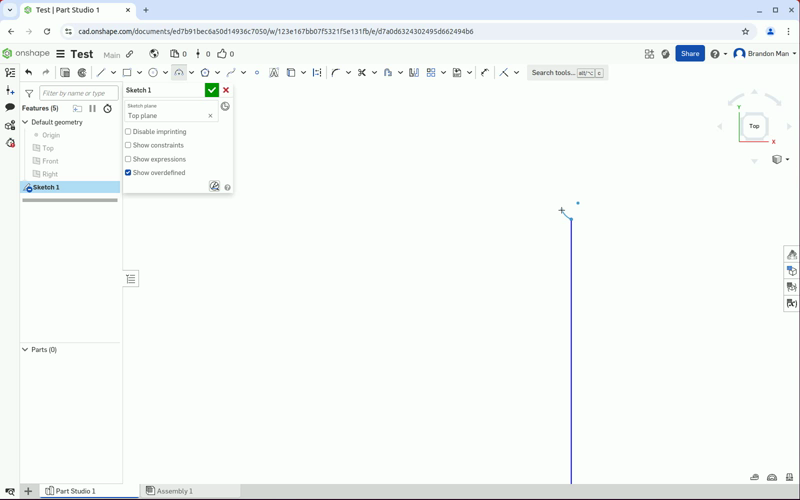
scroll(6)
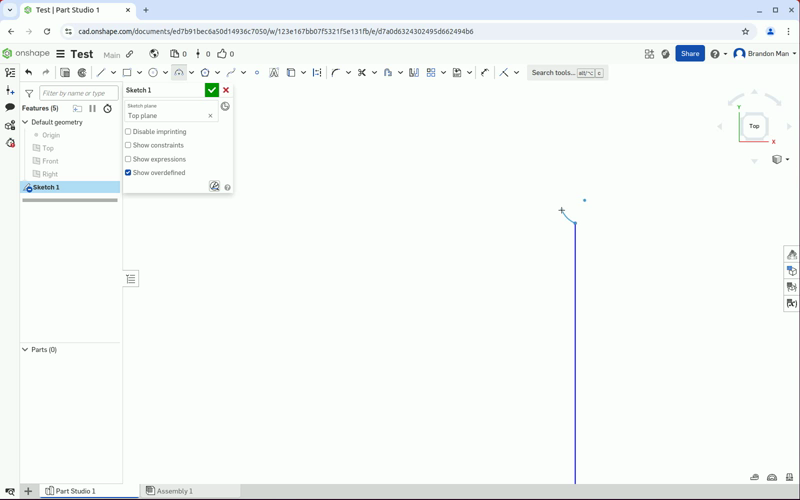
scroll(6)
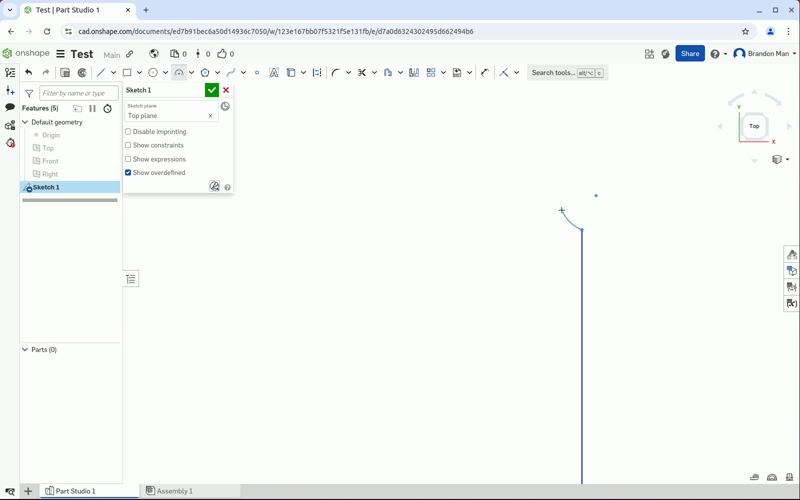
scroll(6)
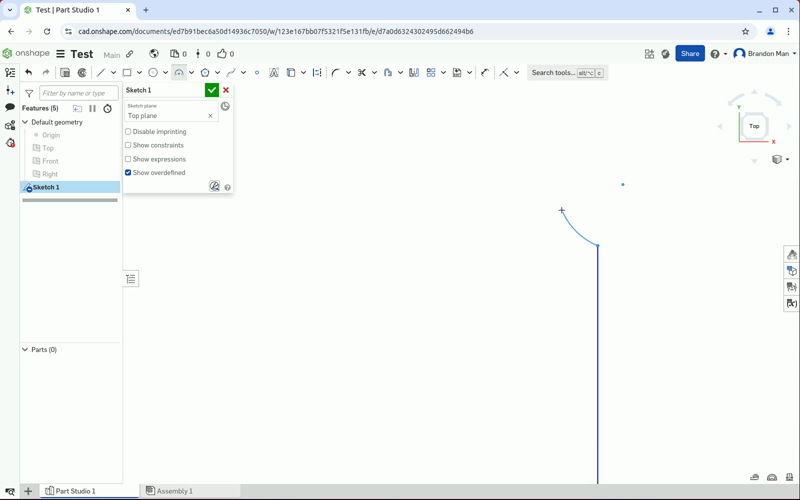
scroll(6)
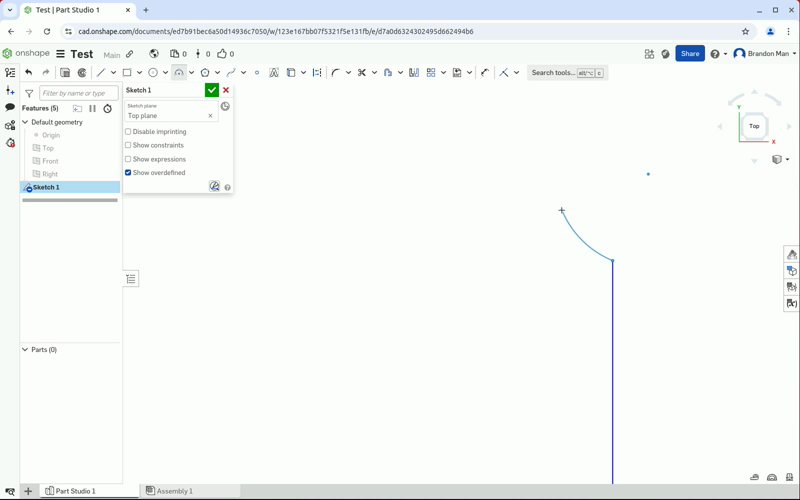
click(561, 209)
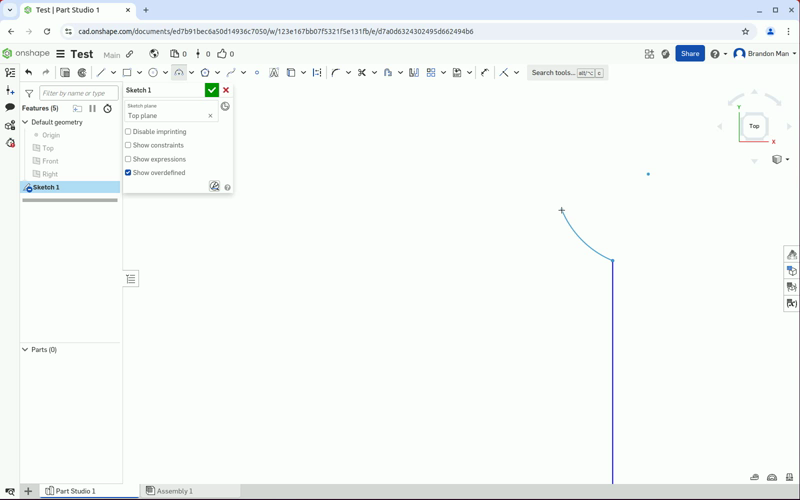
scroll(-6)
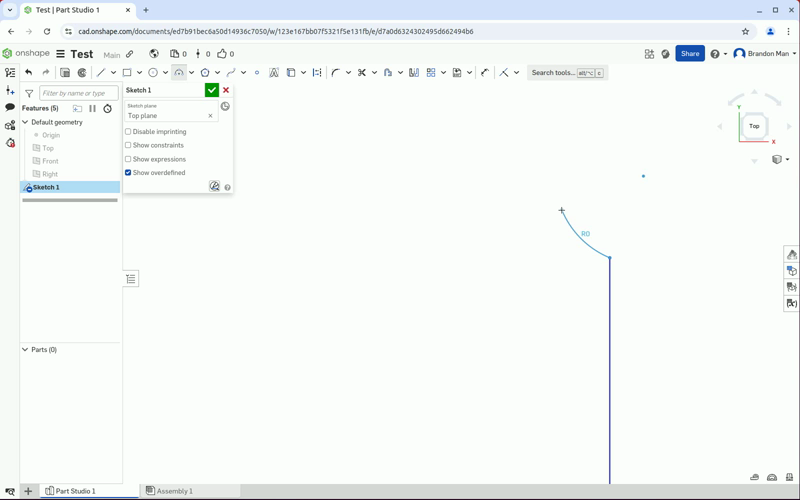
scroll(-6)
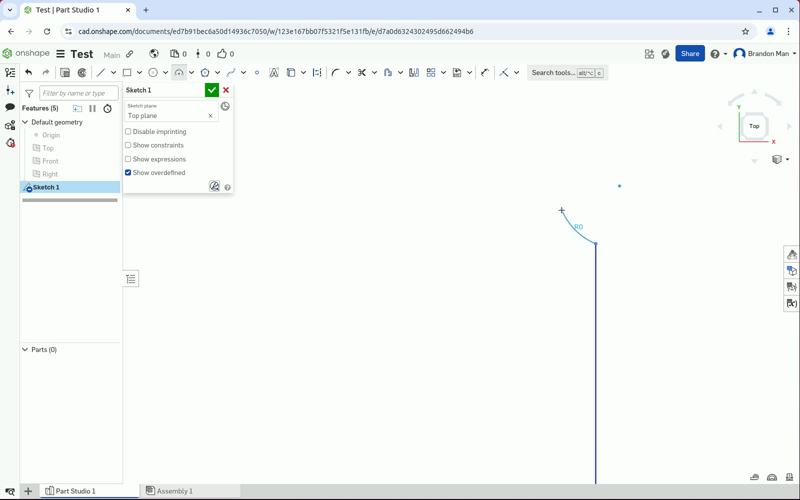
scroll(-6)
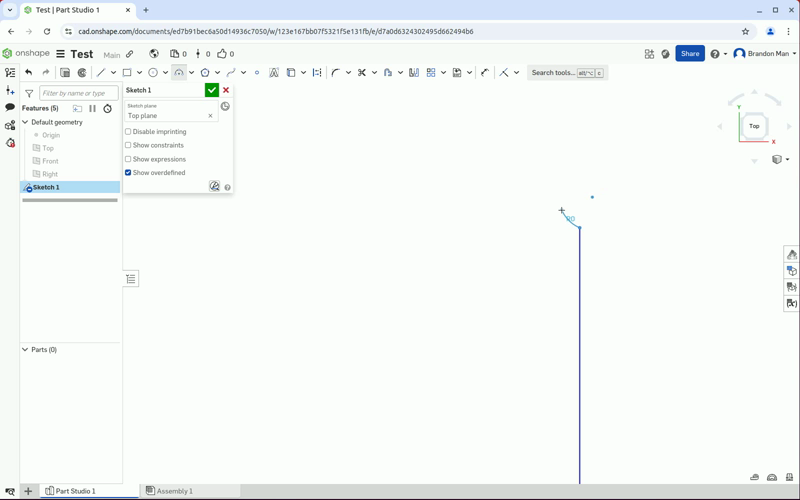
scroll(-6)
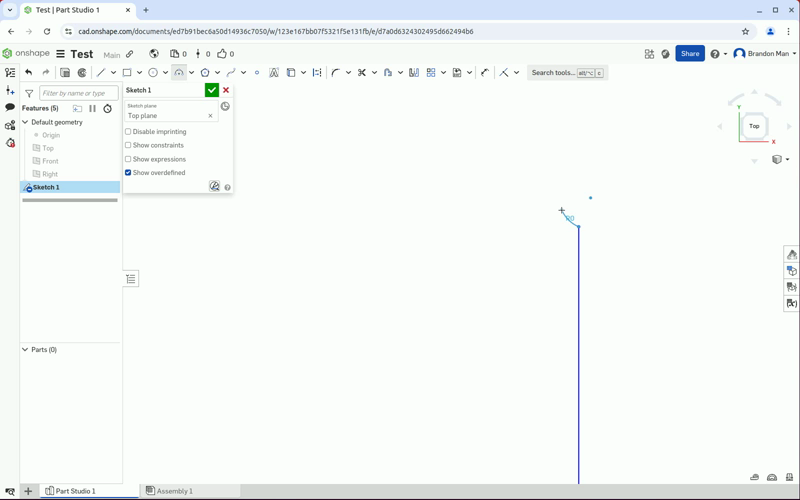
scroll(-6)
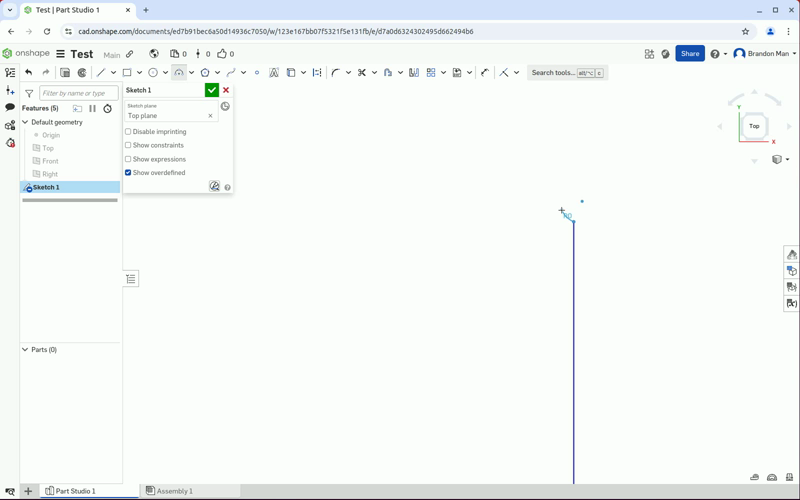
scroll(-6)
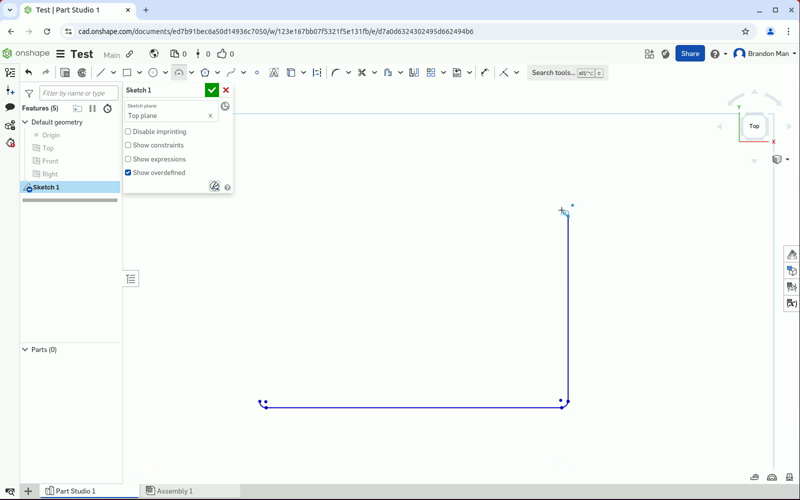
scroll(-6)
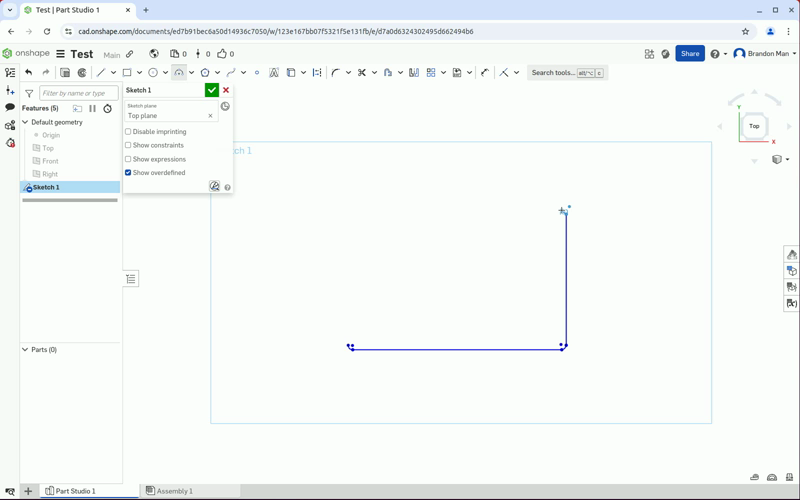
mouse_move(564, 210)
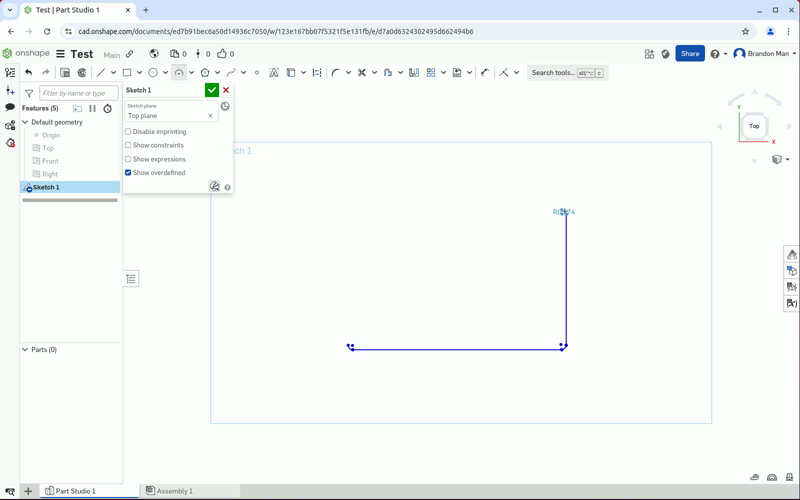
scroll(6)
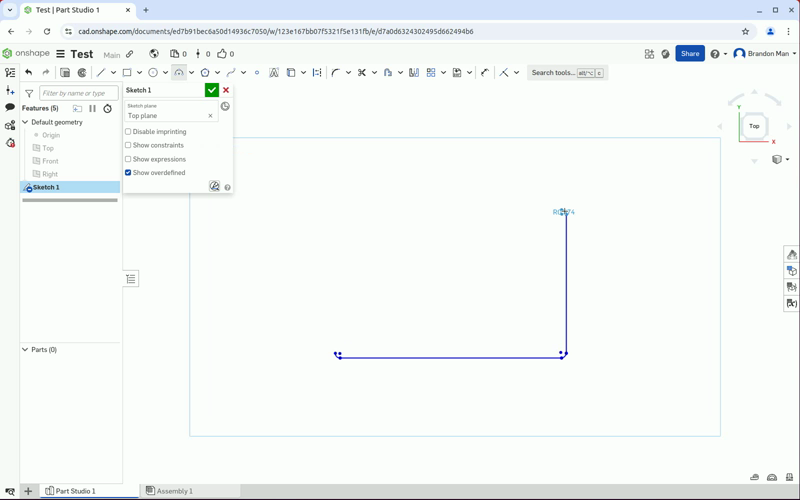
scroll(6)
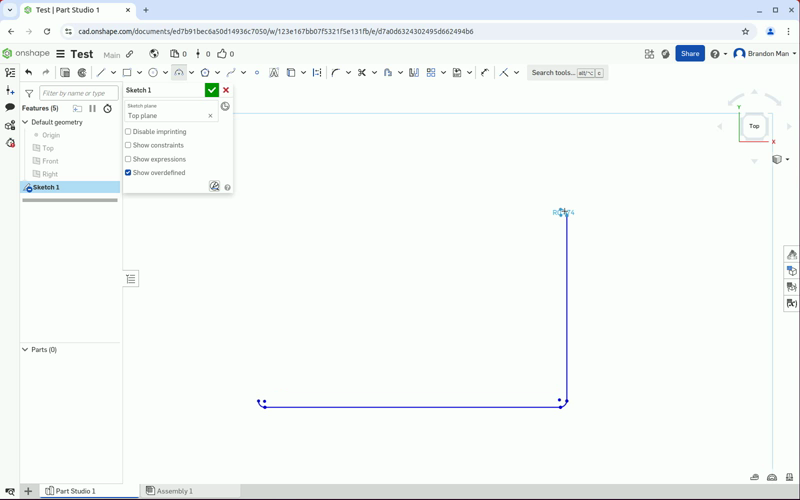
scroll(6)
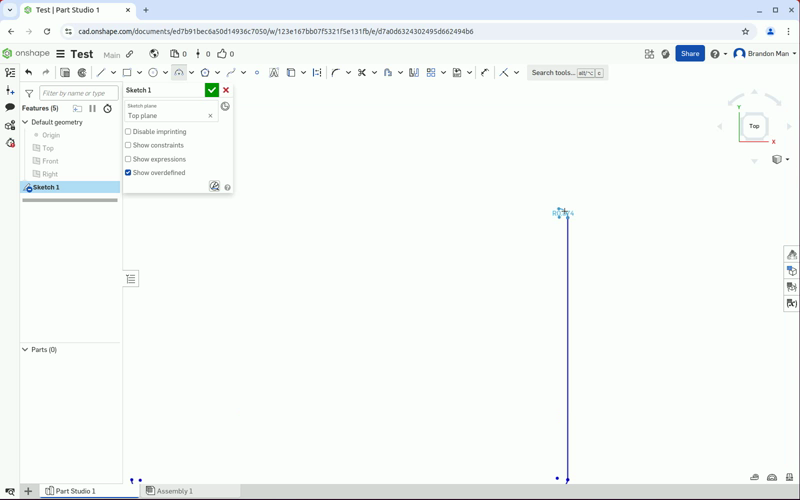
scroll(6)
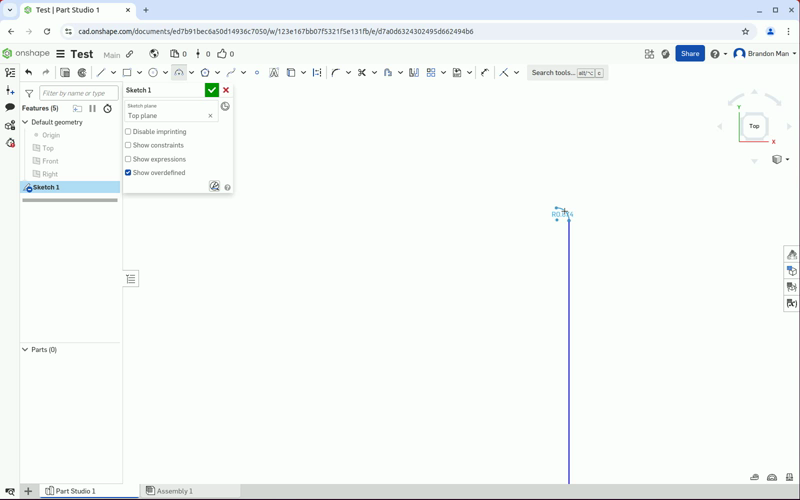
scroll(6)
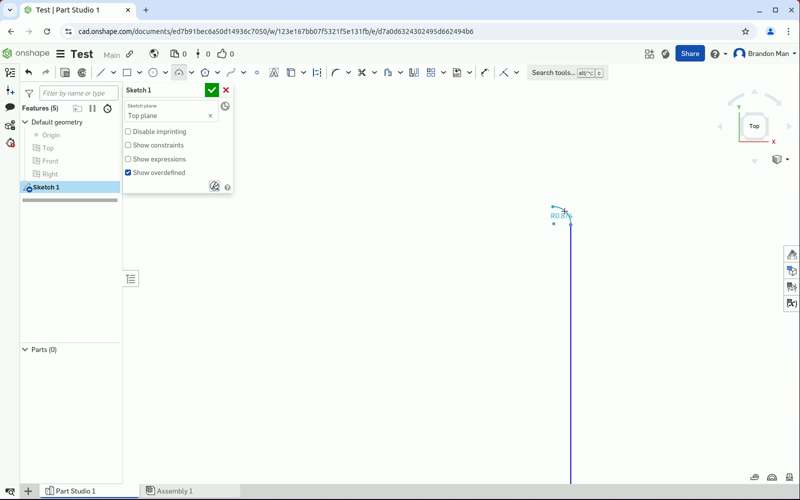
scroll(6)
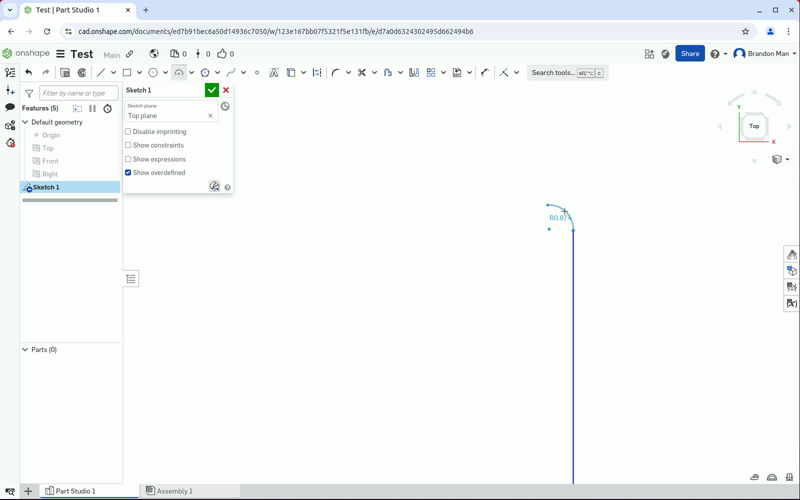
scroll(6)
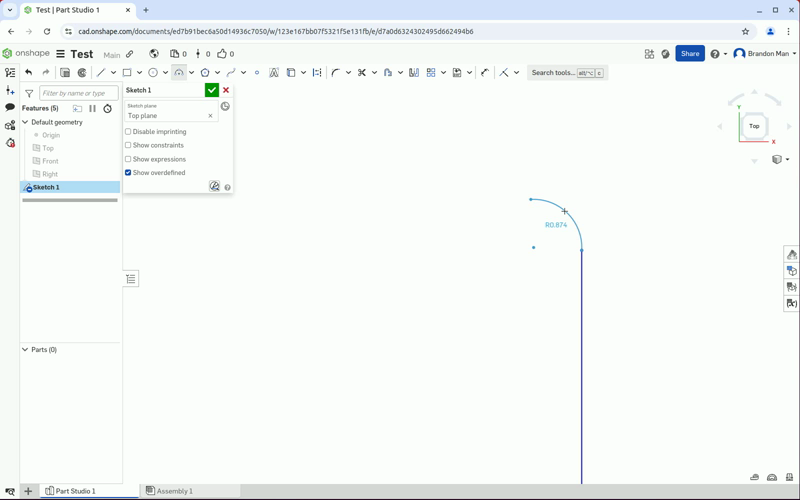
click(564, 210)
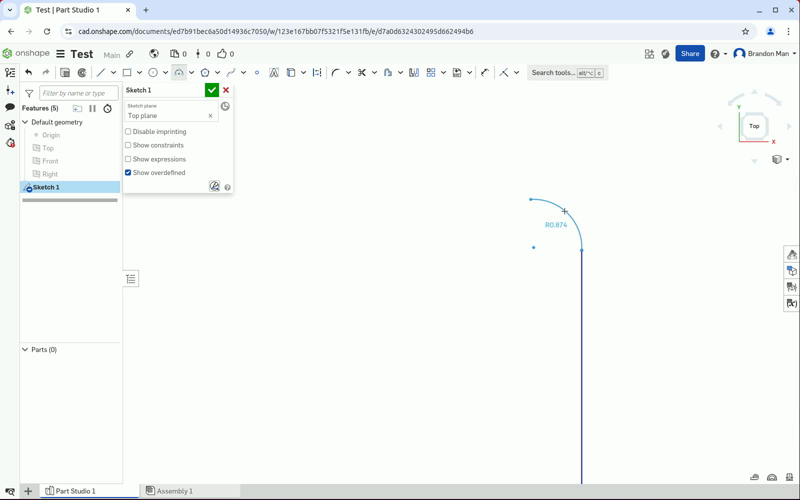
scroll(-6)
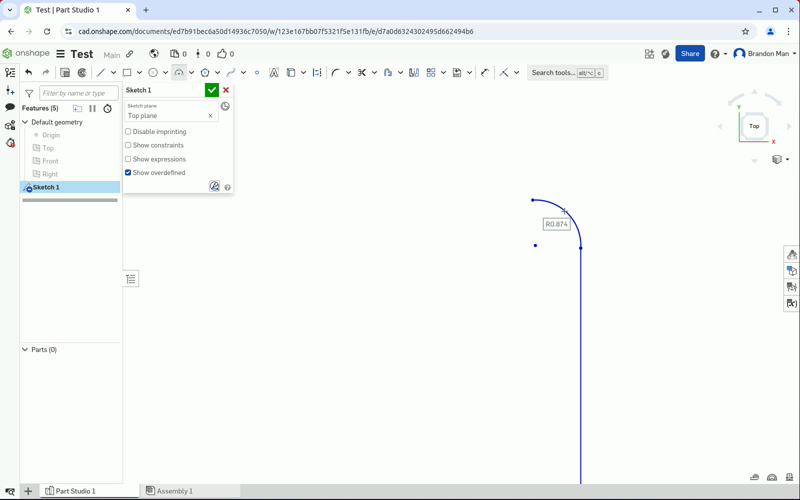
scroll(-6)
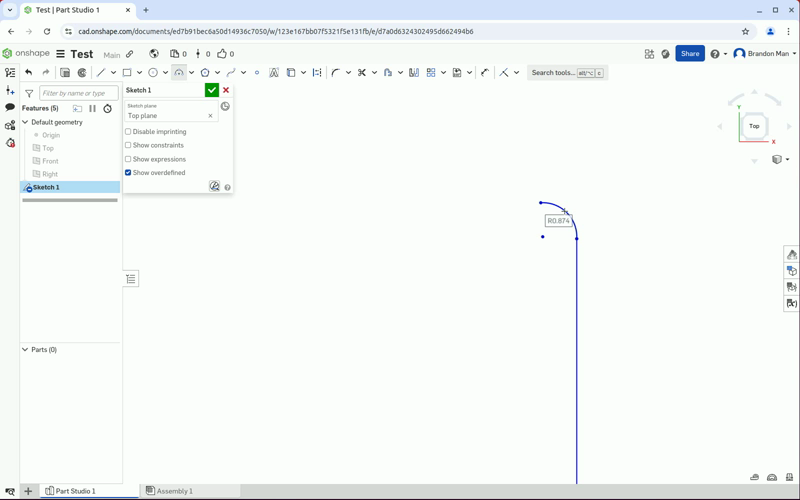
scroll(-6)
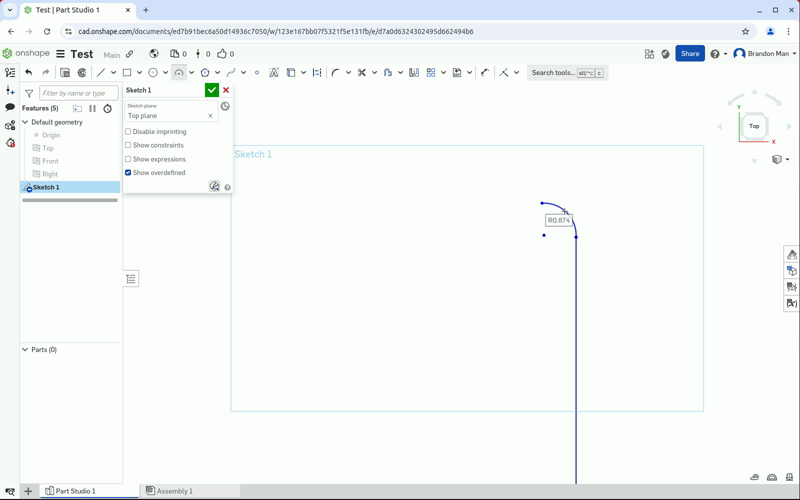
scroll(-6)
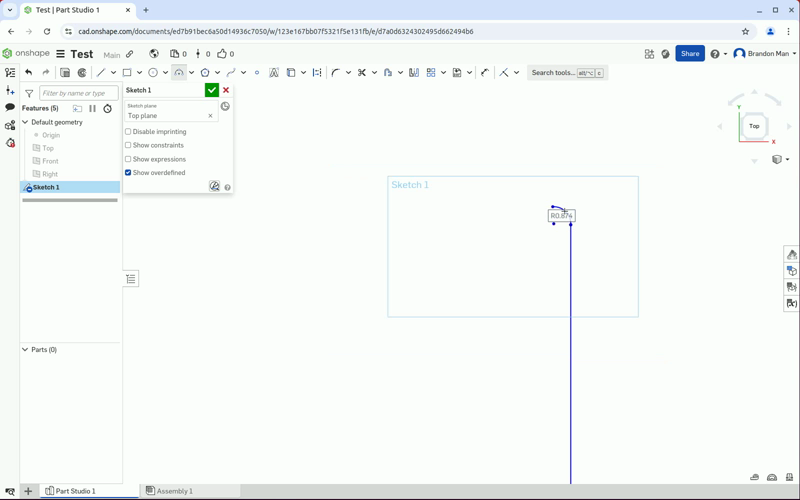
scroll(-6)
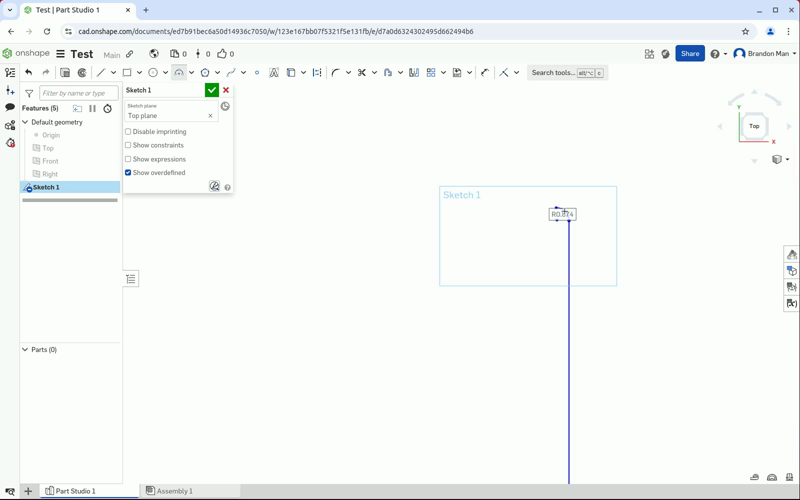
scroll(-6)
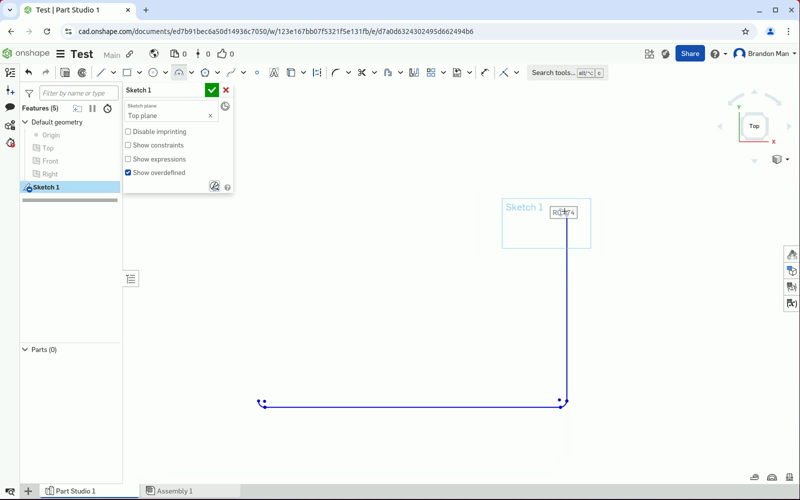
scroll(-6)
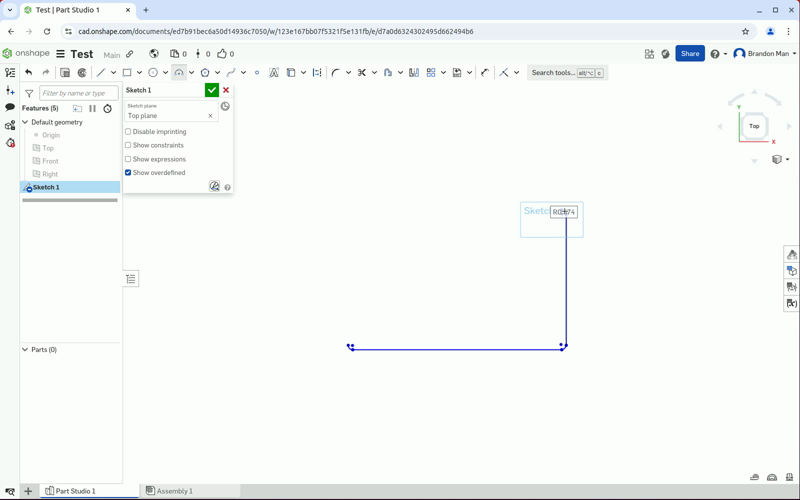
key_up(shift)
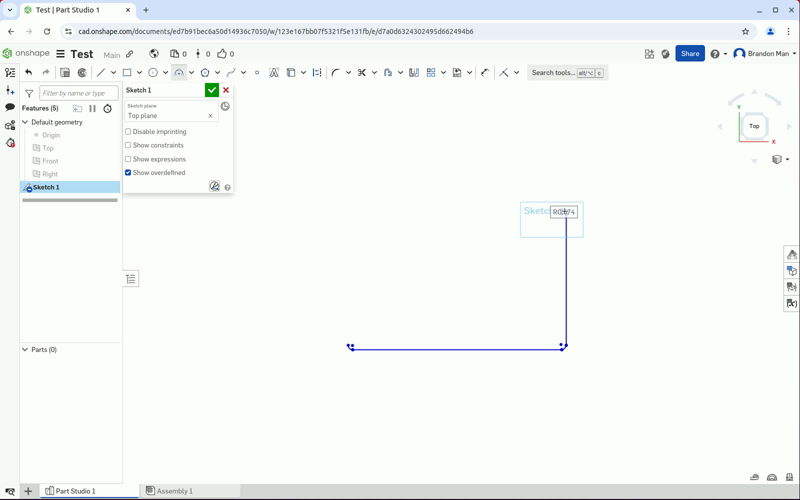
key(esc)
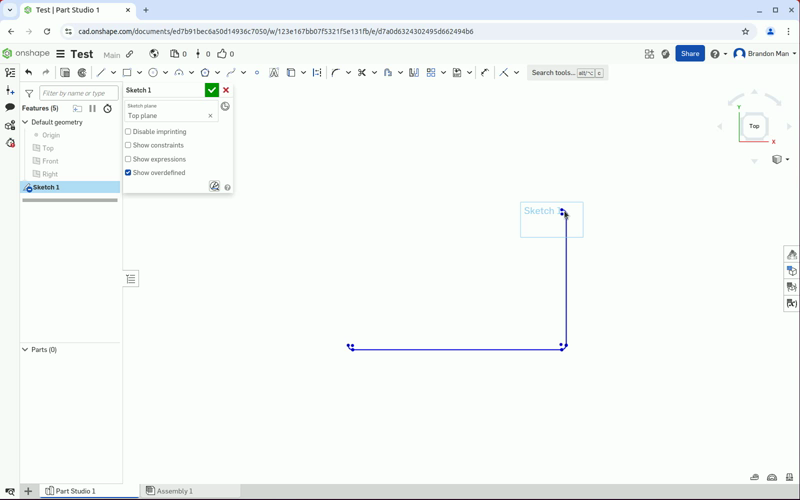
key(l)
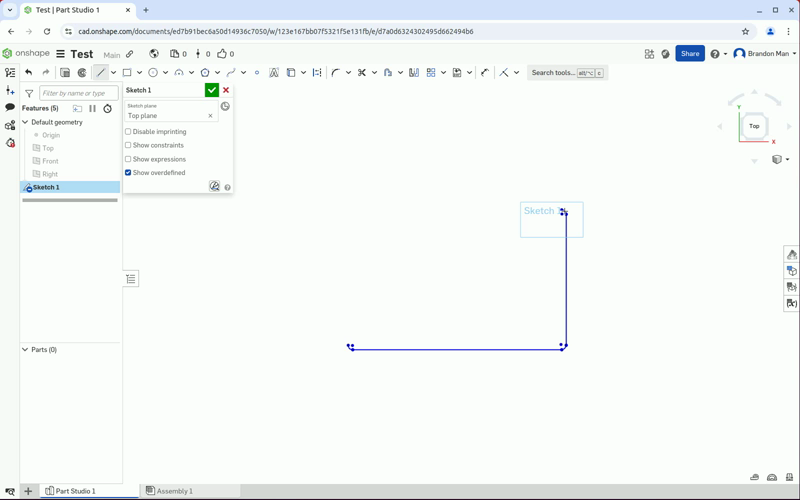
mouse_move(561, 209)
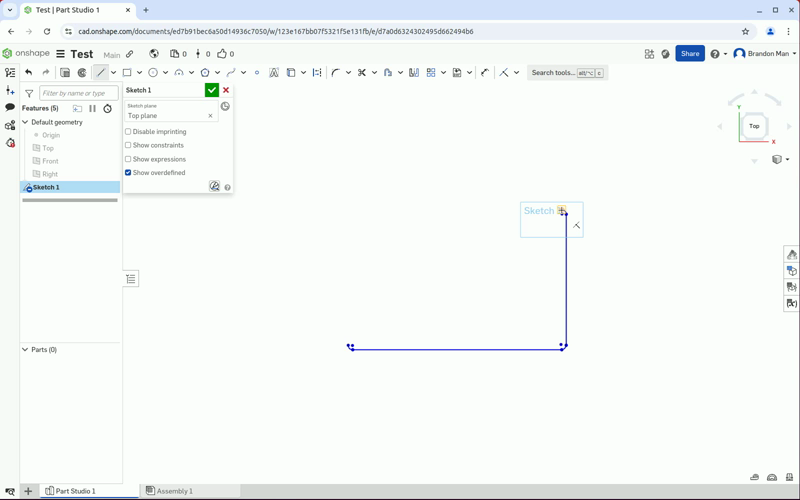
scroll(6)
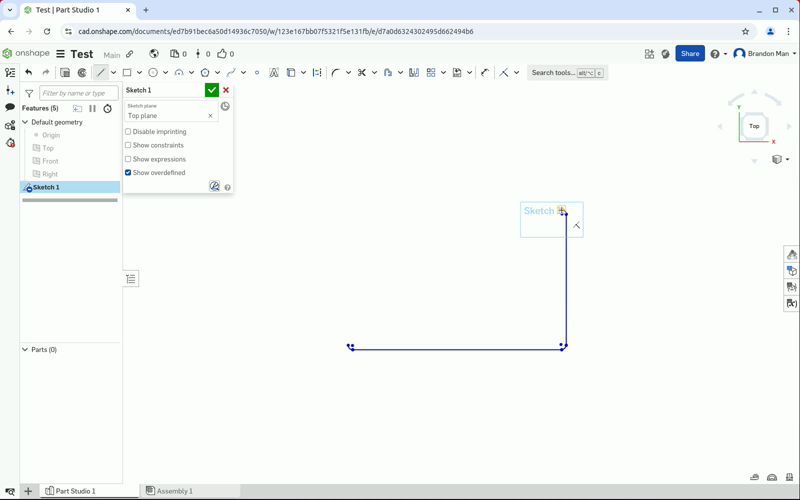
scroll(6)
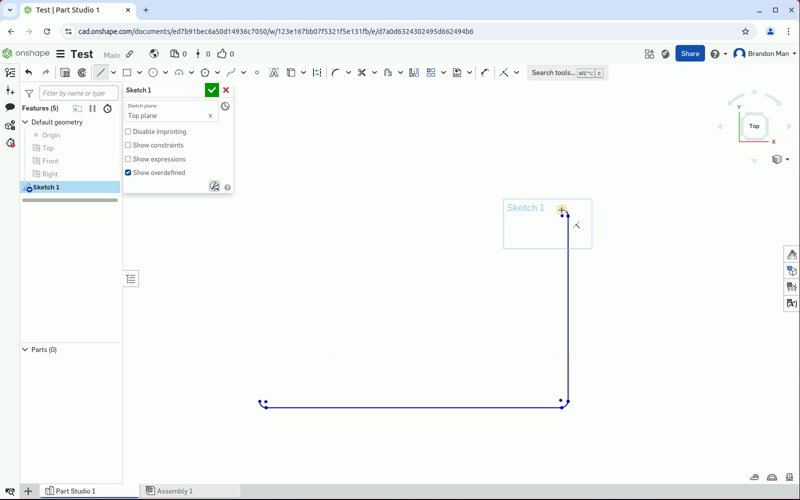
scroll(6)
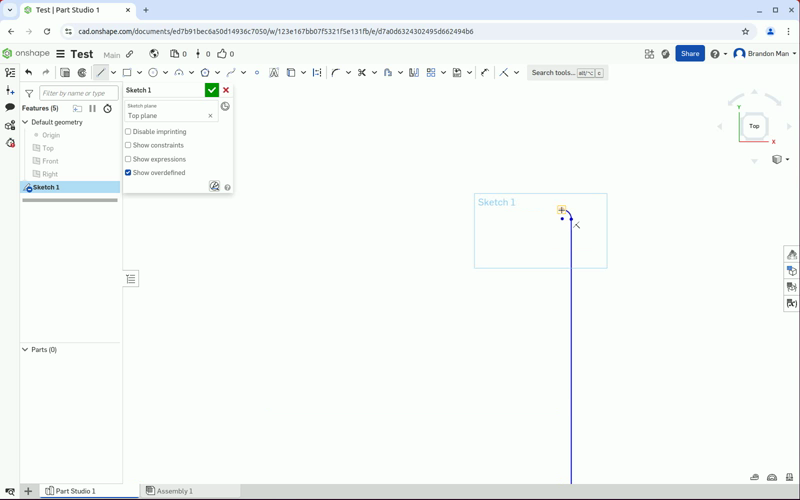
scroll(6)
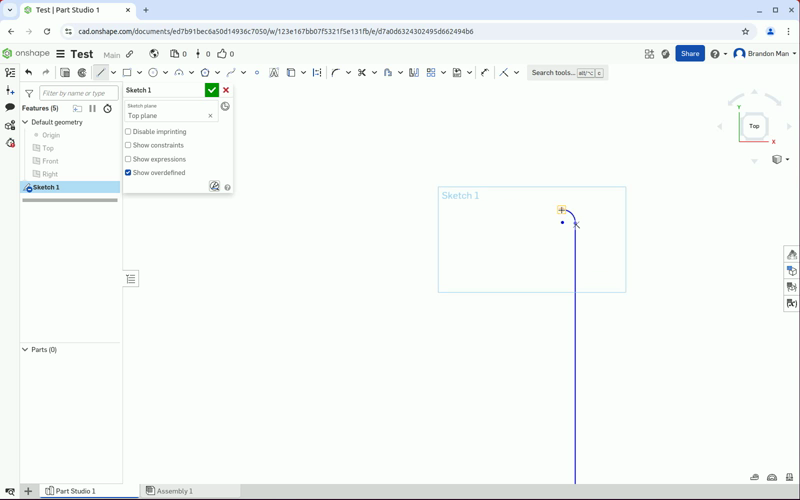
scroll(6)
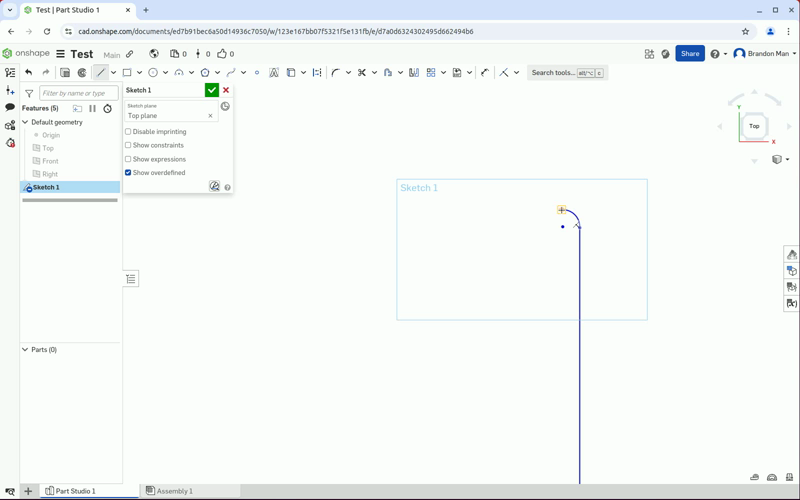
scroll(6)
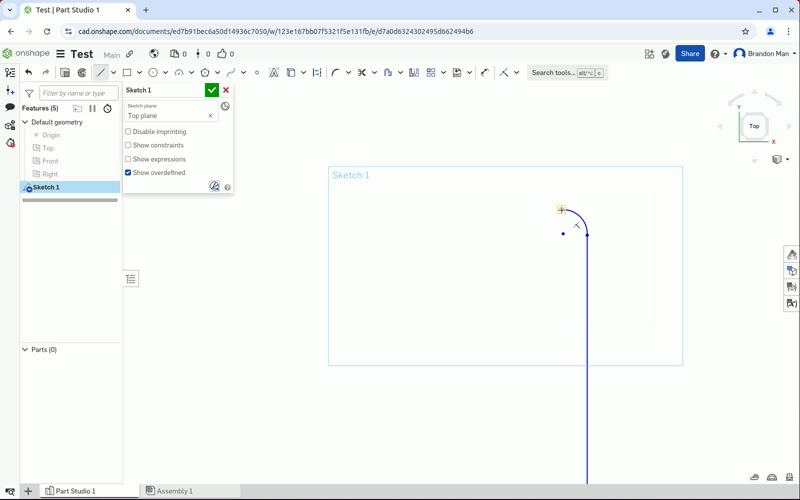
scroll(6)
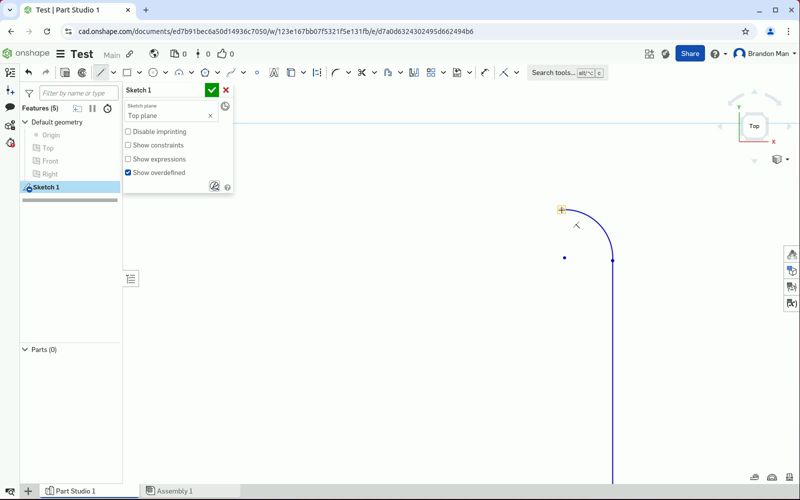
click(561, 209)
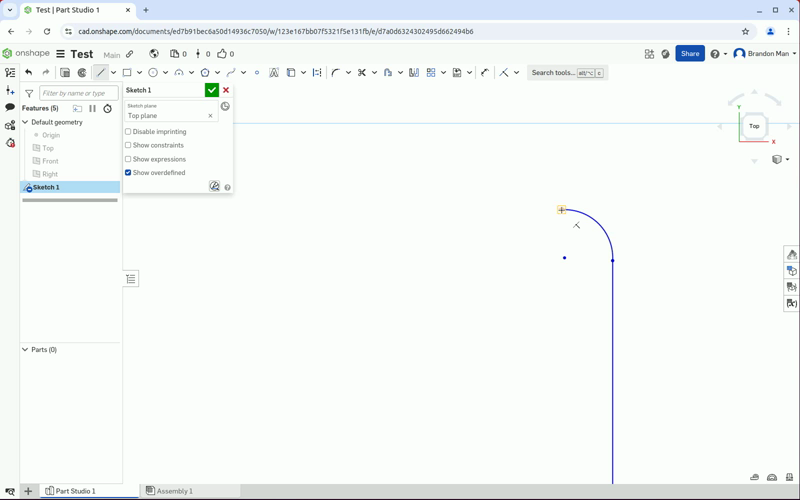
scroll(-6)
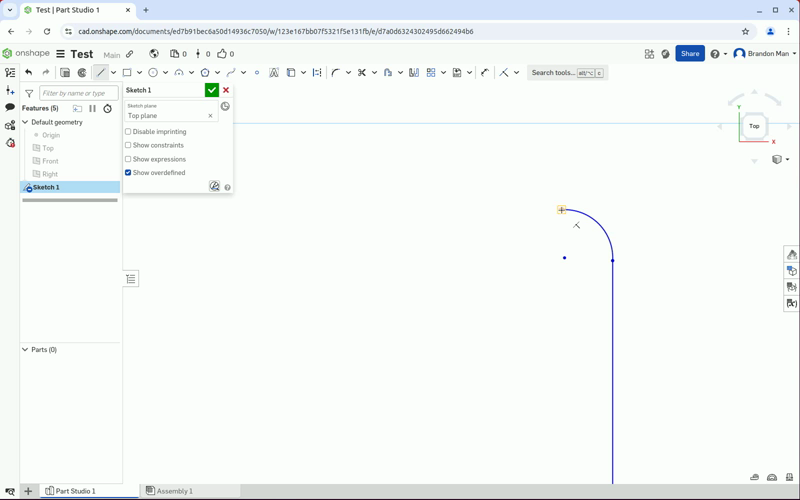
scroll(-6)
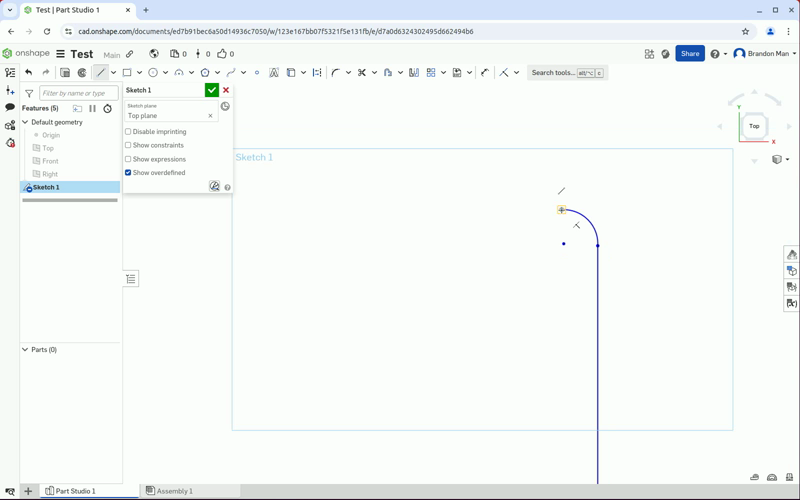
scroll(-6)
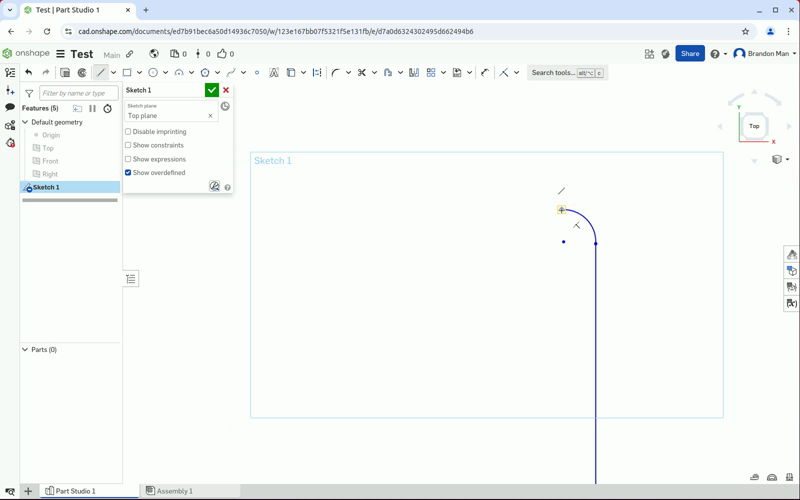
scroll(-6)
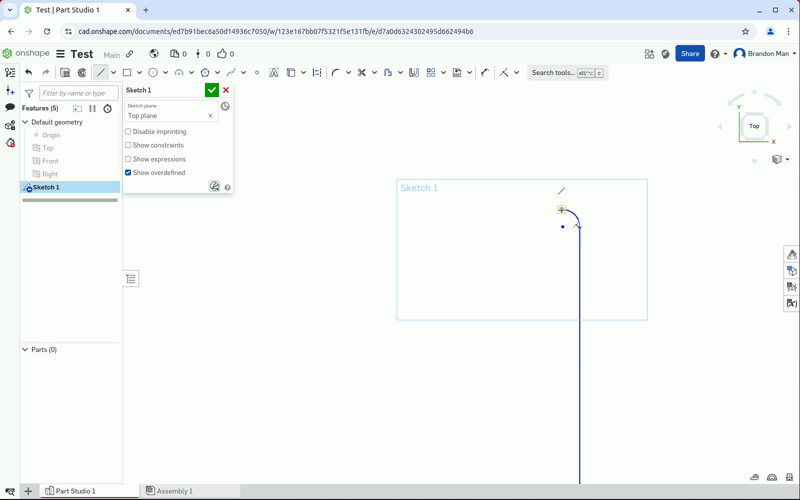
scroll(-6)
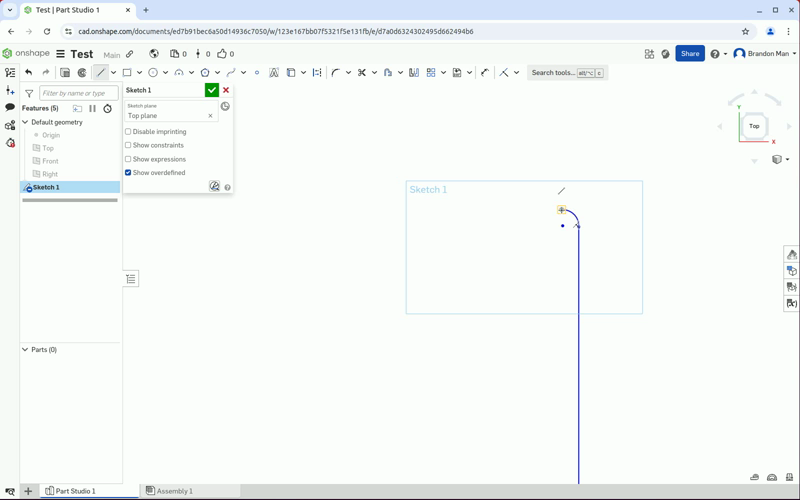
scroll(-6)
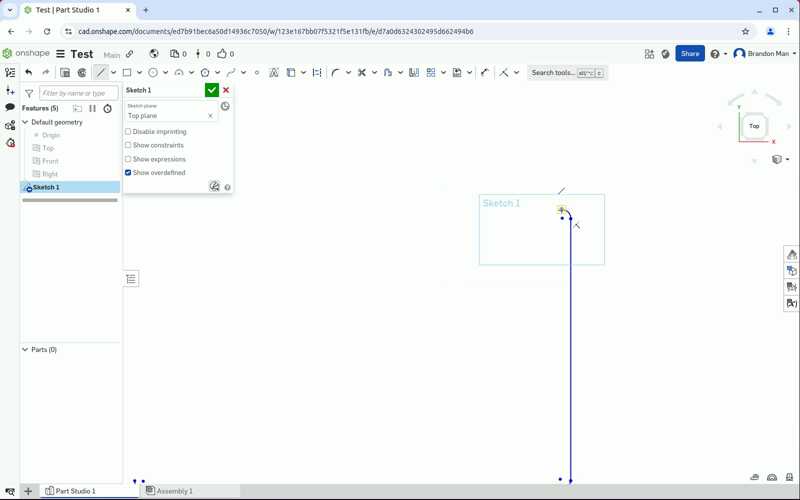
scroll(-6)
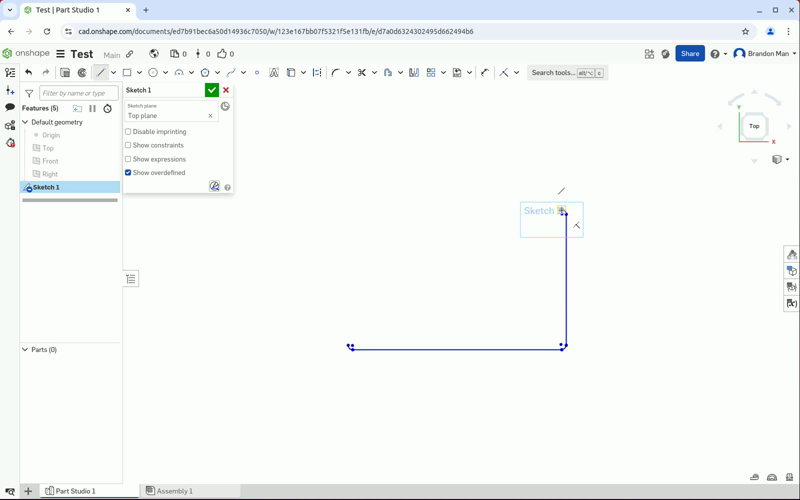
key_down(shift)
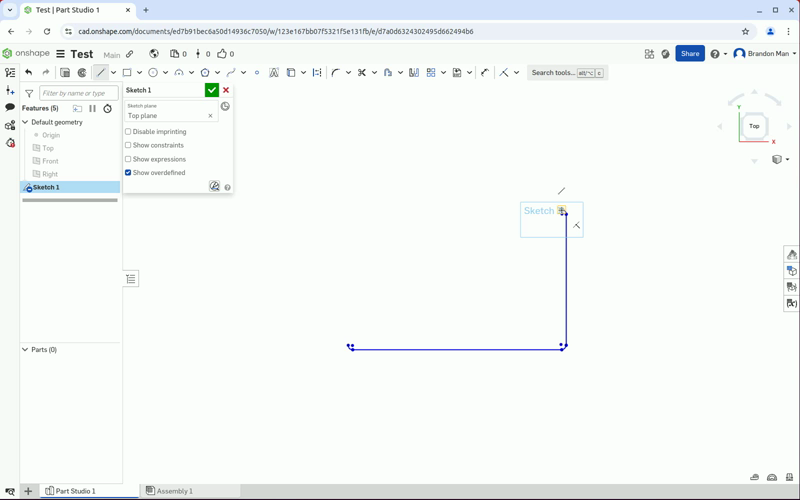
mouse_move(352, 209)
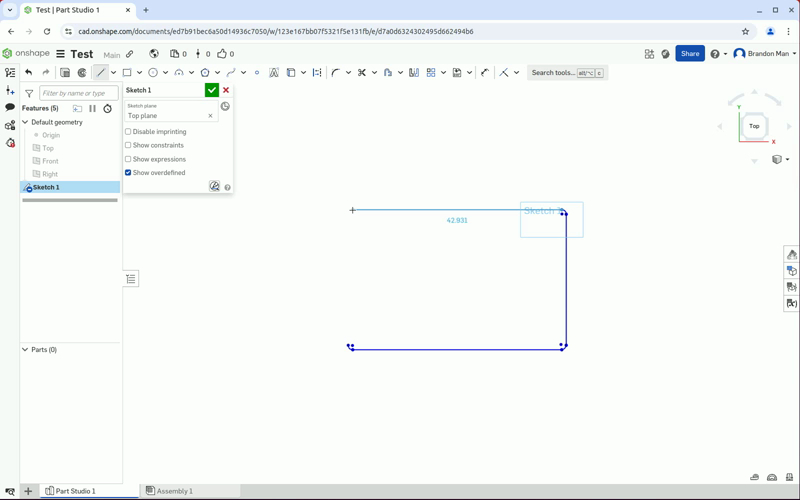
click(352, 209)
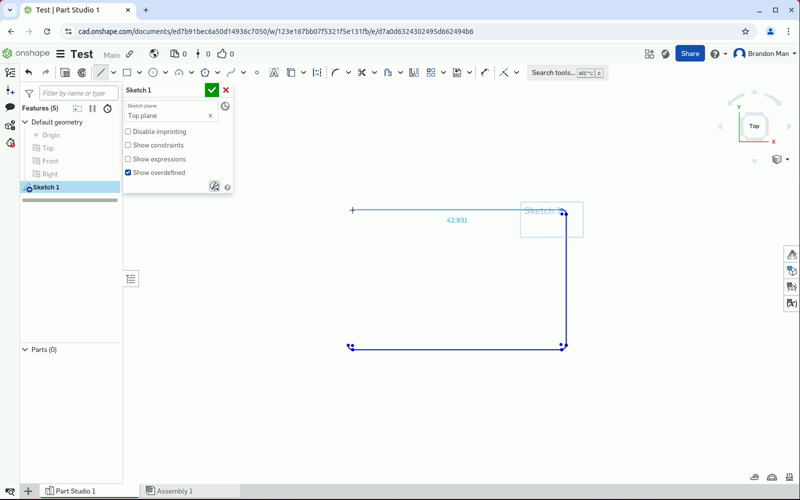
key_up(shift)
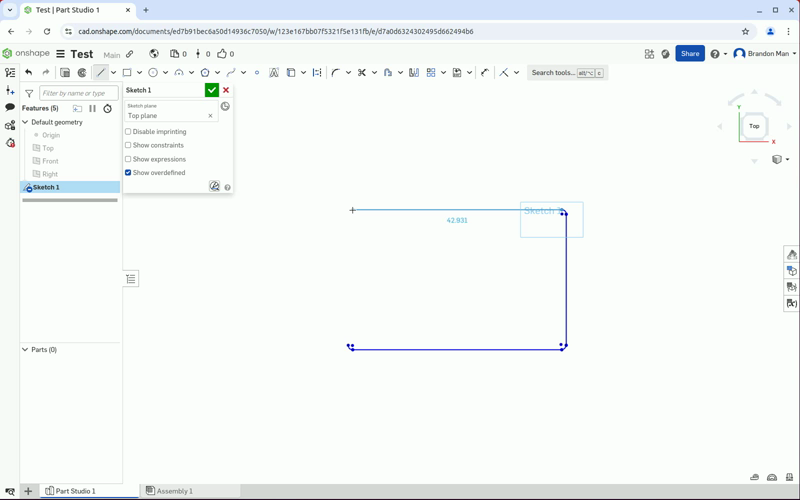
key(esc)
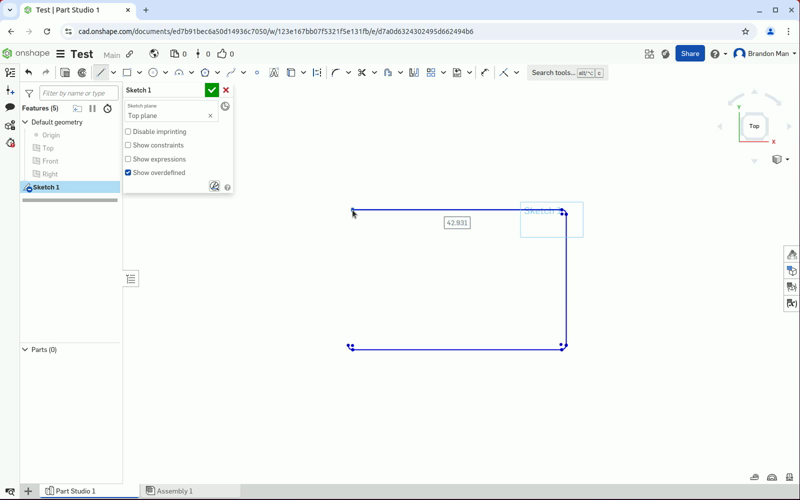
key(a)
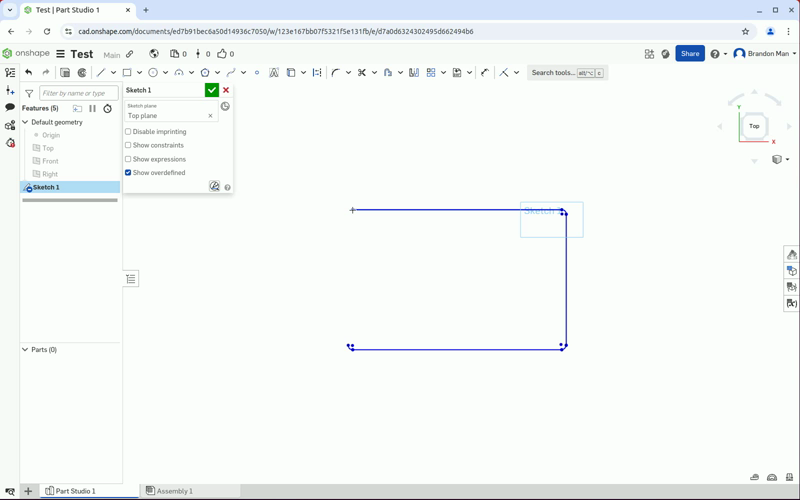
mouse_move(352, 209)
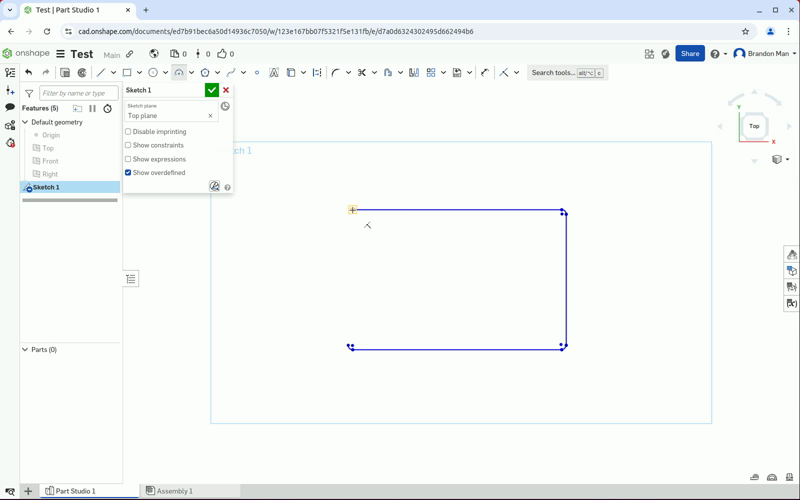
click(352, 209)
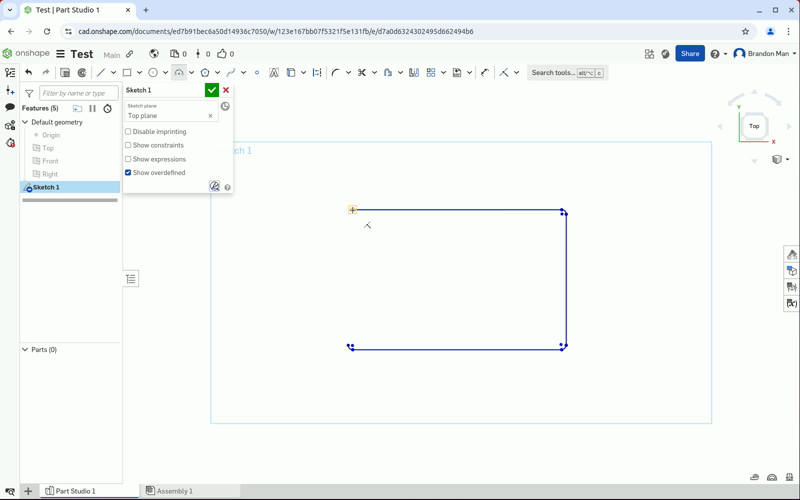
key_down(shift)
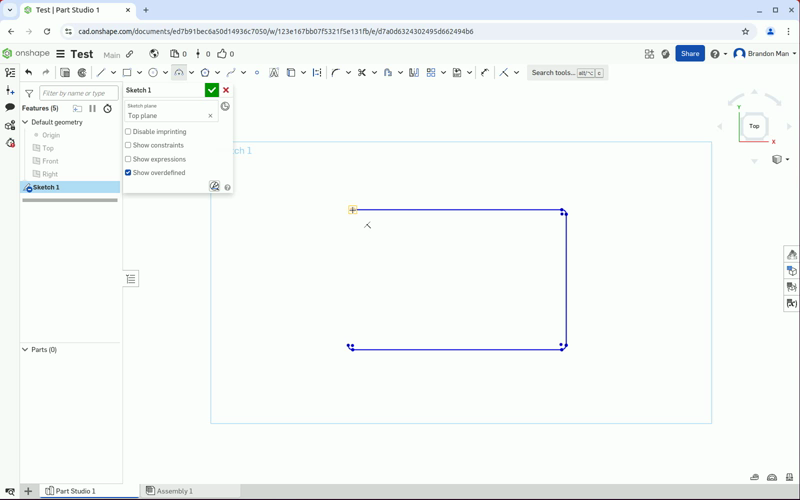
mouse_move(348, 214)
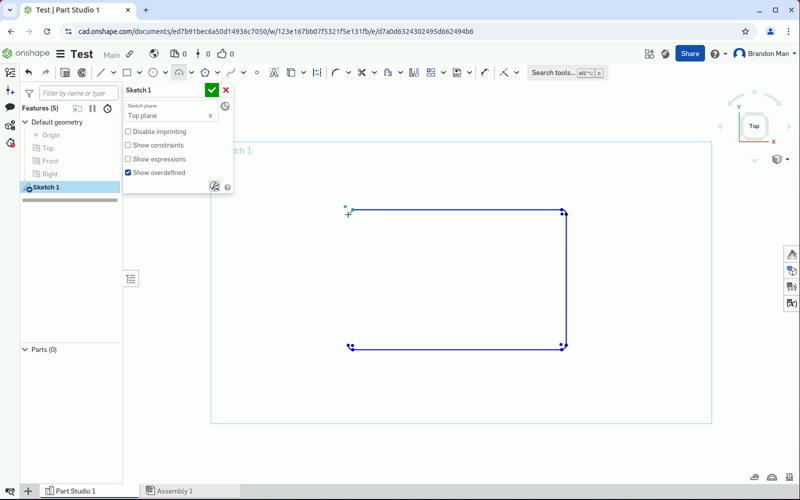
scroll(6)
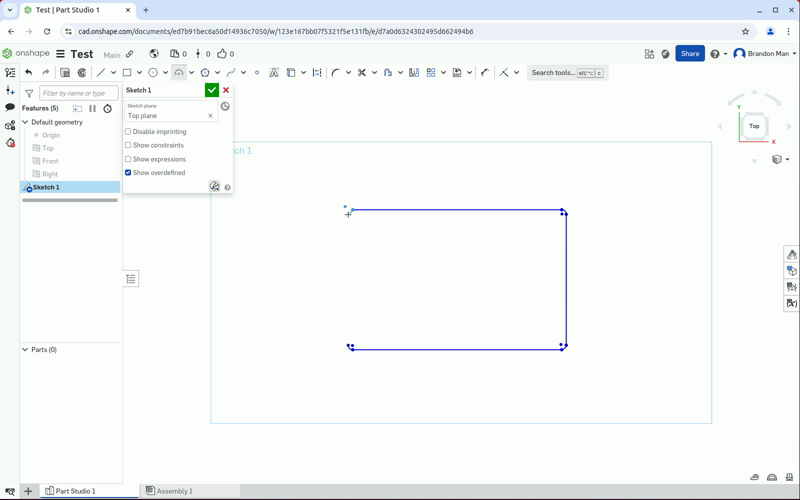
scroll(6)
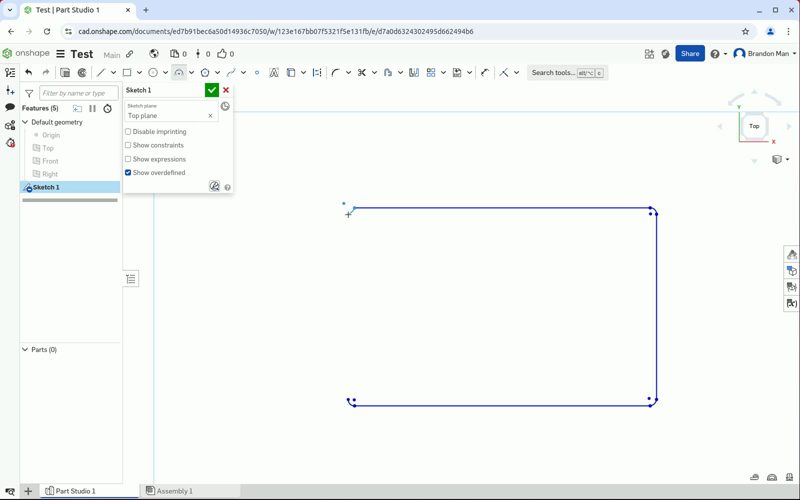
scroll(6)
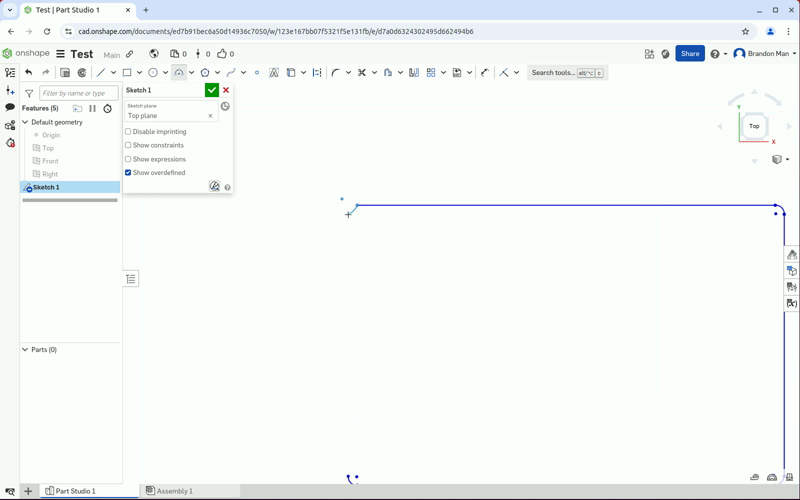
scroll(6)
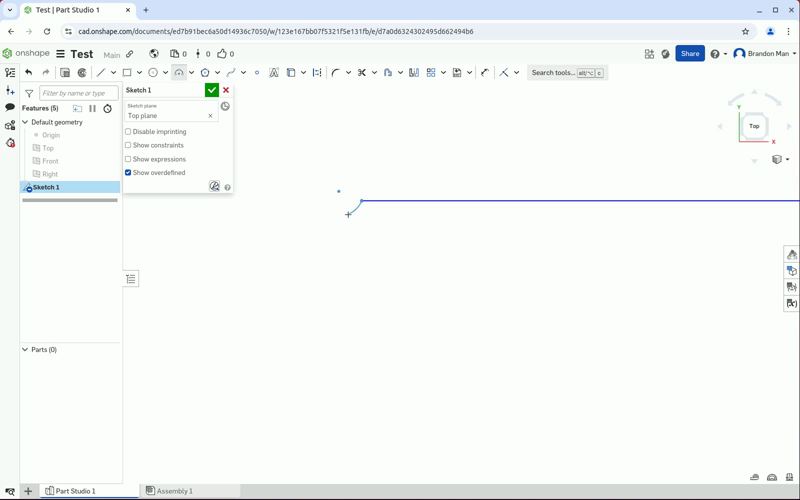
scroll(6)
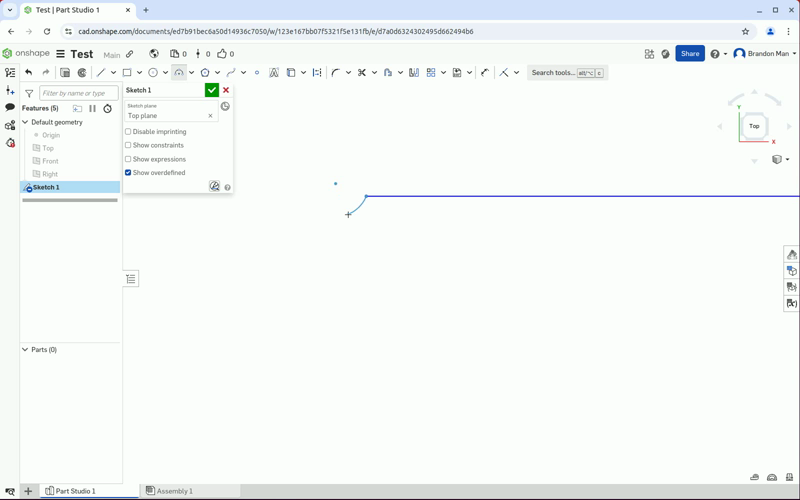
scroll(6)
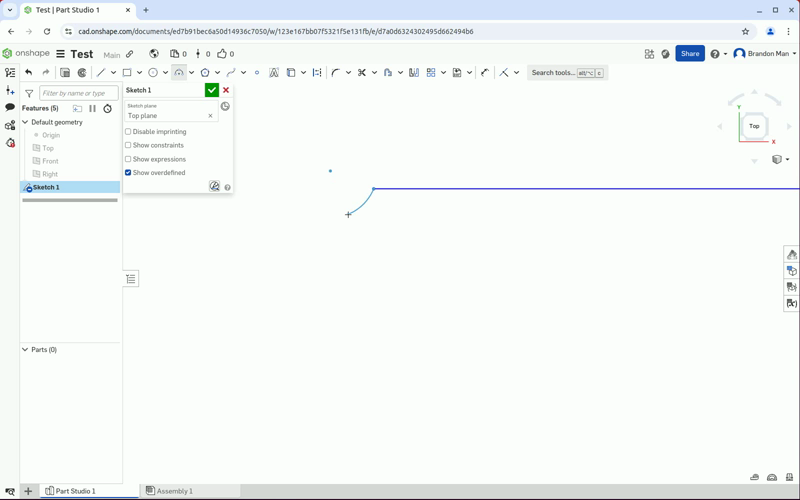
scroll(6)
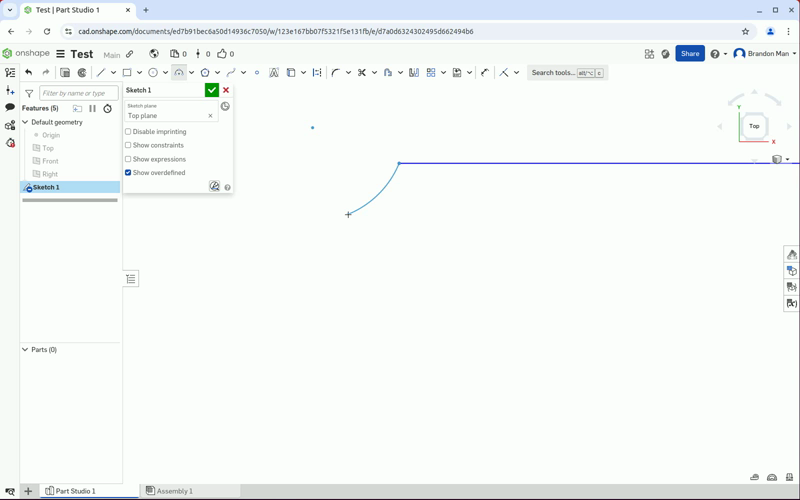
click(348, 214)
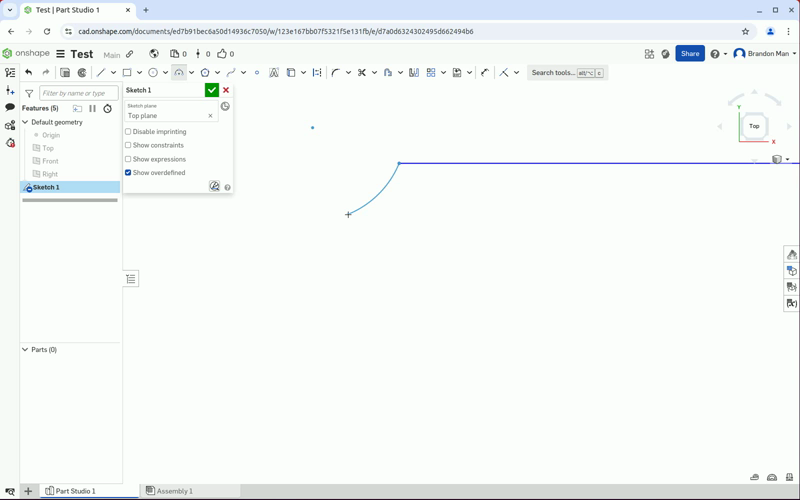
scroll(-6)
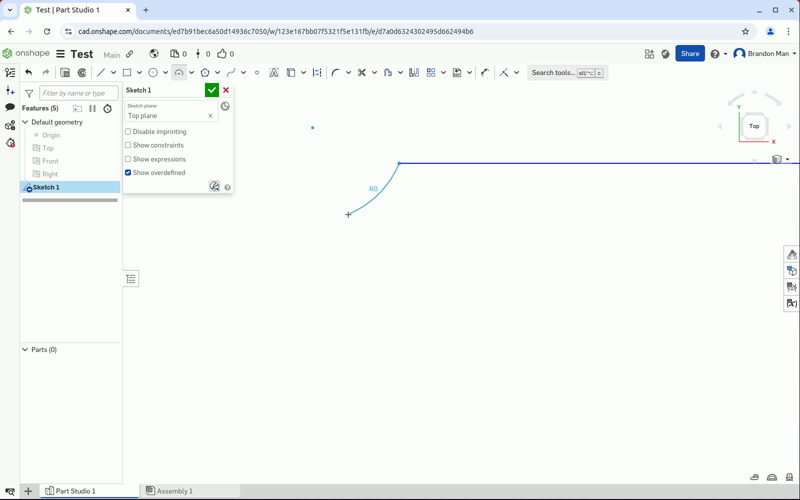
scroll(-6)
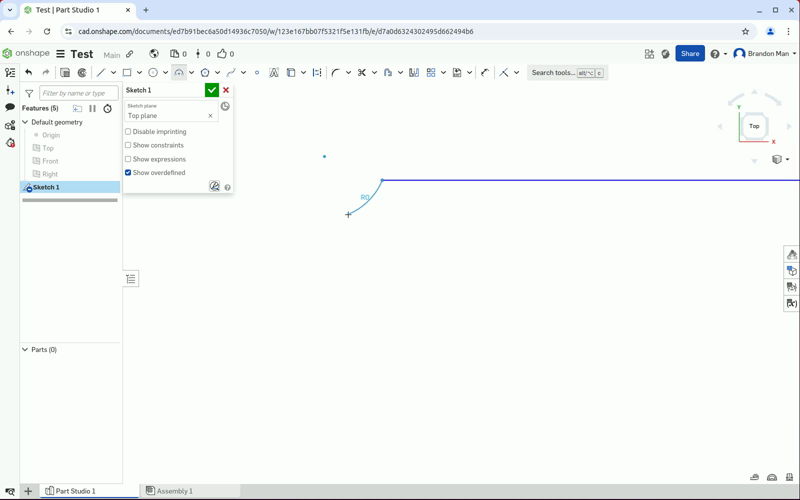
scroll(-6)
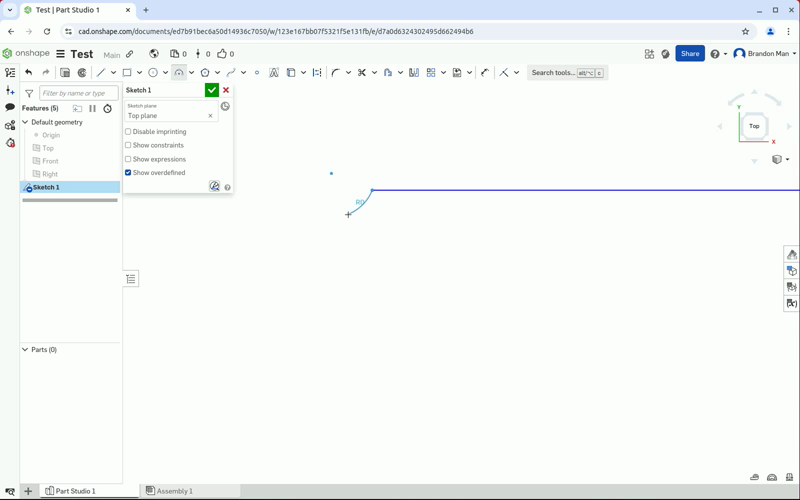
scroll(-6)
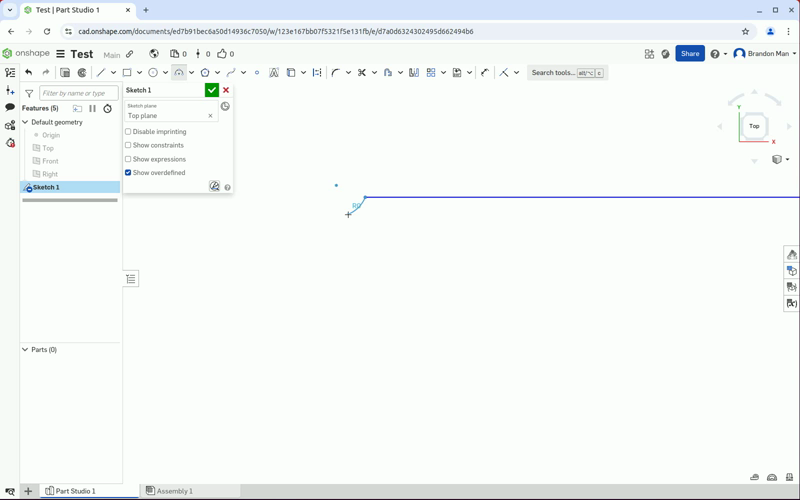
scroll(-6)
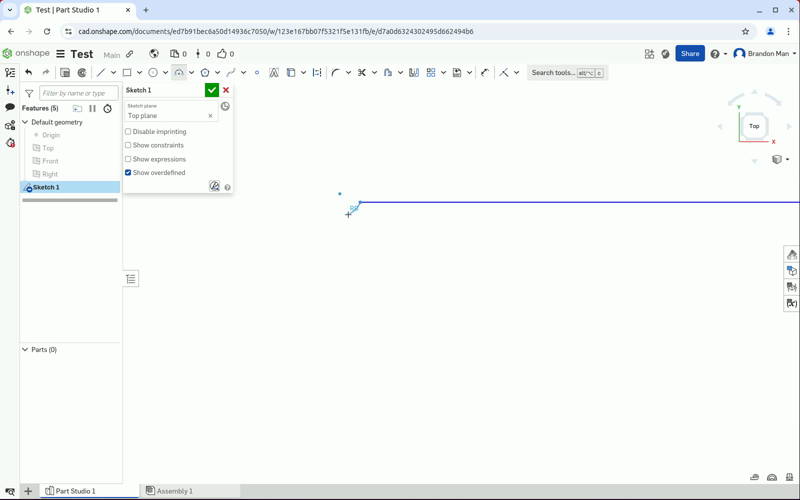
scroll(-6)
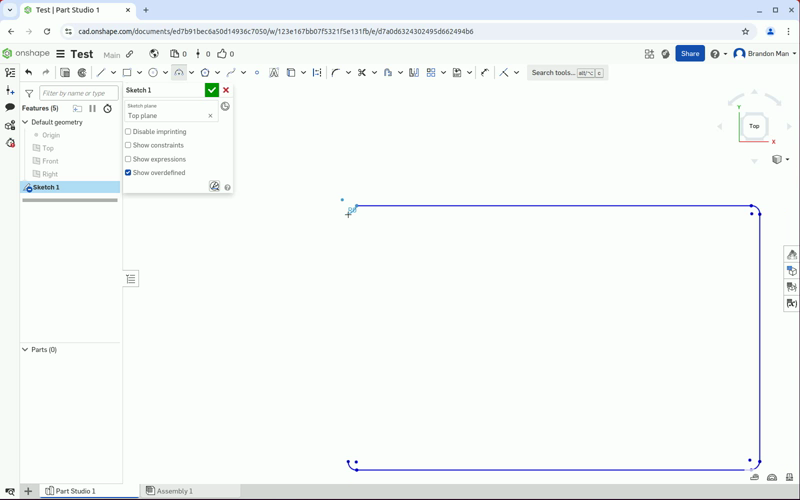
scroll(-6)
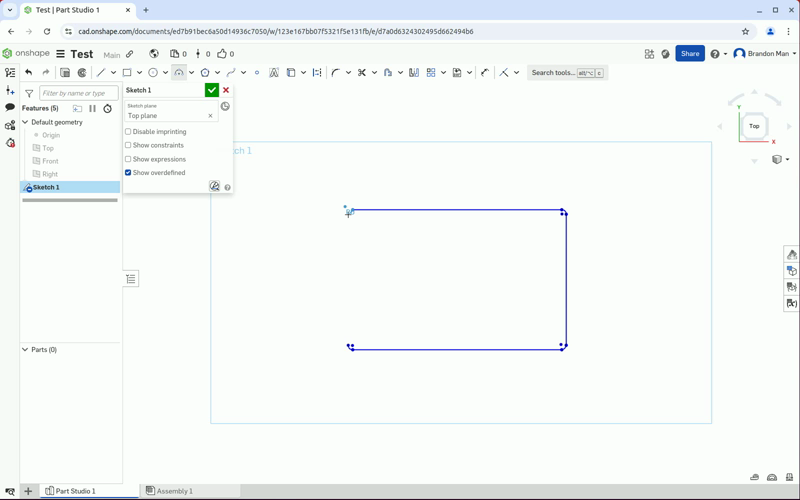
mouse_move(349, 210)
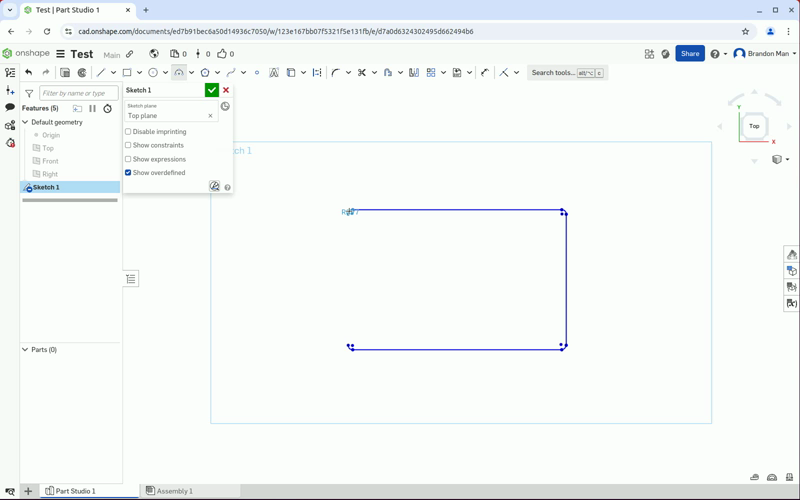
scroll(6)
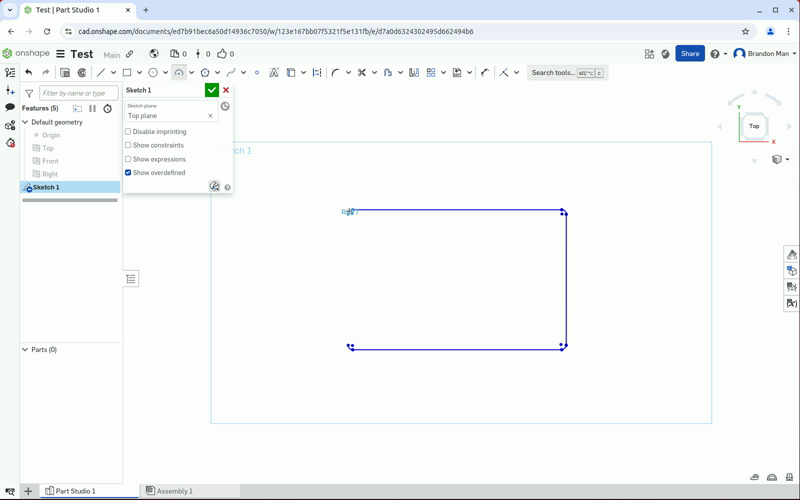
scroll(6)
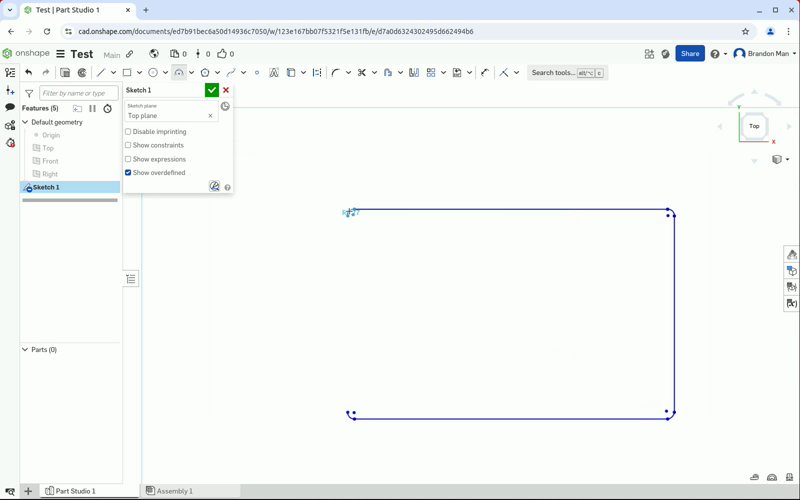
scroll(6)
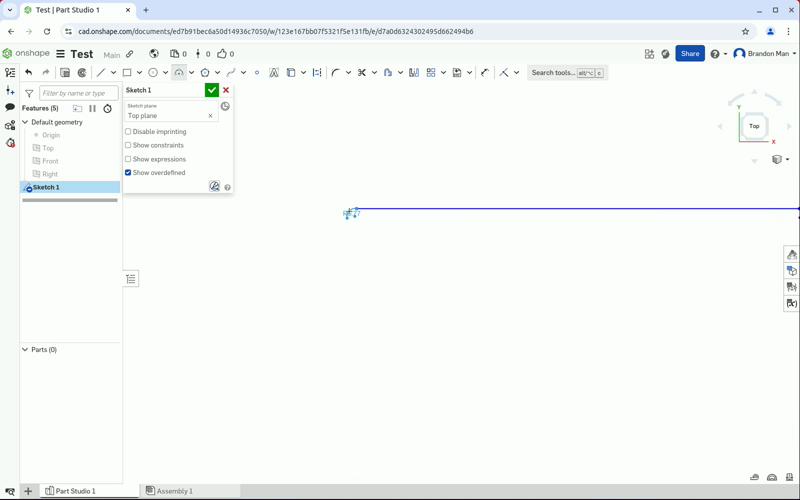
scroll(6)
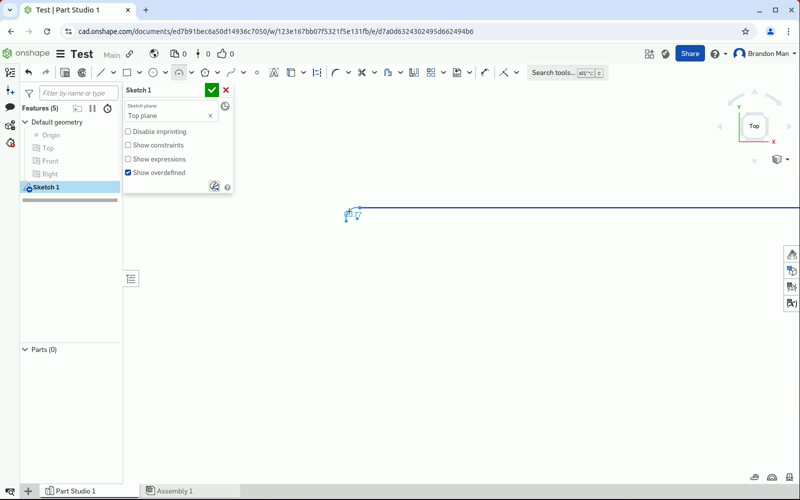
scroll(6)
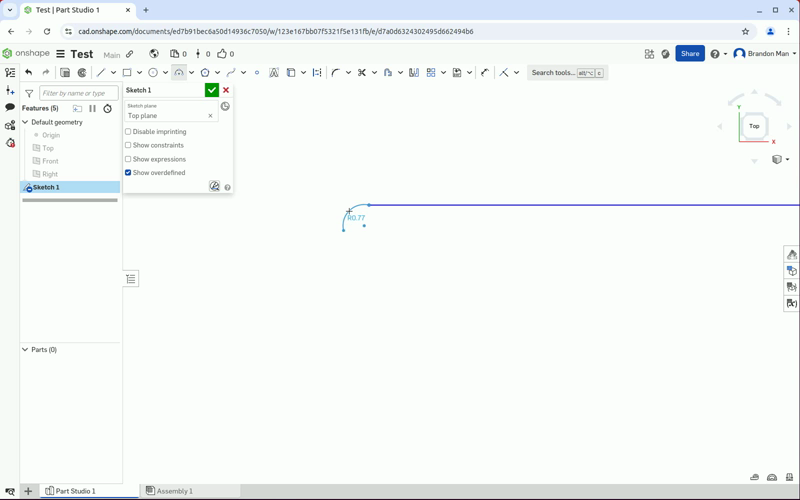
scroll(6)
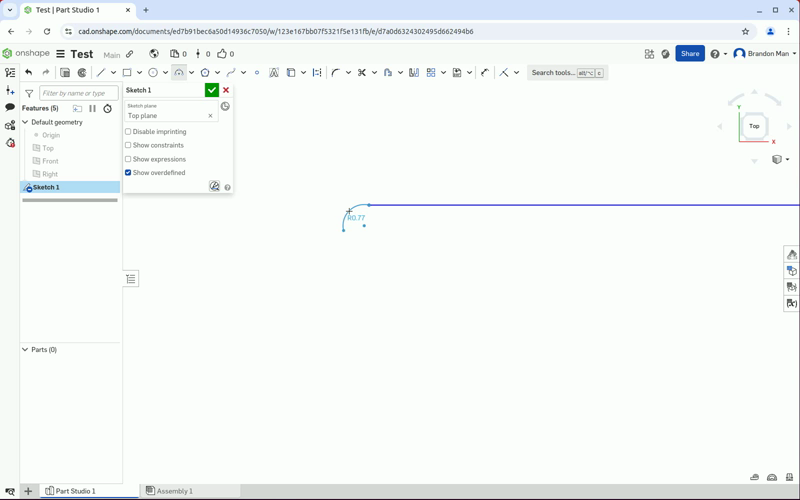
scroll(6)
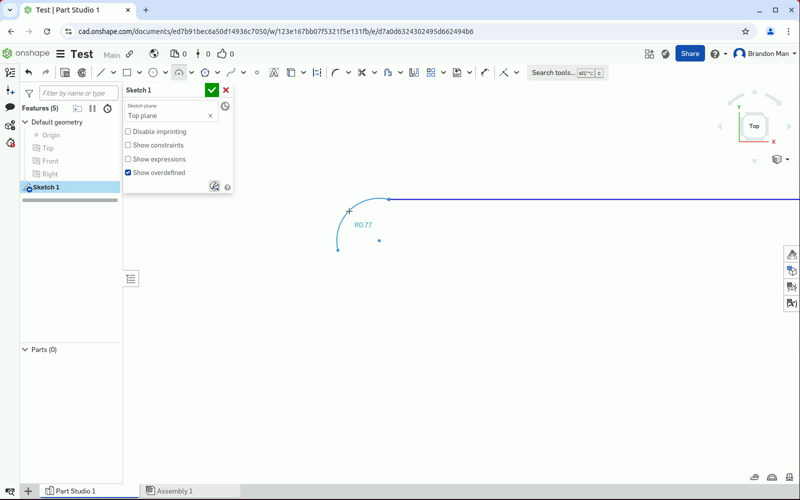
click(349, 210)
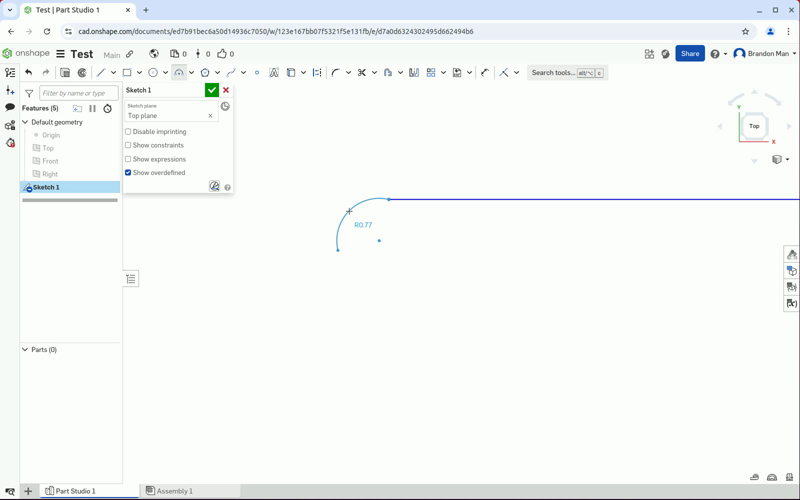
scroll(-6)
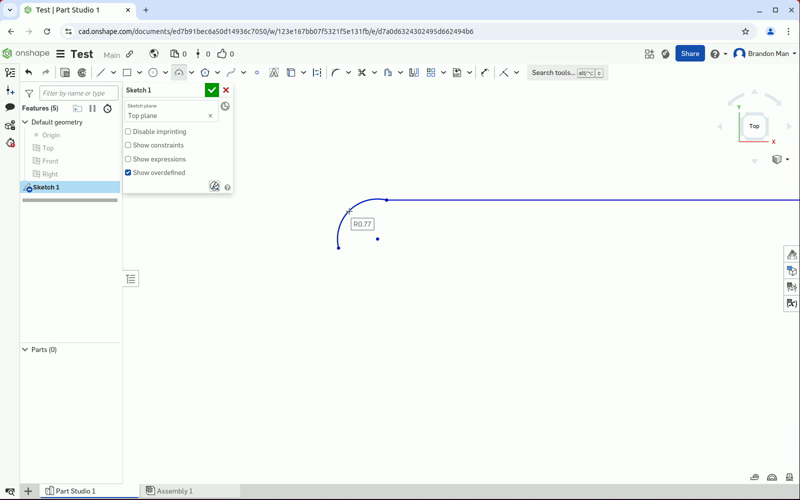
scroll(-6)
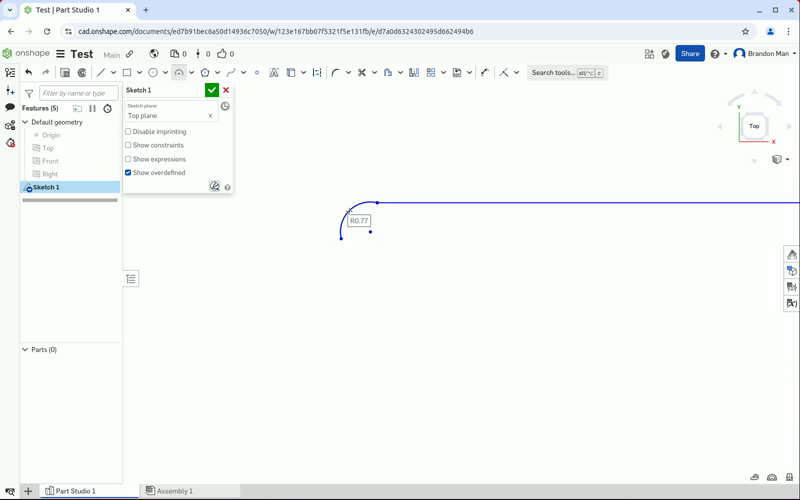
scroll(-6)
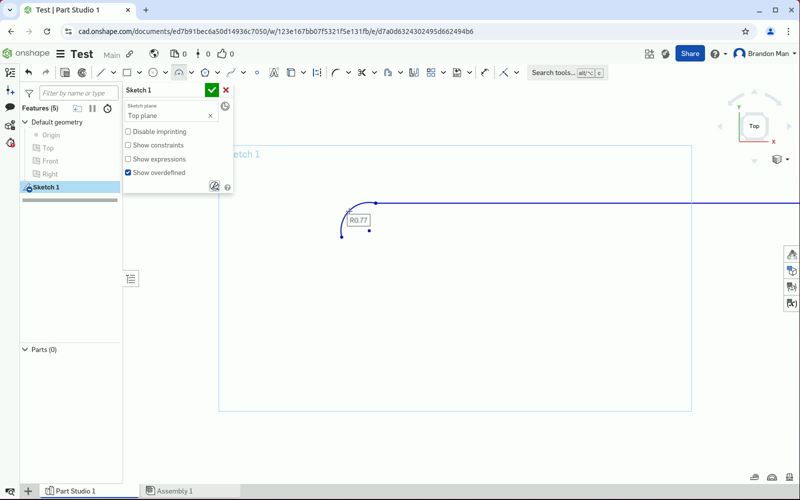
scroll(-6)
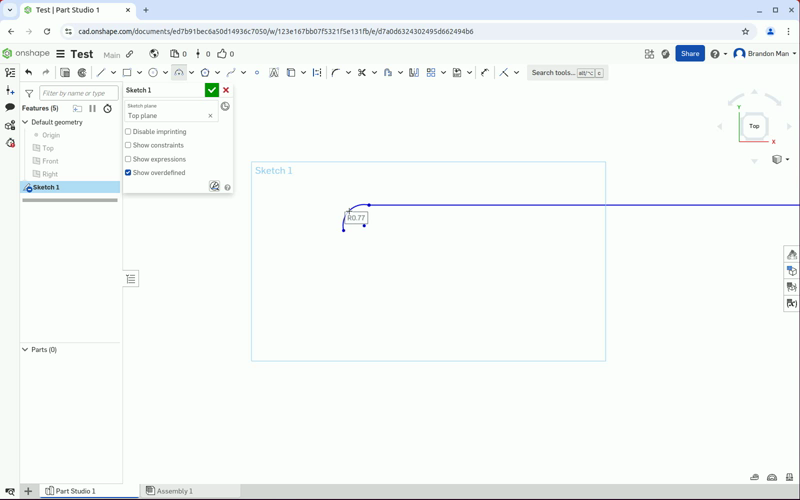
scroll(-6)
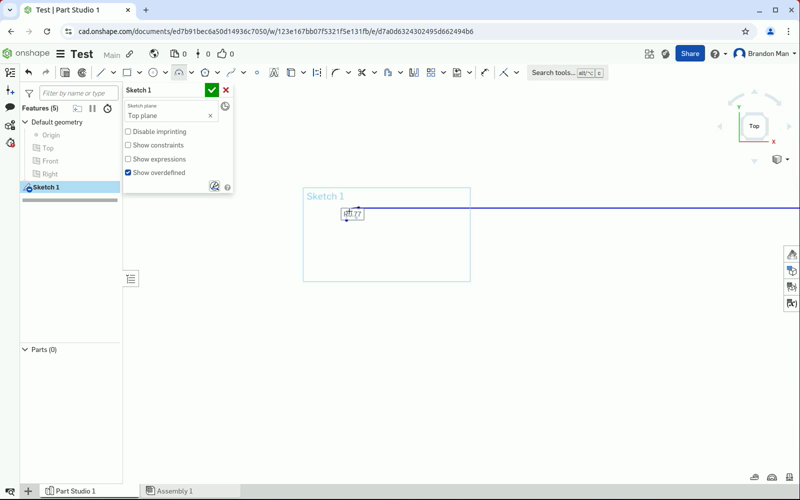
scroll(-6)
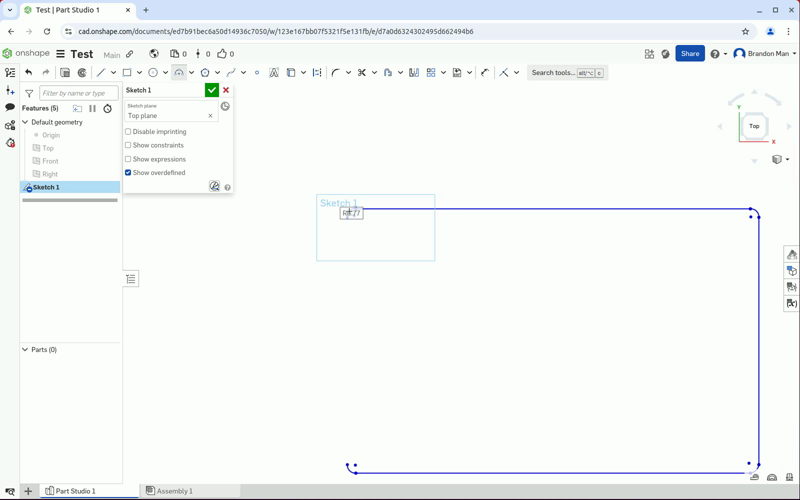
scroll(-6)
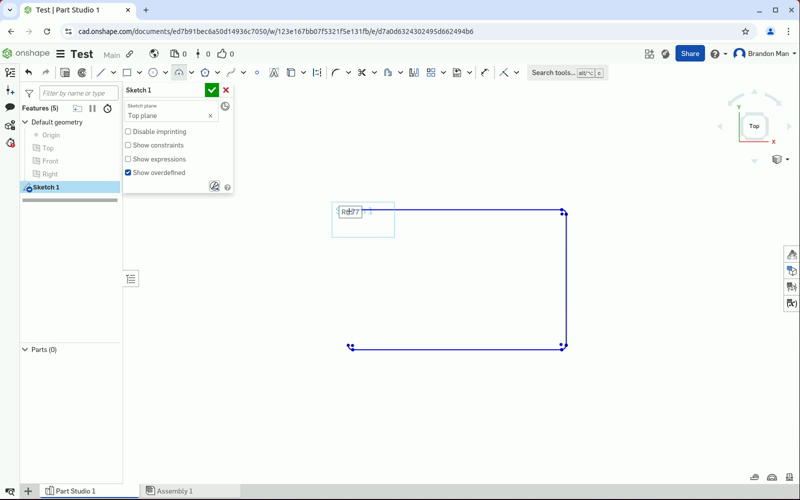
key_up(shift)
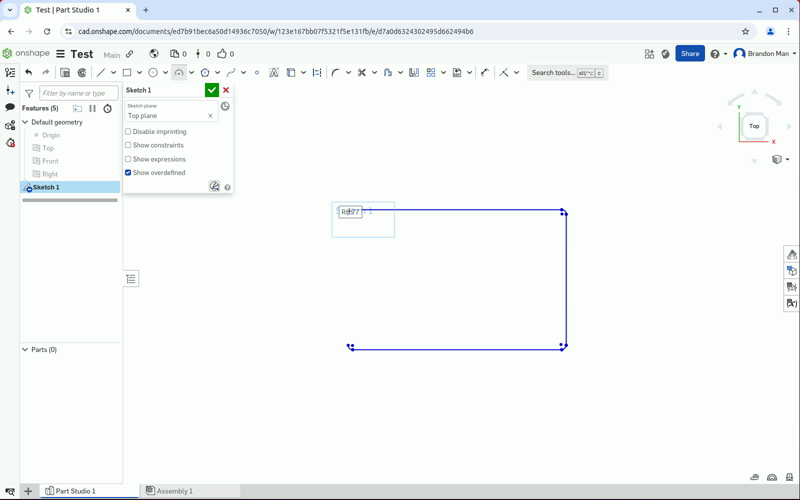
key(esc)
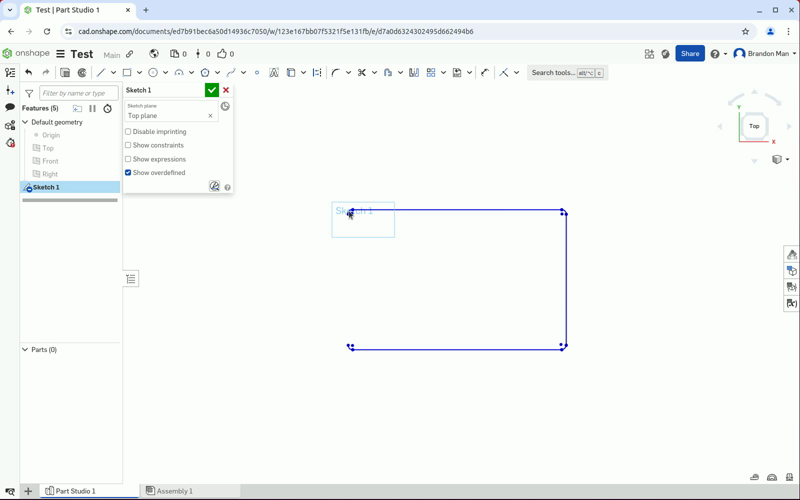
key(l)
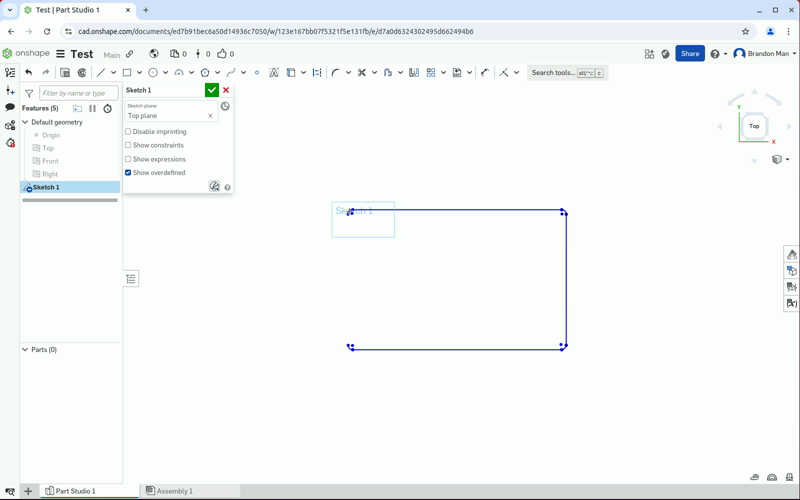
mouse_move(348, 214)
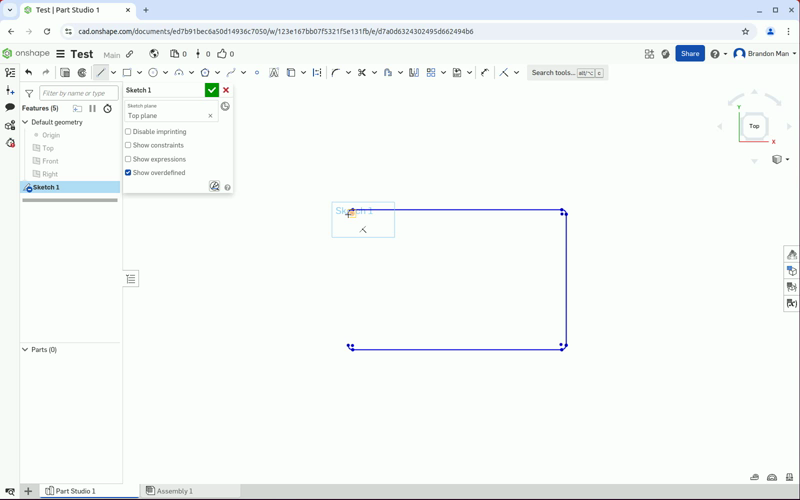
scroll(6)
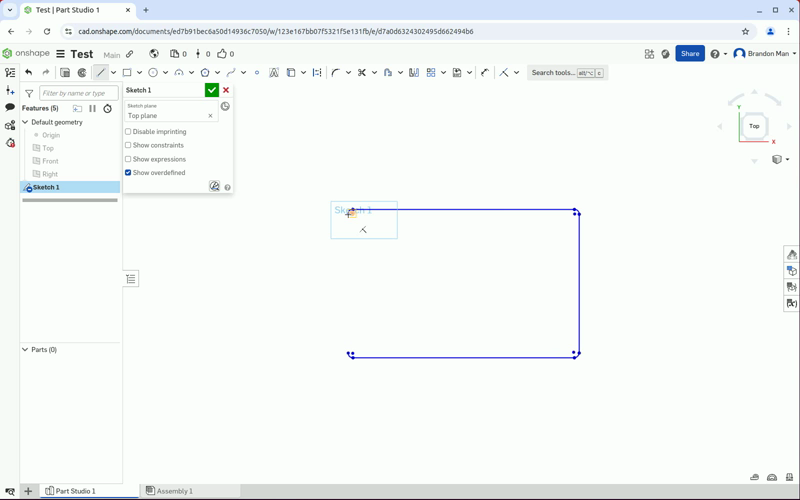
scroll(6)
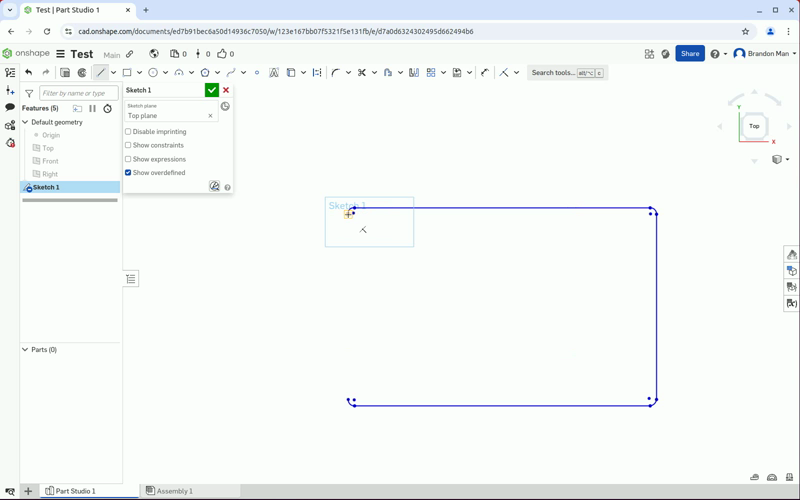
scroll(6)
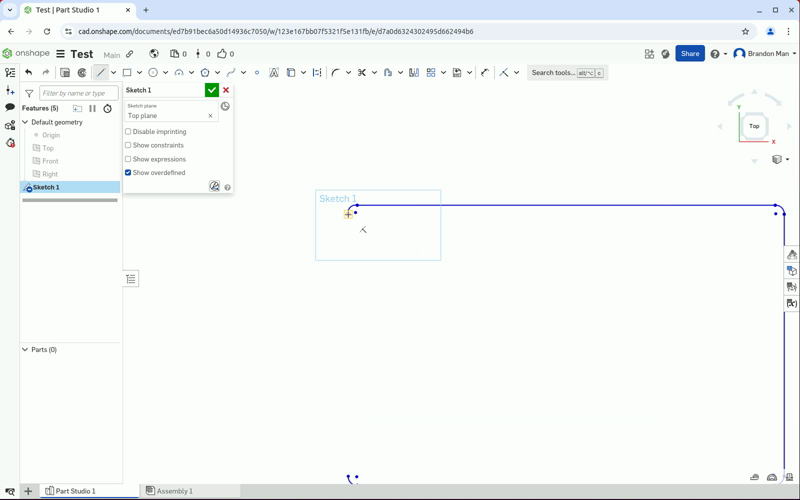
scroll(6)
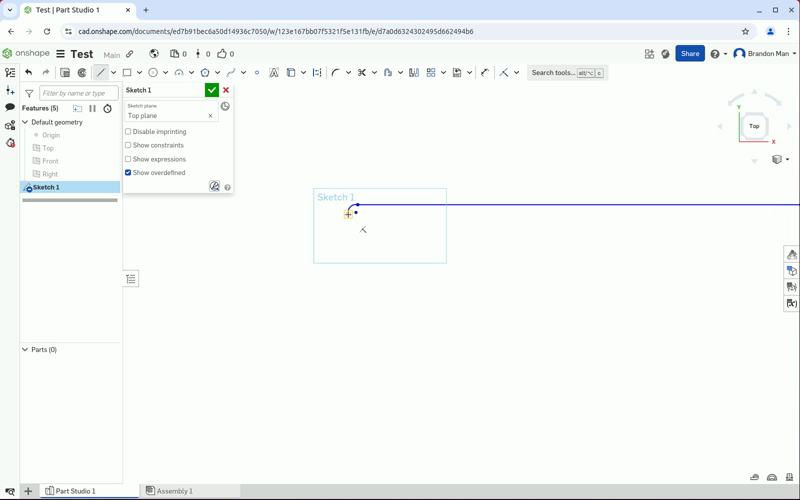
scroll(6)
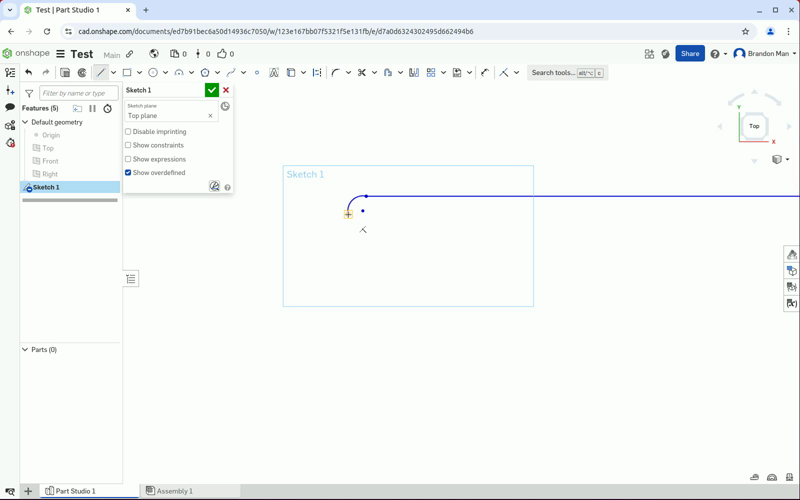
scroll(6)
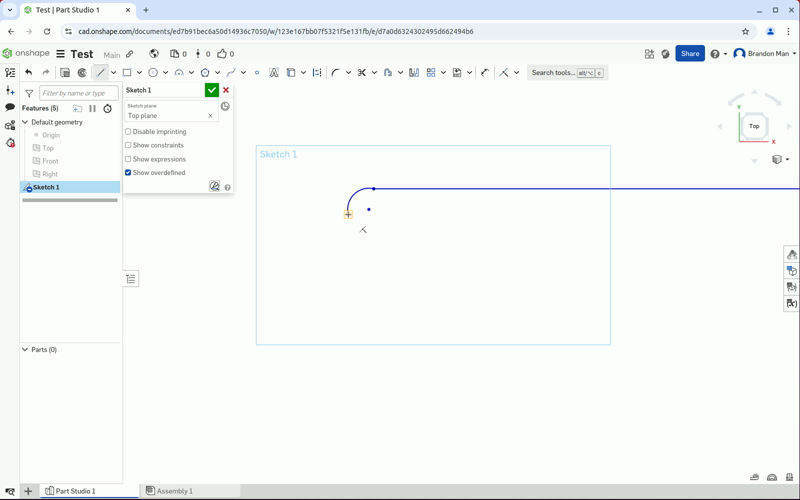
scroll(6)
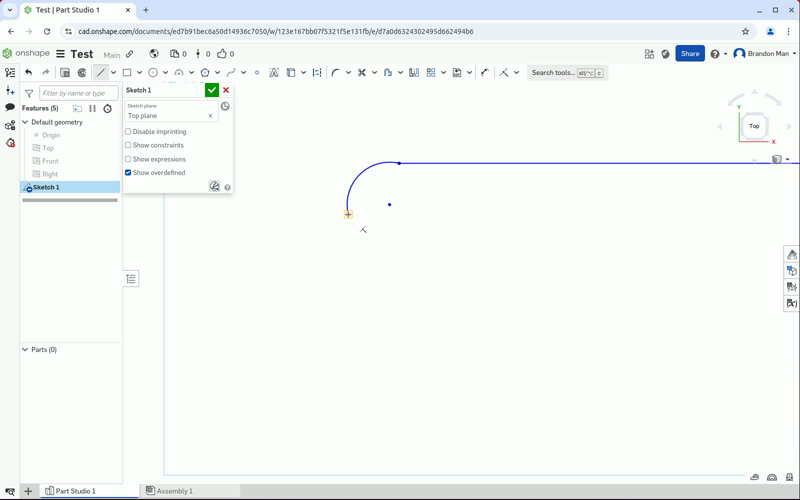
click(348, 214)
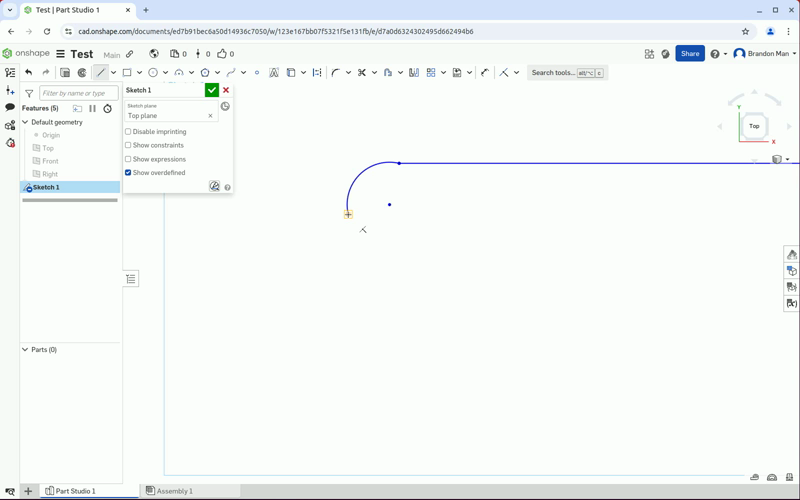
scroll(-6)
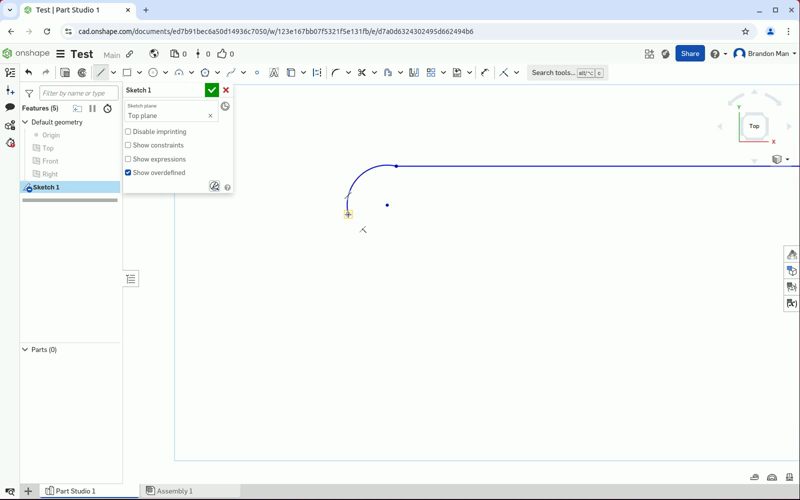
scroll(-6)
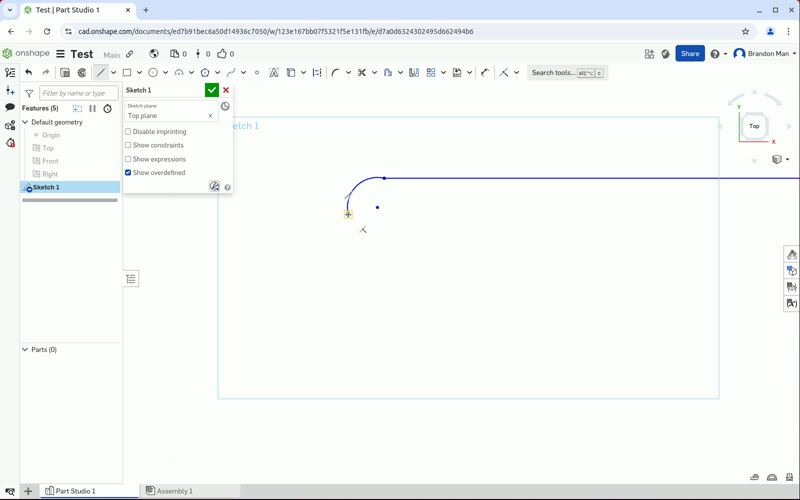
scroll(-6)
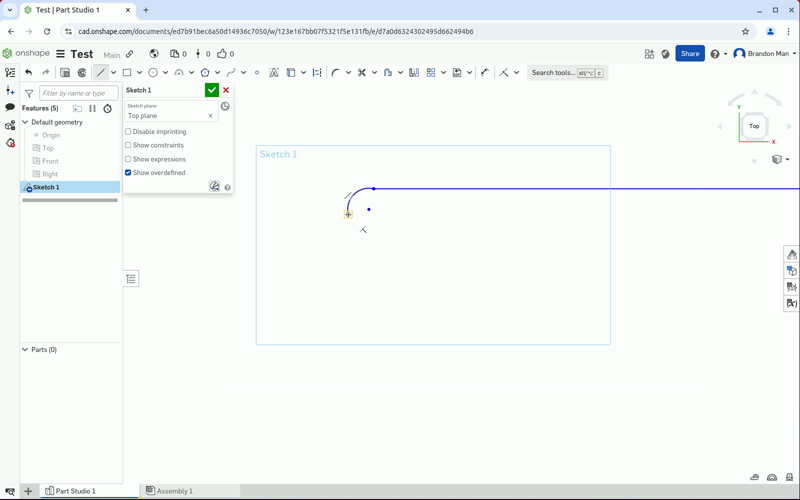
scroll(-6)
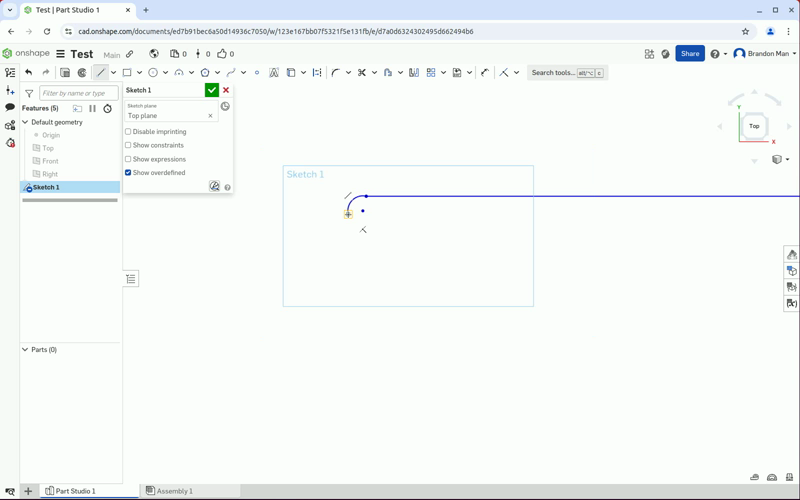
scroll(-6)
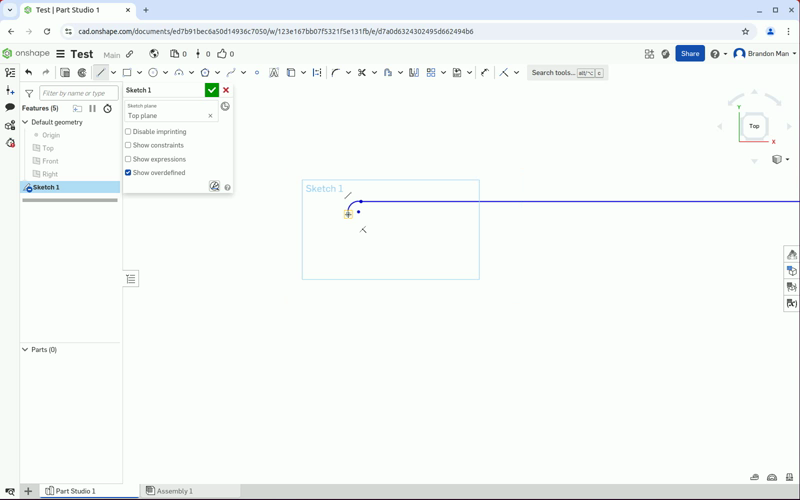
scroll(-6)
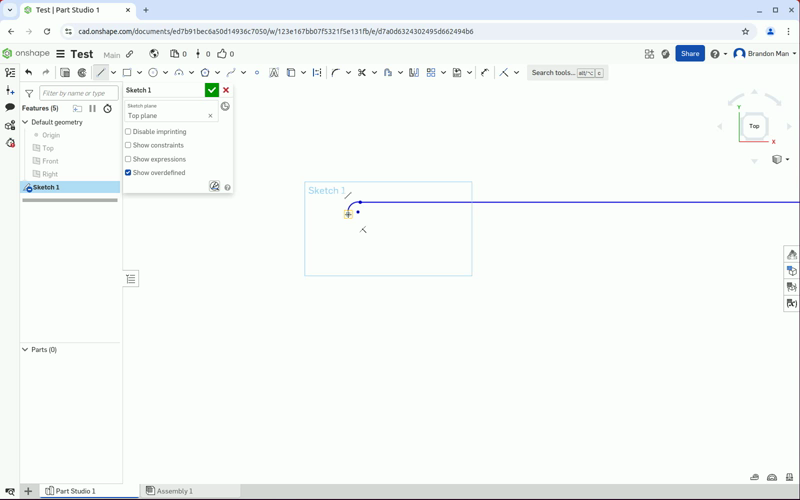
scroll(-6)
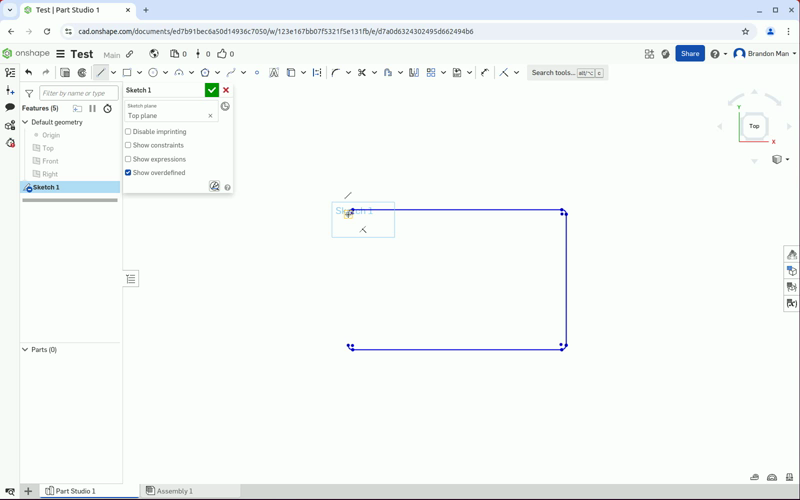
key_down(shift)
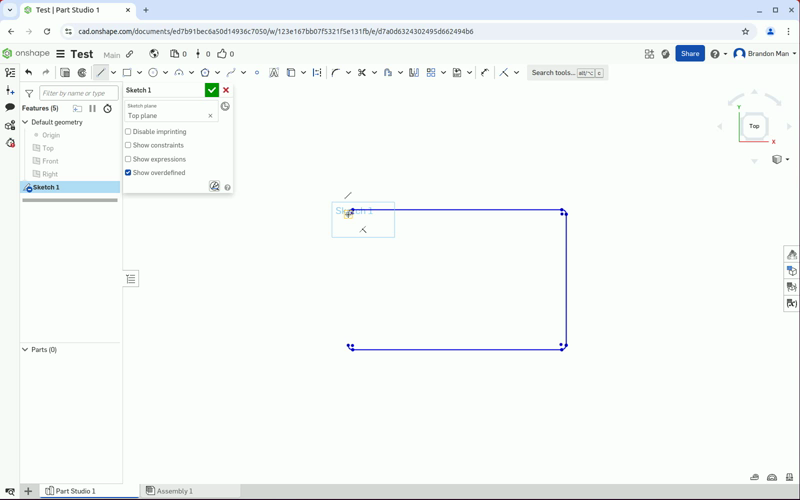
mouse_move(348, 345)
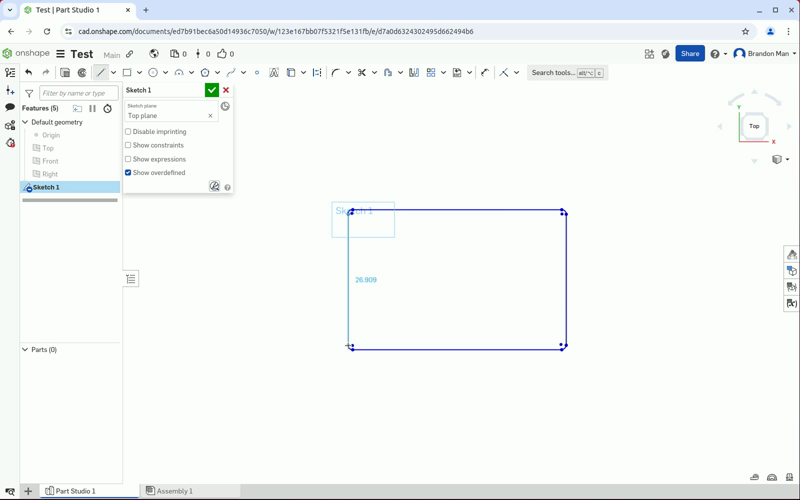
scroll(6)
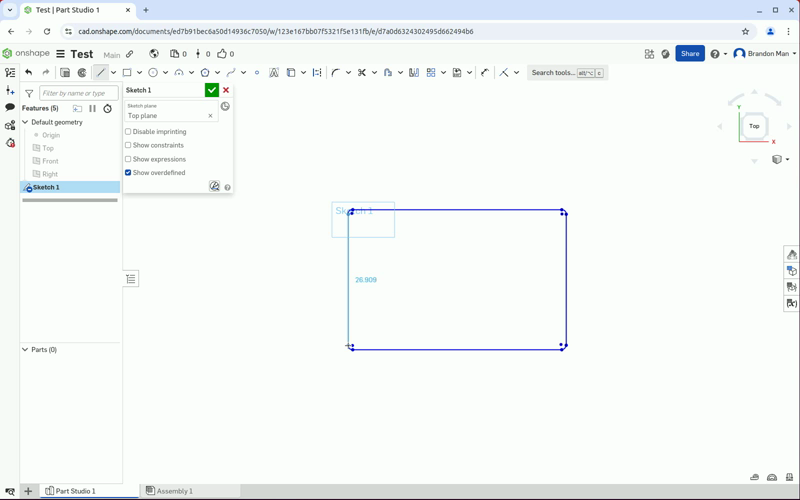
scroll(6)
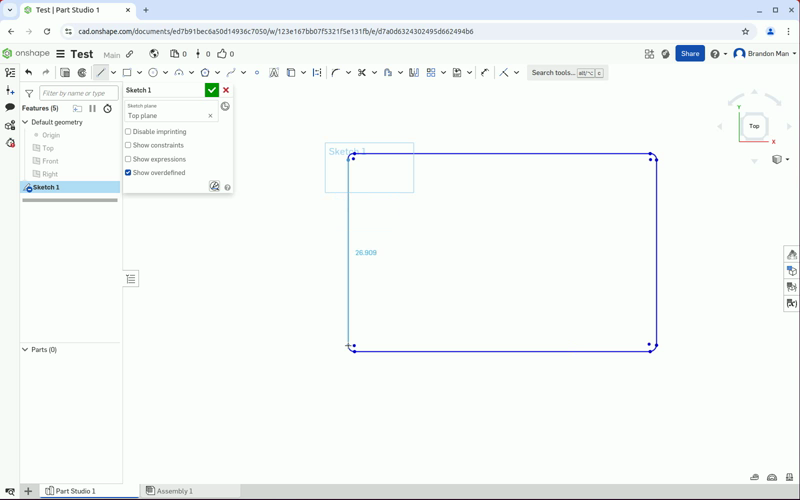
scroll(6)
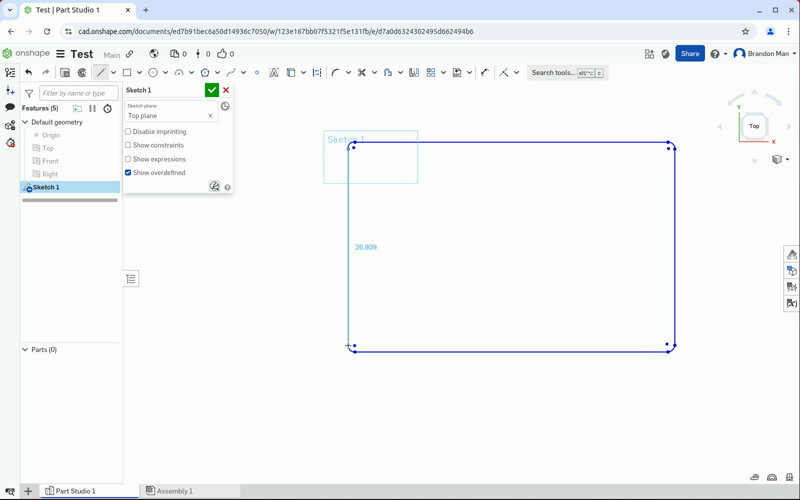
scroll(6)
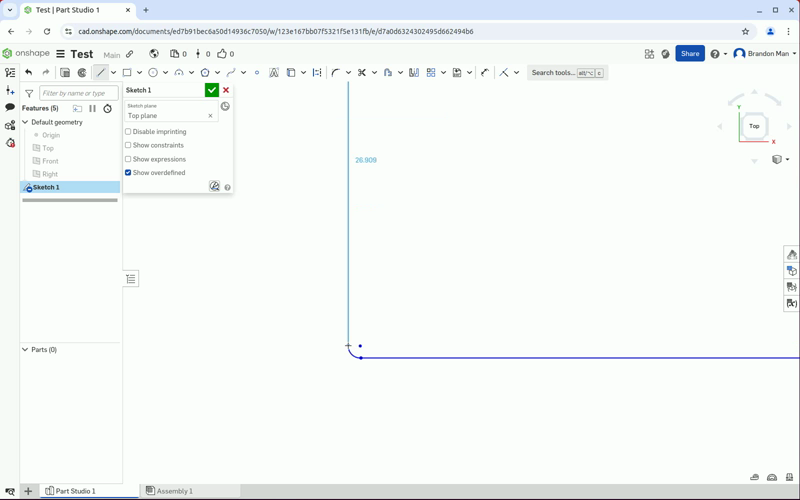
scroll(6)
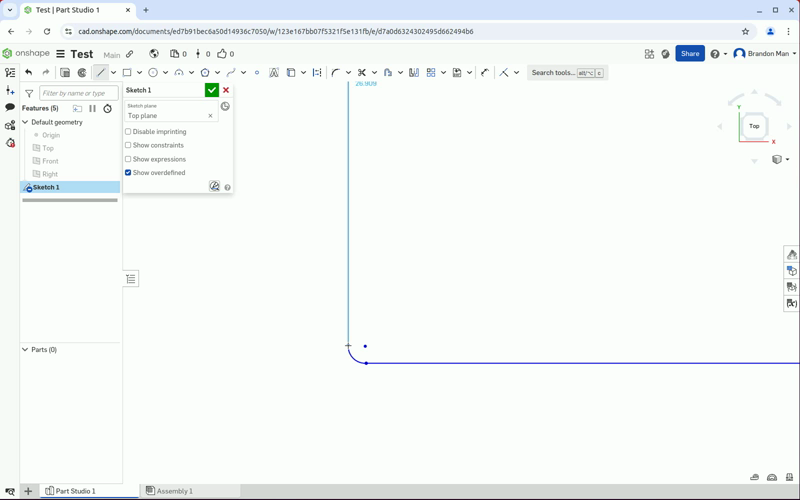
scroll(6)
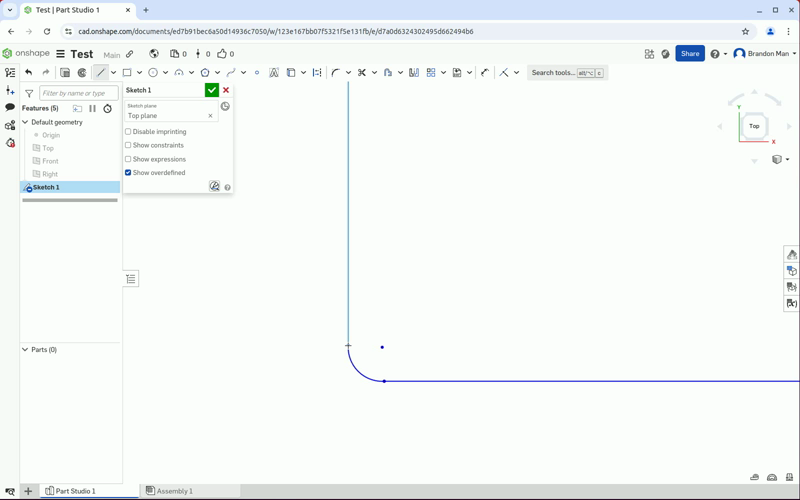
scroll(6)
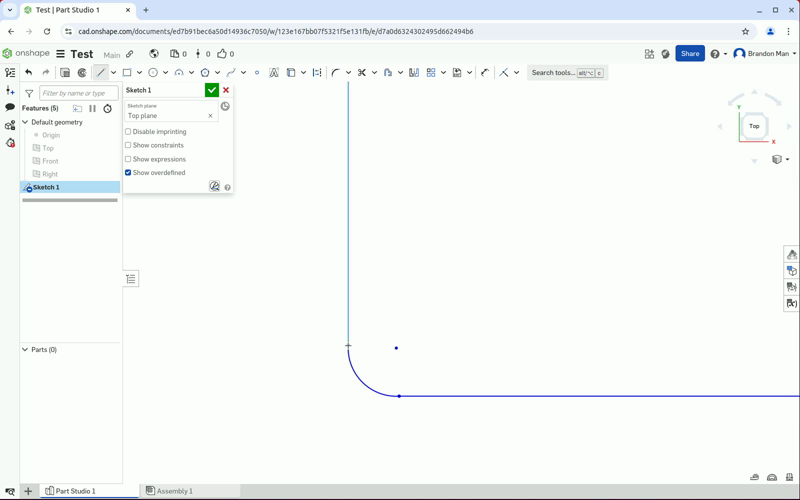
key_up(shift)
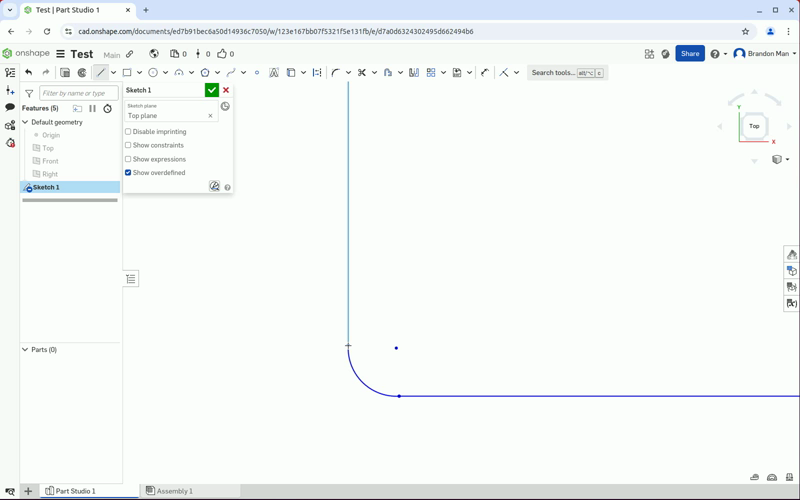
click(348, 345)
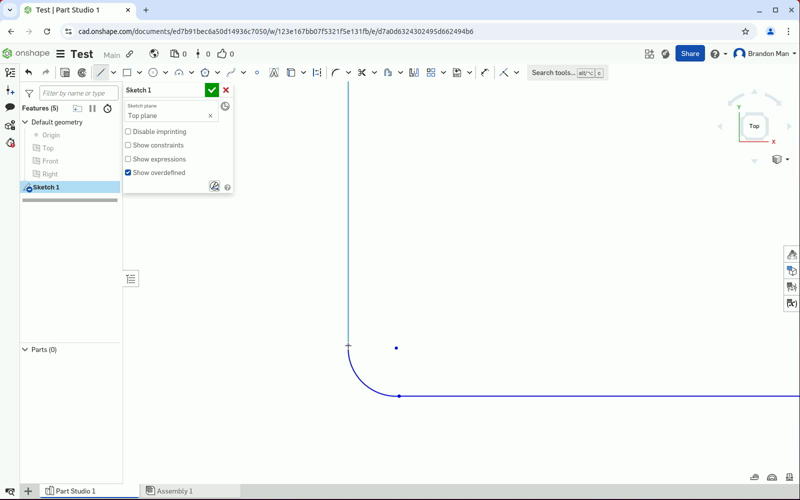
scroll(-6)
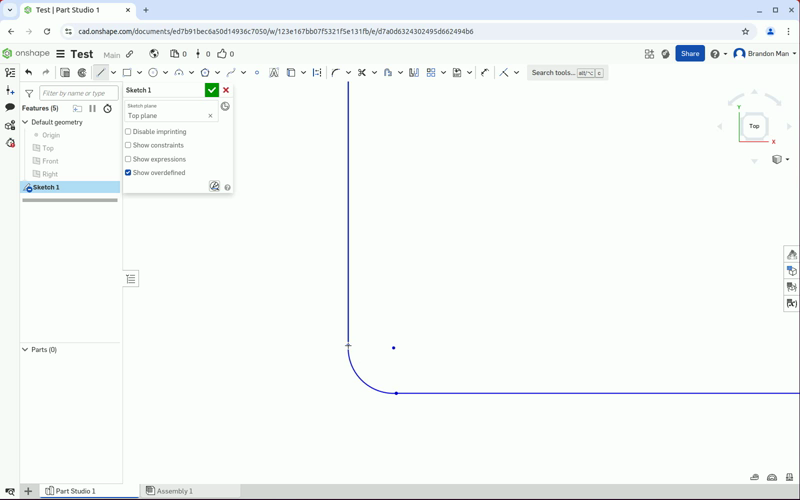
scroll(-6)
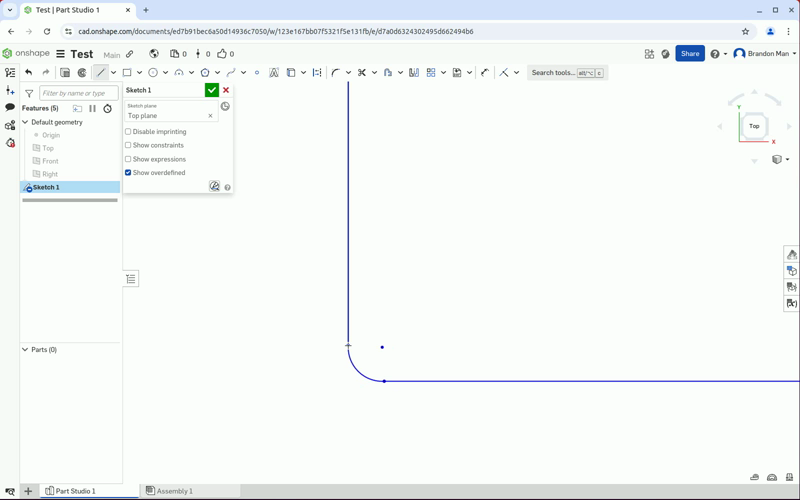
scroll(-6)
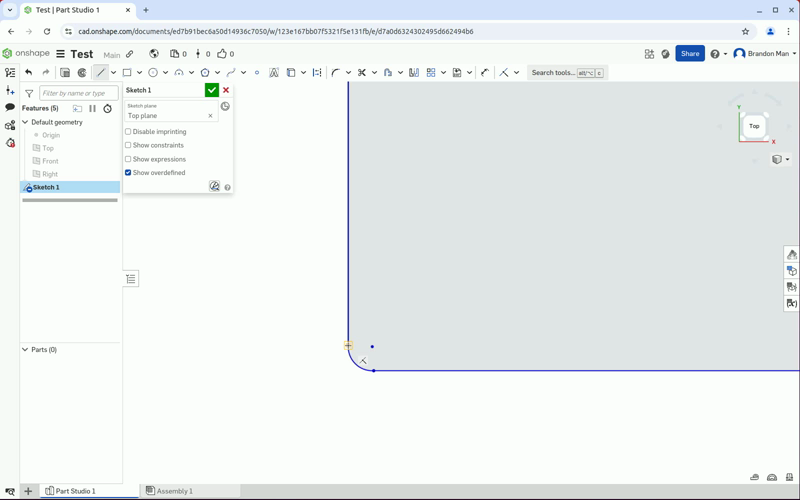
scroll(-6)
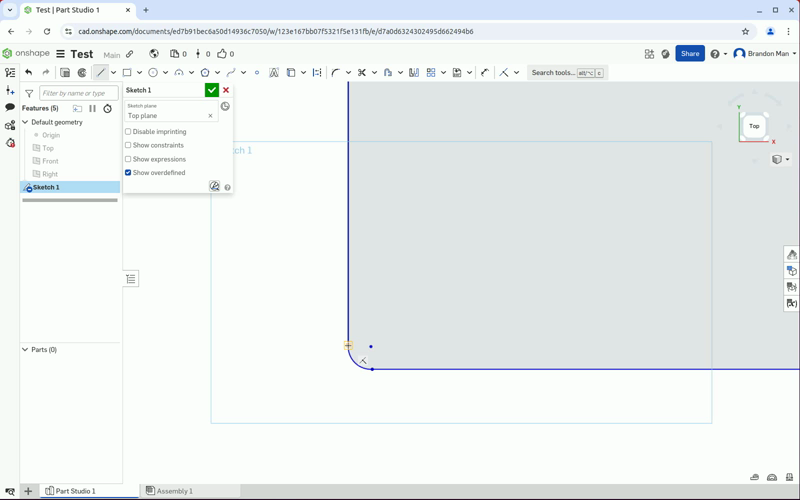
scroll(-6)
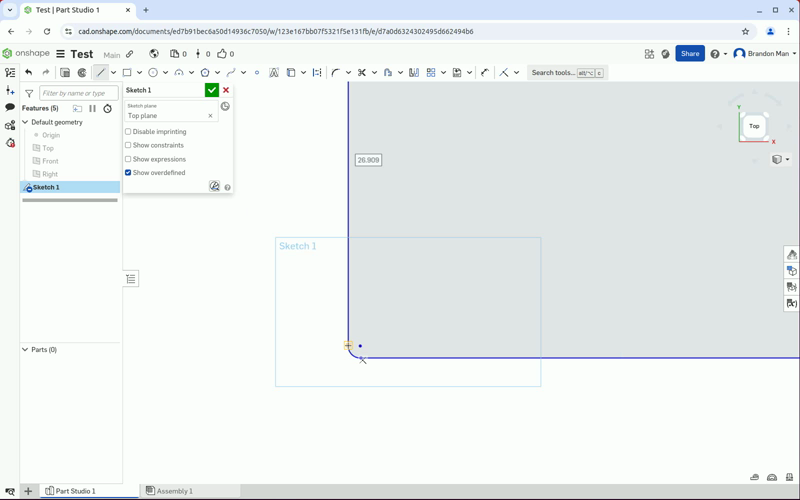
scroll(-6)
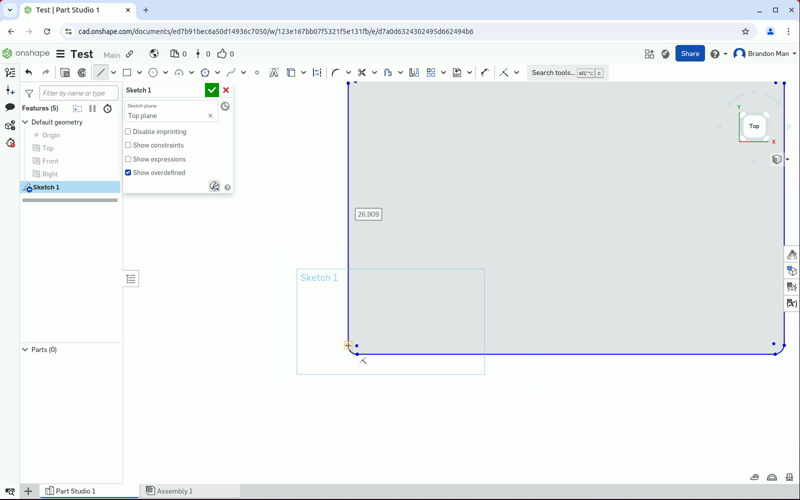
scroll(-6)
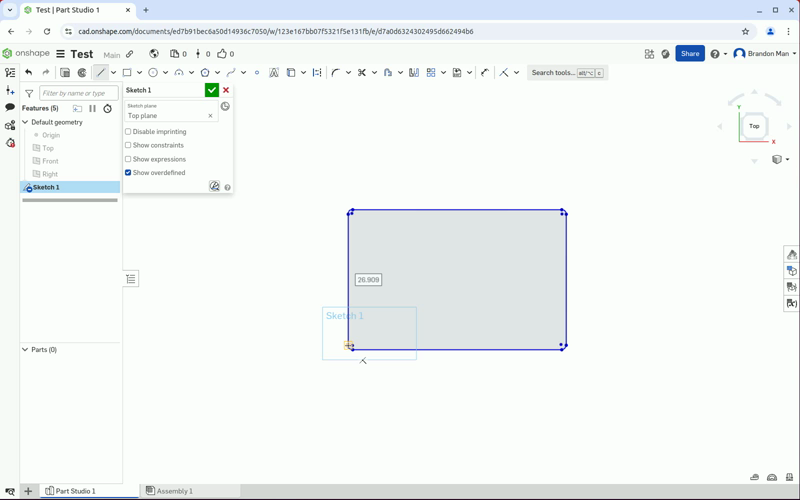
key(esc)
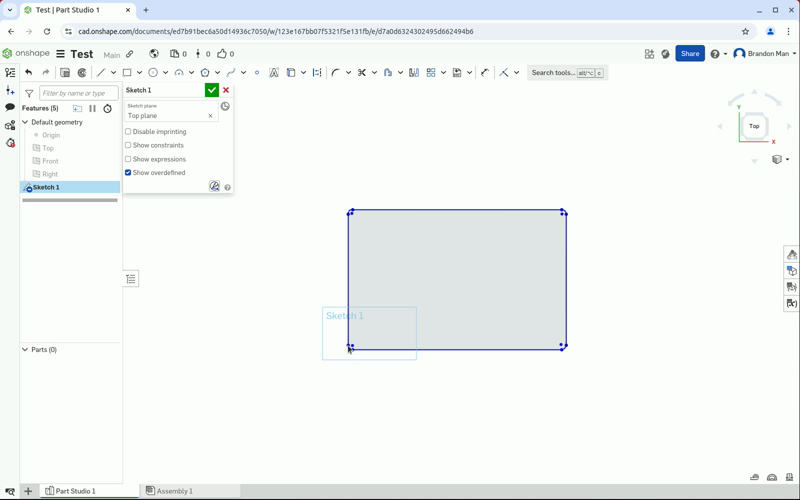
mouse_move(539, 276)
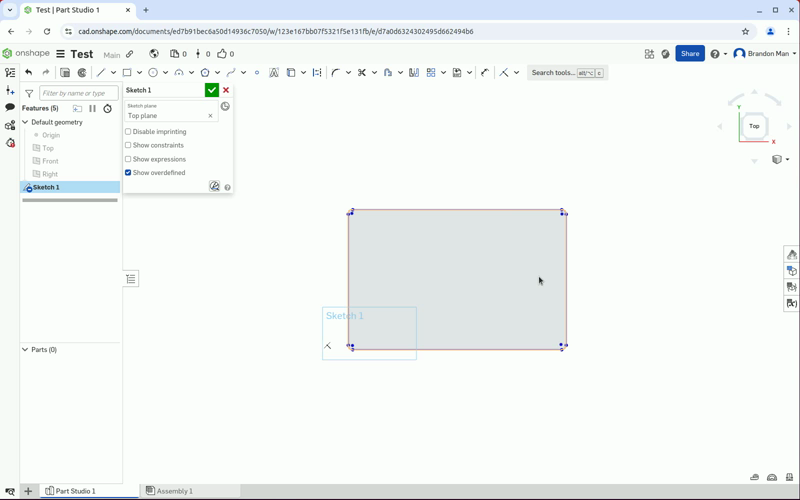
click(539, 276)
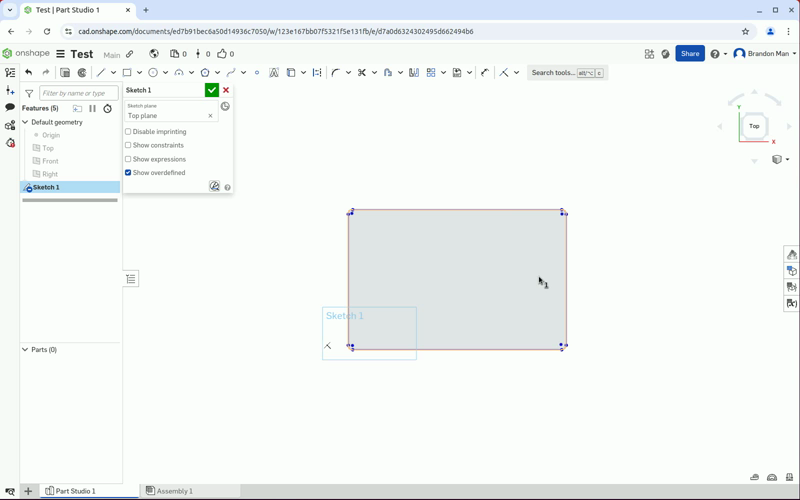
mouse_move(73, 352)
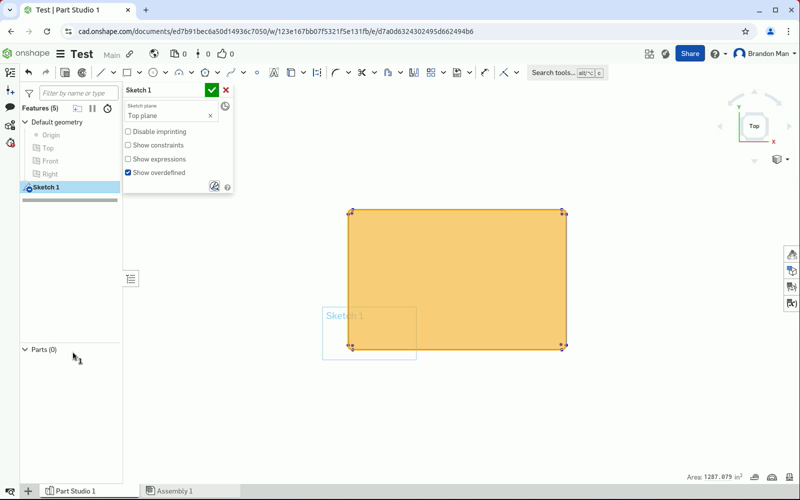
key(shift+y)
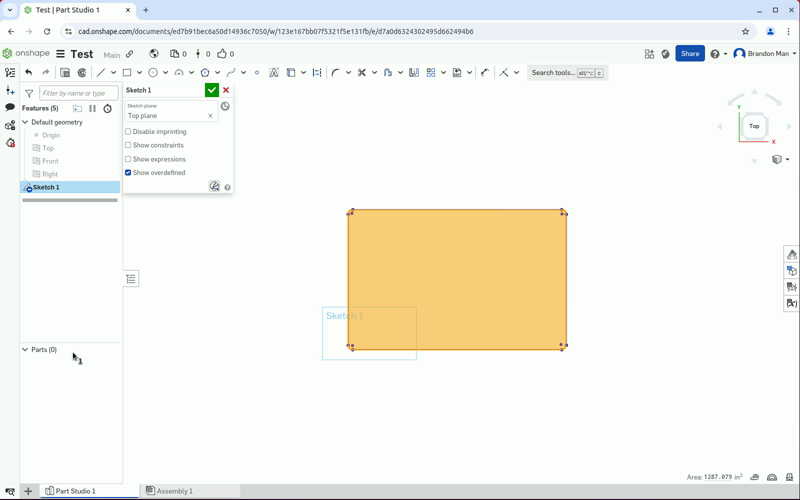
key(shift+e)
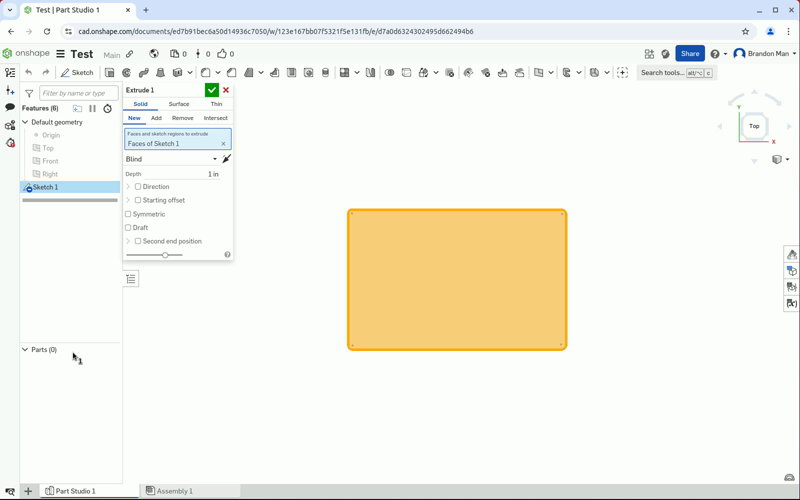
mouse_move(143, 106)
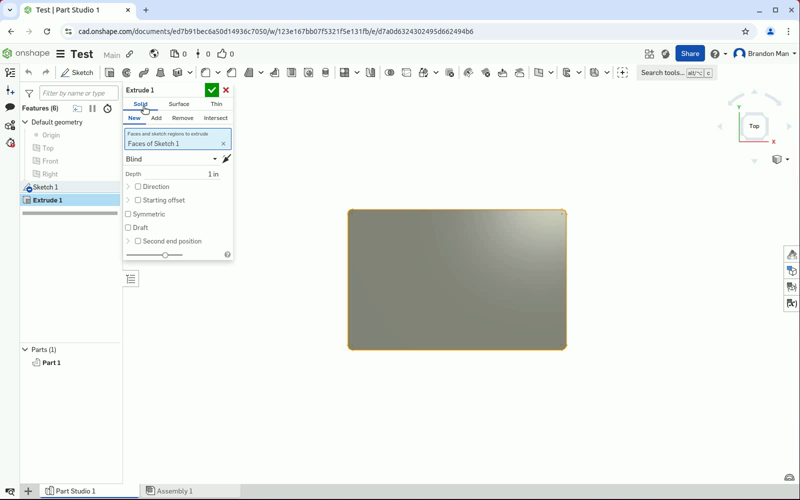
click(143, 106)
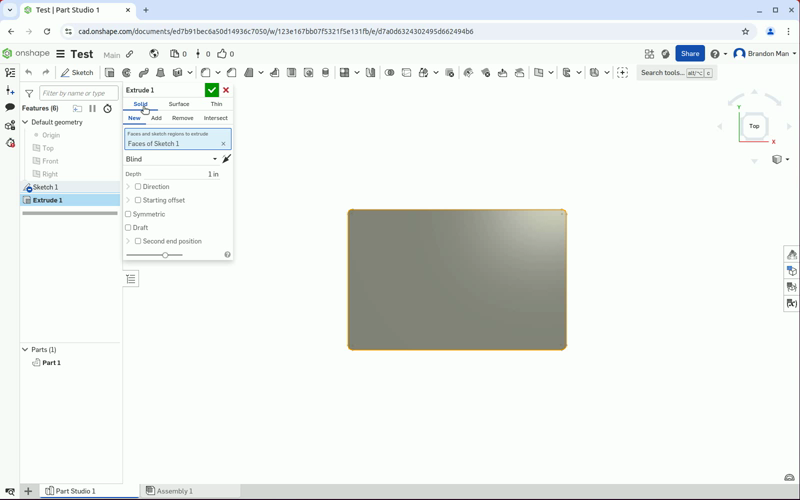
mouse_move(137, 120)
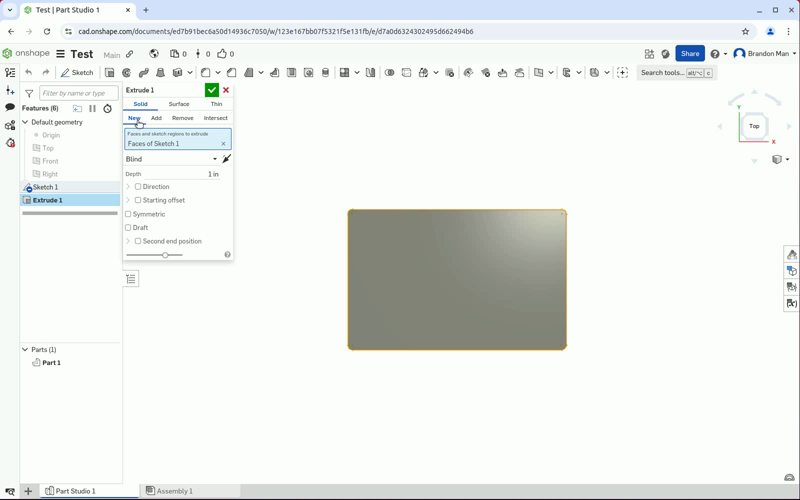
click(137, 120)
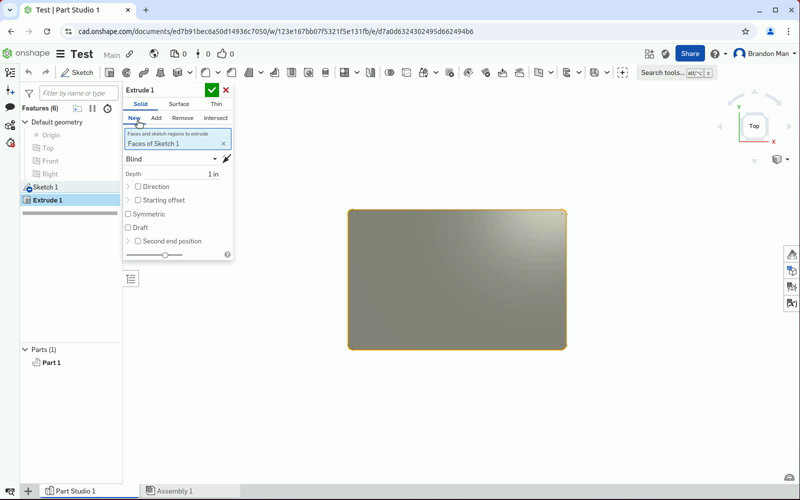
key(tab, 4)
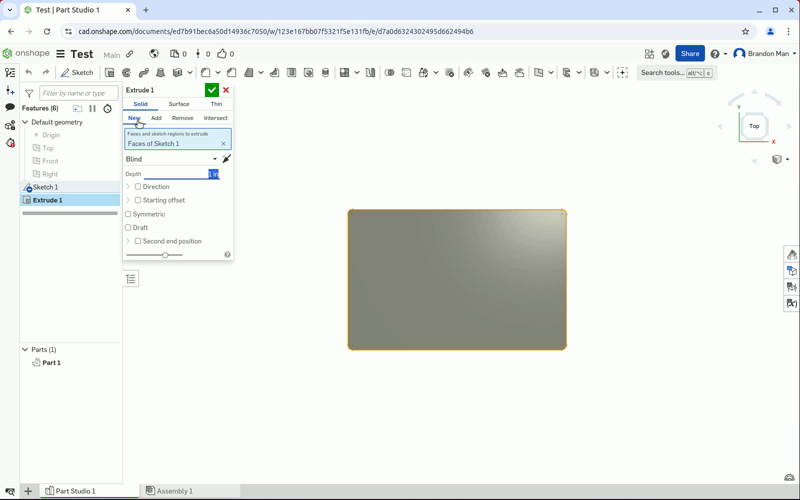
text(0.241)
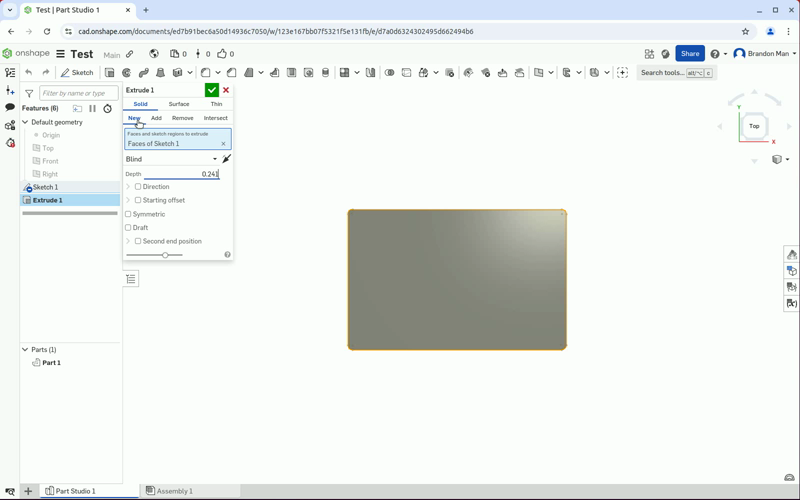
key(enter)
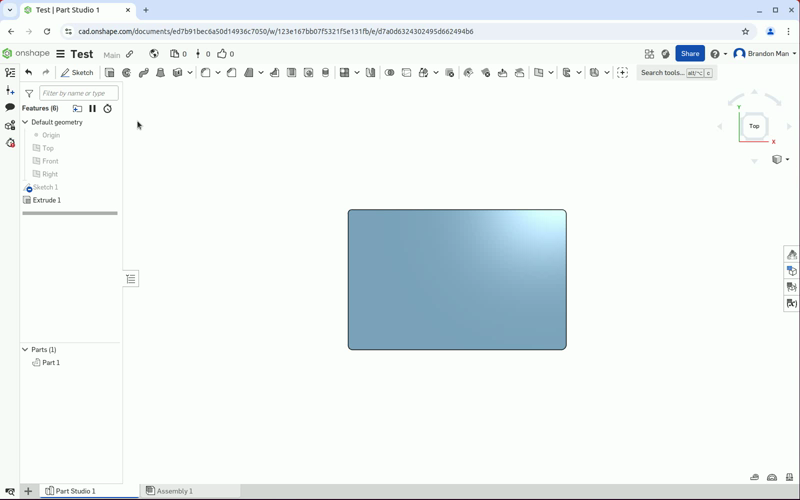
key(shift+h)
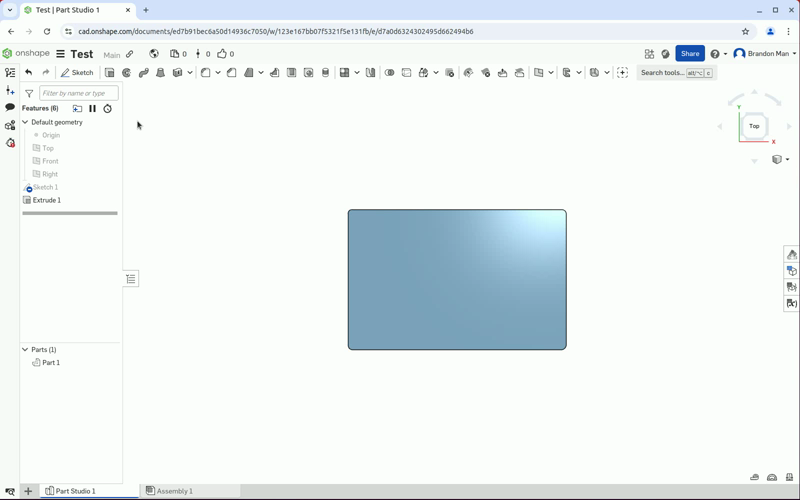
key(shift+h)
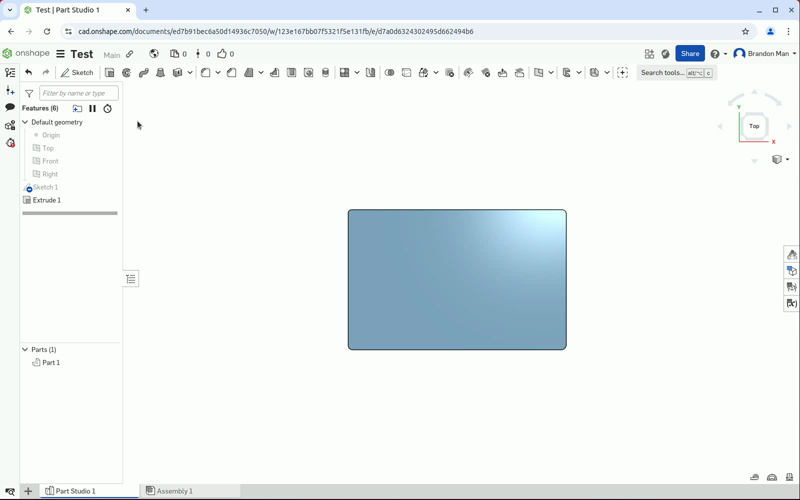
mouse_move(73, 189)
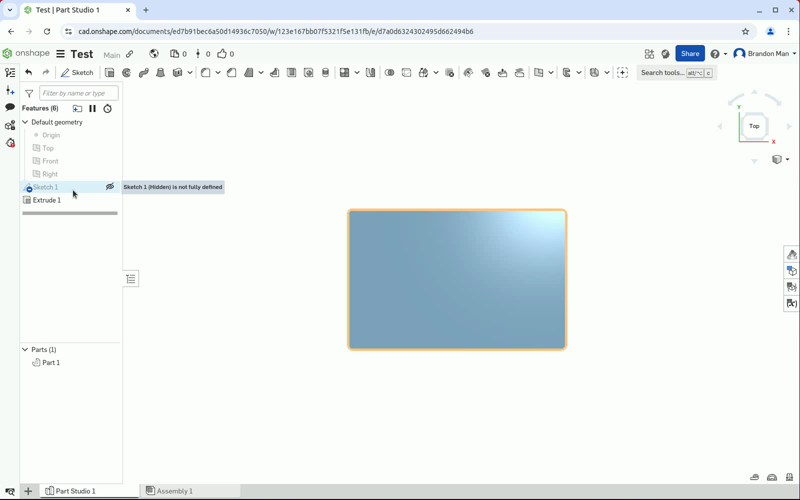
click(73, 189)
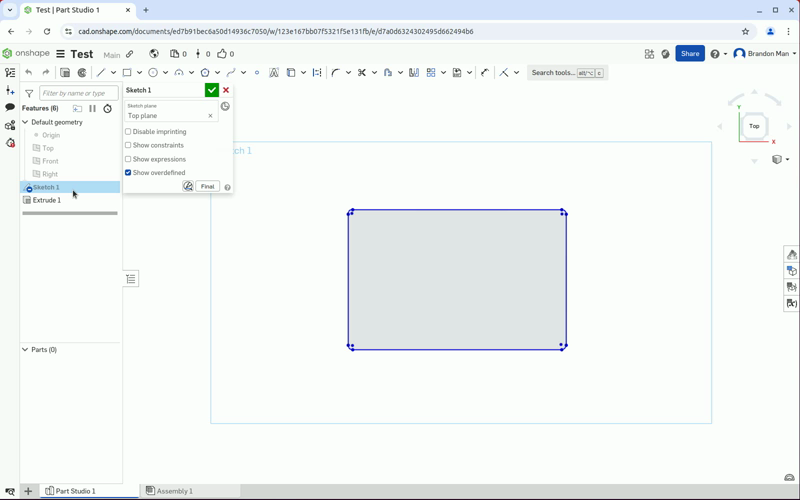
mouse_move(229, 92)
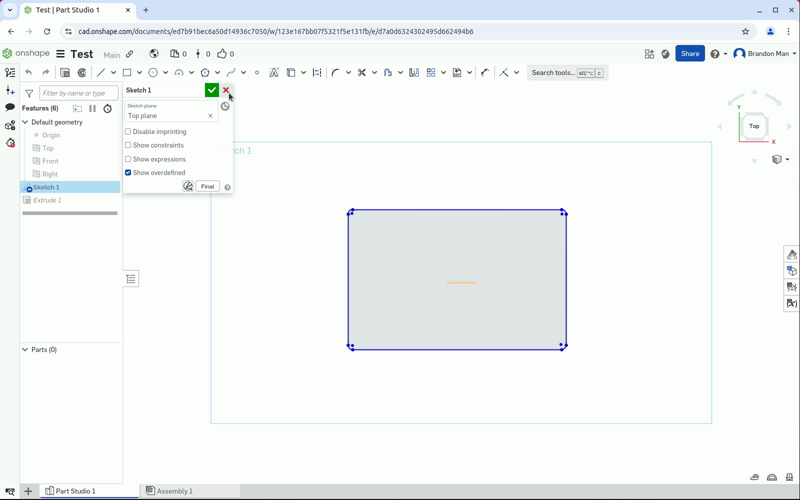
click(229, 92)
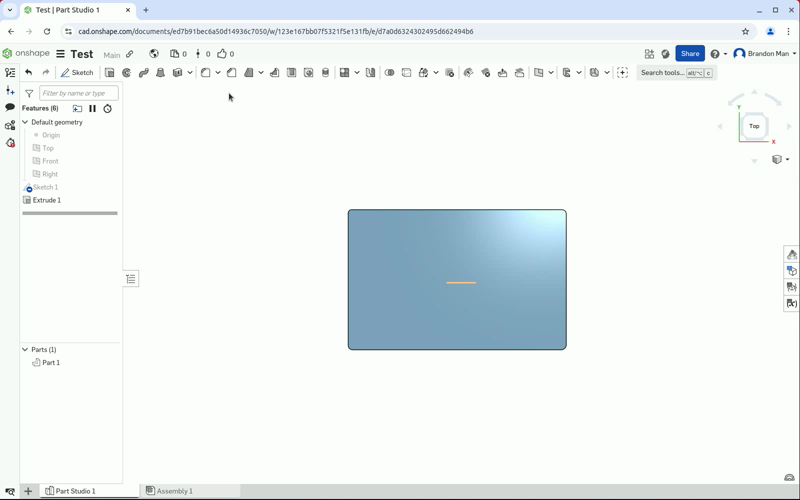
mouse_move(541, 75)
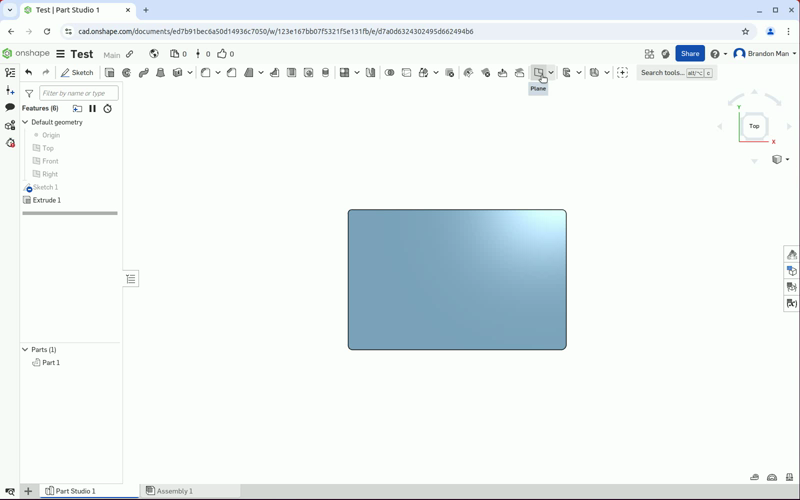
click(541, 75)
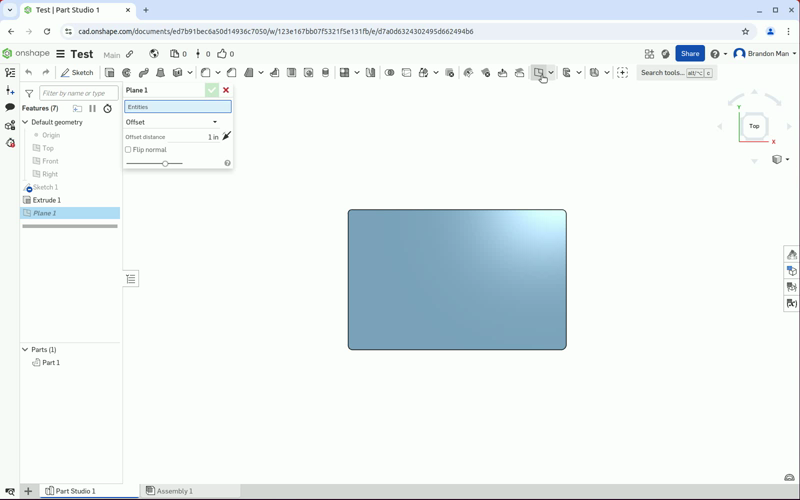
mouse_move(73, 150)
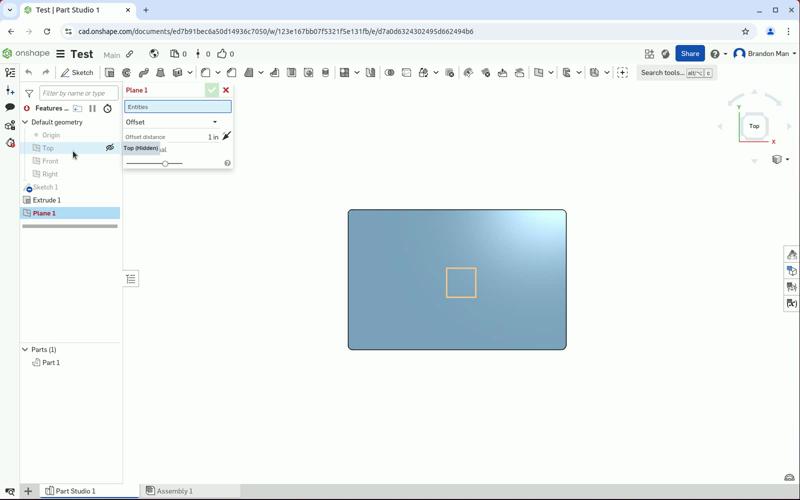
click(73, 150)
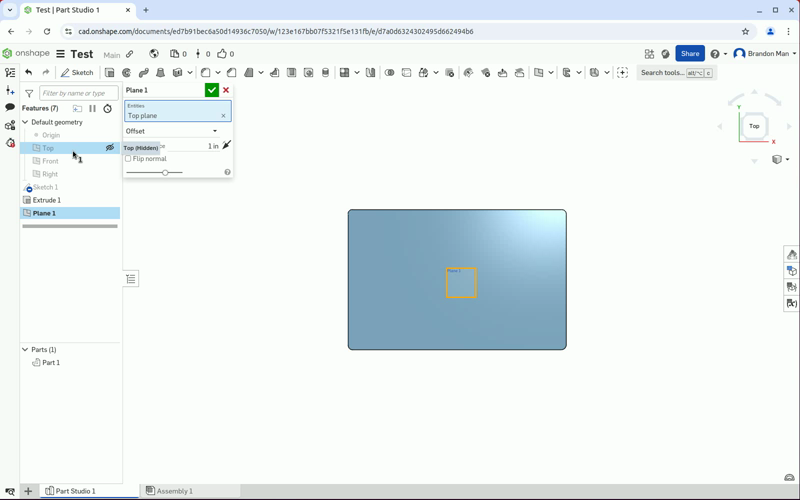
key(tab, 2)
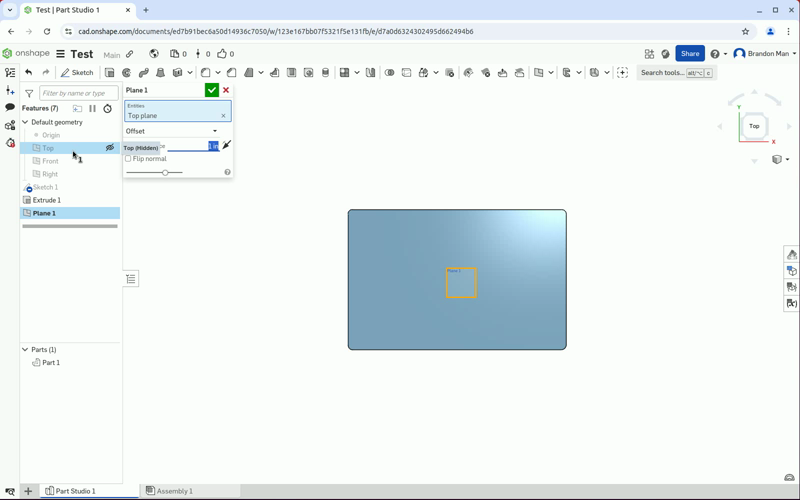
text(0.246)
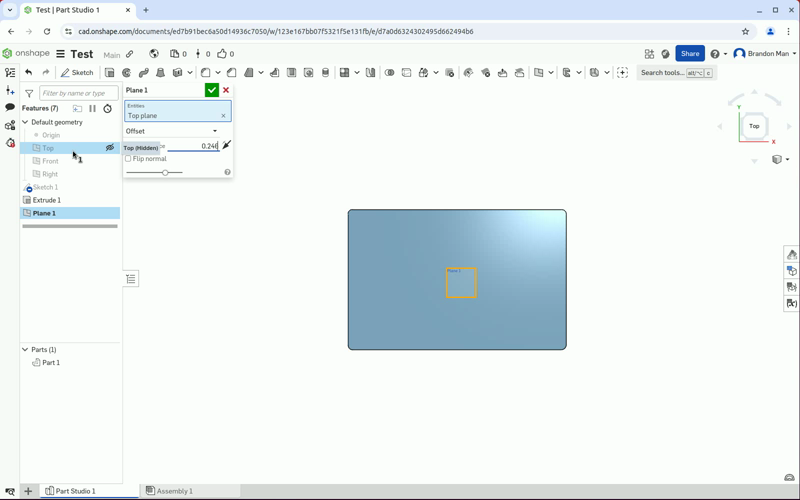
key(enter, 2)
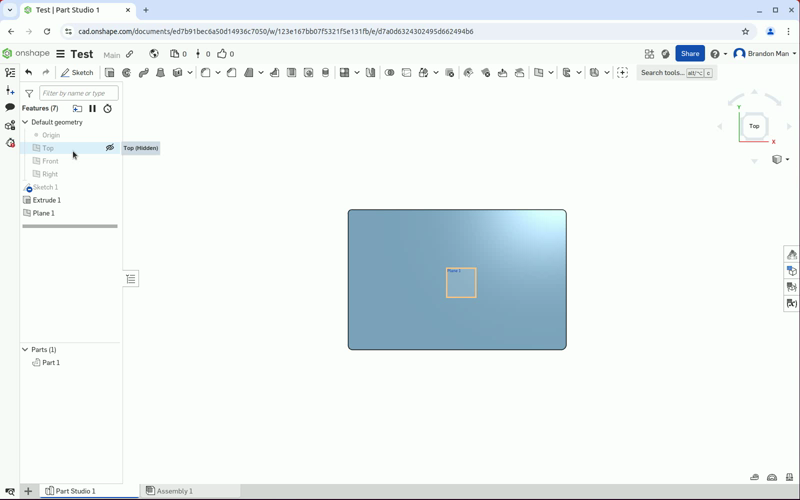
key(shift+s)
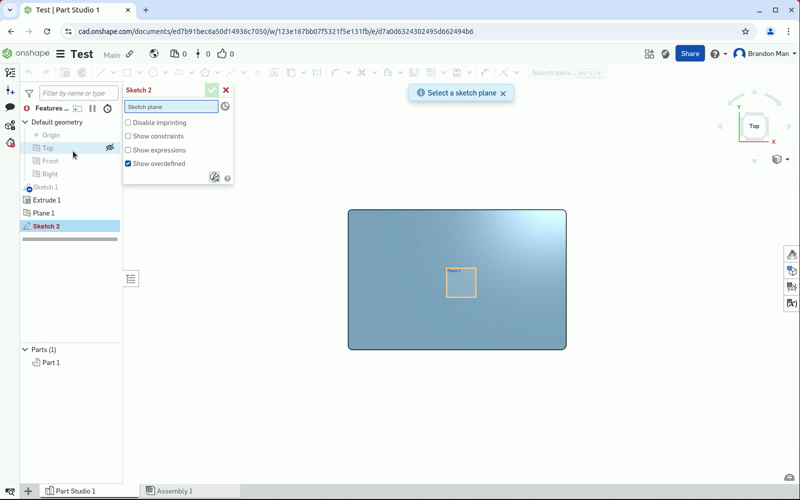
mouse_move(73, 215)
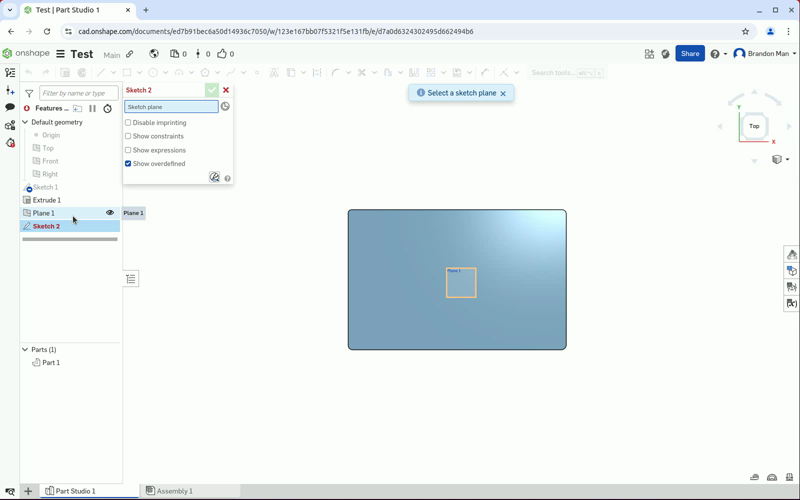
click(73, 215)
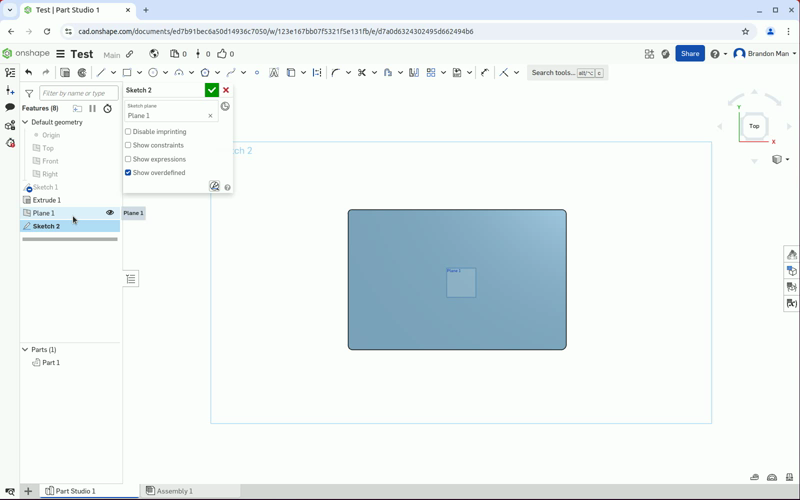
mouse_move(73, 352)
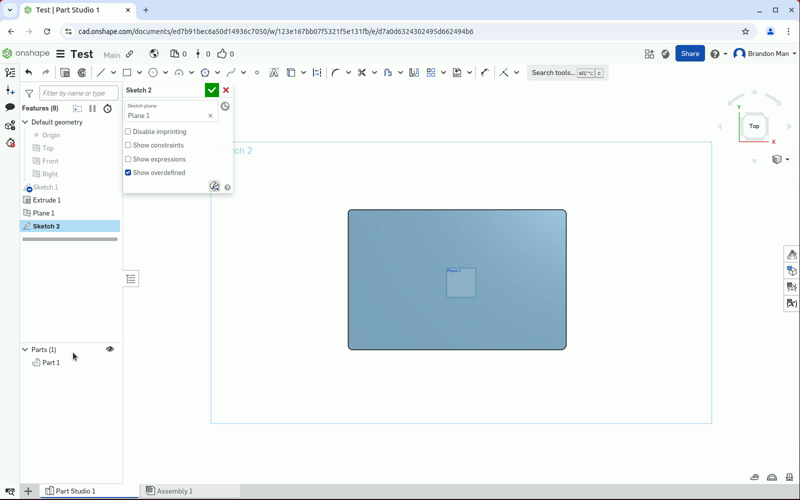
key(y)
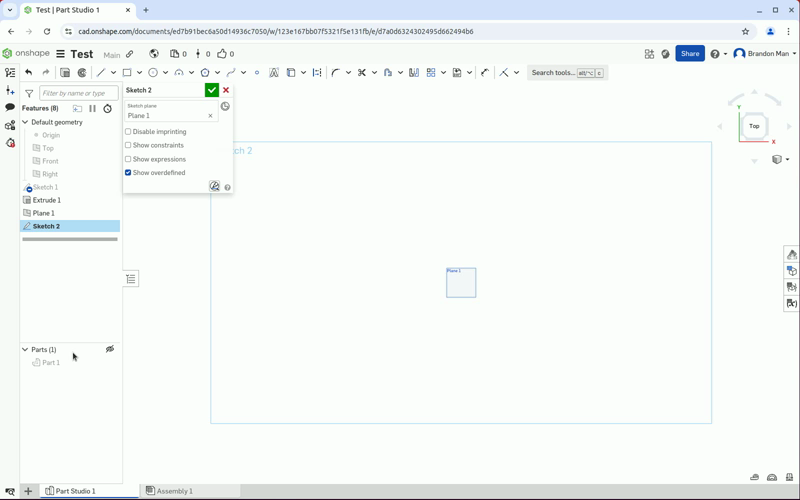
key(l)
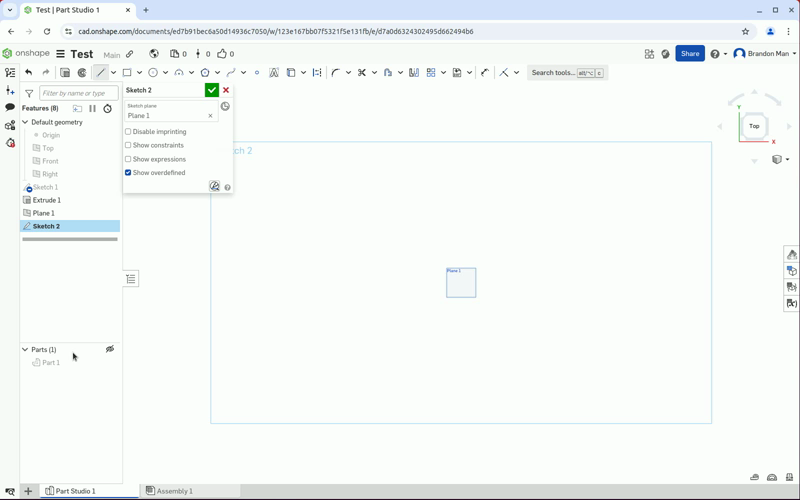
key_down(shift)
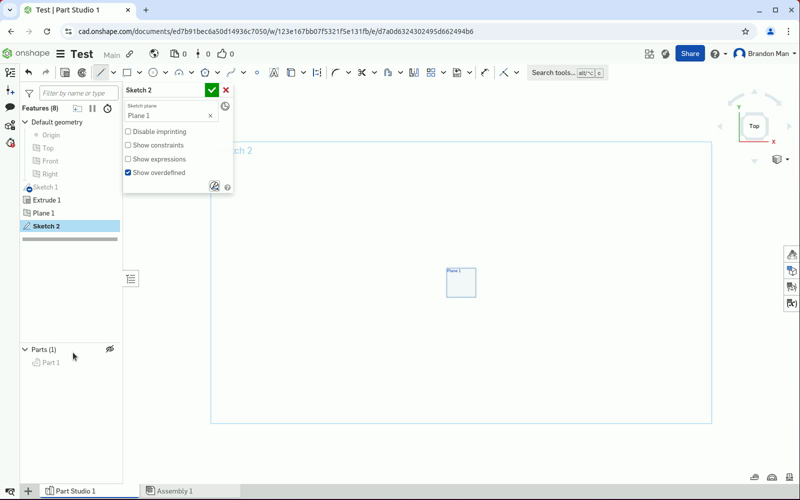
mouse_move(355, 294)
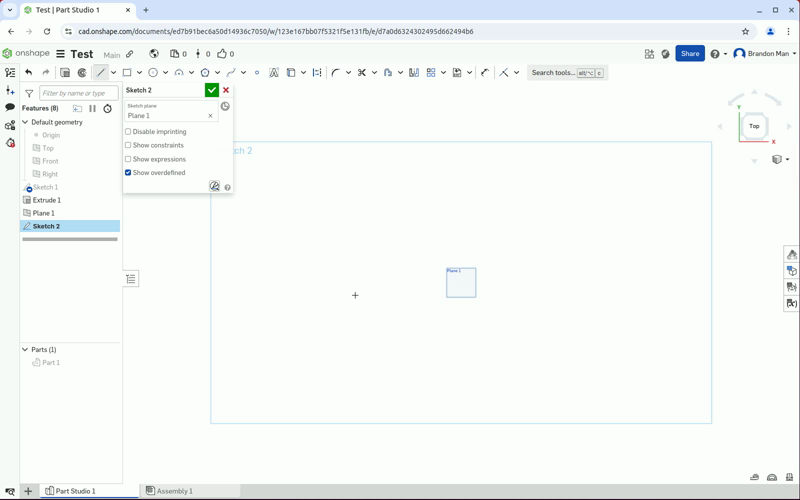
click(355, 294)
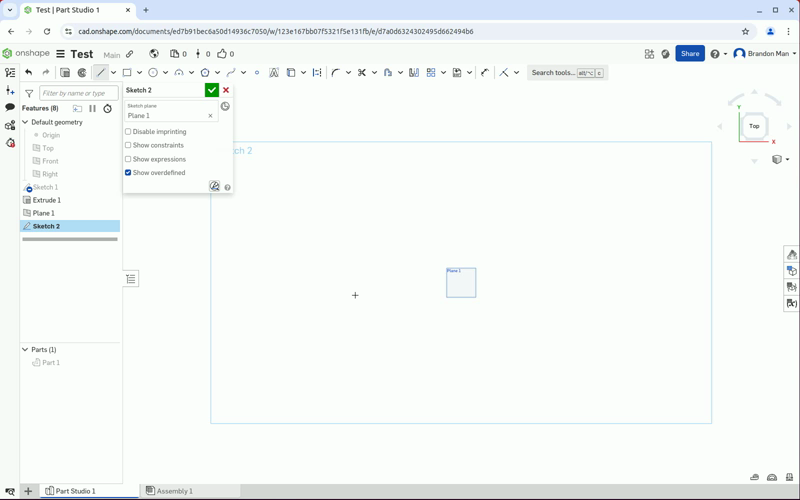
key_up(shift)
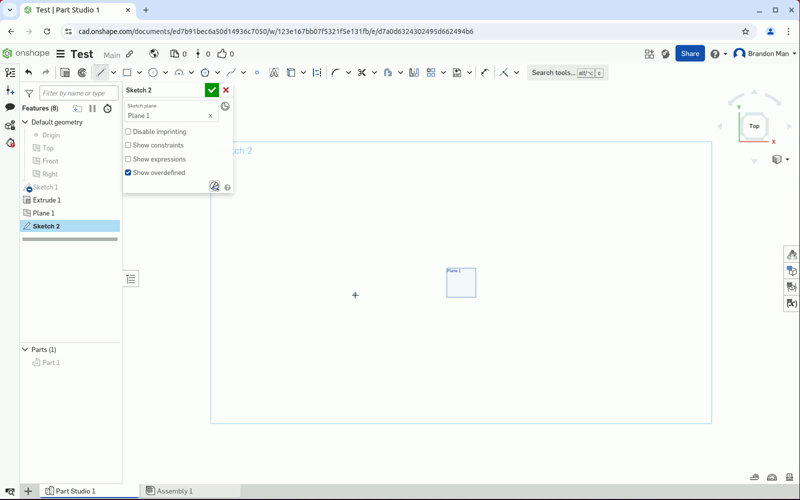
key_down(shift)
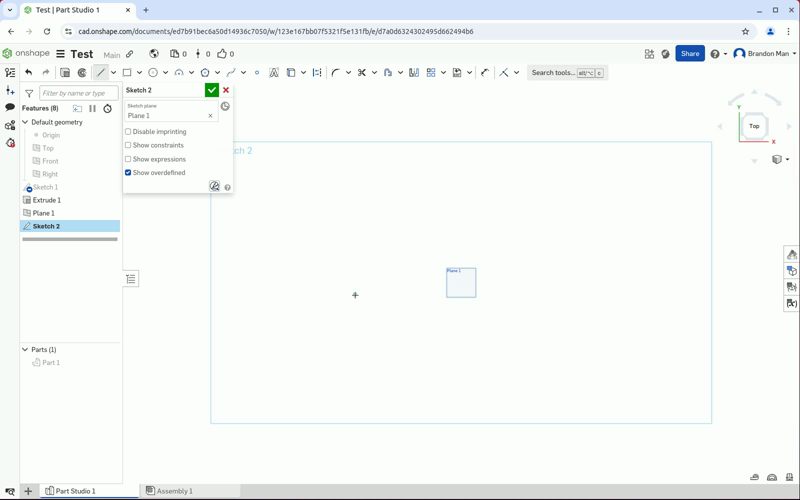
mouse_move(559, 294)
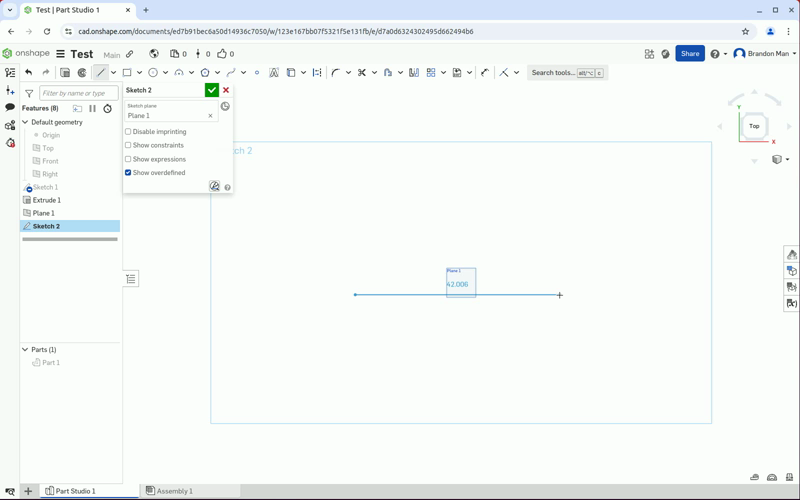
click(559, 294)
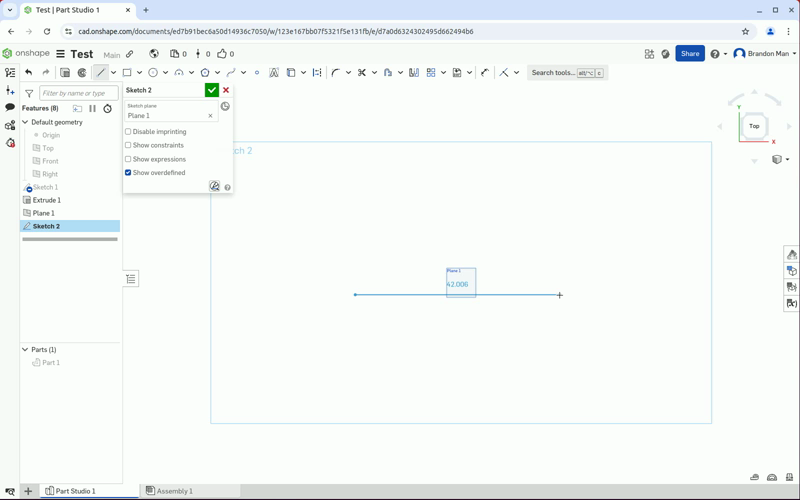
key_up(shift)
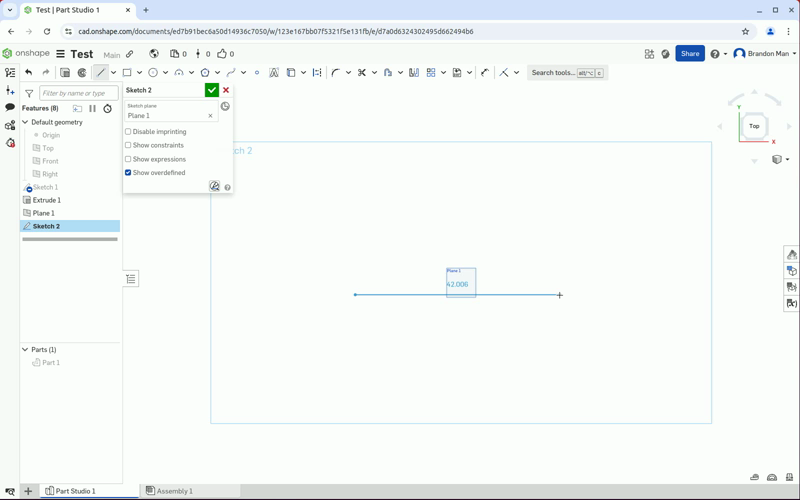
key_down(shift)
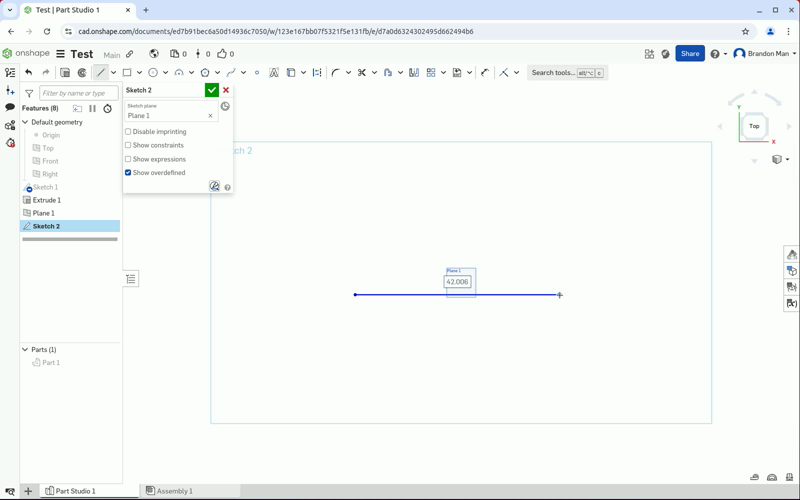
mouse_move(559, 217)
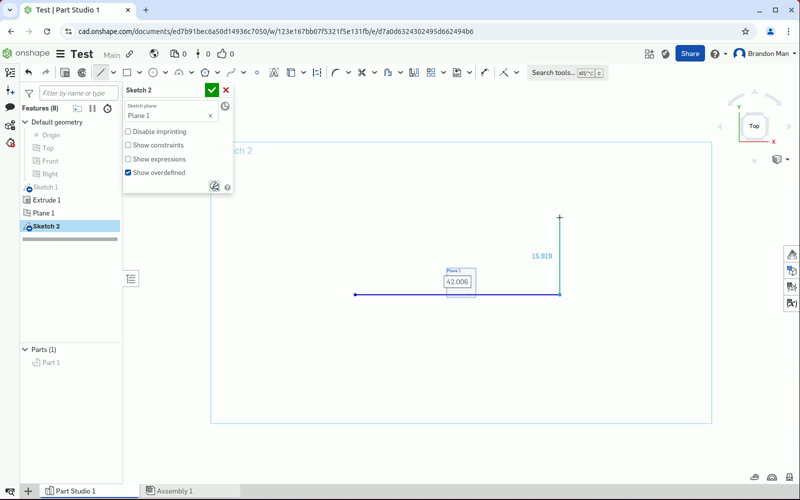
click(559, 217)
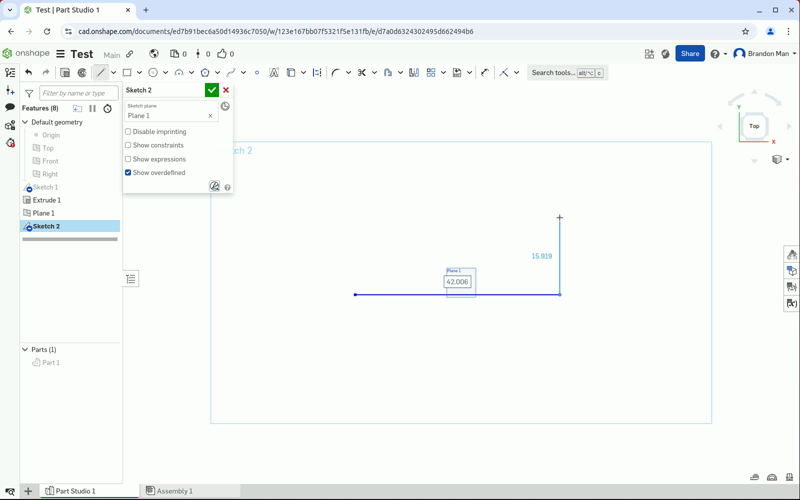
key_up(shift)
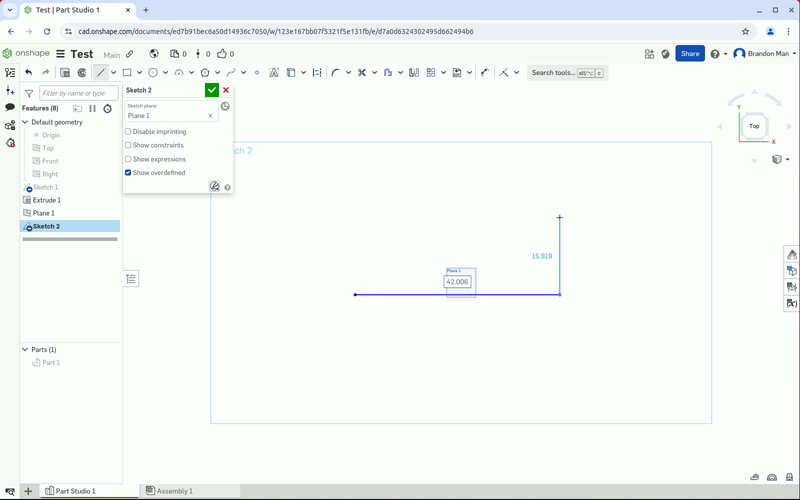
key_down(shift)
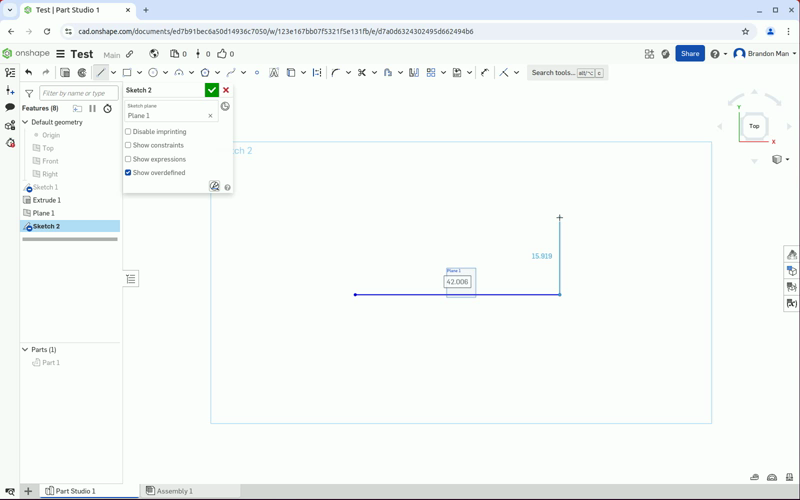
mouse_move(355, 217)
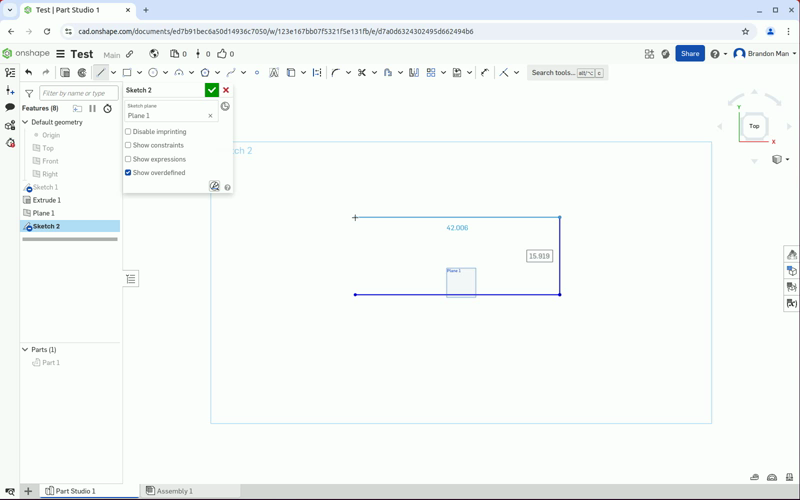
click(355, 217)
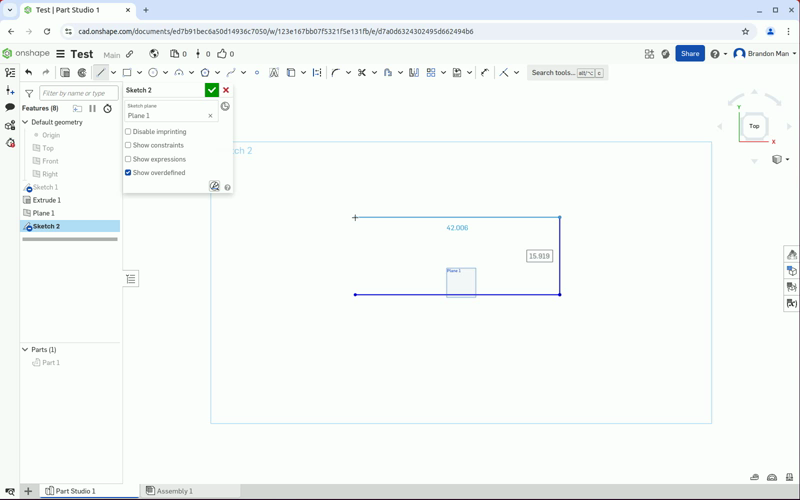
key_up(shift)
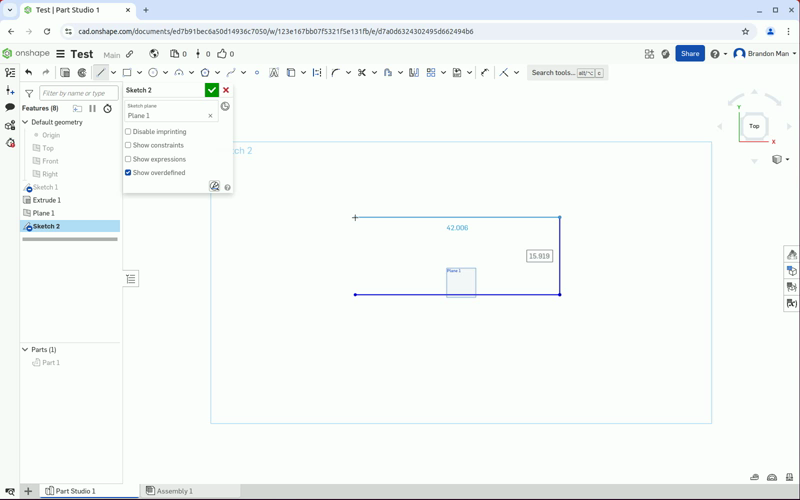
key_down(shift)
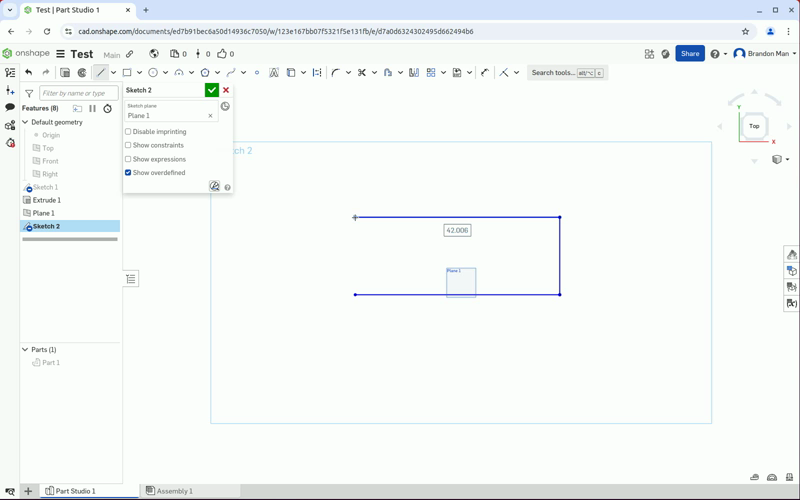
mouse_move(355, 294)
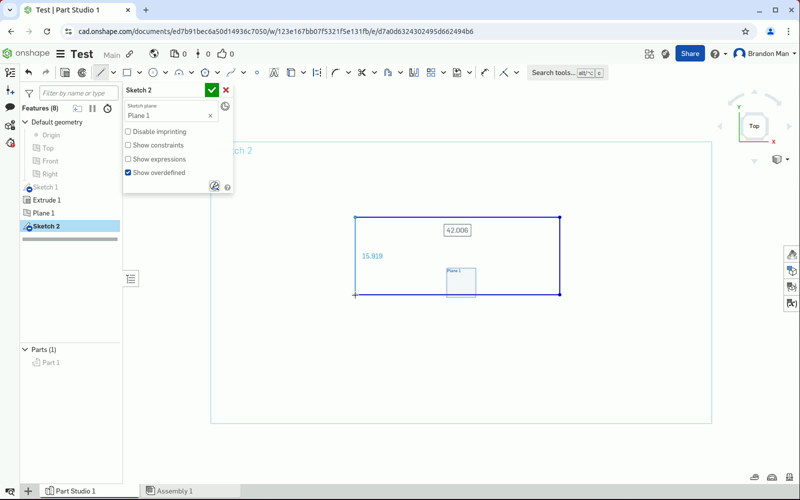
key_up(shift)
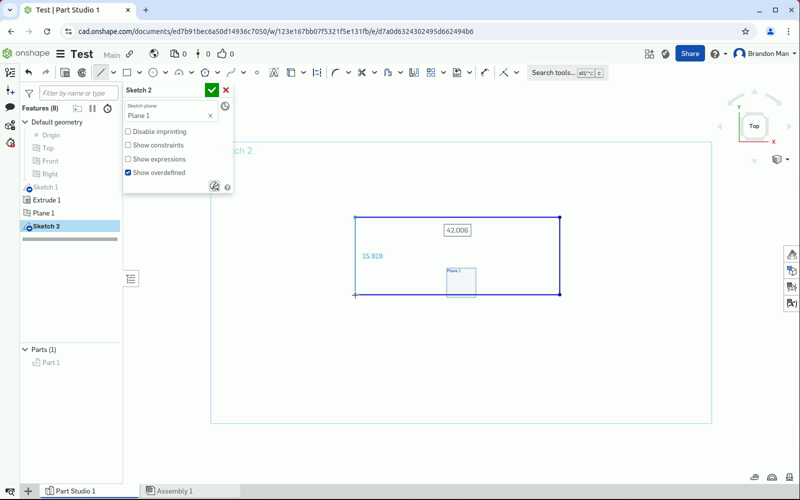
click(355, 294)
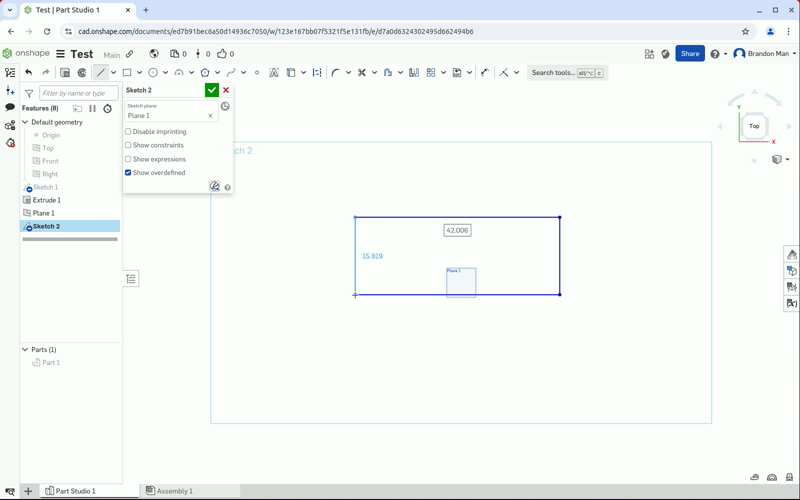
key(esc)
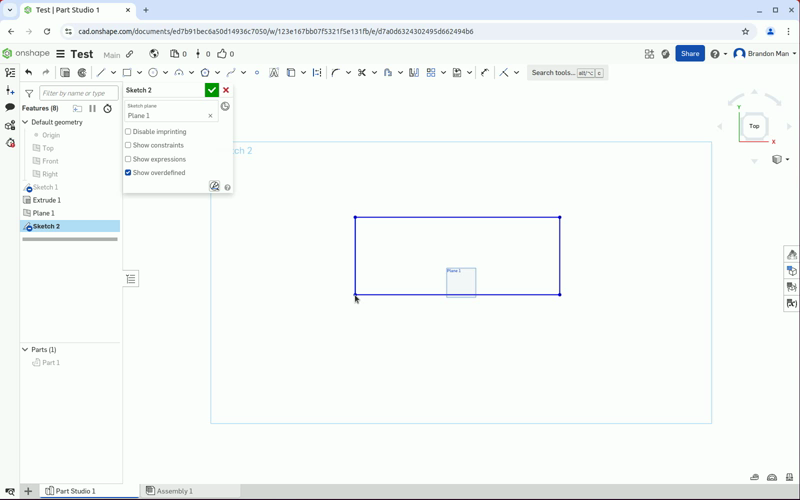
mouse_move(548, 241)
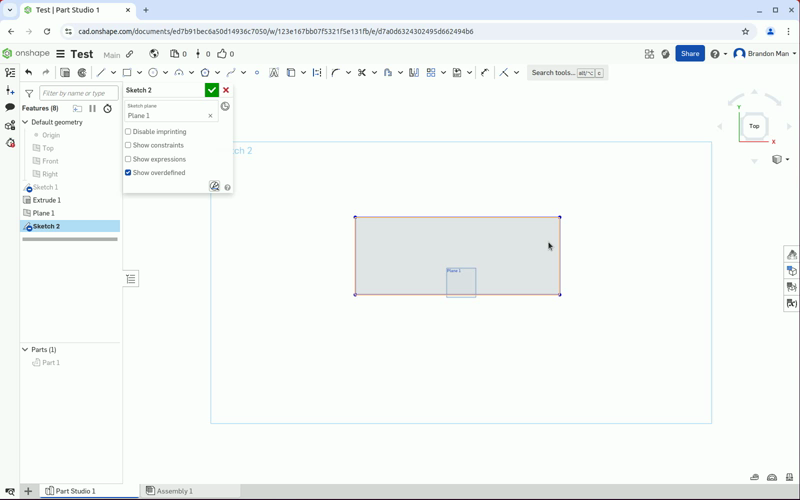
click(548, 241)
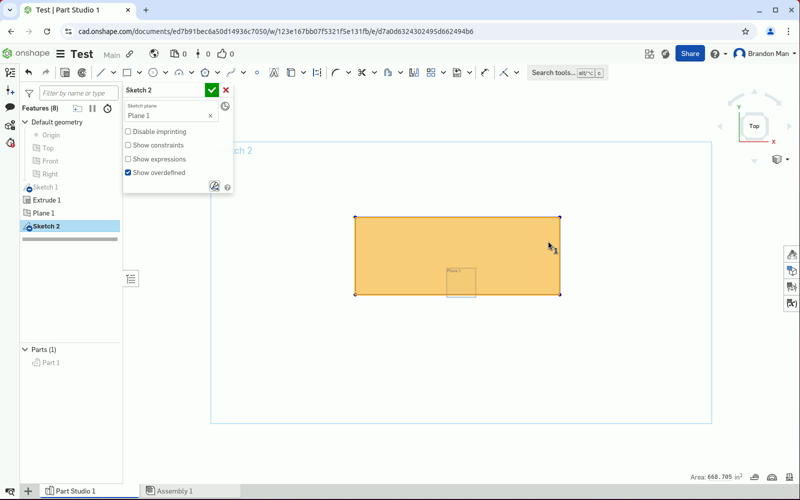
mouse_move(73, 352)
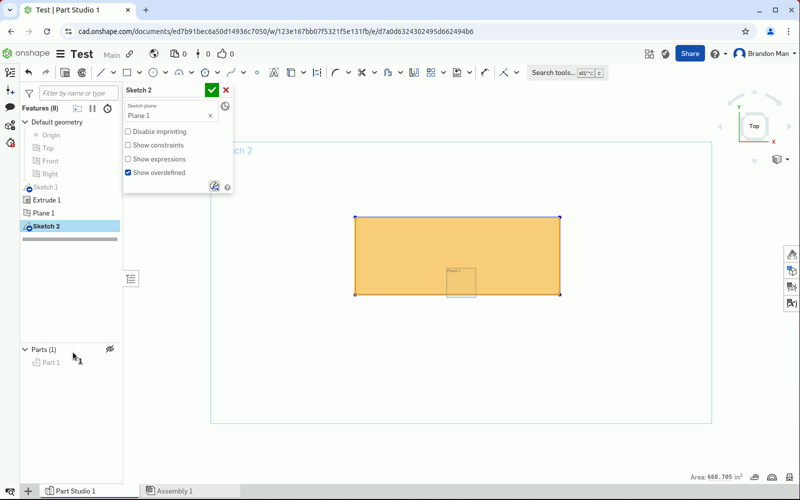
key(shift+y)
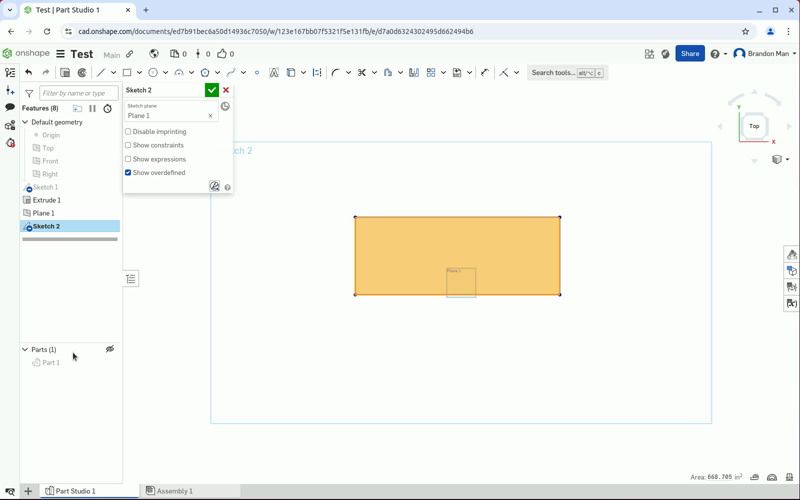
key(shift+e)
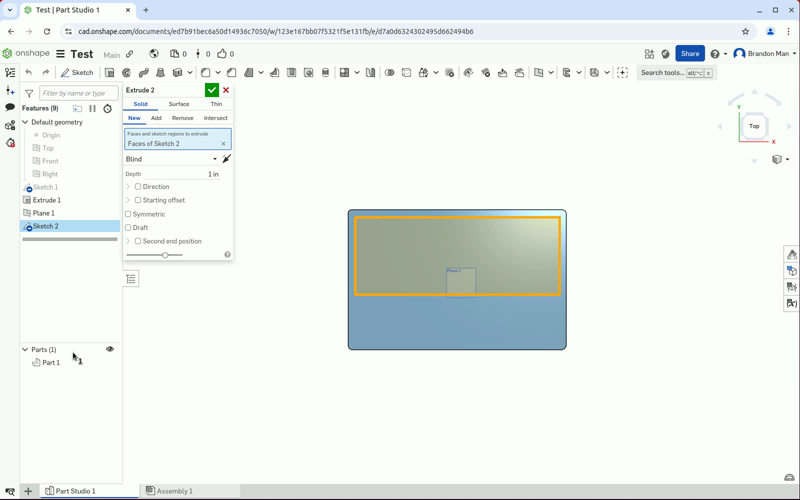
mouse_move(143, 106)
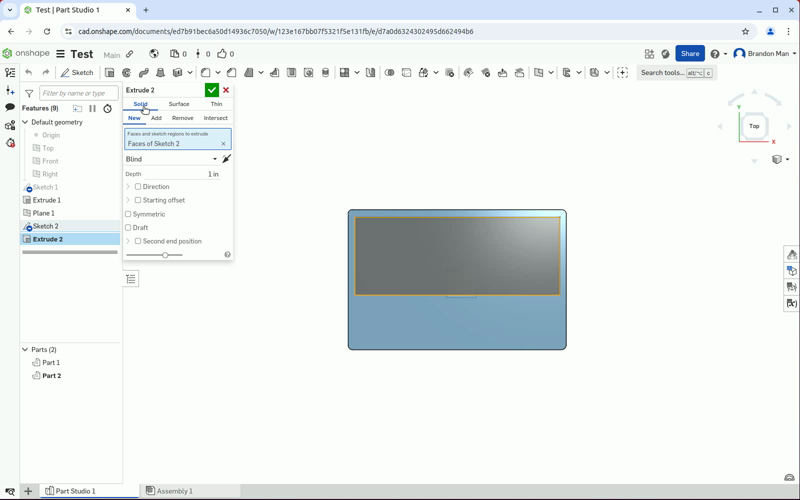
click(143, 106)
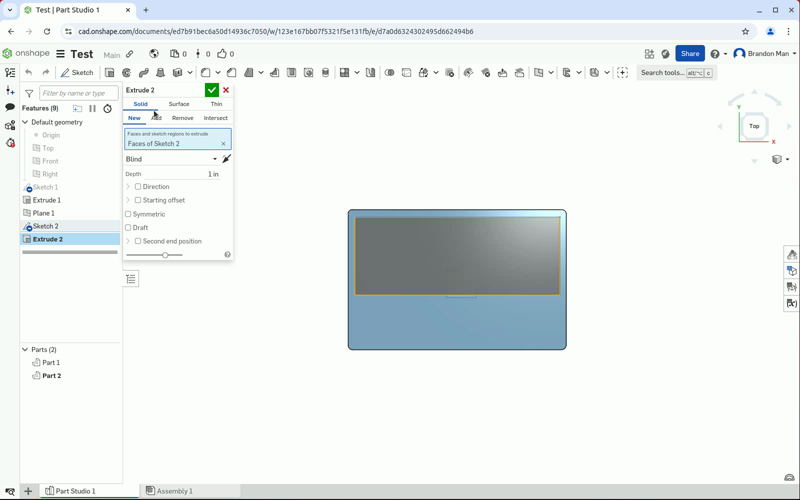
mouse_move(186, 120)
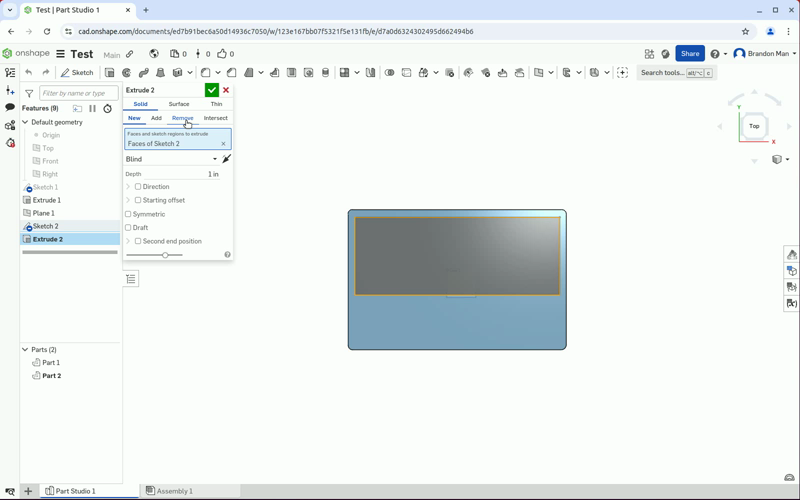
click(186, 120)
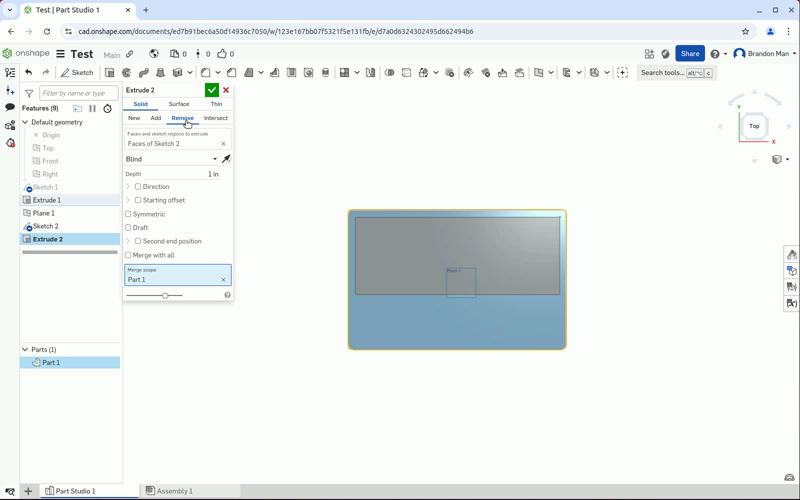
key(tab, 4)
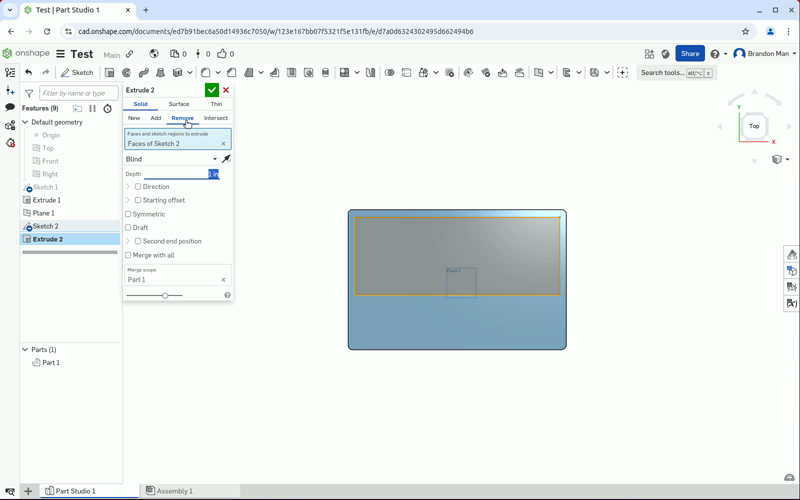
text(0.241)
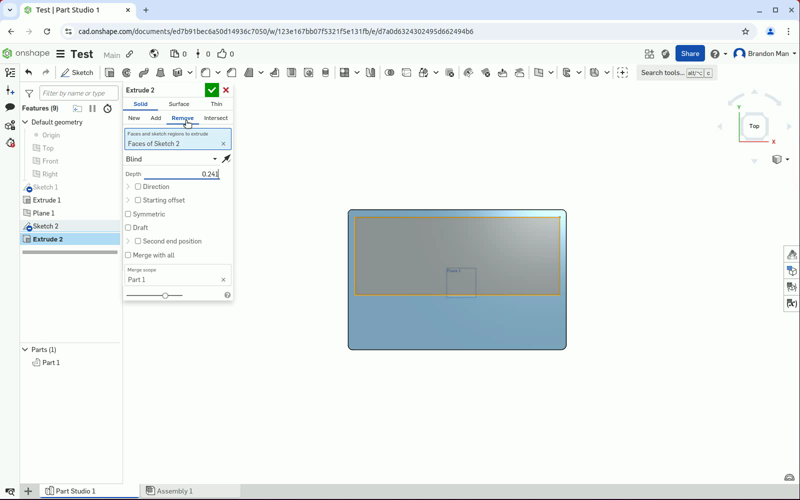
key(tab, 6)
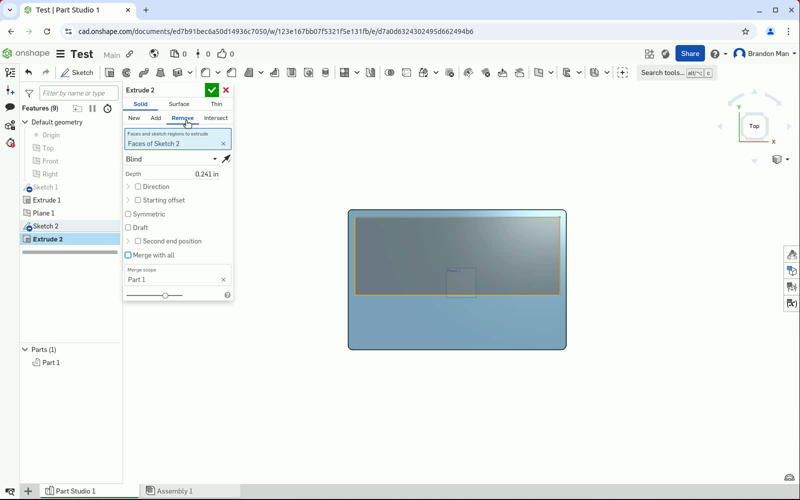
key(space)
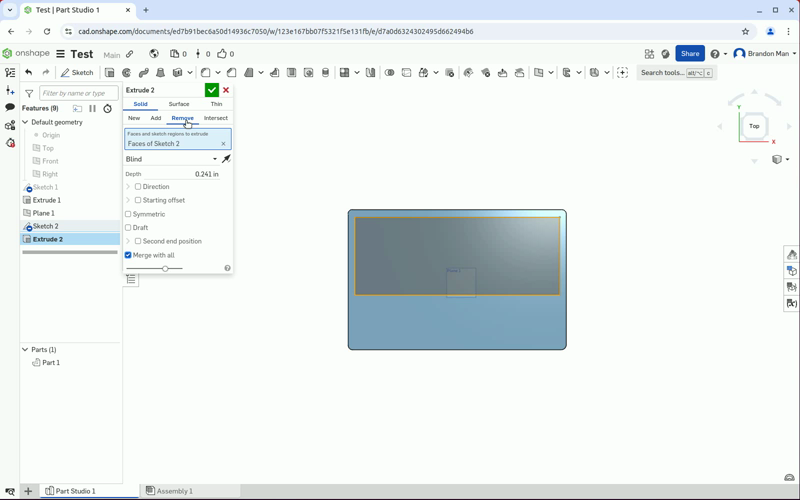
key(enter)
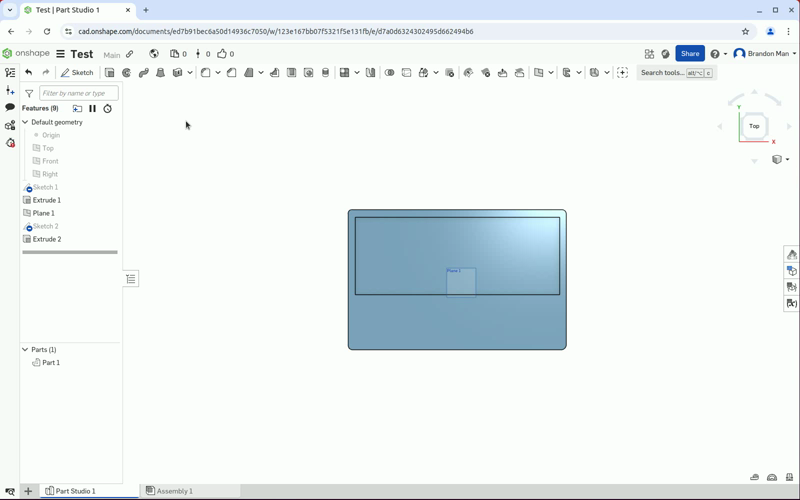
key(shift+h)
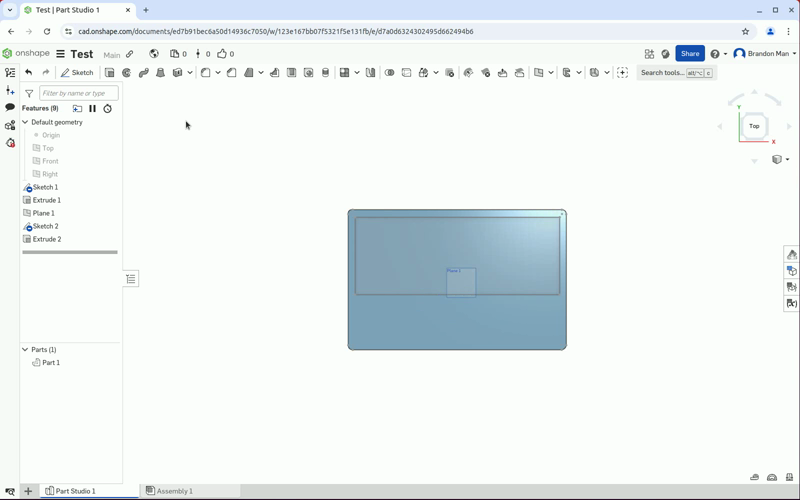
key(shift+h)
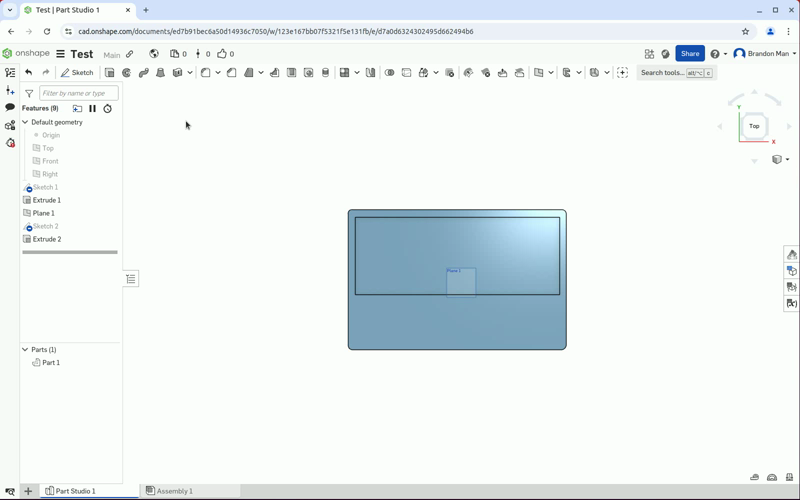
mouse_move(73, 189)
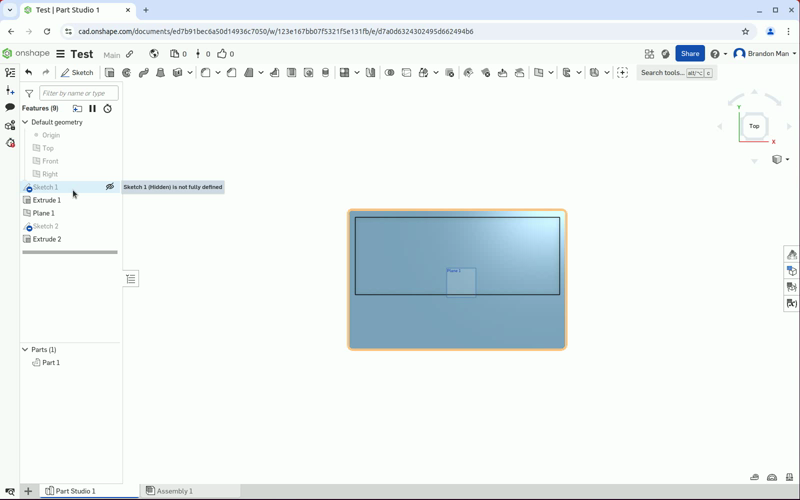
click(73, 189)
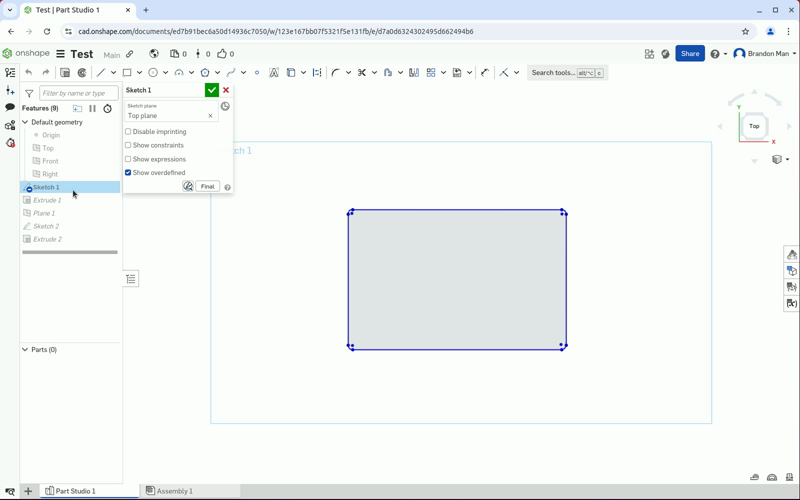
mouse_move(229, 92)
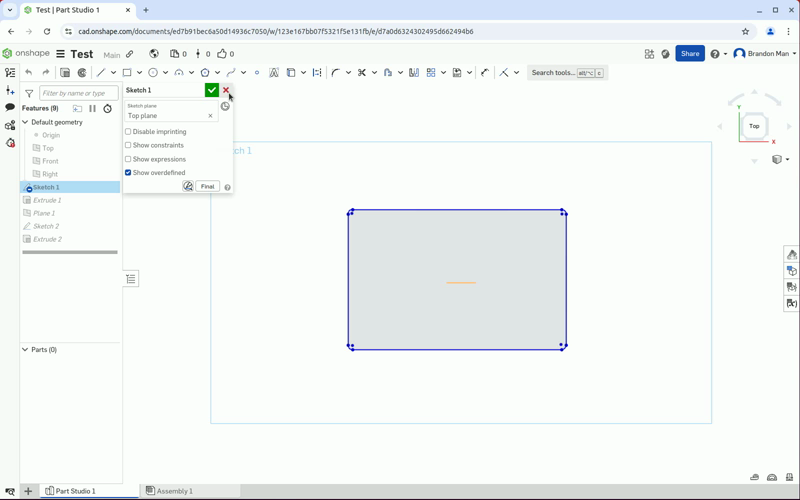
click(229, 92)
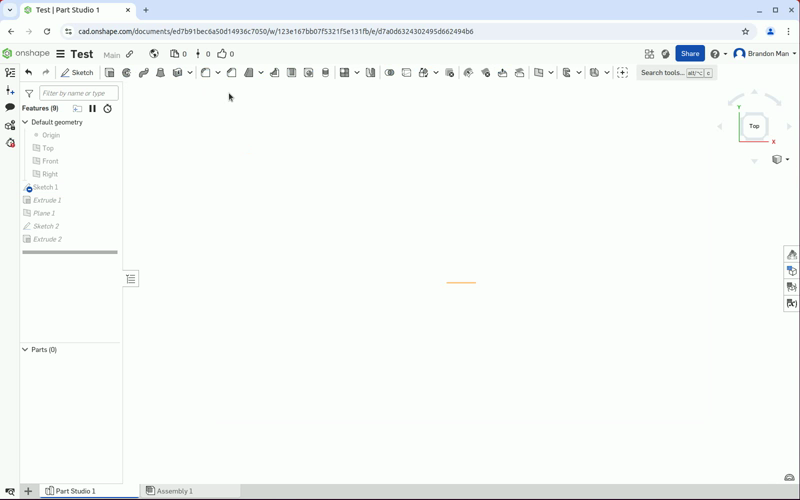
key(shift+s)
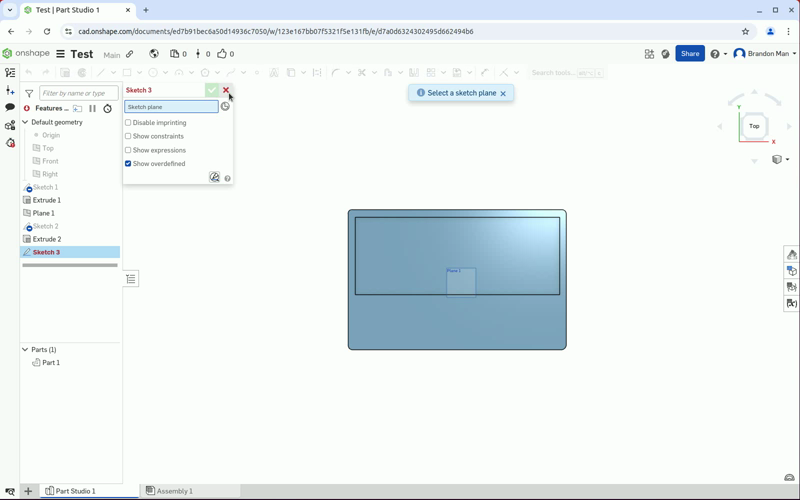
mouse_move(73, 215)
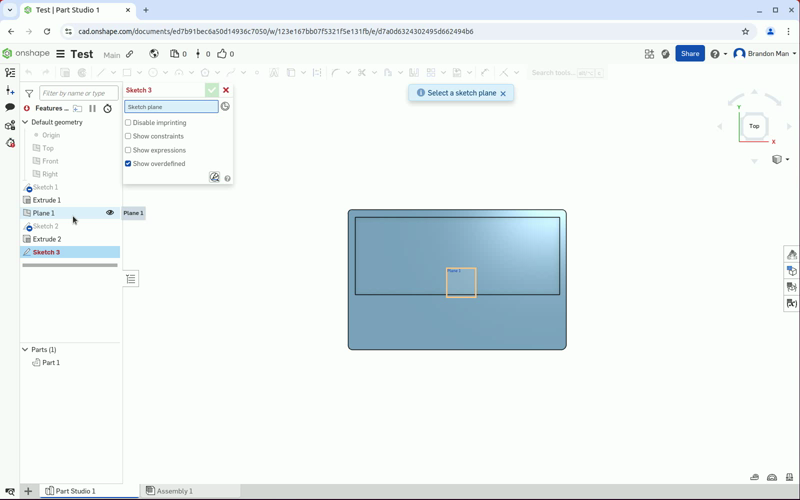
click(73, 215)
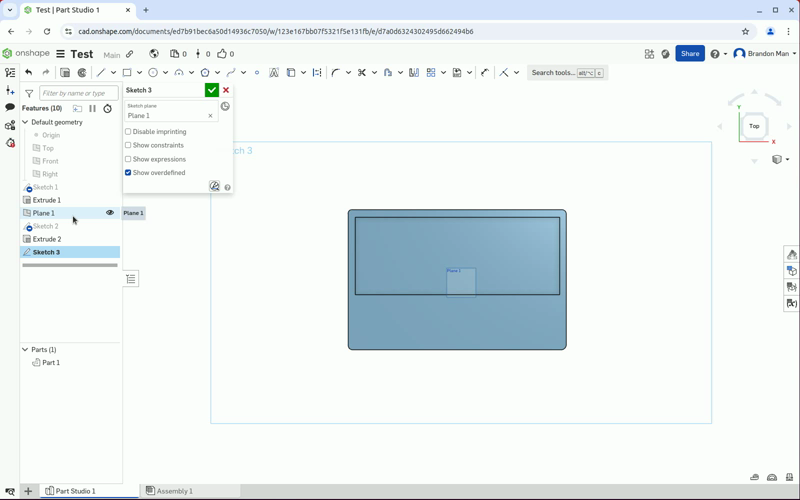
mouse_move(73, 352)
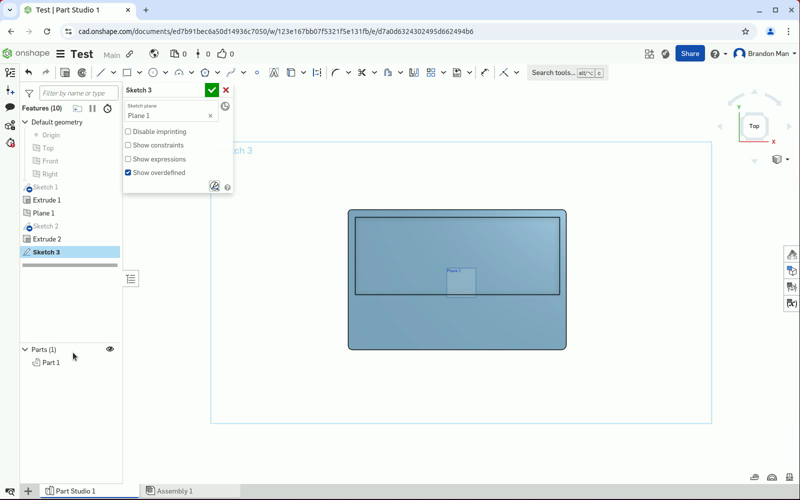
key(y)
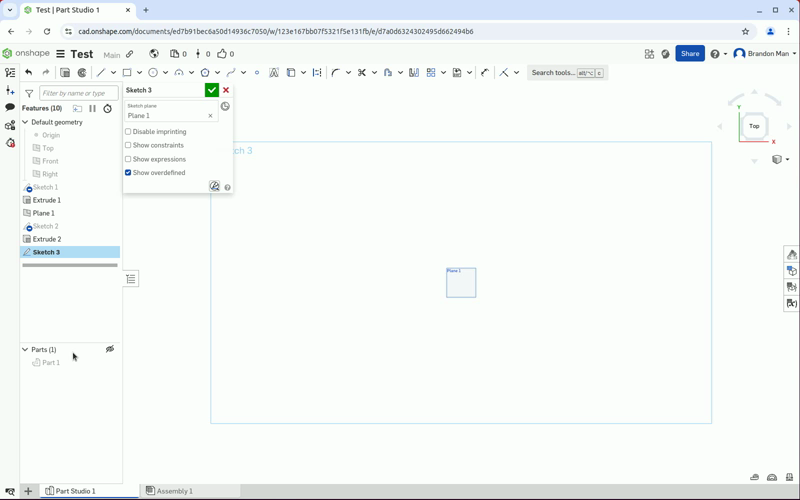
key(l)
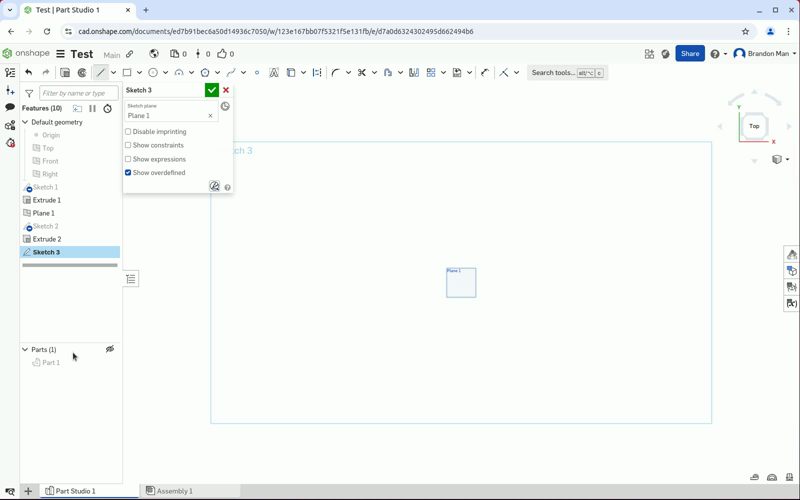
key_down(shift)
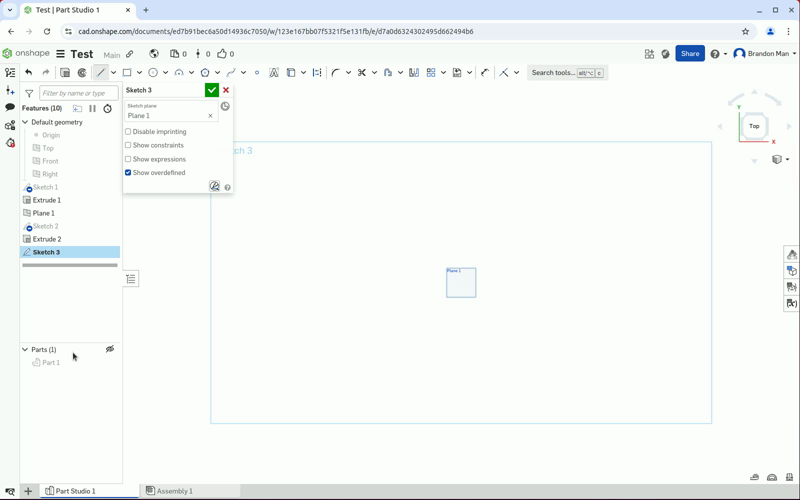
mouse_move(411, 342)
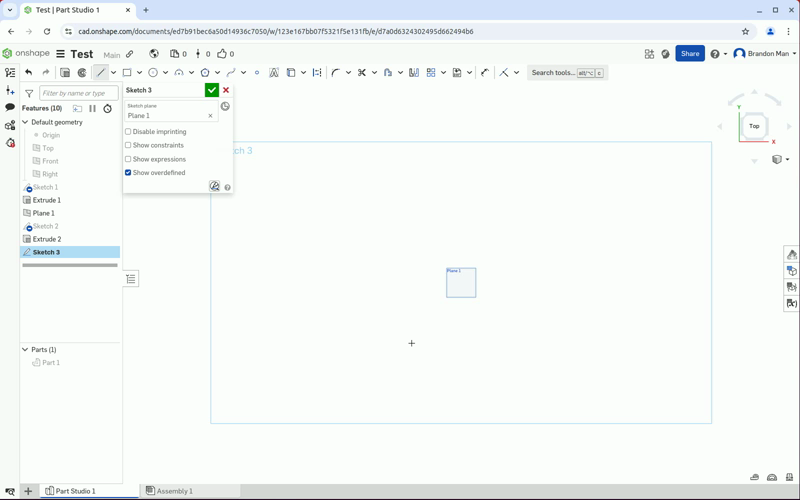
click(411, 342)
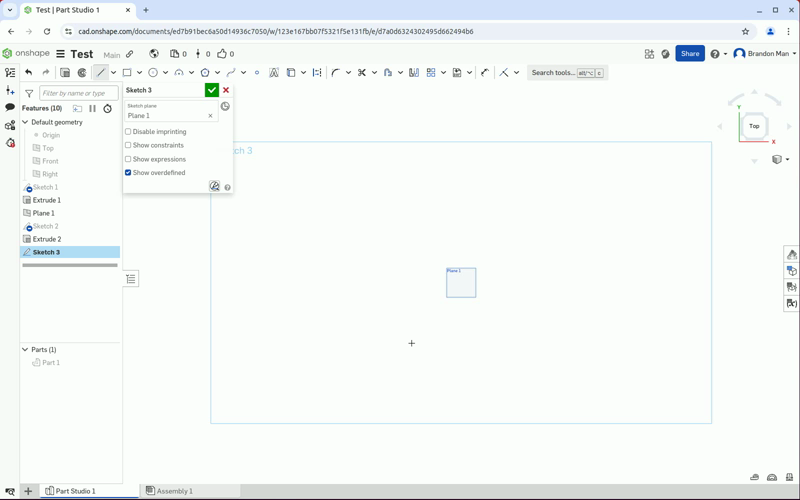
key_up(shift)
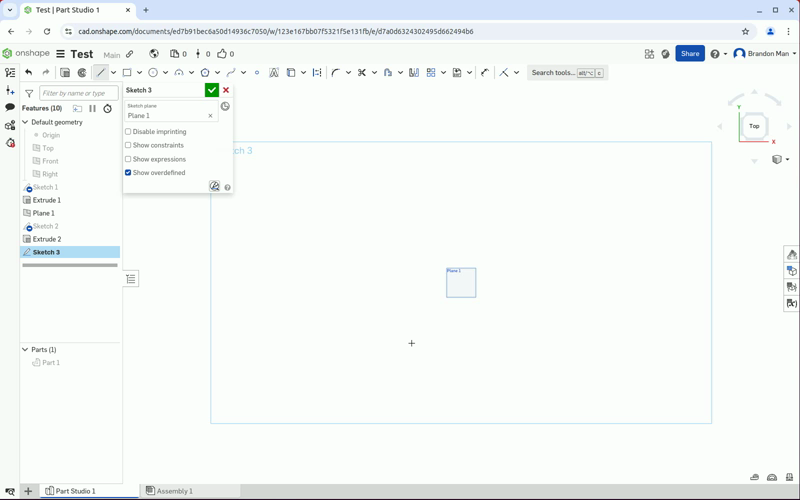
key_down(shift)
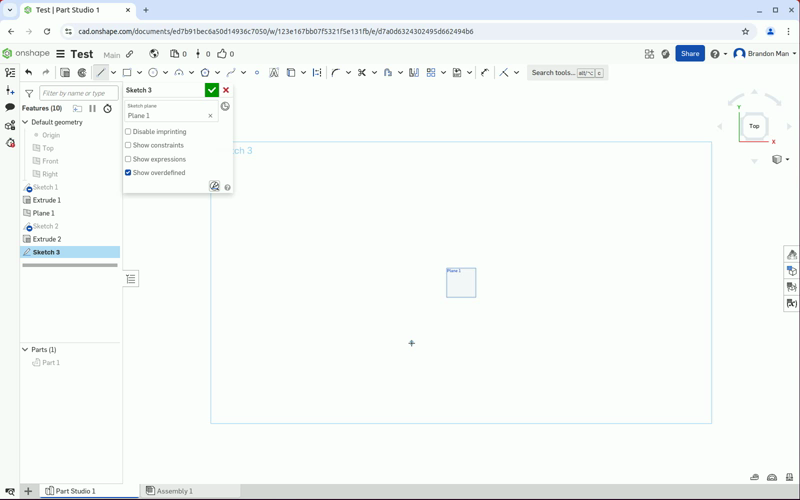
mouse_move(509, 342)
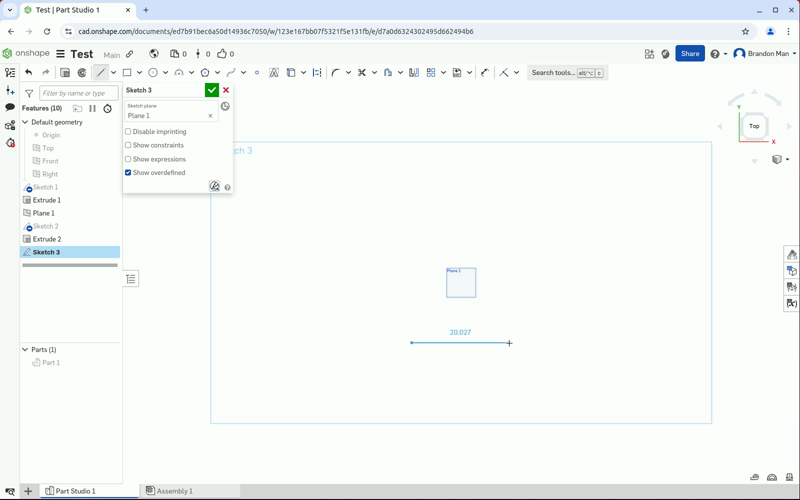
click(509, 342)
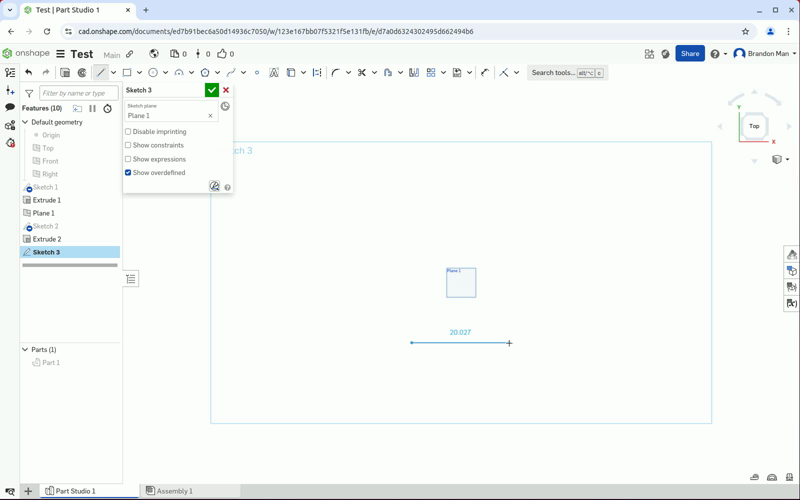
key_up(shift)
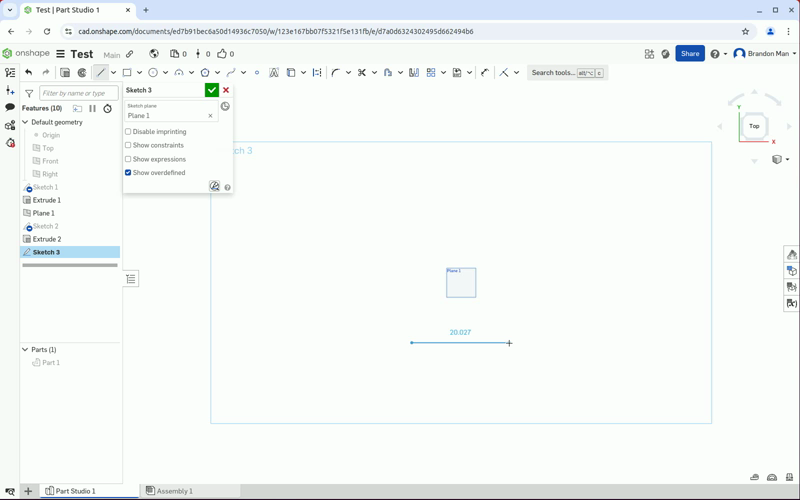
key_down(shift)
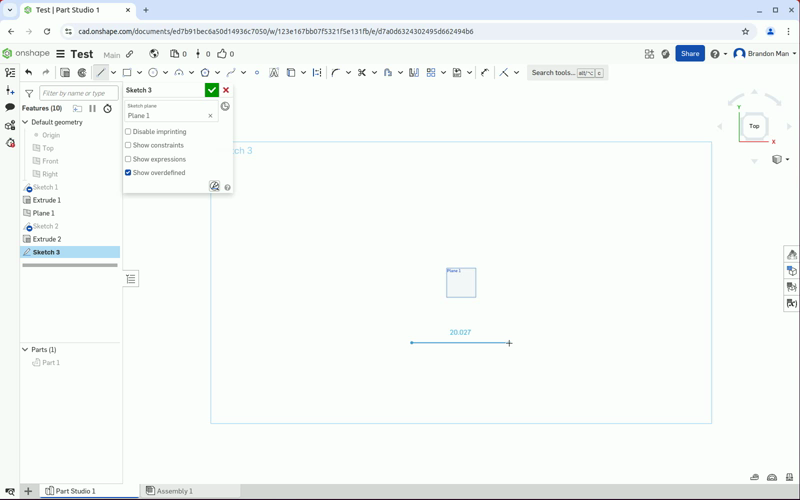
mouse_move(539, 342)
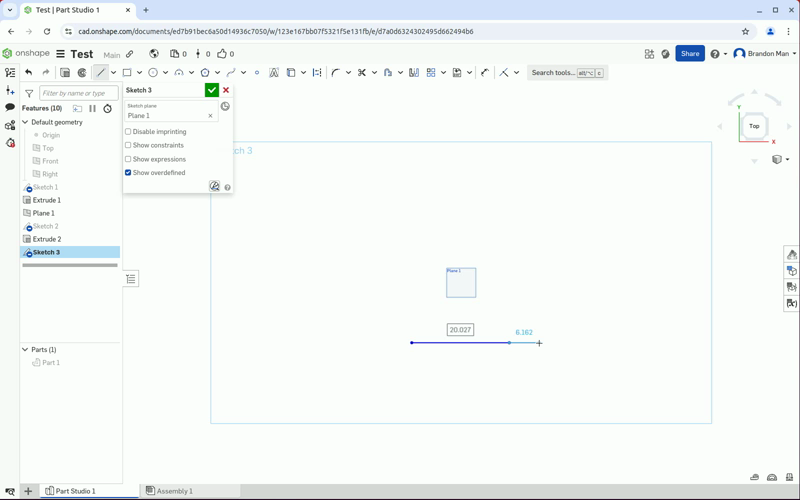
mouse_move(509, 303)
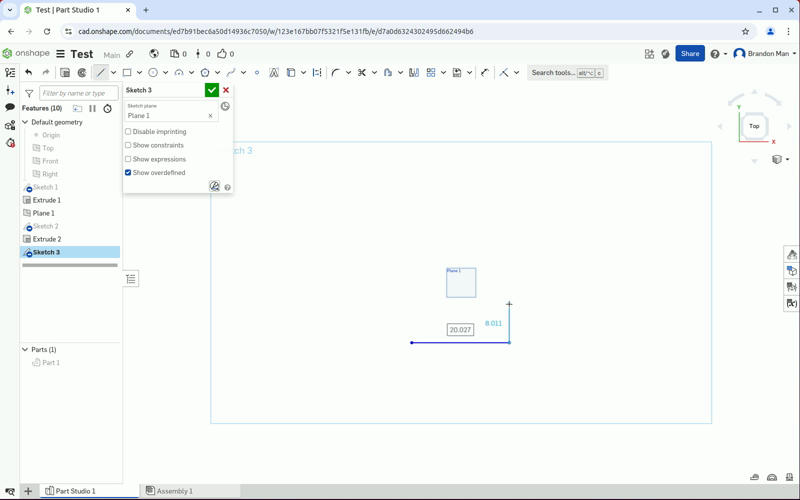
click(509, 303)
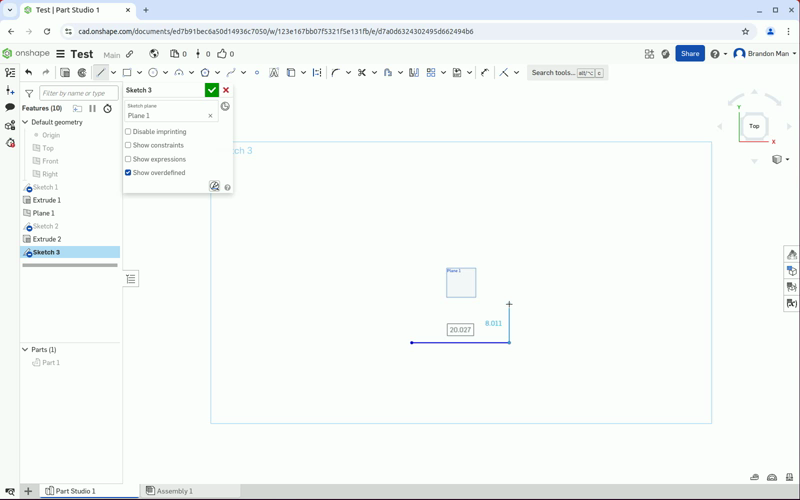
key_up(shift)
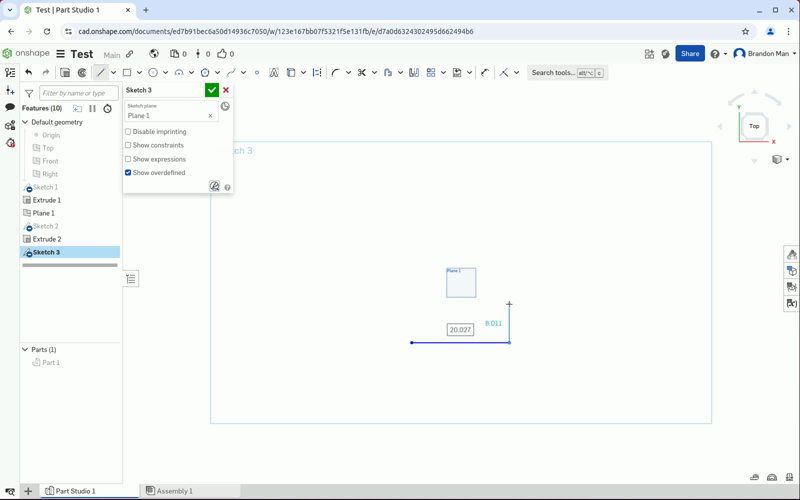
key_down(shift)
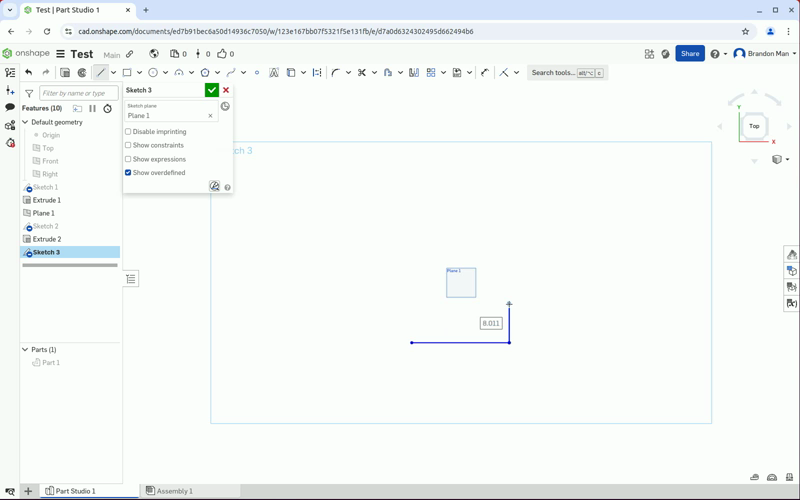
mouse_move(411, 303)
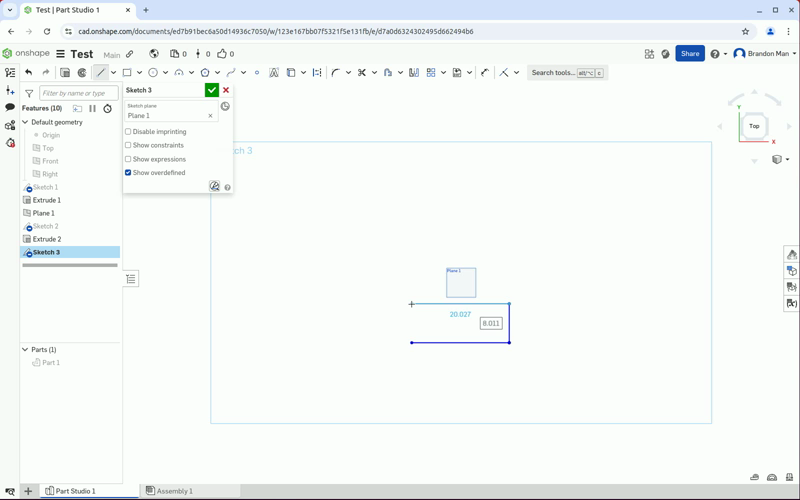
click(411, 303)
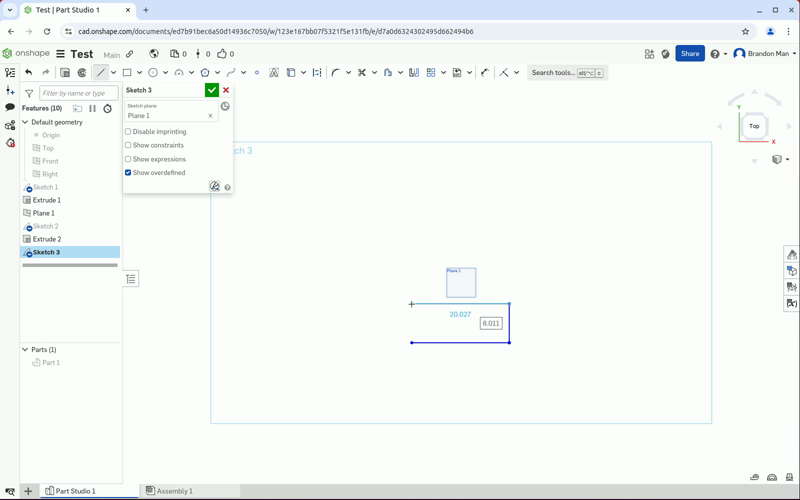
key_up(shift)
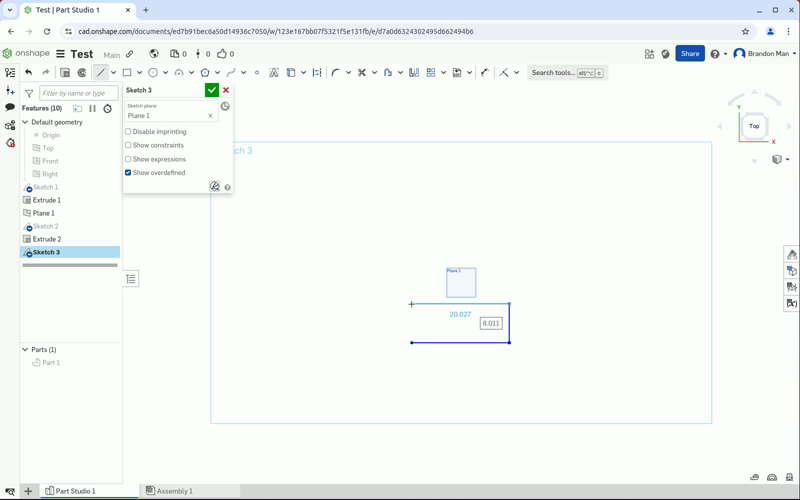
mouse_move(441, 303)
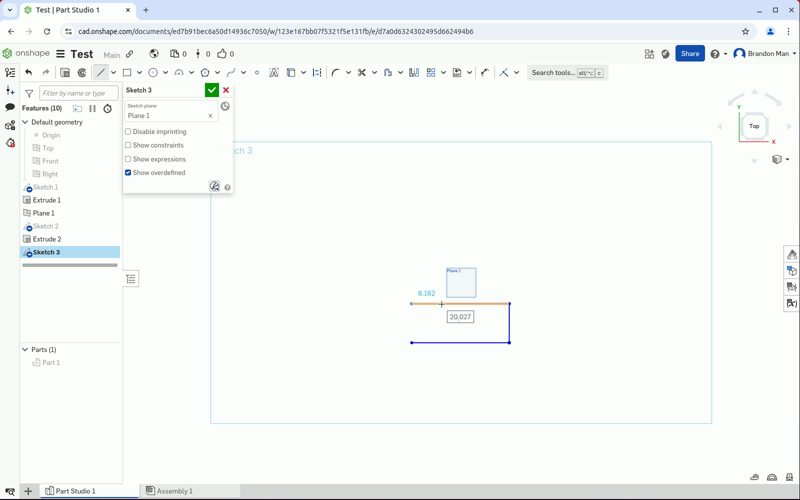
key_down(shift)
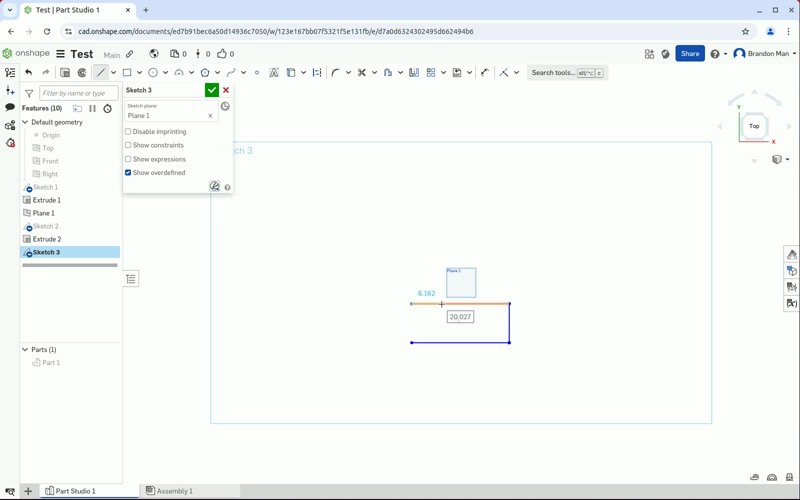
mouse_move(411, 342)
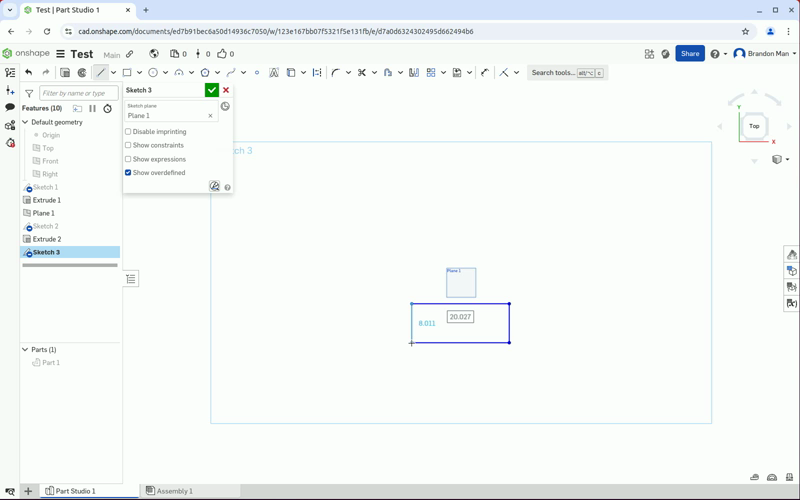
key_up(shift)
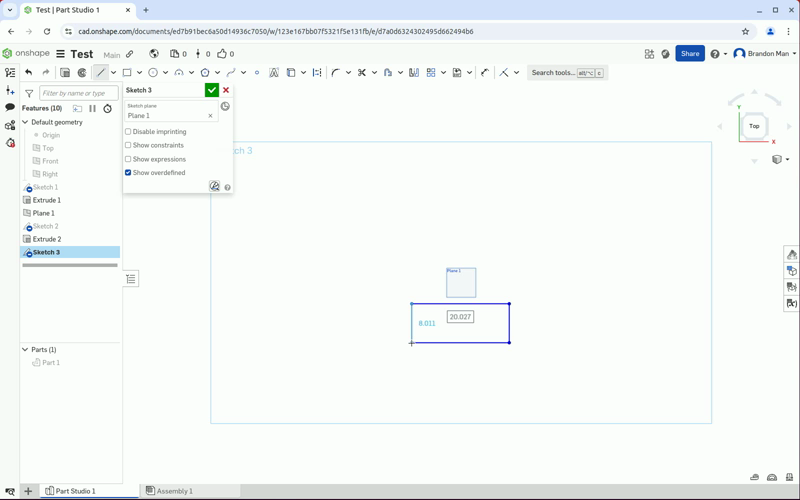
click(411, 342)
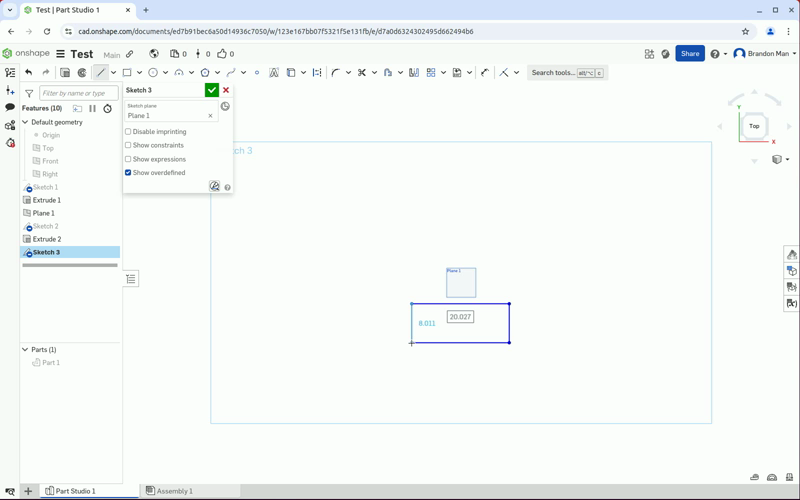
key(esc)
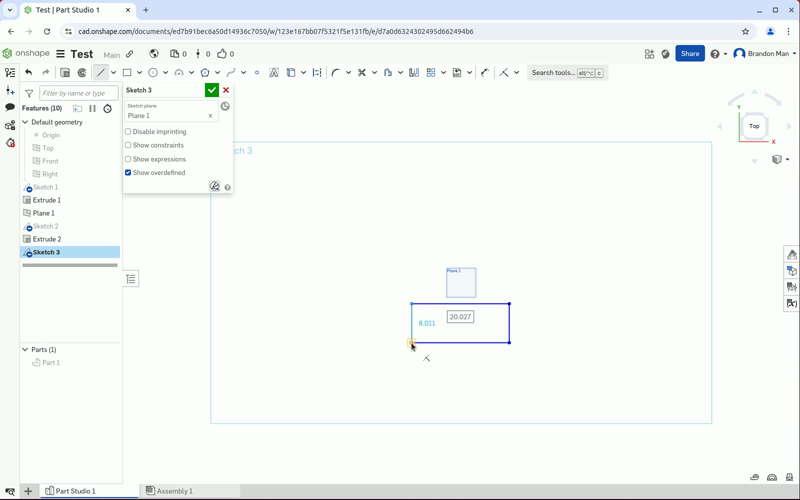
mouse_move(439, 335)
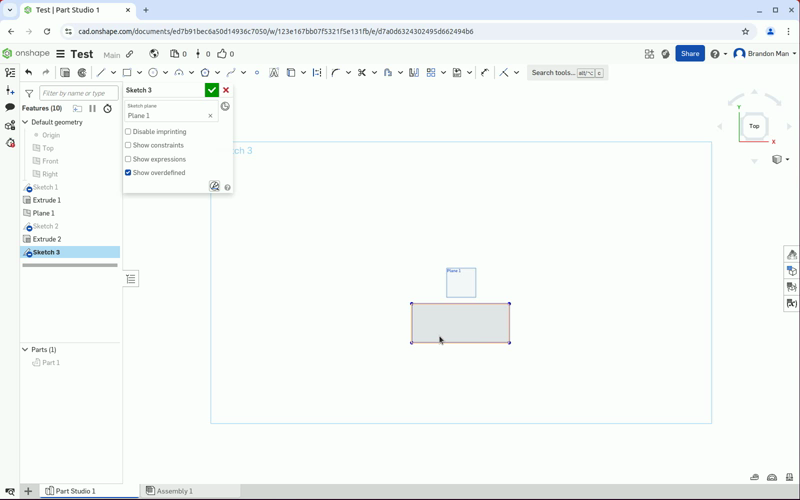
click(439, 335)
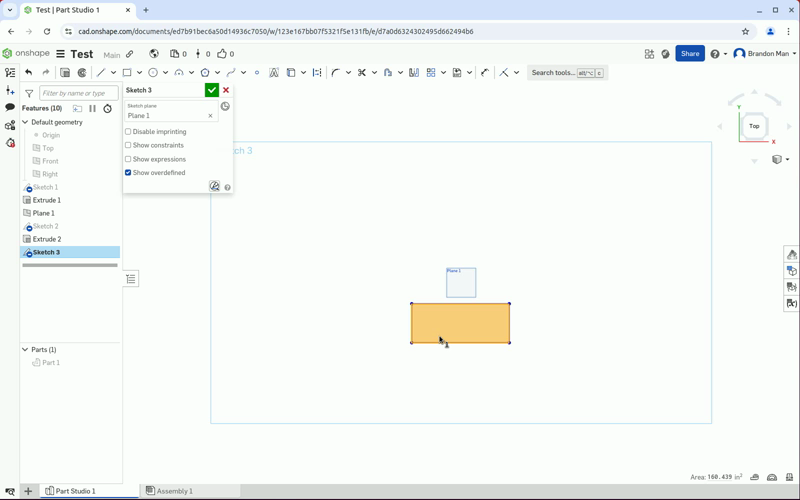
mouse_move(73, 352)
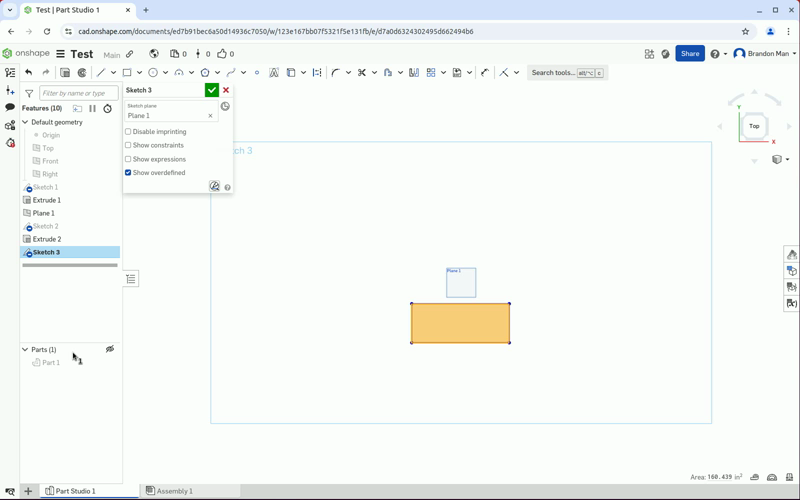
key(shift+y)
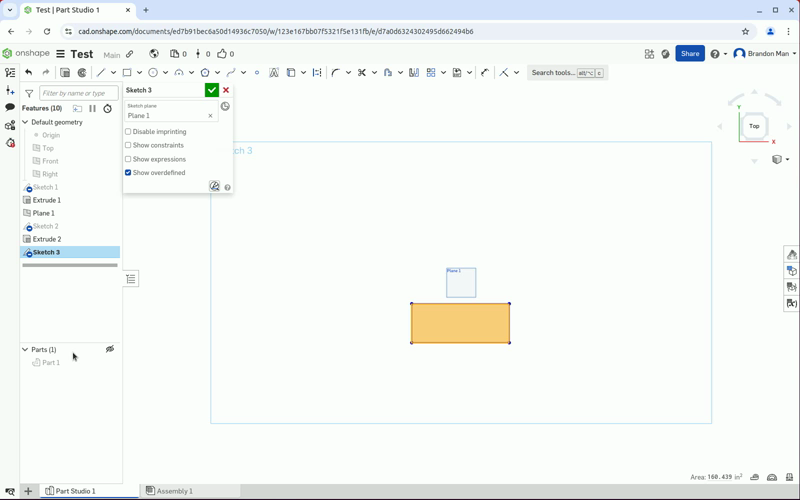
key(shift+e)
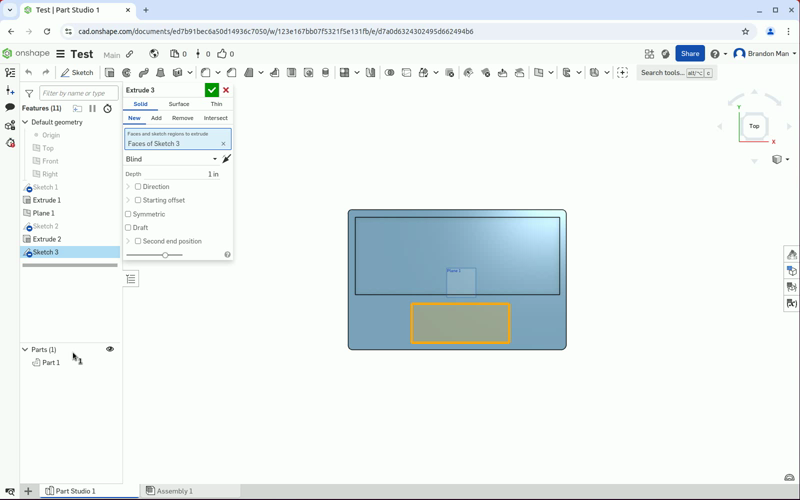
mouse_move(143, 106)
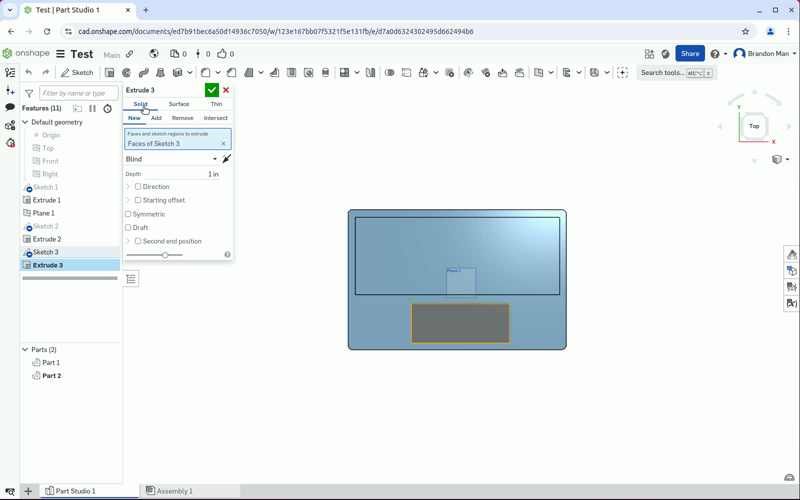
click(143, 106)
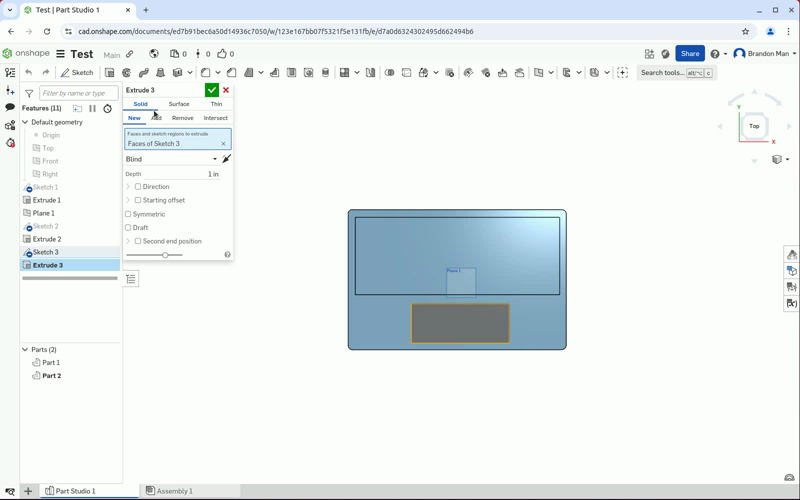
mouse_move(186, 120)
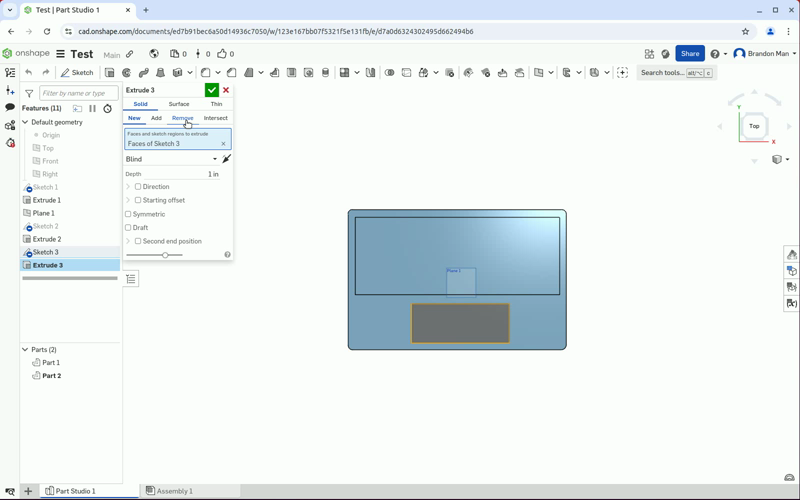
click(186, 120)
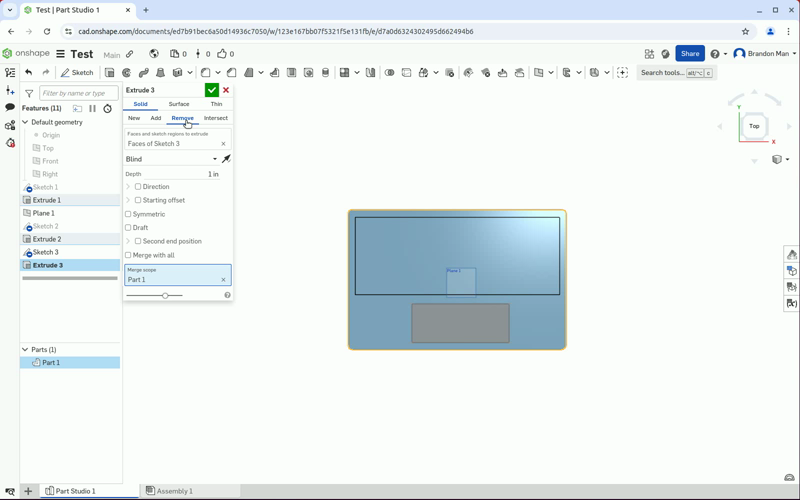
key(tab, 4)
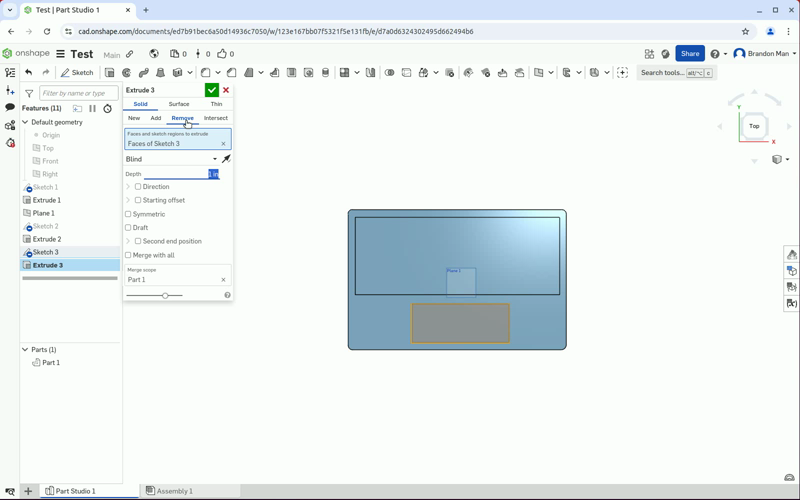
text(0.241)
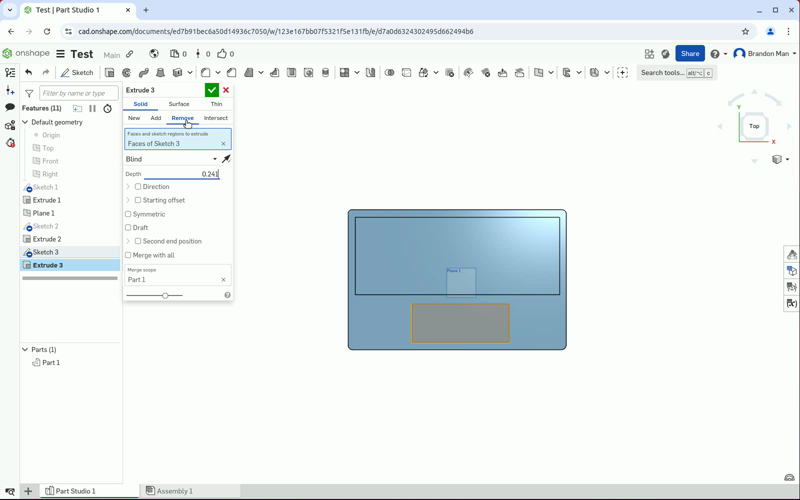
key(tab, 6)
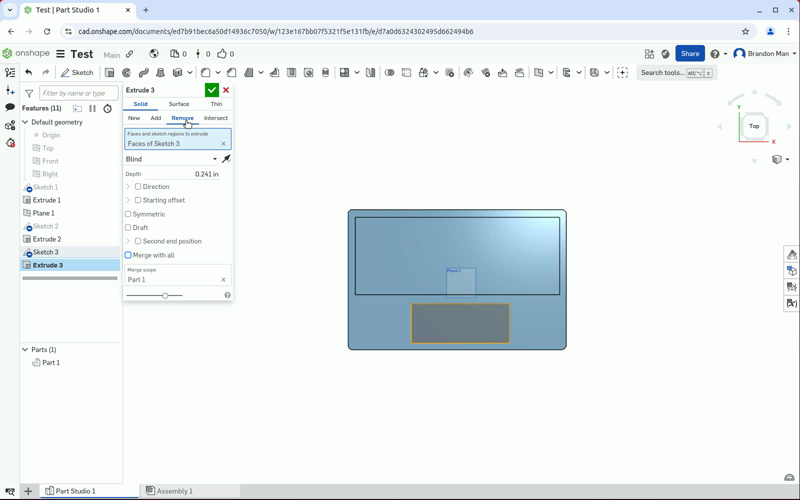
key(space)
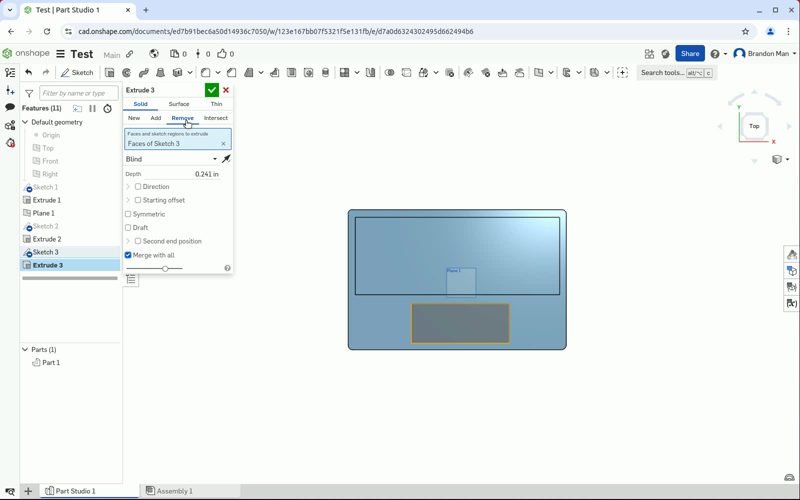
key(enter)
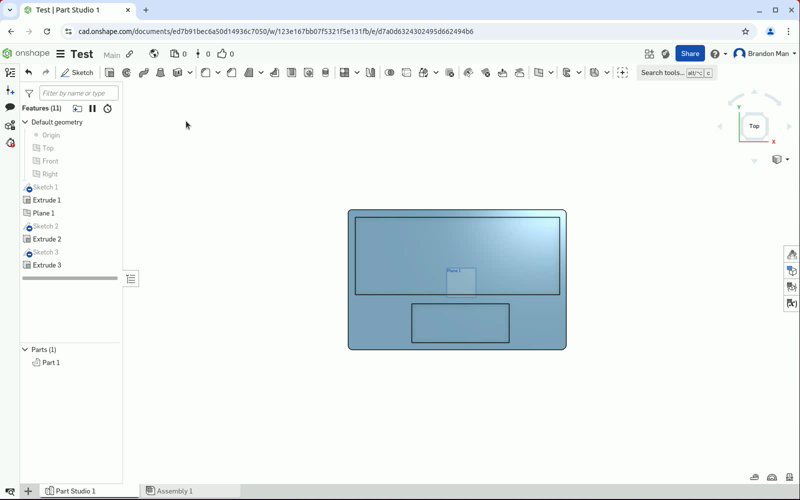
key(shift+h)
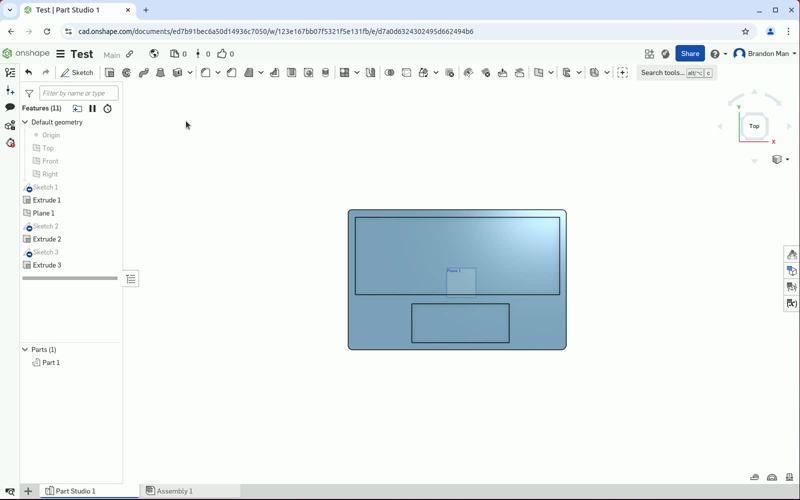
key(shift+h)
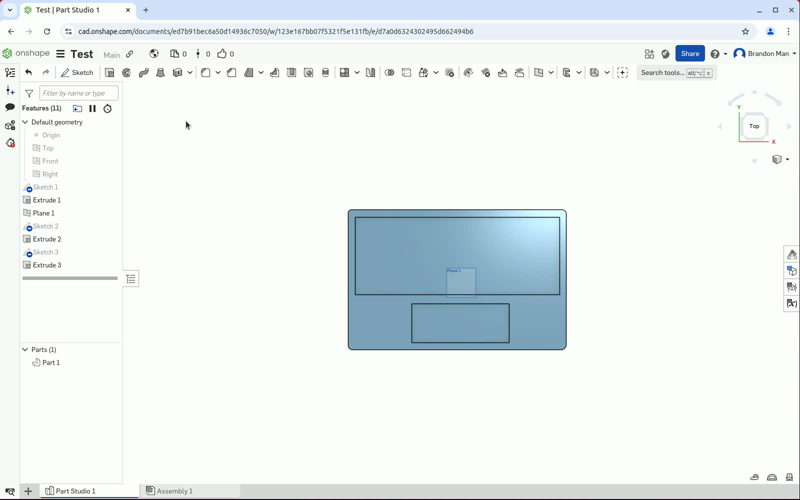
mouse_move(73, 189)
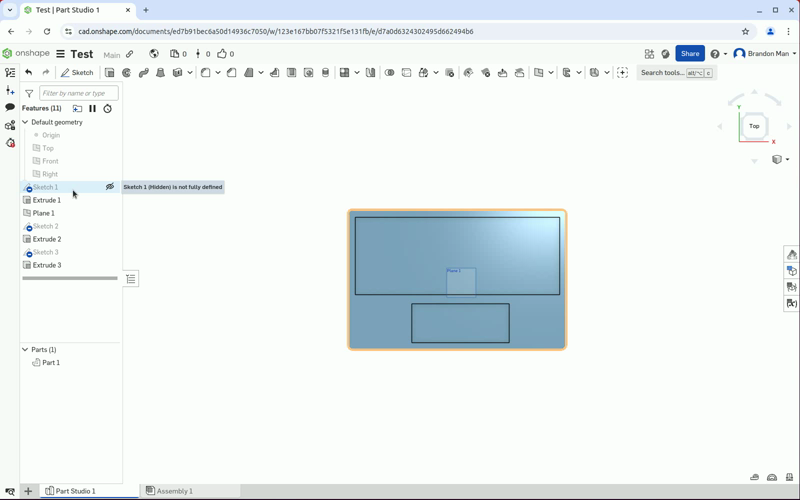
click(73, 189)
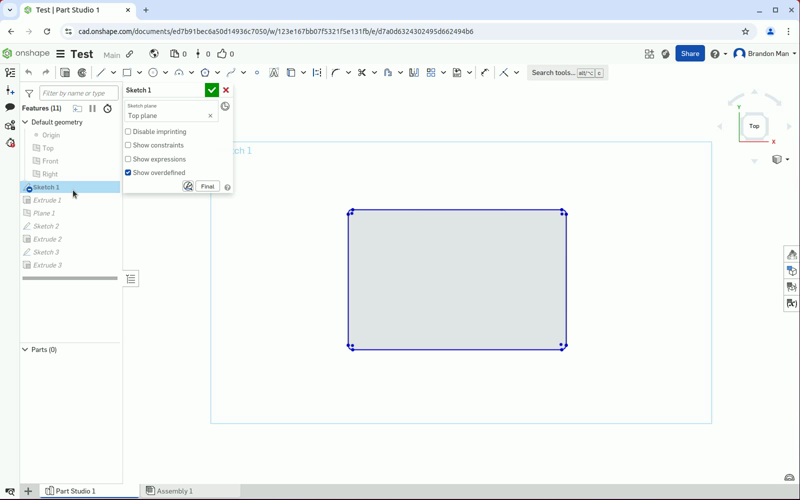
mouse_move(229, 92)
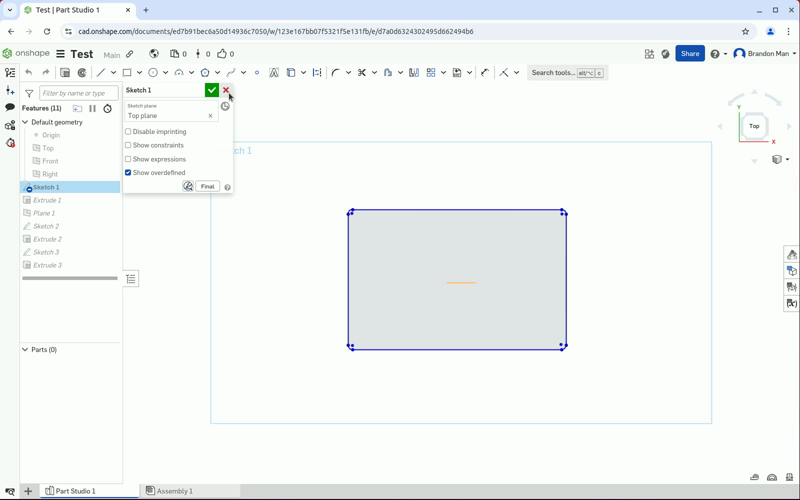
click(229, 92)
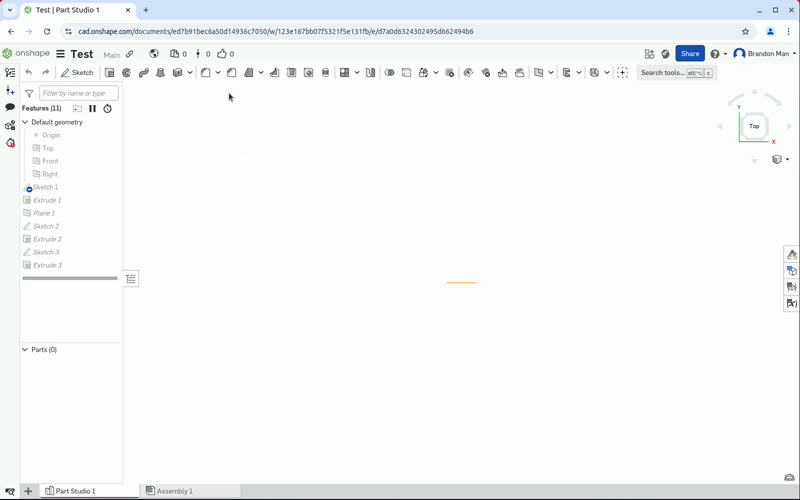
key(shift+s)
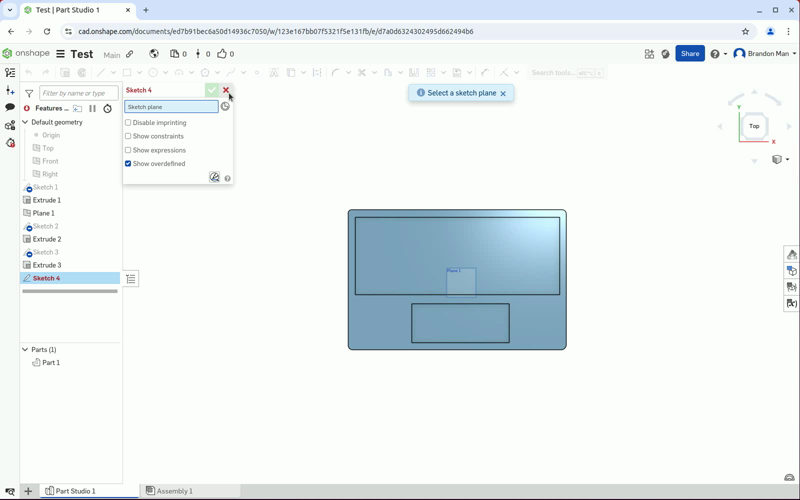
mouse_move(73, 215)
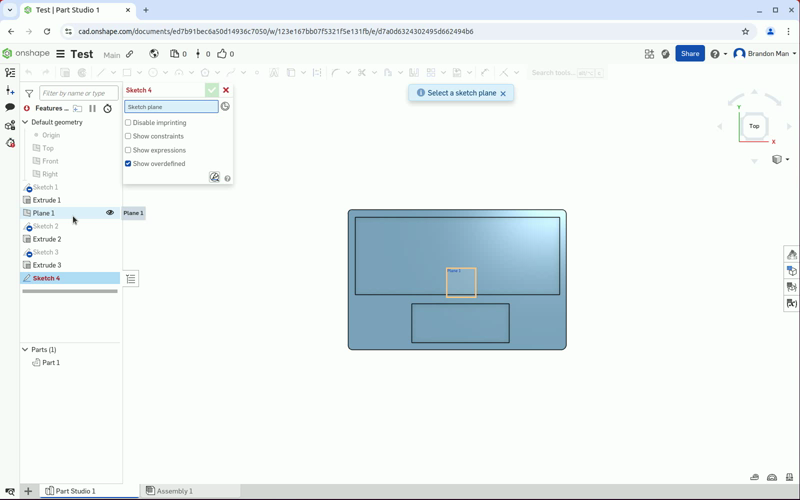
click(73, 215)
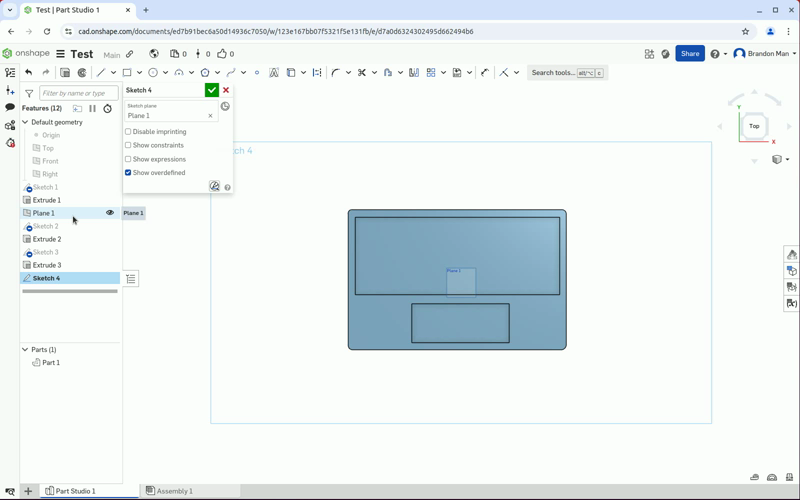
mouse_move(73, 352)
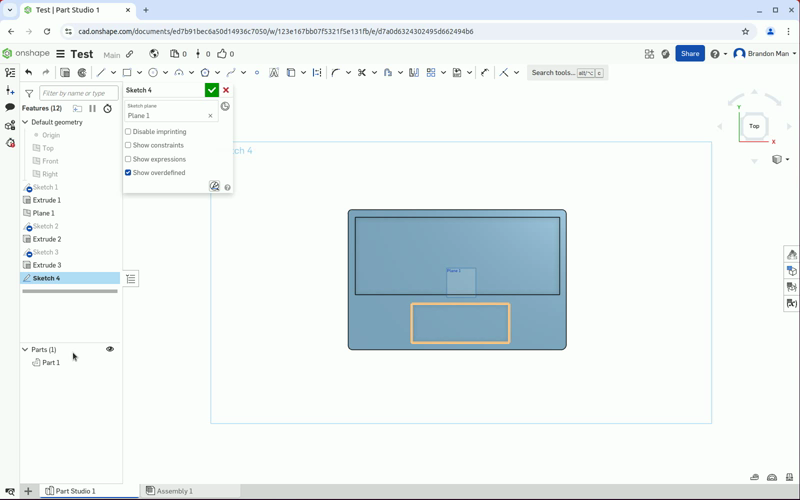
key(y)
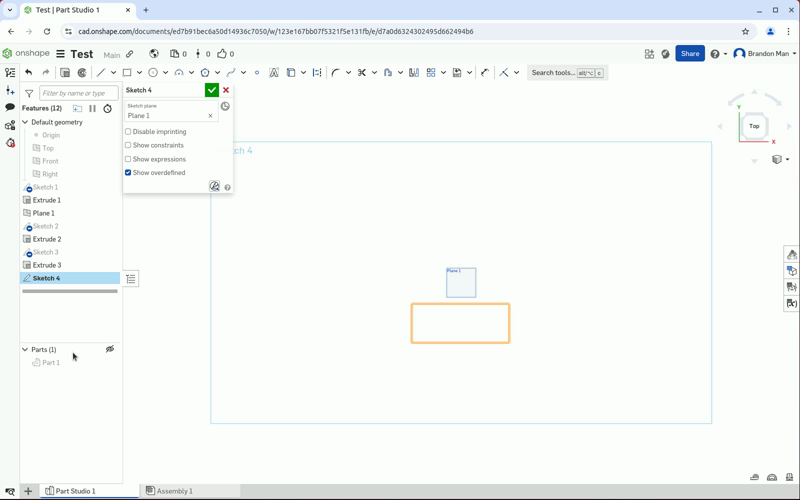
key(l)
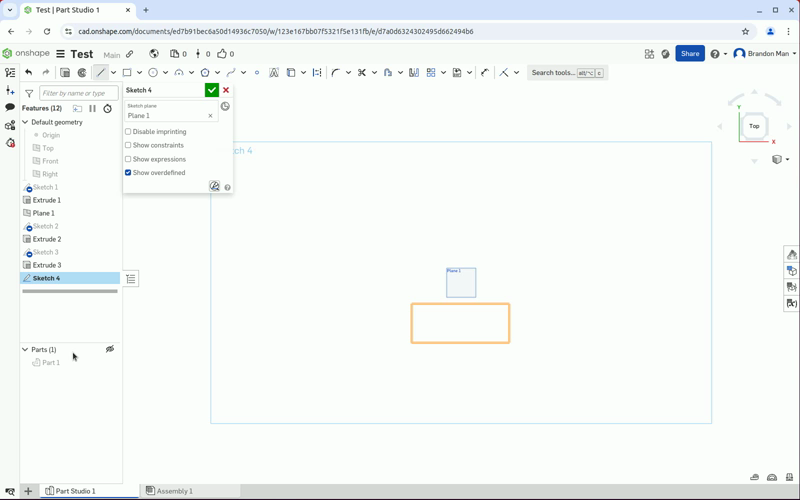
key_down(shift)
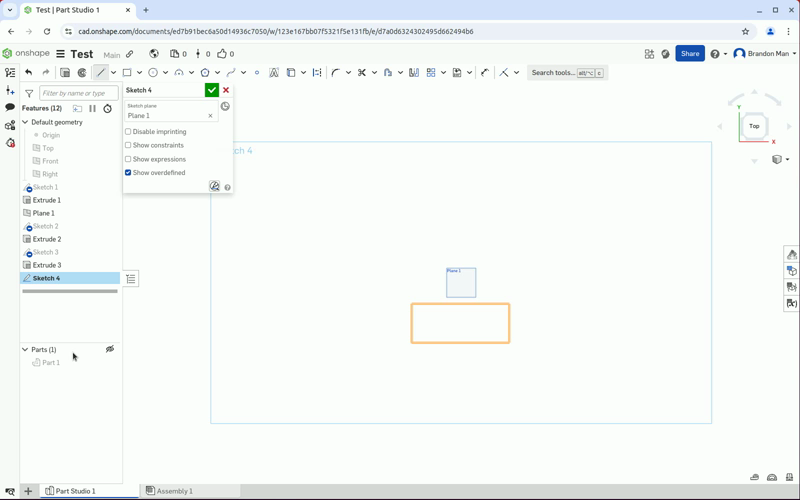
mouse_move(355, 224)
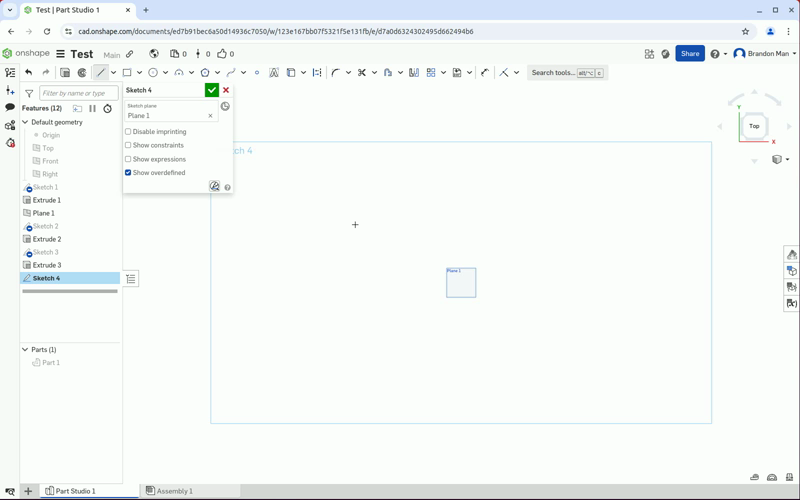
click(355, 224)
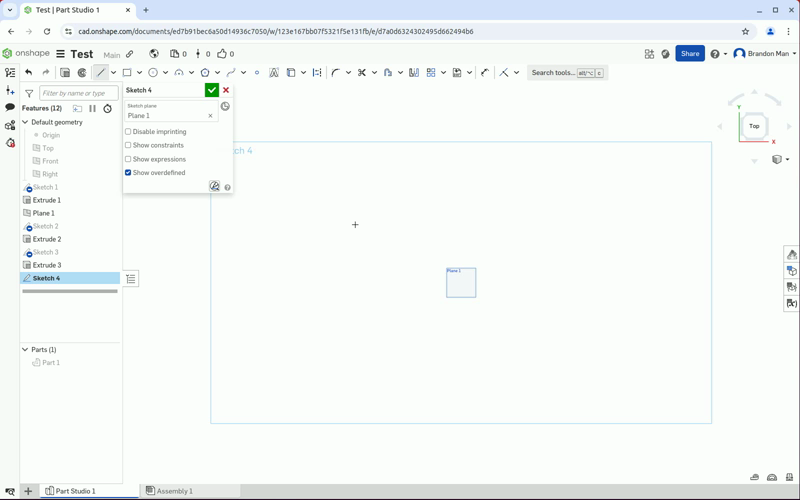
key_up(shift)
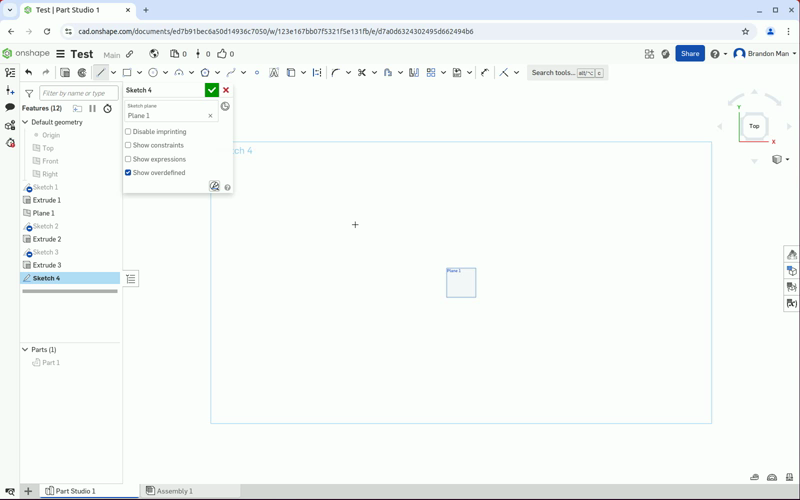
key_down(shift)
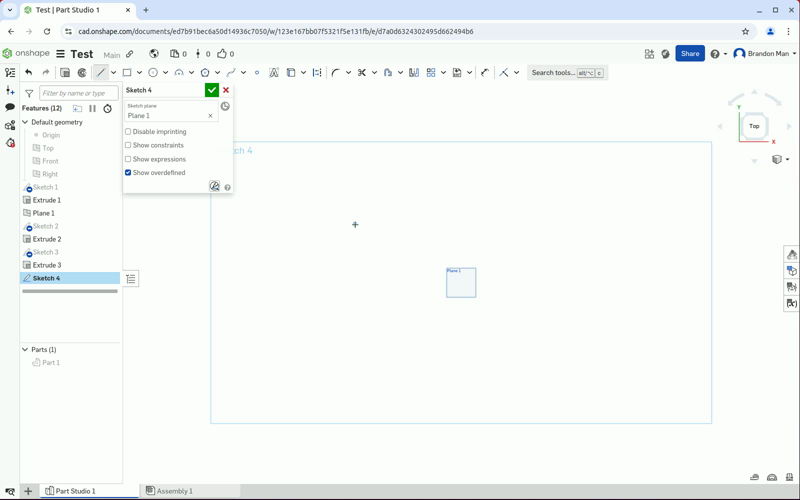
mouse_move(385, 224)
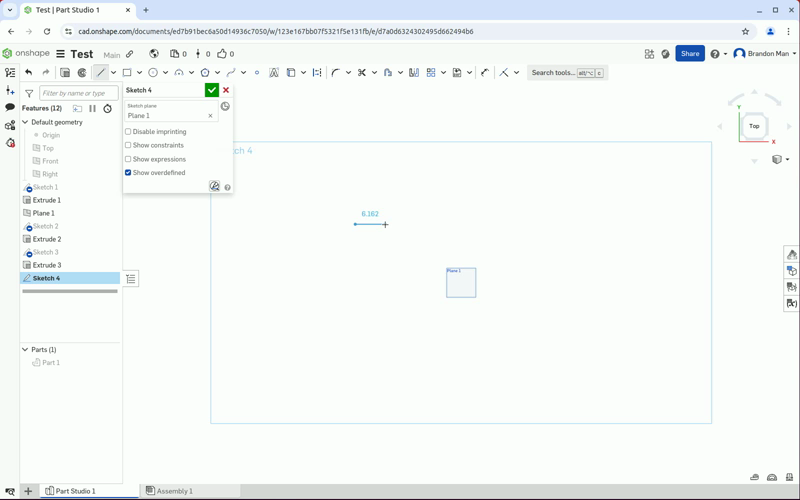
mouse_move(364, 224)
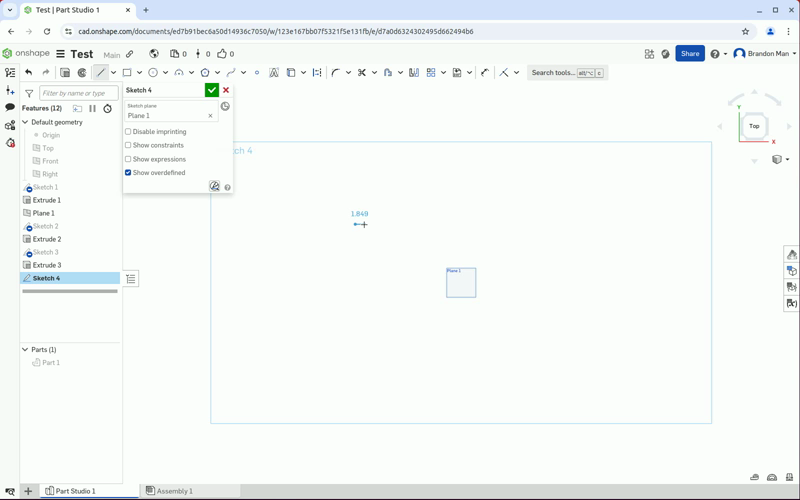
click(364, 224)
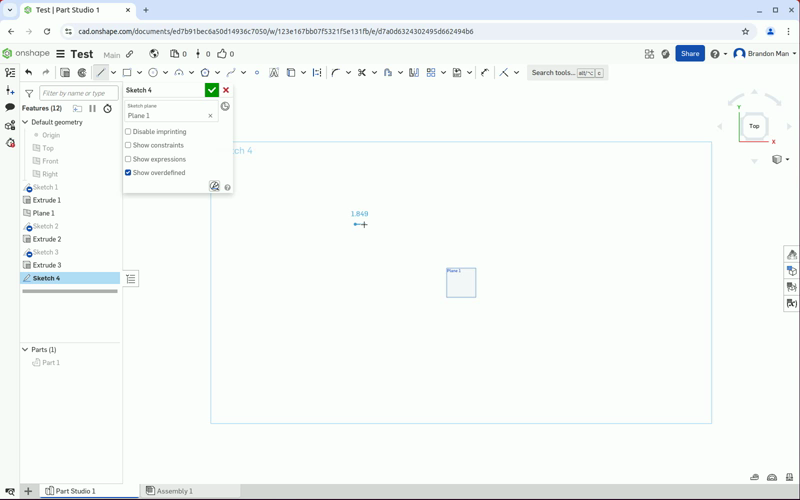
key_up(shift)
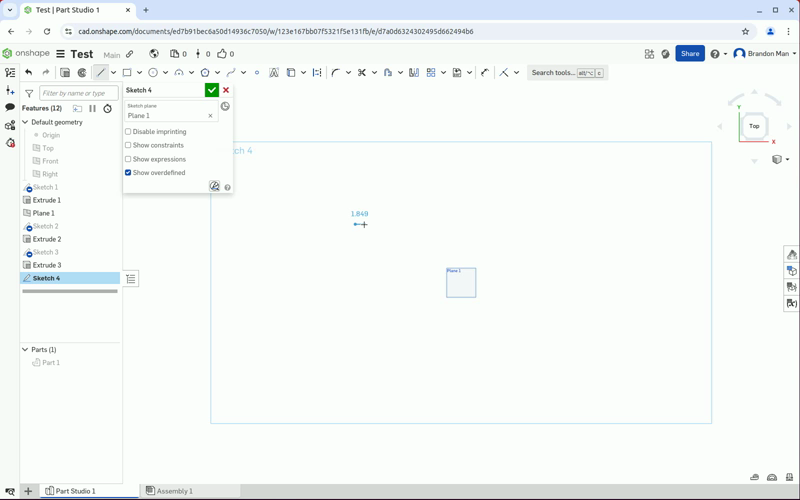
key_down(shift)
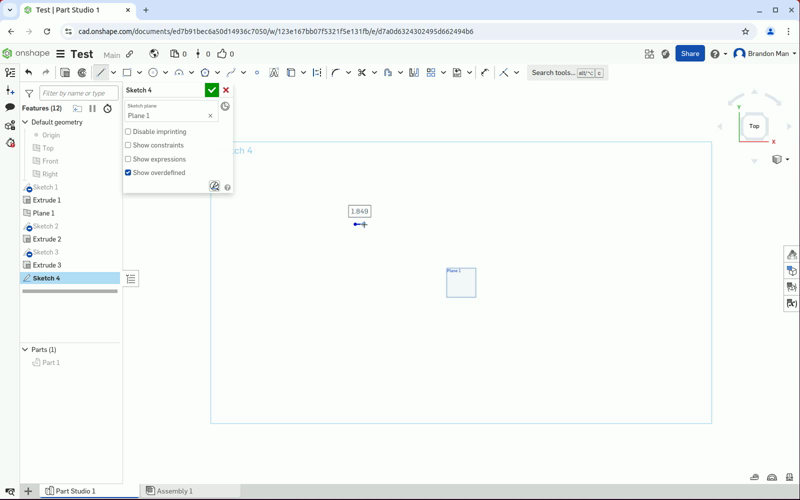
mouse_move(394, 224)
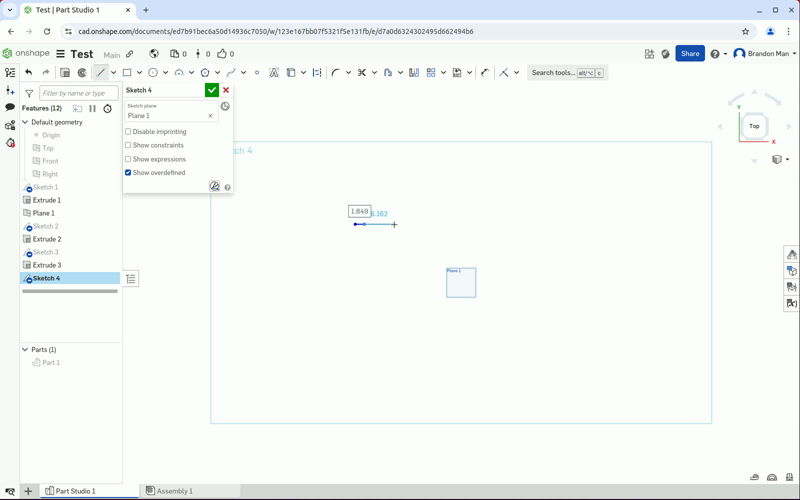
mouse_move(364, 215)
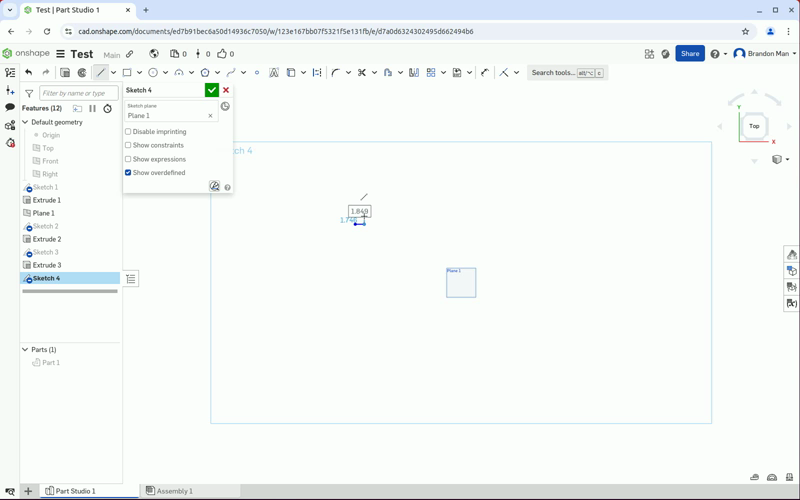
click(364, 215)
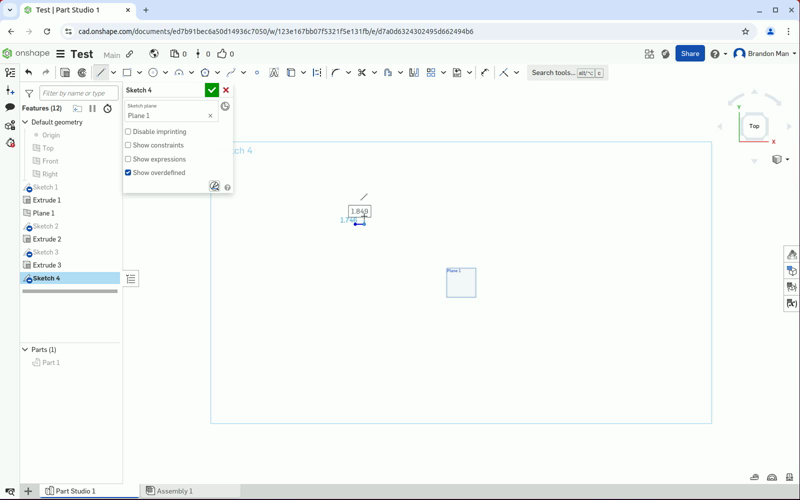
key_up(shift)
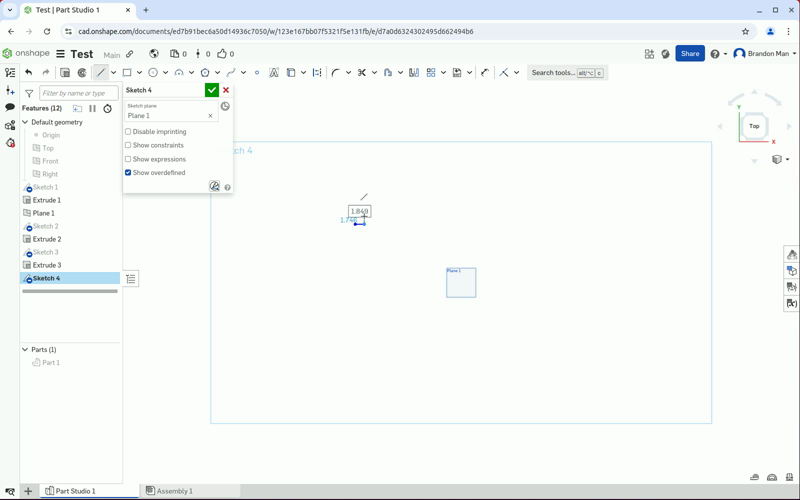
key_down(shift)
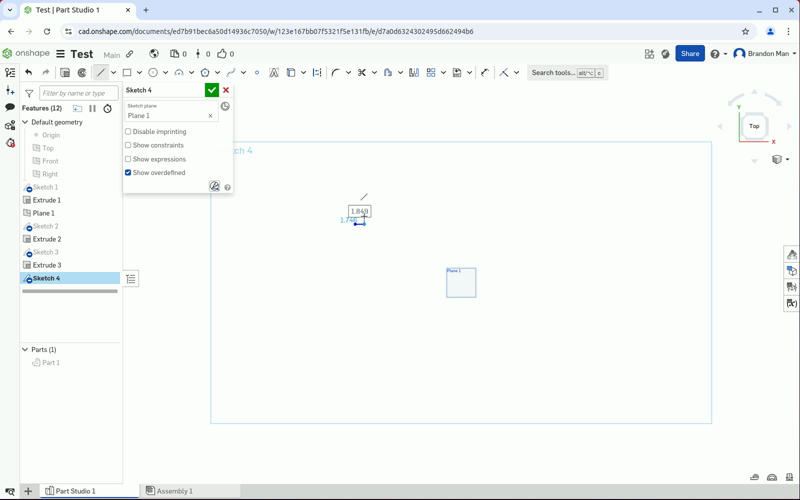
mouse_move(394, 215)
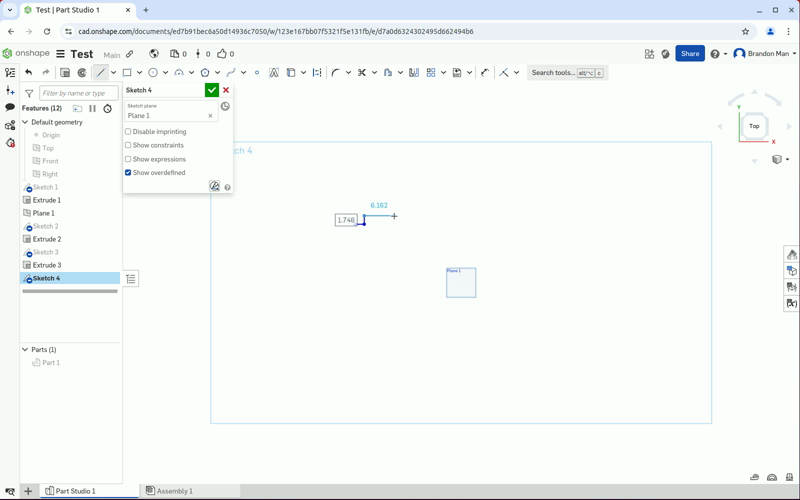
mouse_move(355, 215)
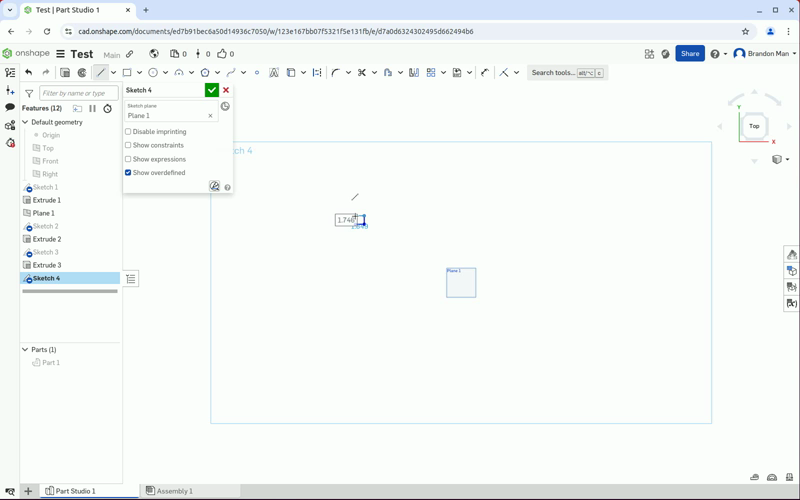
click(355, 215)
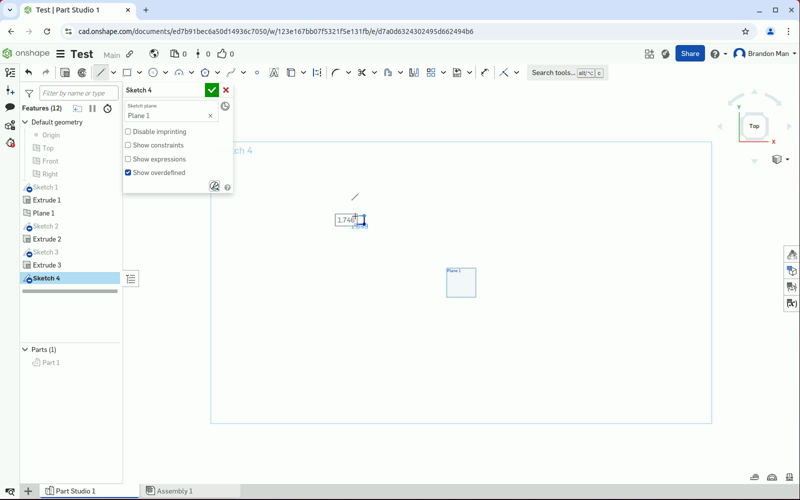
key_up(shift)
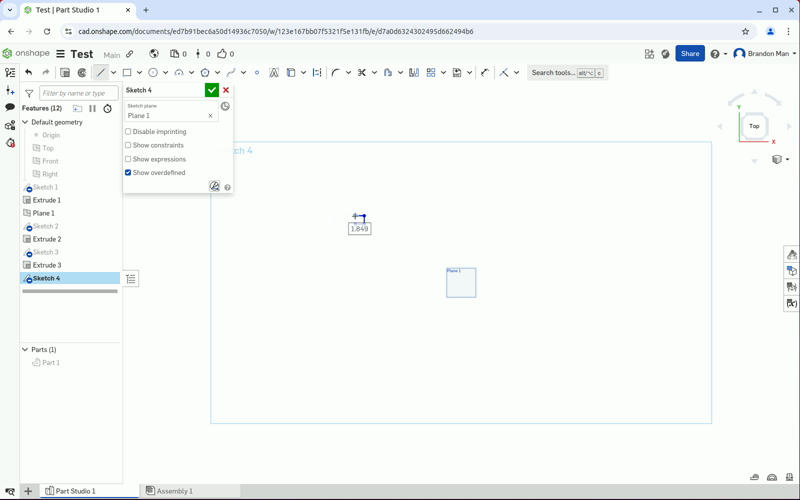
mouse_move(385, 215)
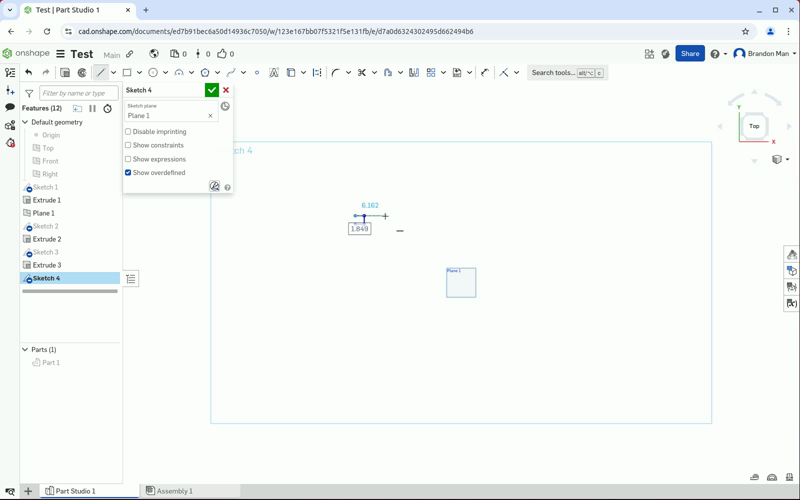
key_down(shift)
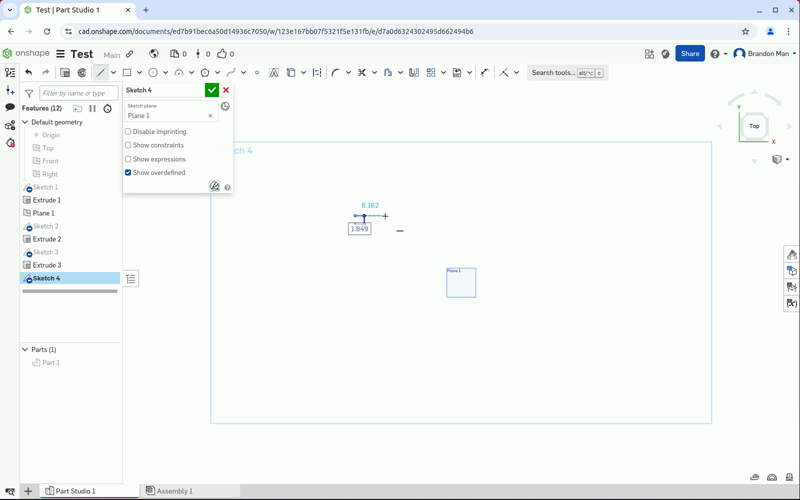
mouse_move(355, 224)
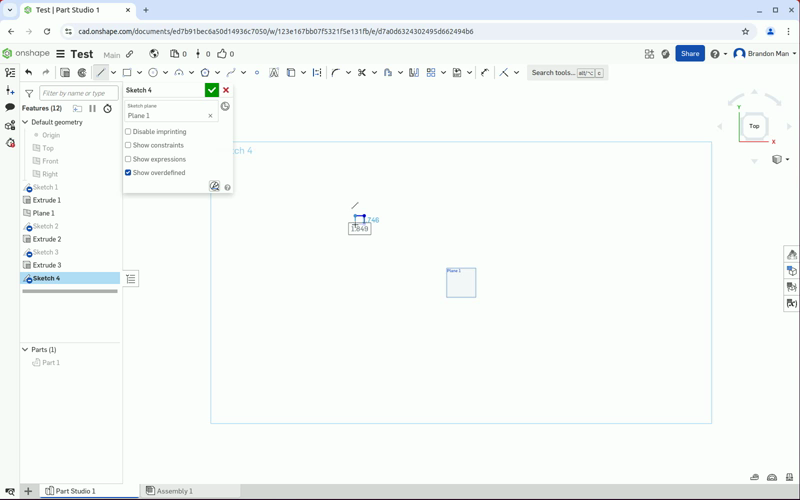
key_up(shift)
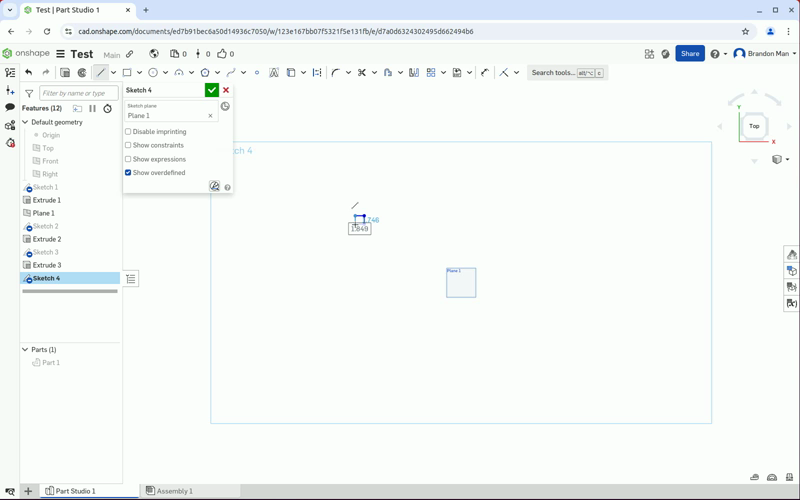
click(355, 224)
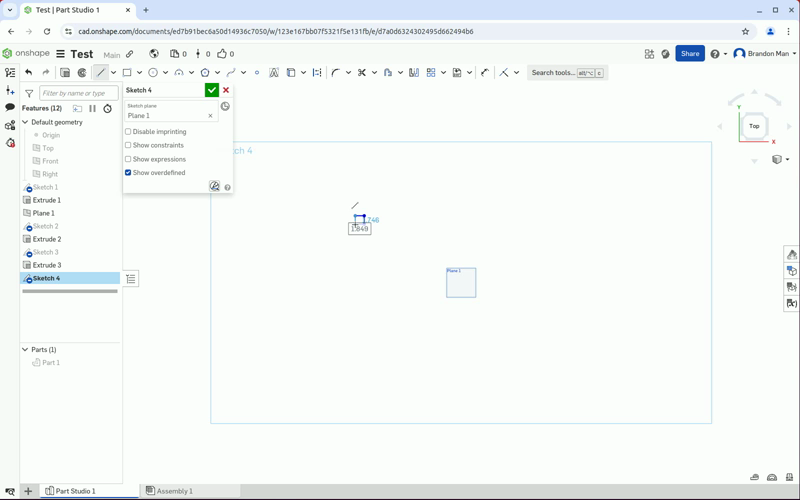
key(esc)
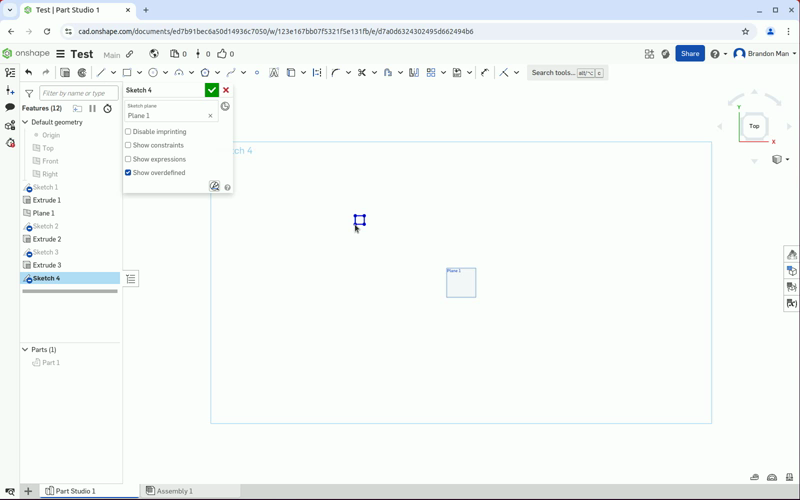
mouse_move(362, 221)
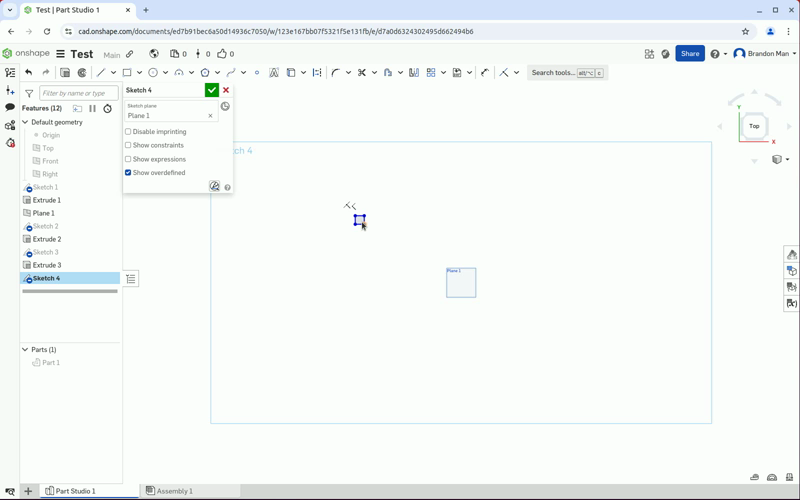
scroll(6)
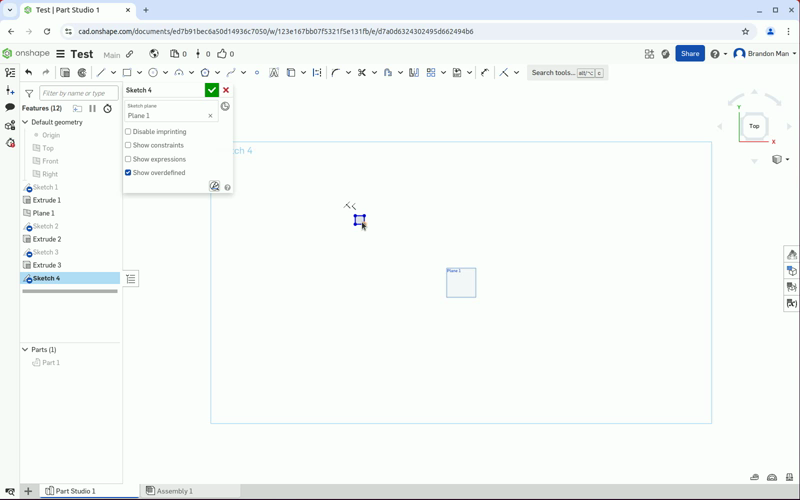
scroll(6)
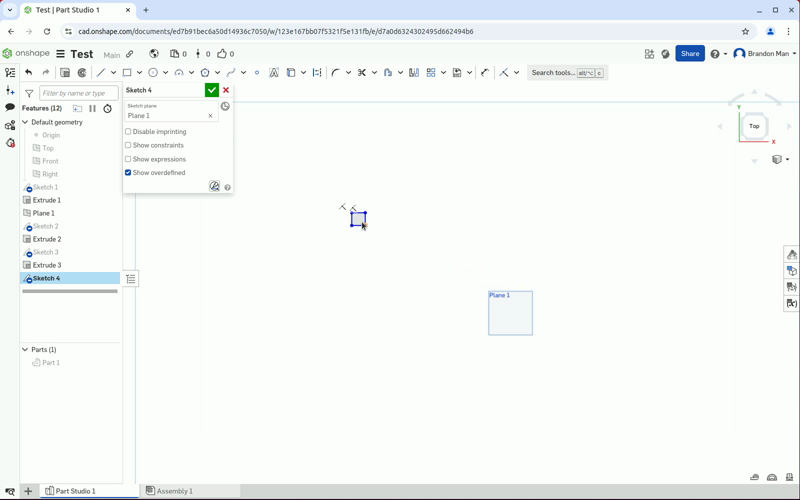
scroll(6)
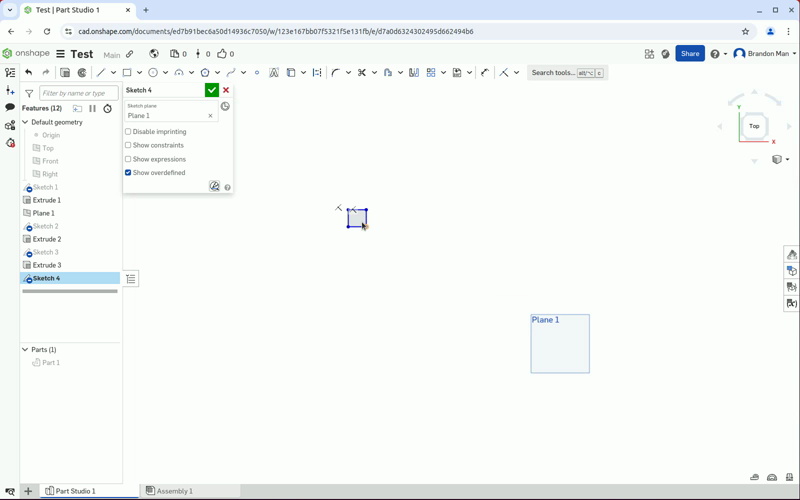
scroll(6)
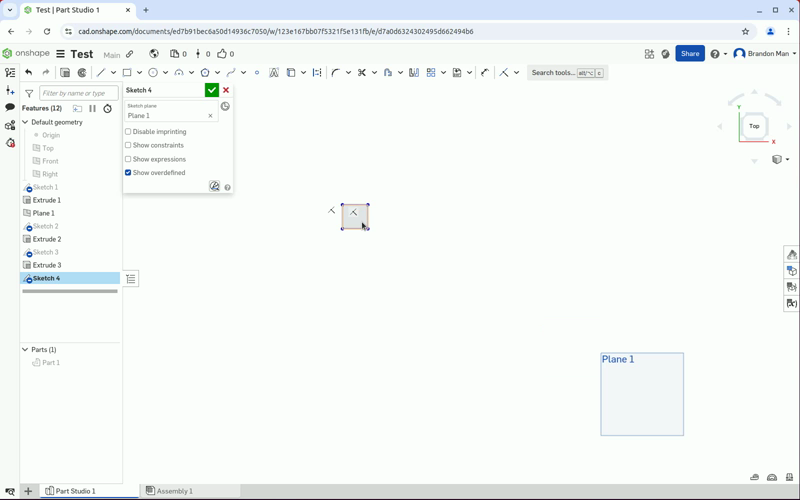
scroll(6)
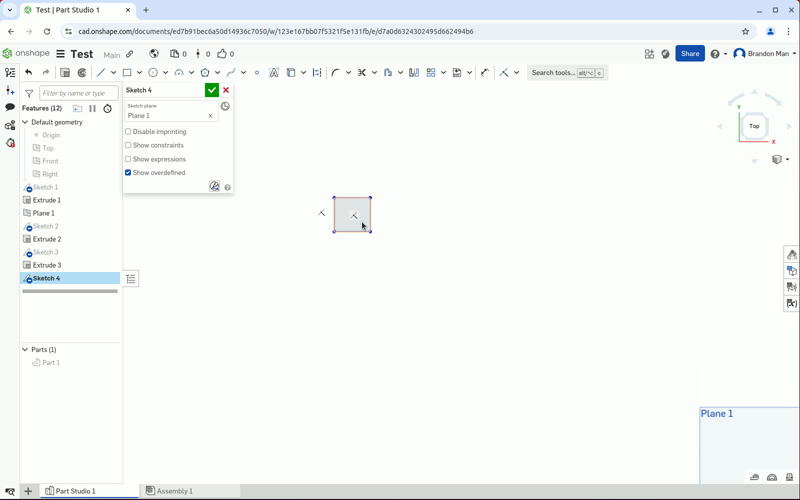
scroll(6)
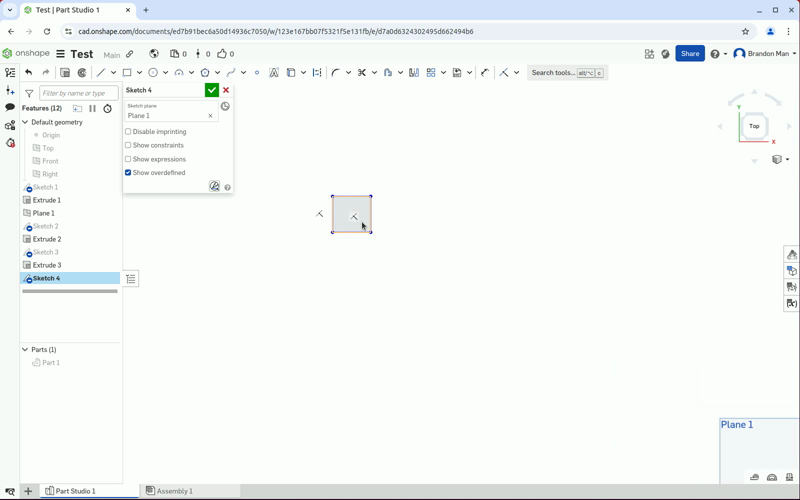
scroll(6)
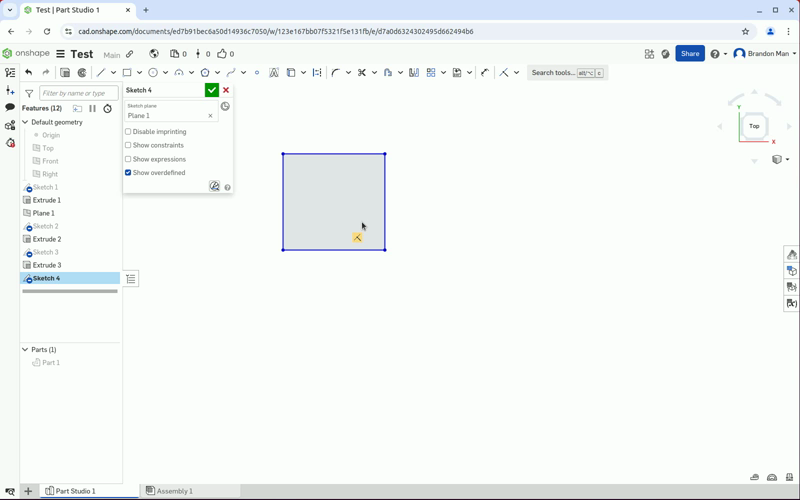
click(362, 221)
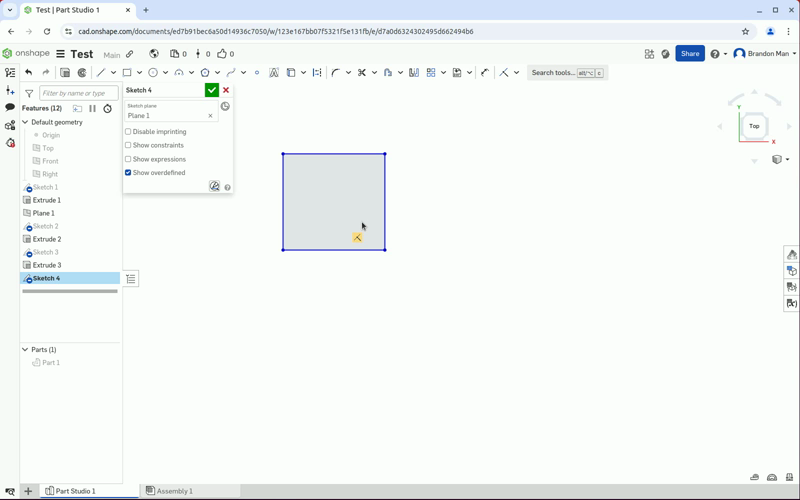
scroll(-6)
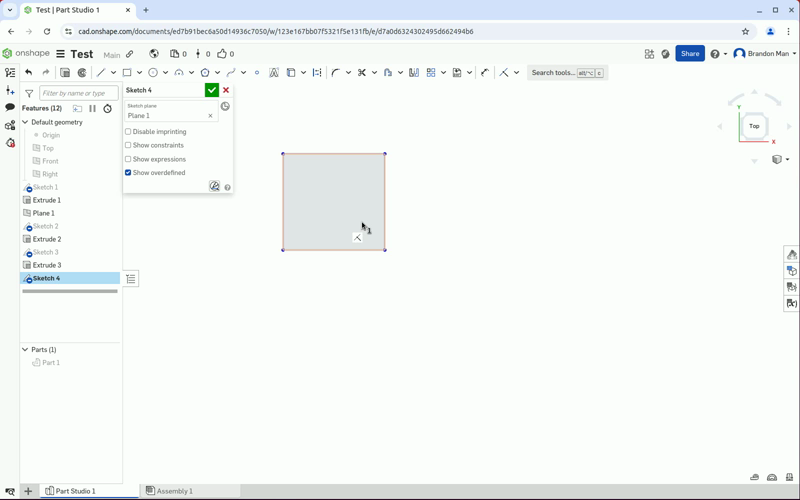
scroll(-6)
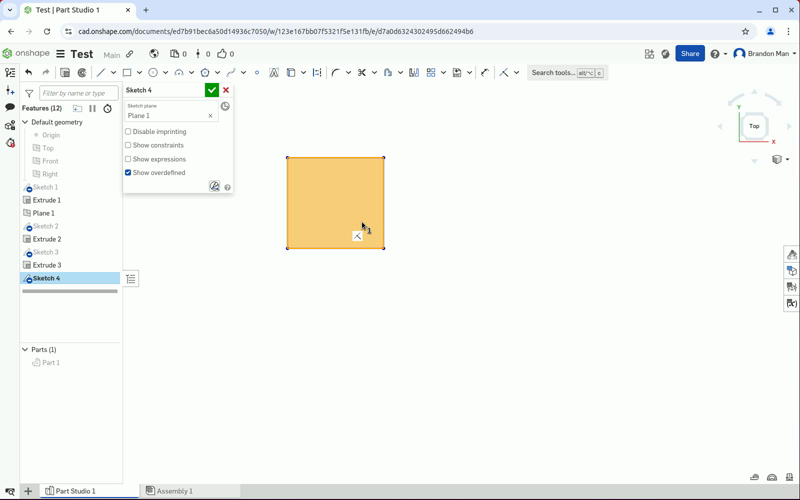
scroll(-6)
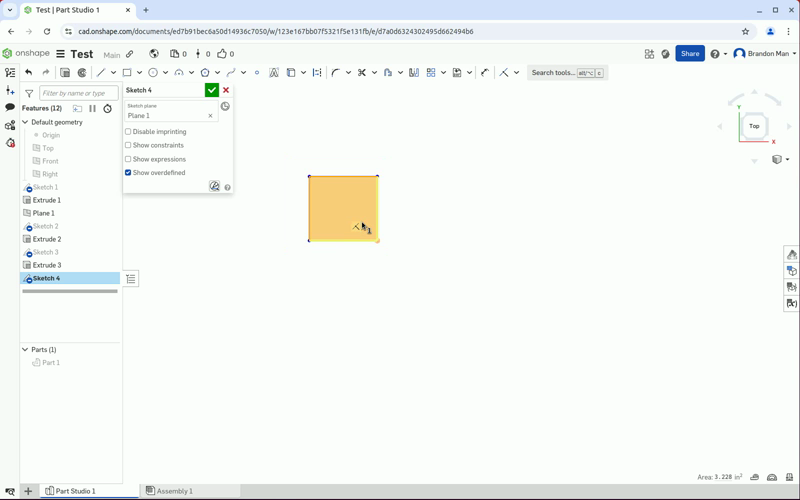
scroll(-6)
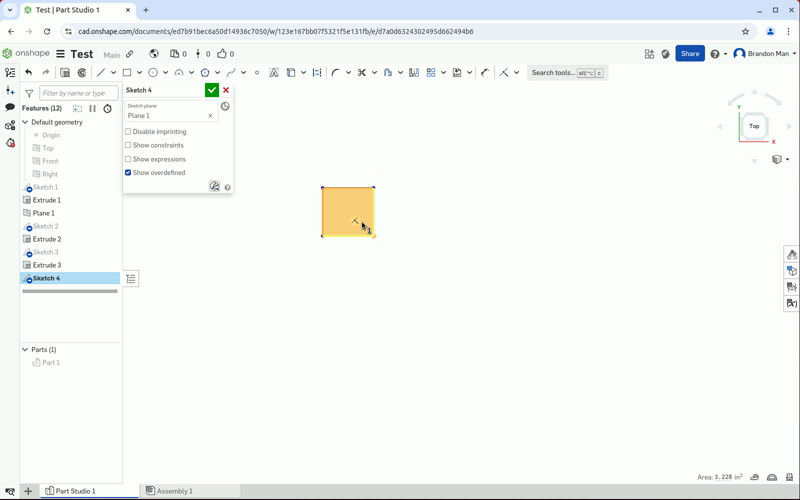
scroll(-6)
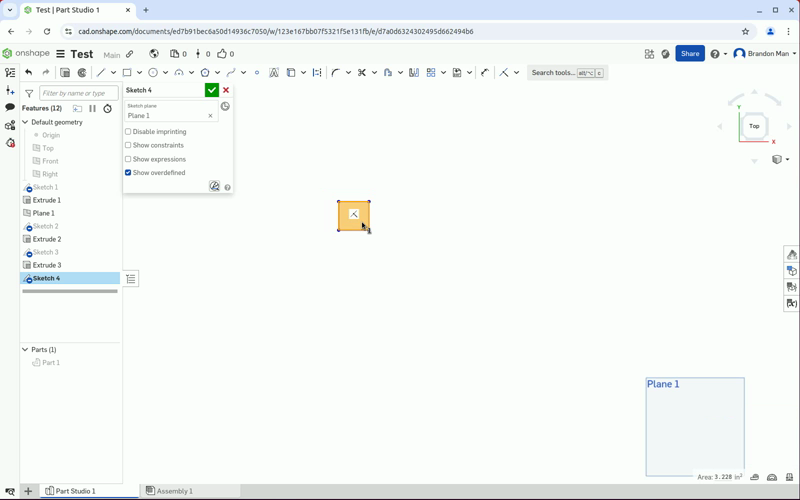
scroll(-6)
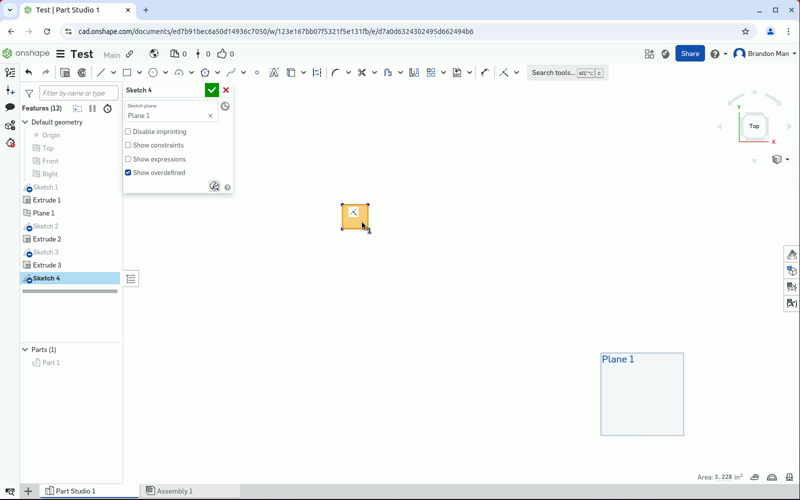
scroll(-6)
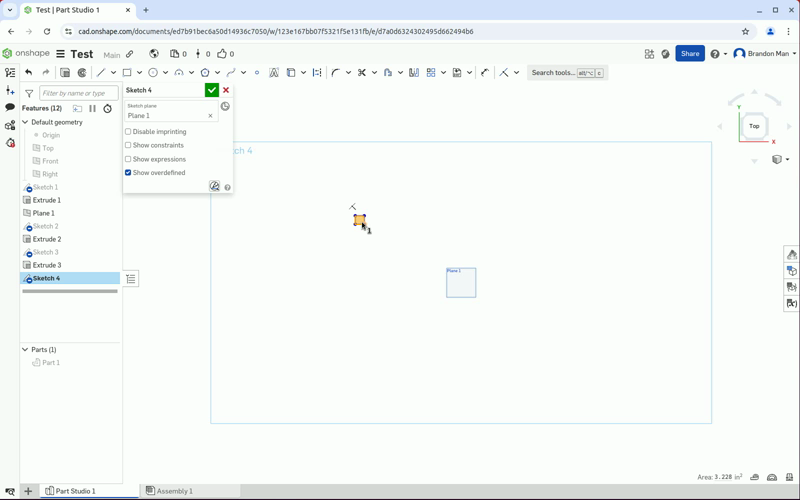
mouse_move(73, 352)
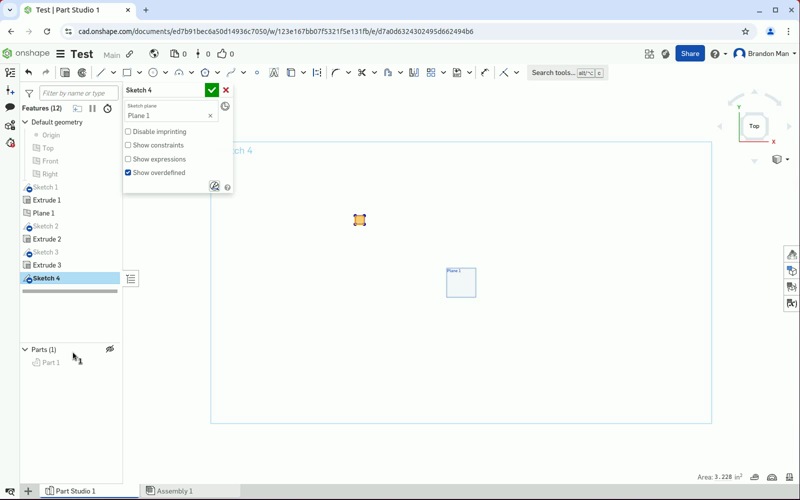
key(shift+y)
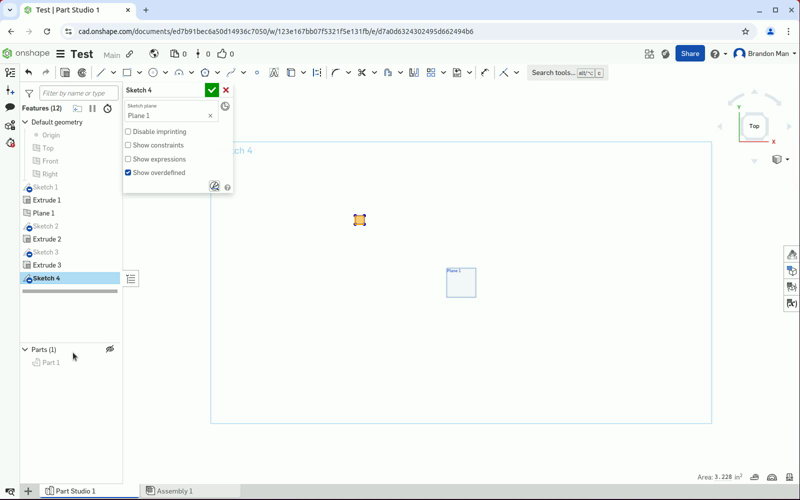
key(shift+e)
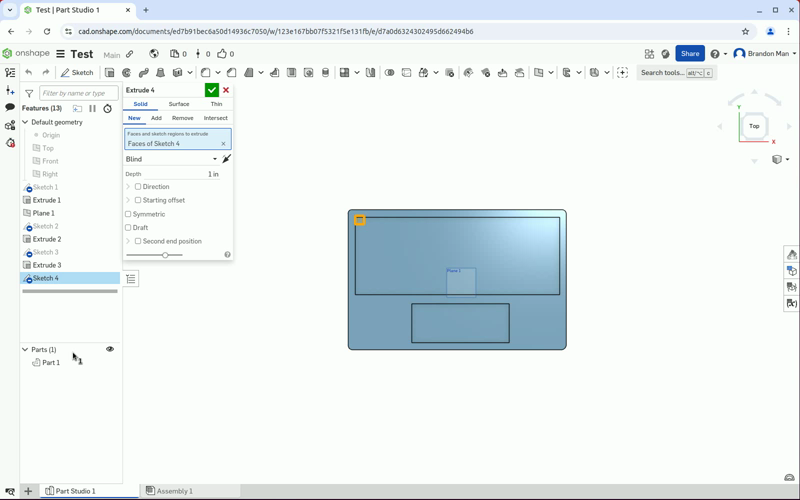
mouse_move(143, 106)
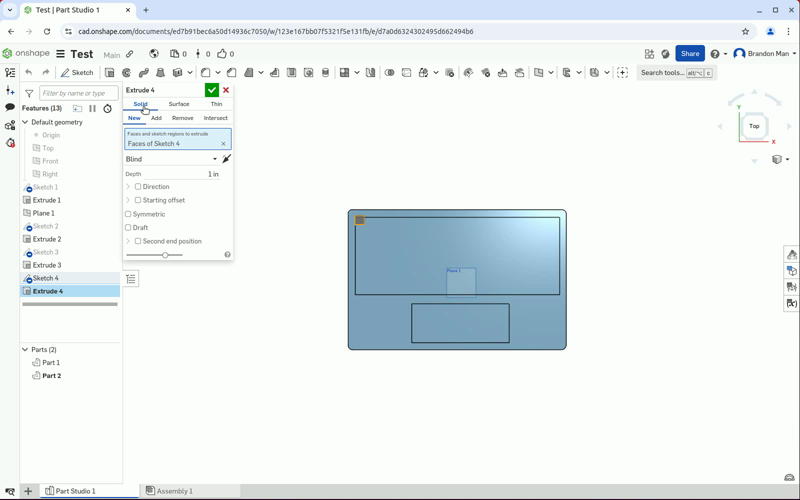
click(143, 106)
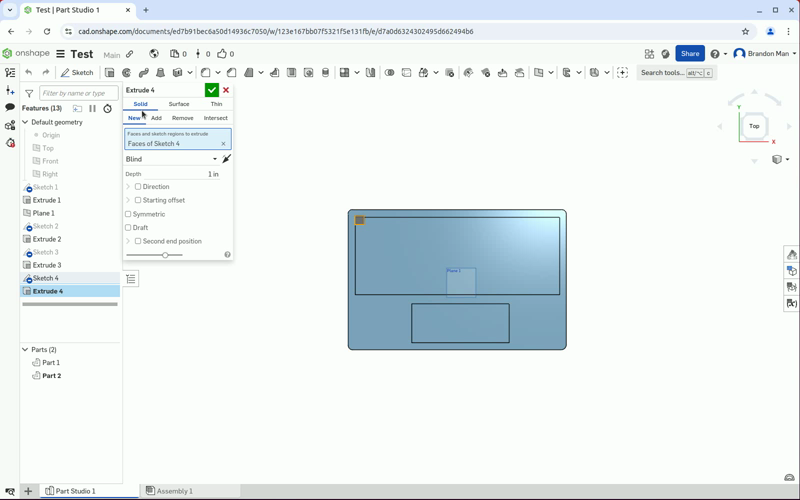
mouse_move(137, 120)
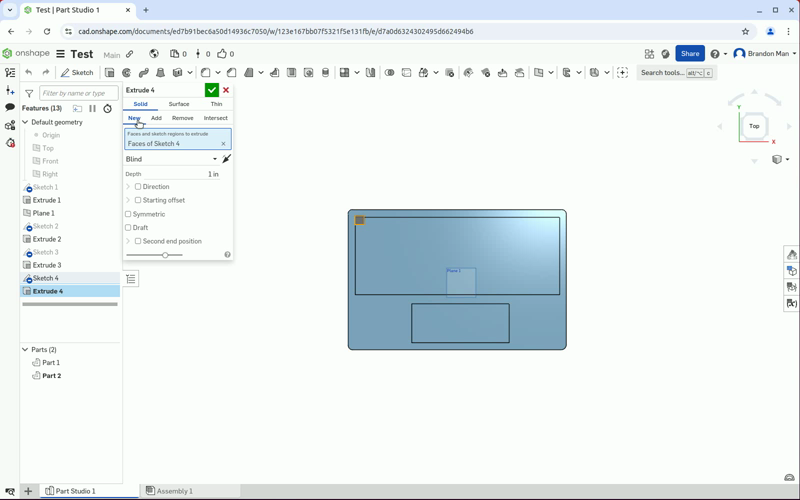
click(137, 120)
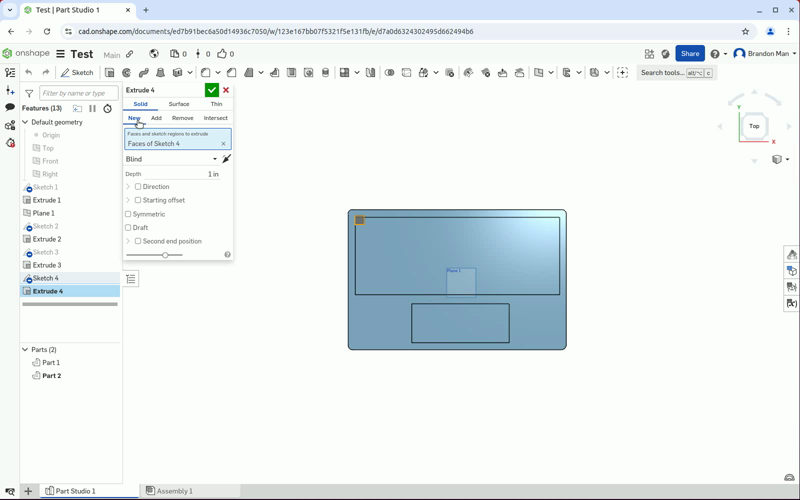
key(tab, 4)
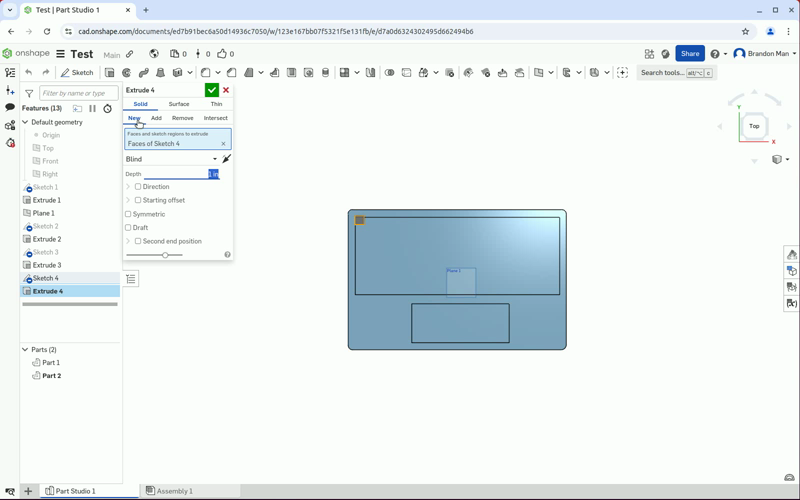
text(-0.241)
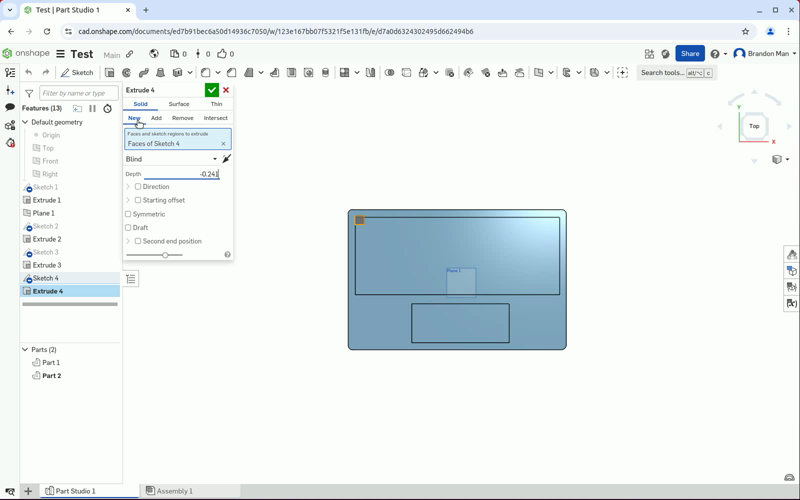
key(enter)
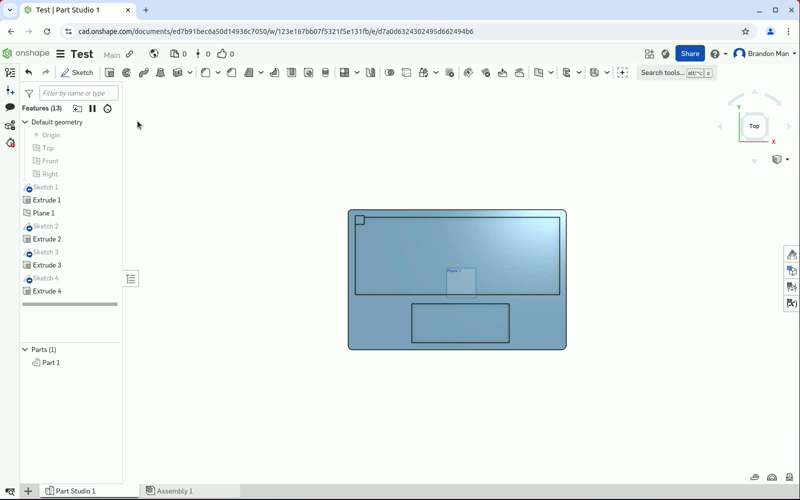
key(shift+h)
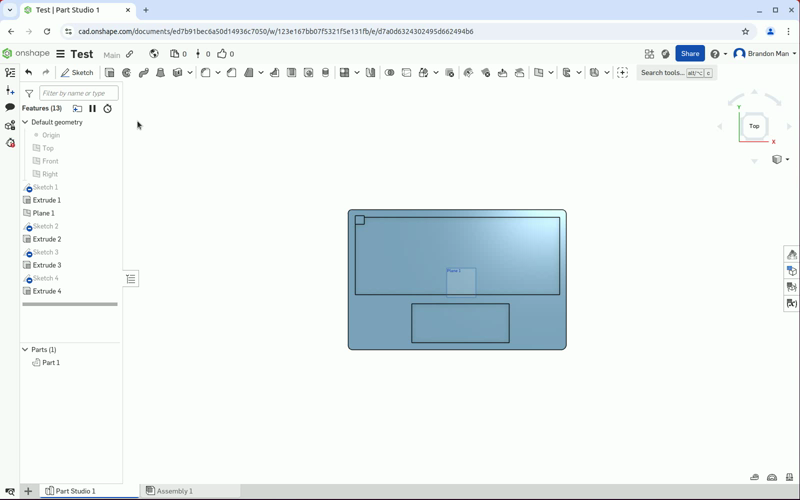
key(shift+h)
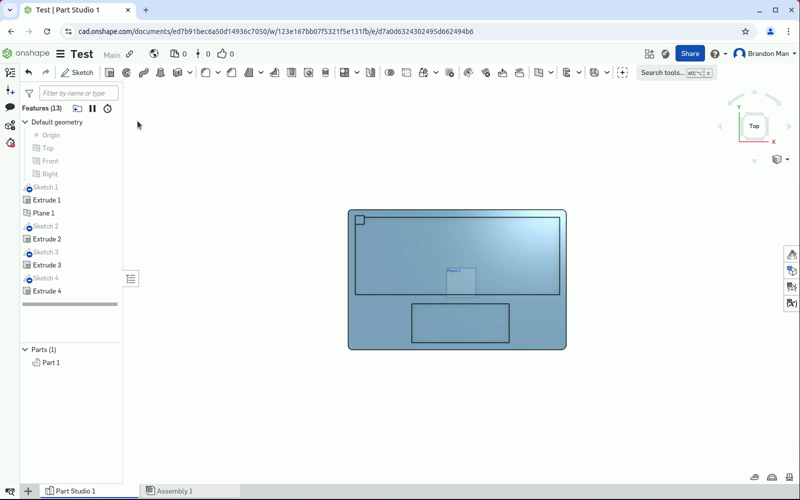
mouse_move(73, 189)
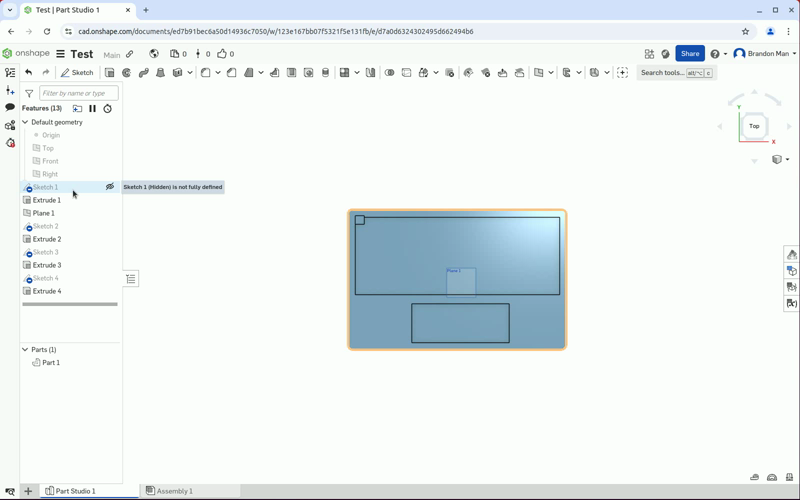
click(73, 189)
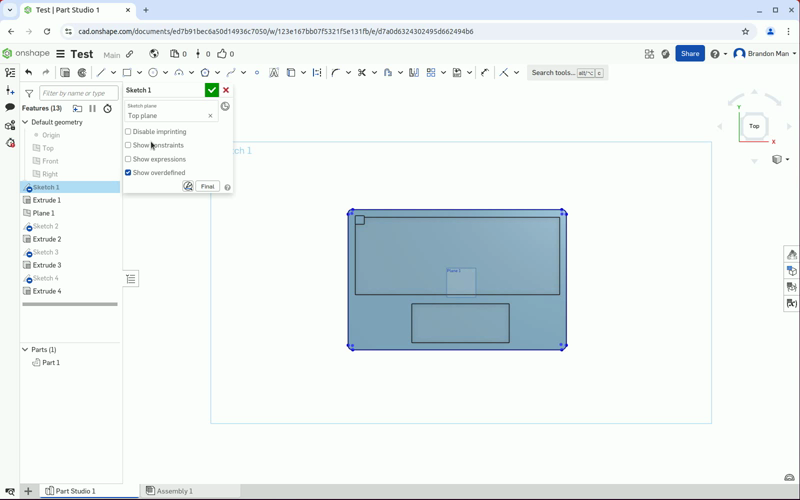
mouse_move(229, 92)
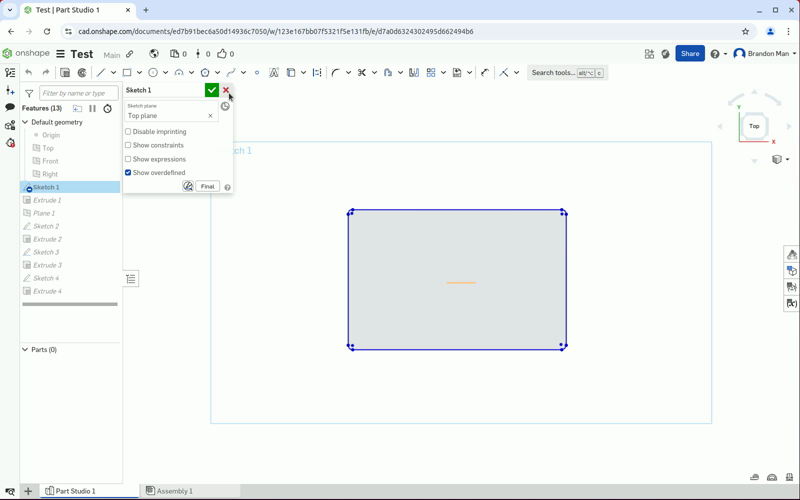
click(229, 92)
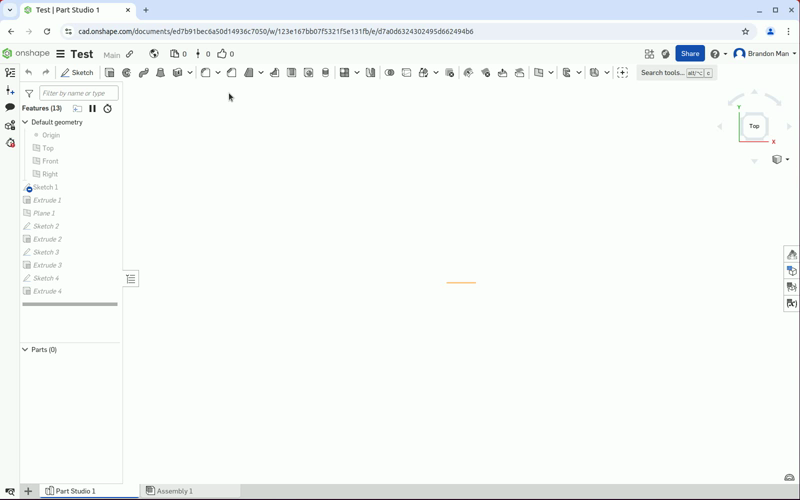
key(shift+s)
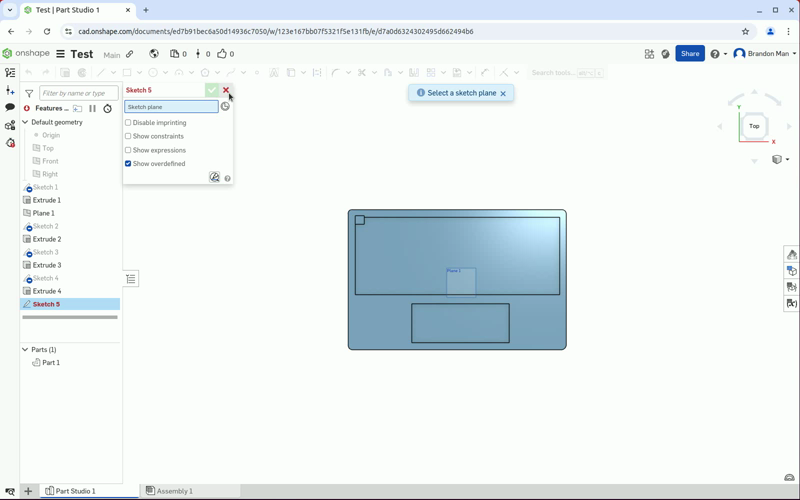
mouse_move(73, 215)
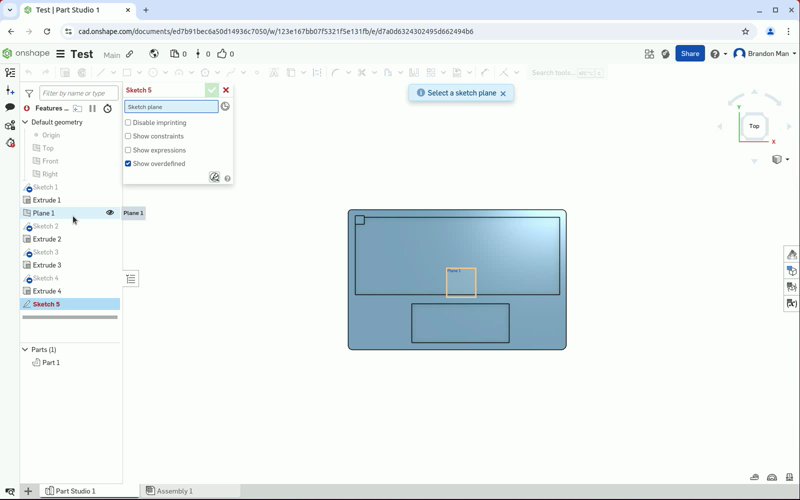
click(73, 215)
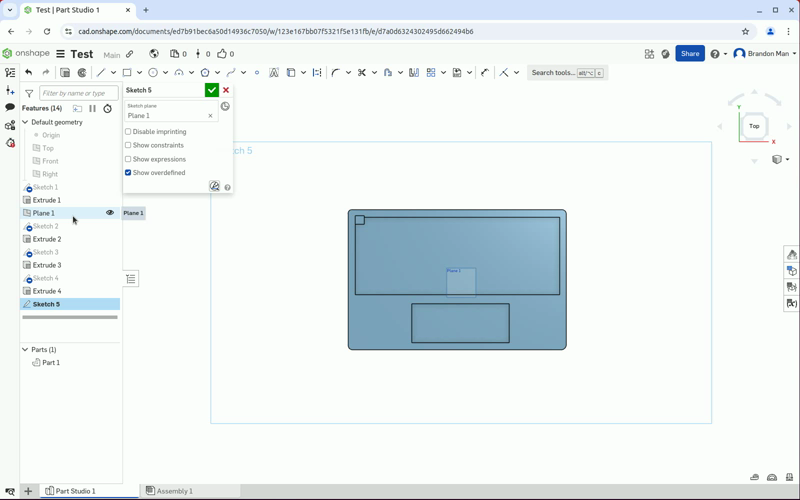
mouse_move(73, 352)
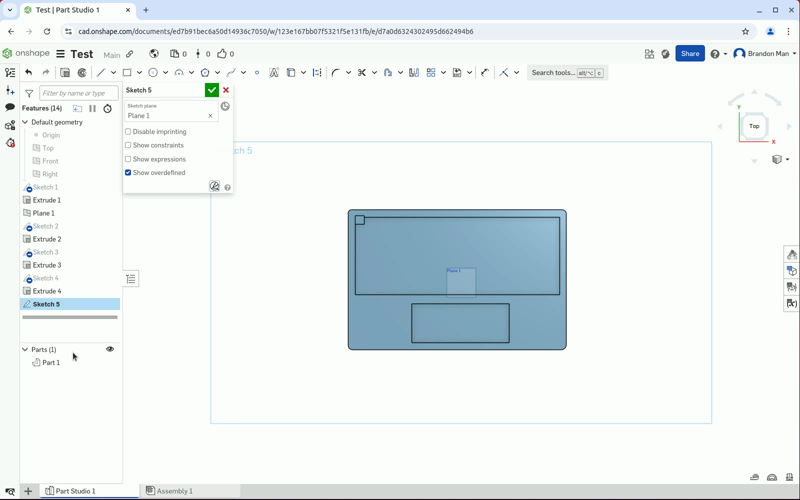
key(y)
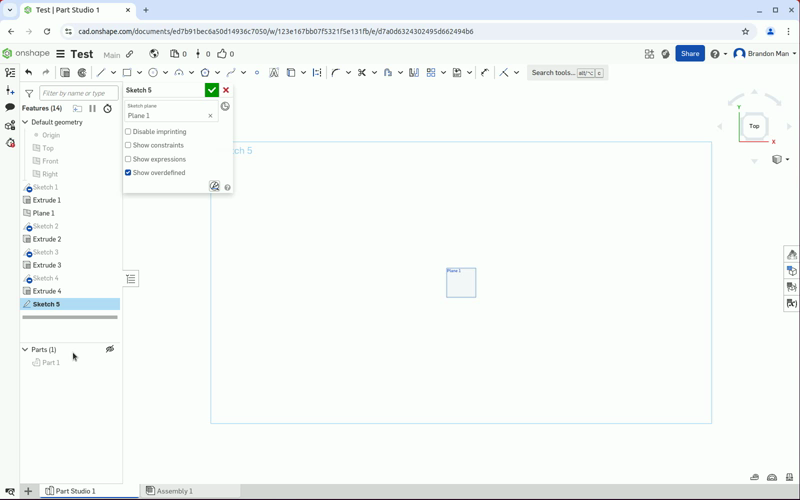
key(l)
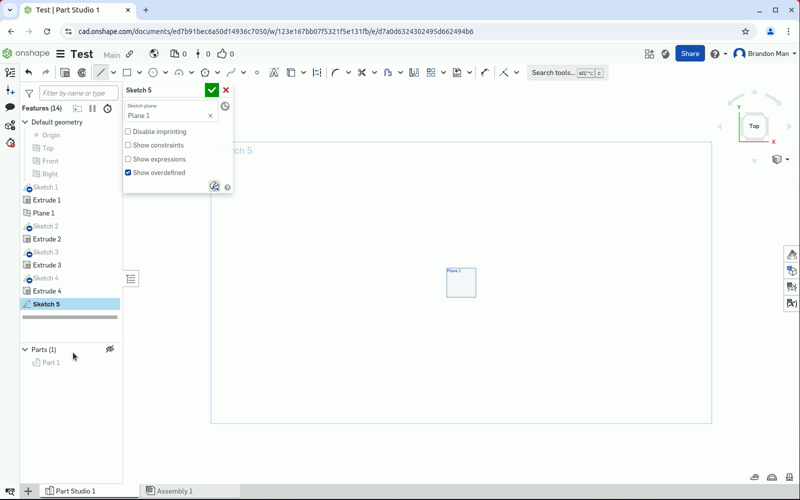
key_down(shift)
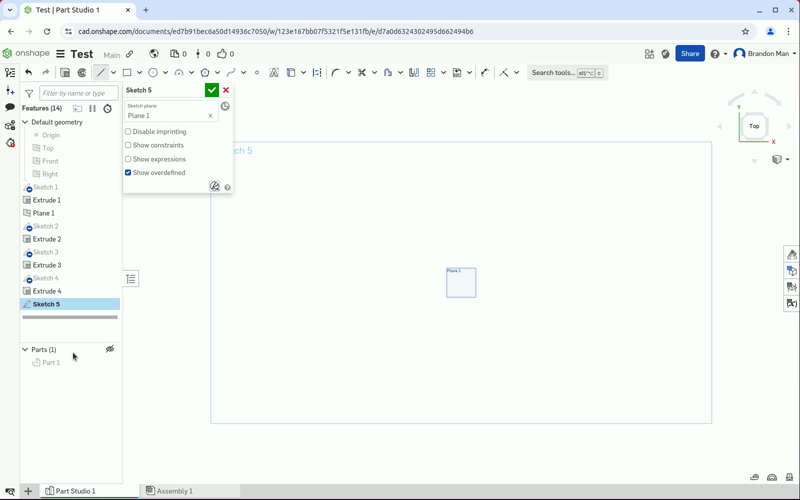
mouse_move(369, 224)
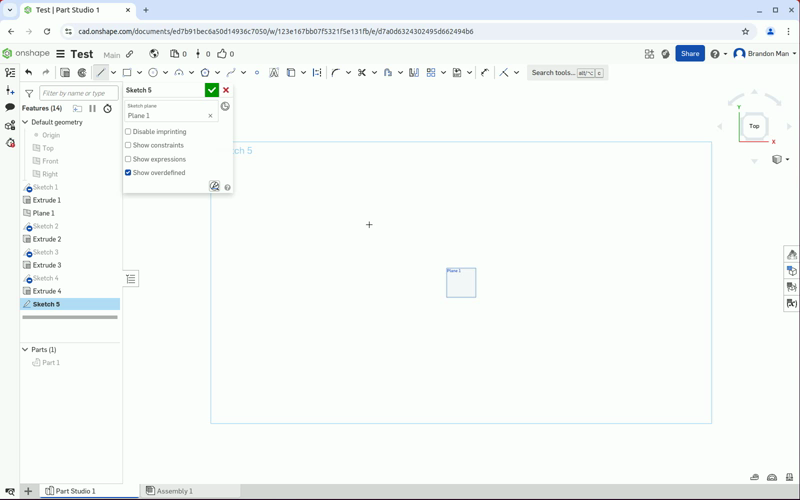
click(369, 224)
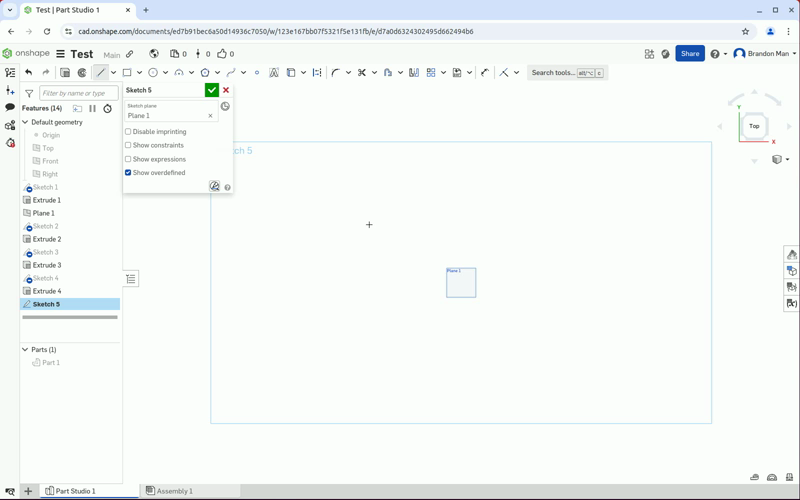
key_up(shift)
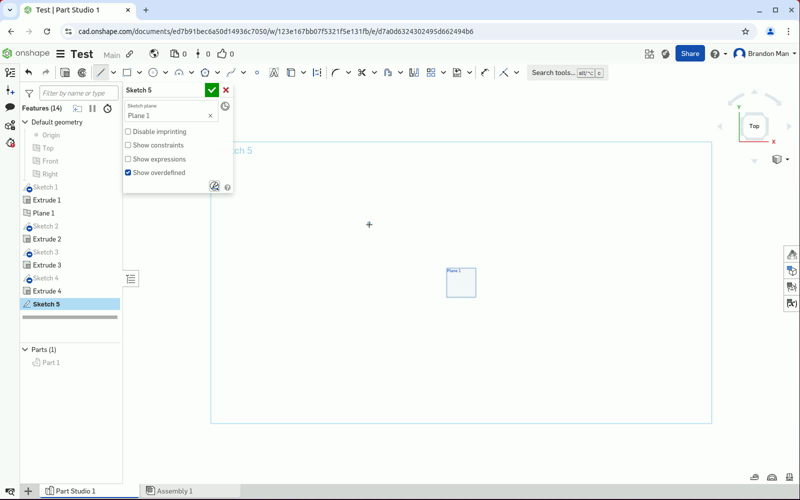
key_down(shift)
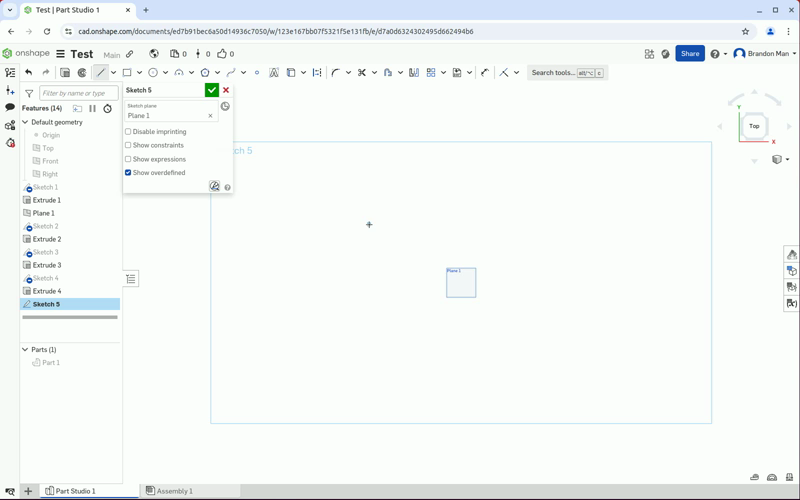
mouse_move(399, 224)
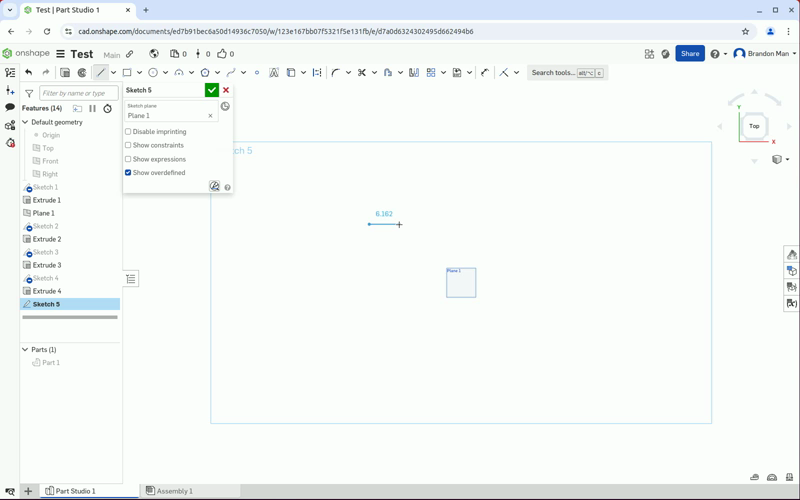
mouse_move(378, 224)
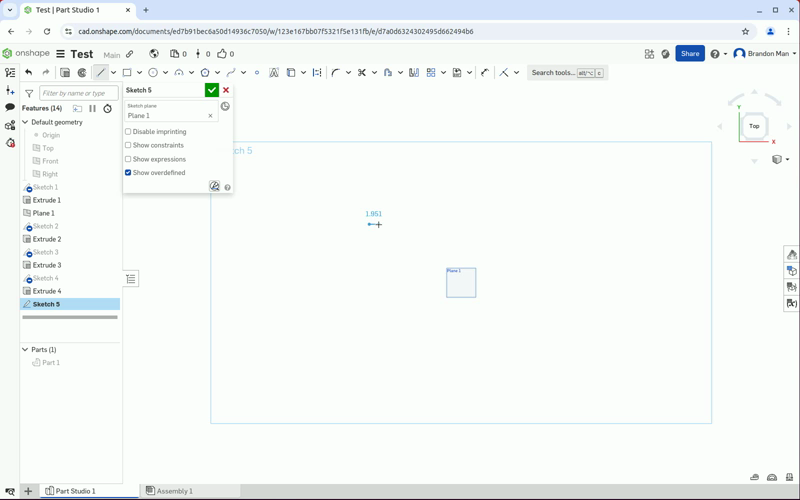
click(378, 224)
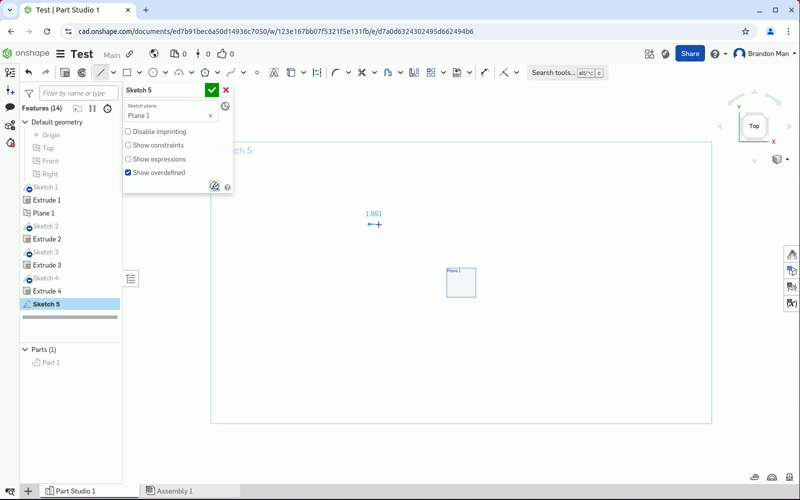
key_up(shift)
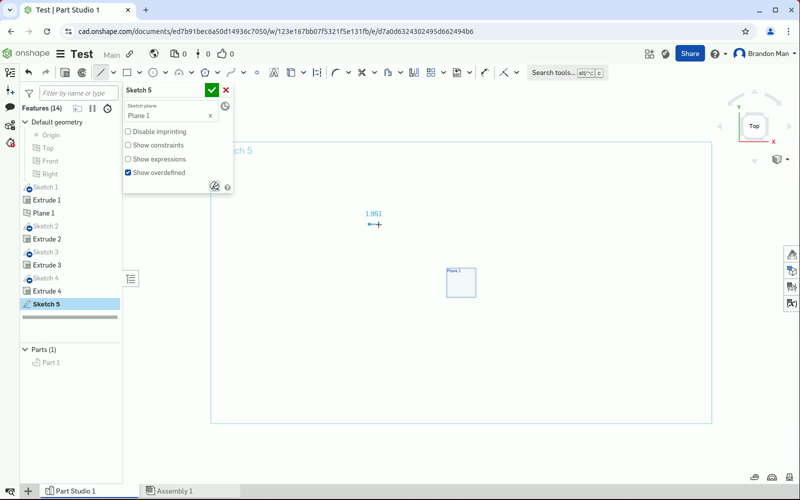
key_down(shift)
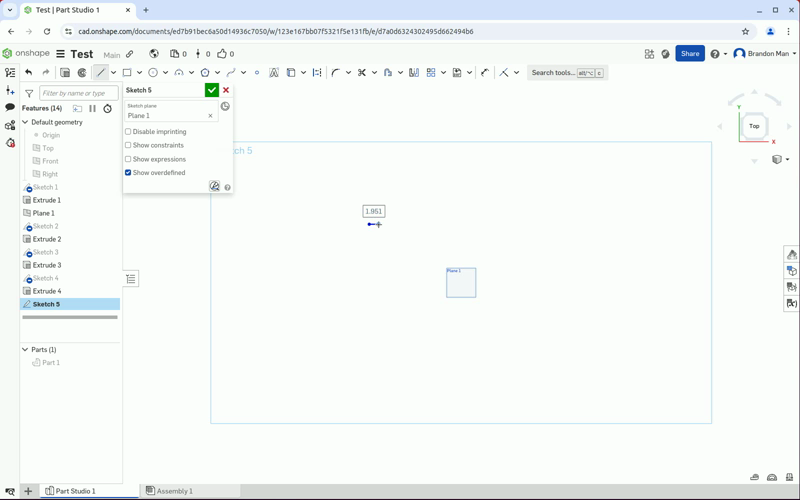
mouse_move(408, 224)
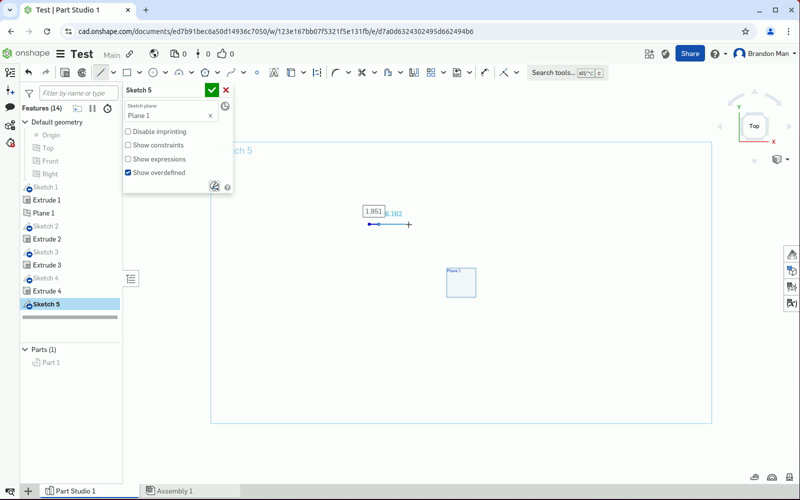
mouse_move(378, 215)
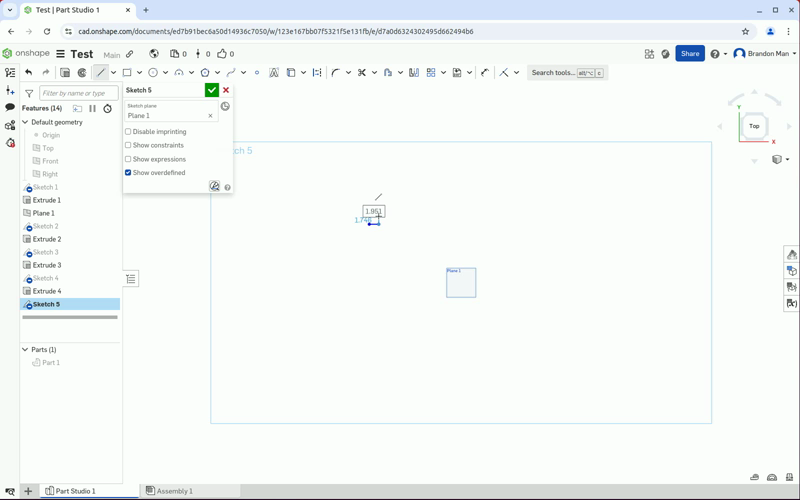
click(378, 215)
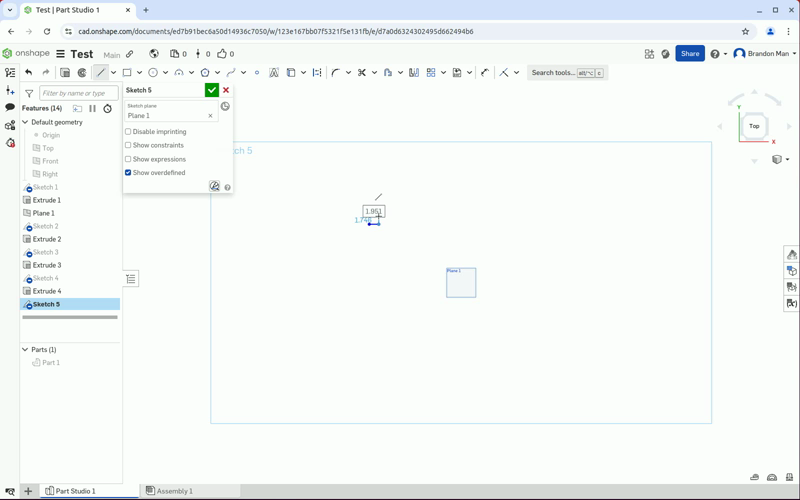
key_up(shift)
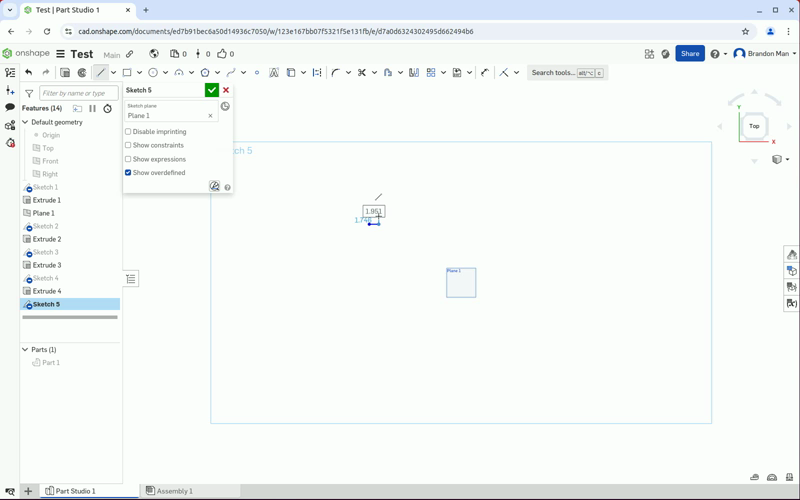
key_down(shift)
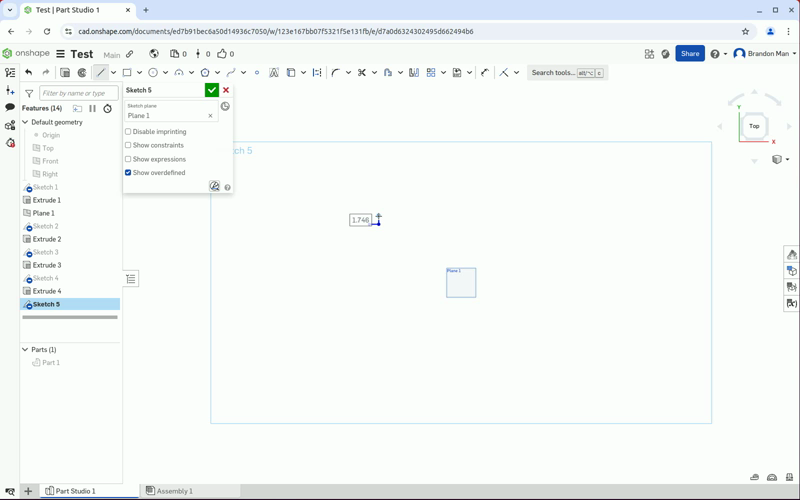
mouse_move(408, 215)
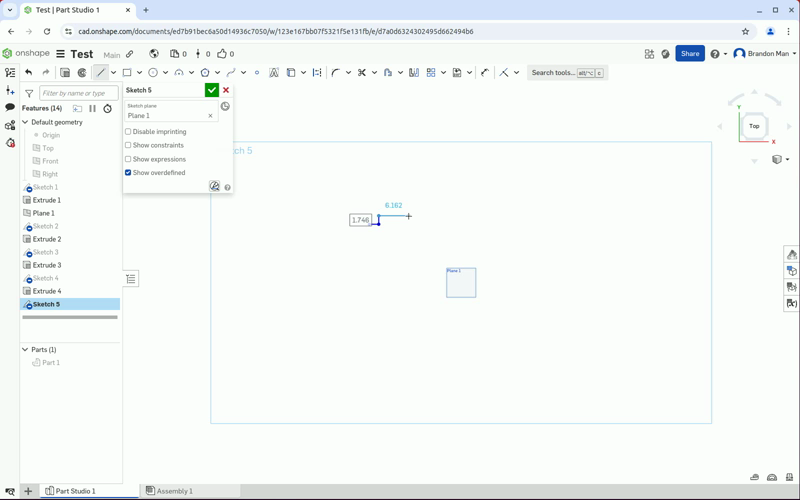
mouse_move(369, 215)
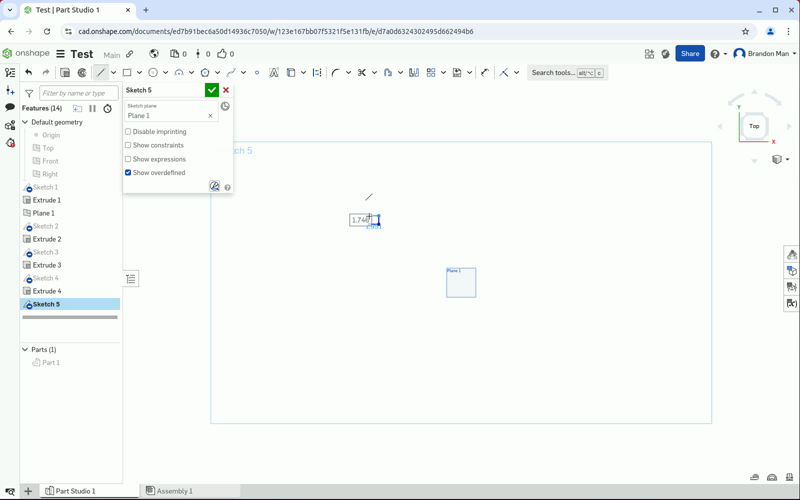
click(369, 215)
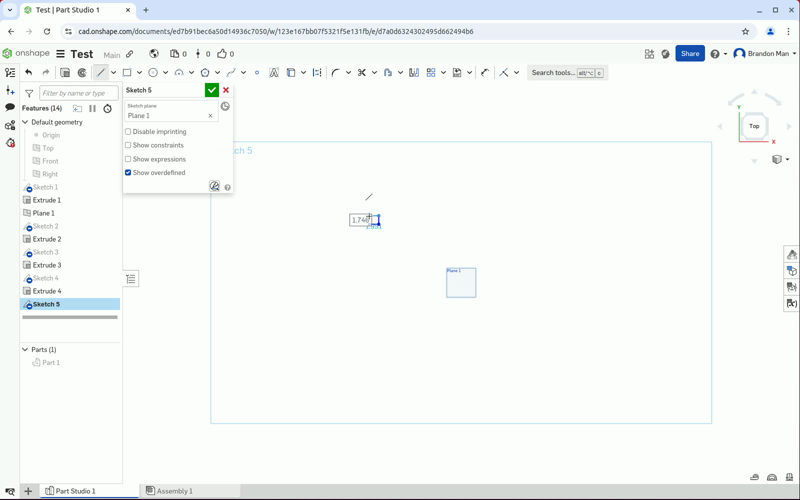
key_up(shift)
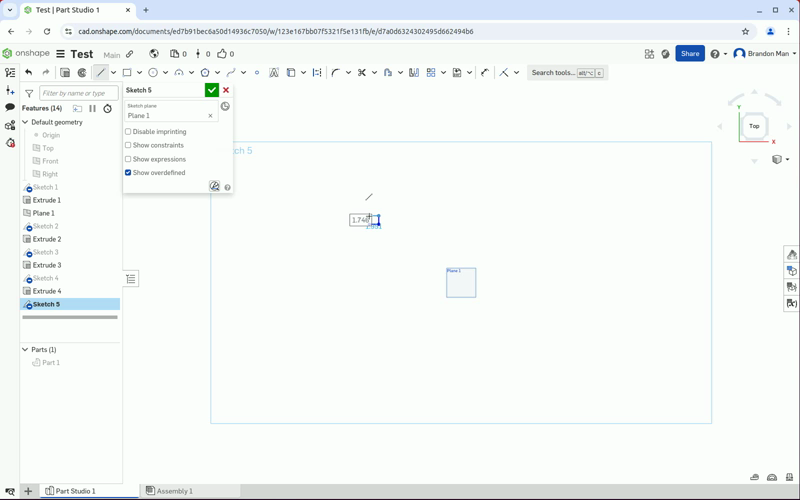
mouse_move(399, 215)
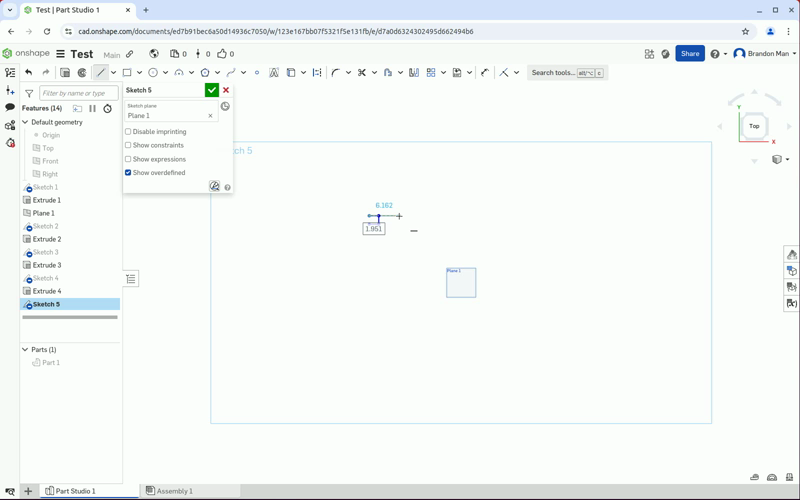
key_down(shift)
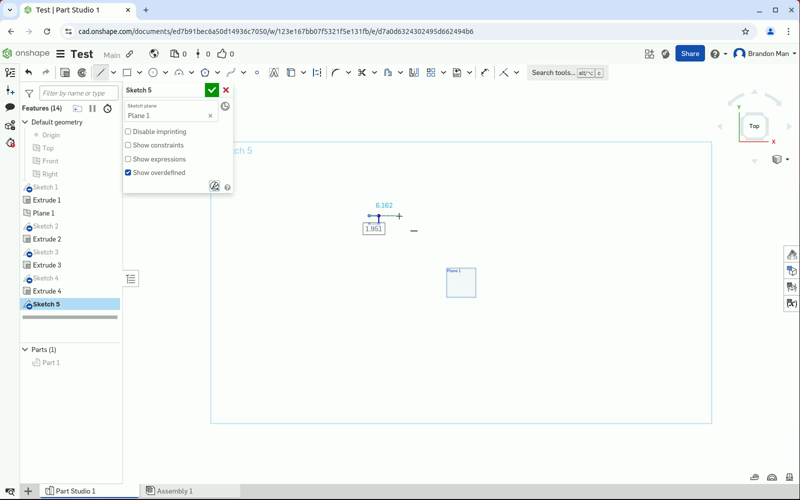
mouse_move(369, 224)
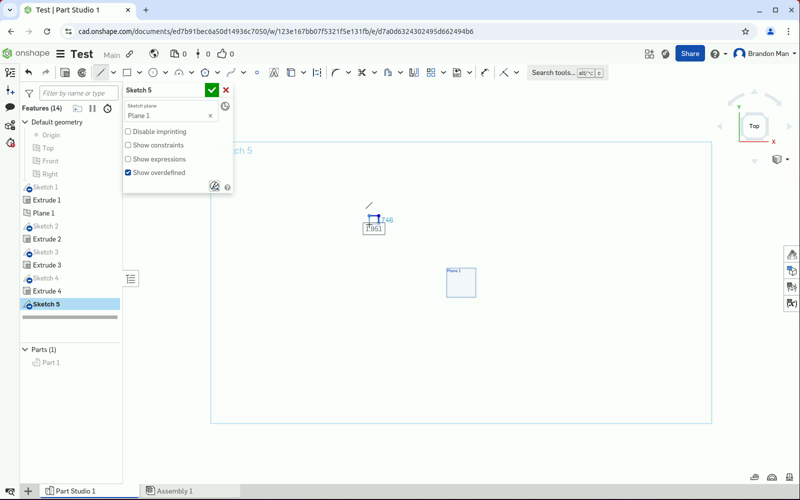
key_up(shift)
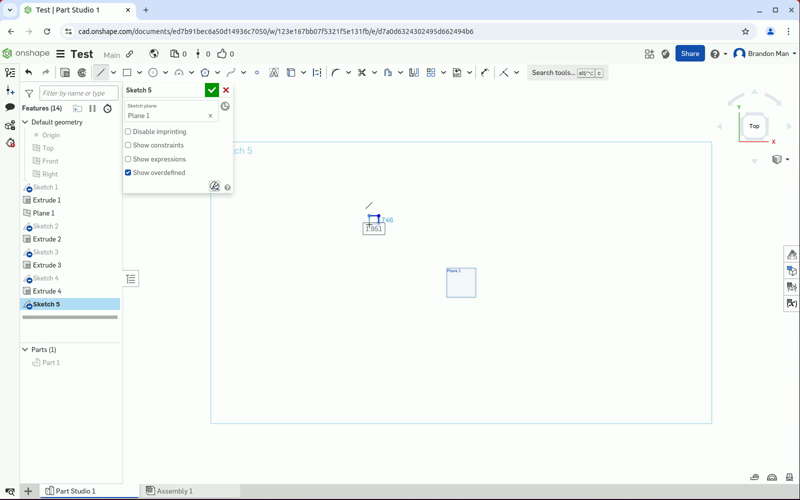
click(369, 224)
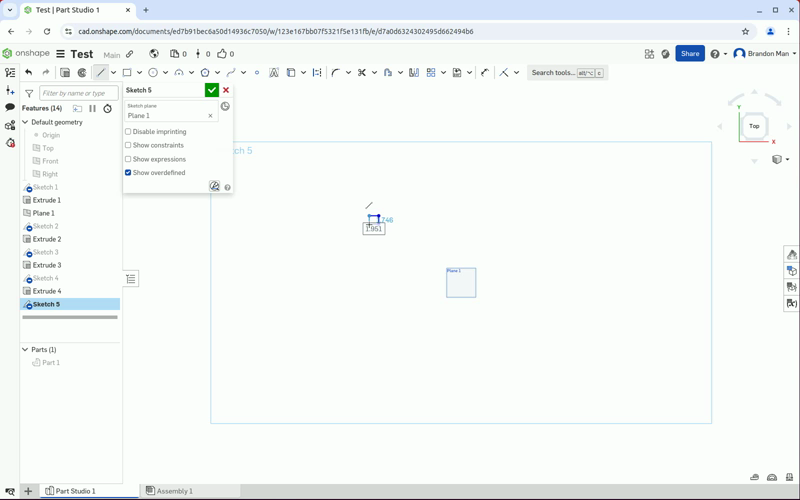
key(esc)
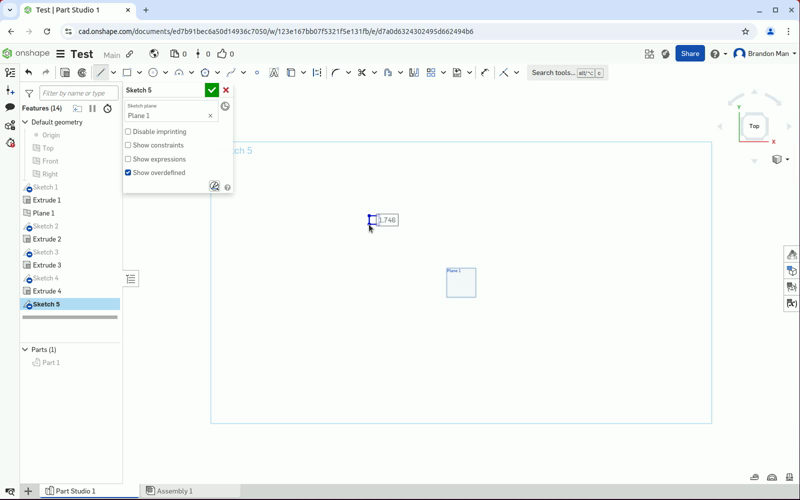
mouse_move(376, 223)
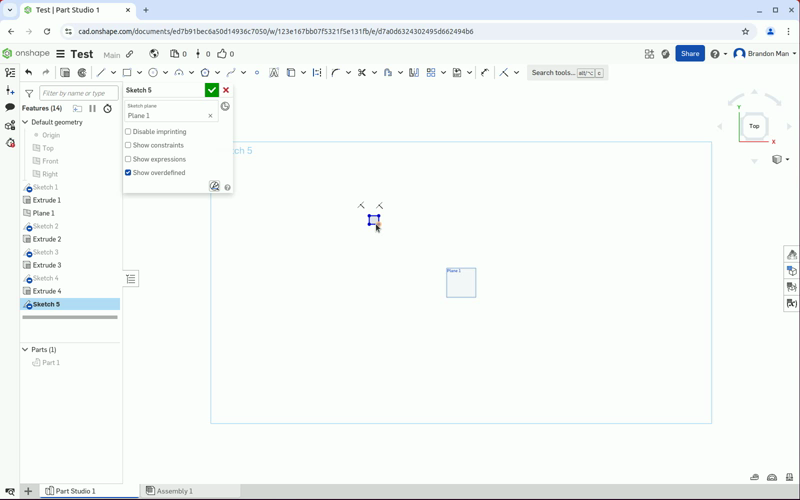
scroll(6)
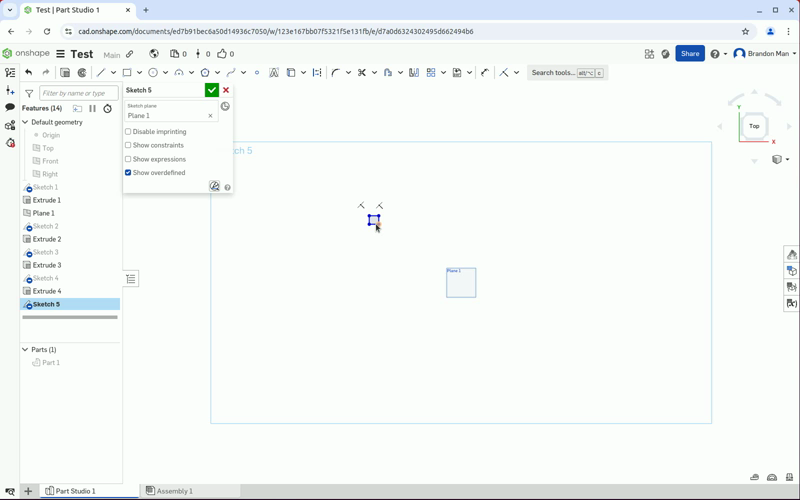
scroll(6)
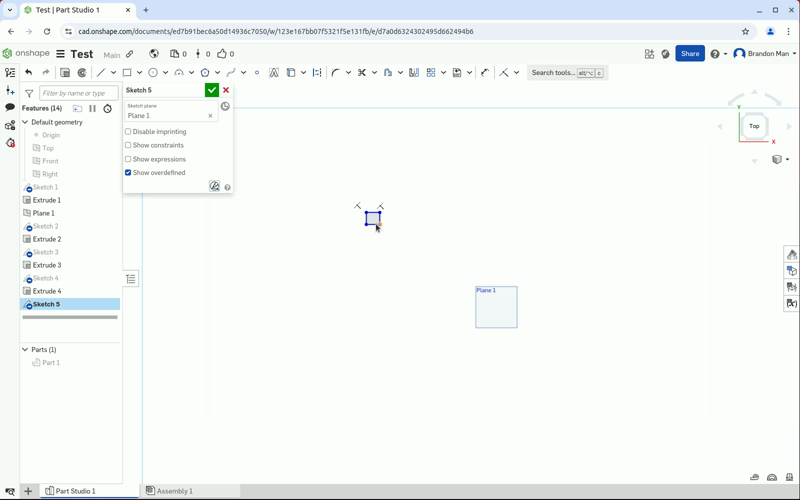
scroll(6)
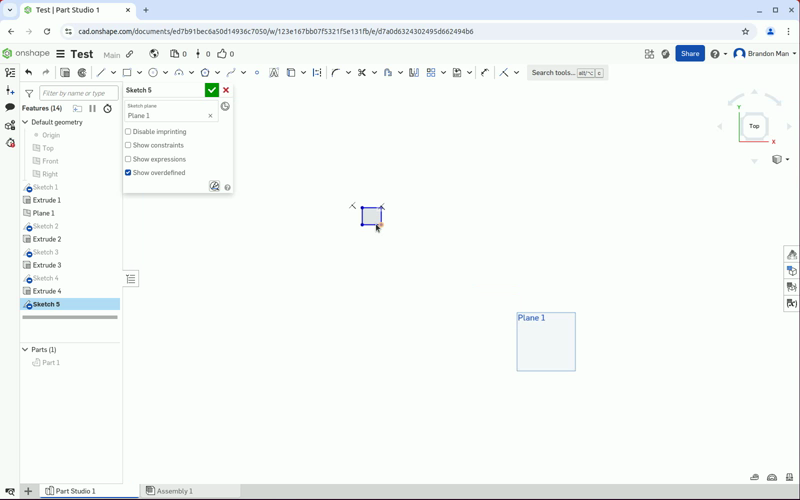
scroll(6)
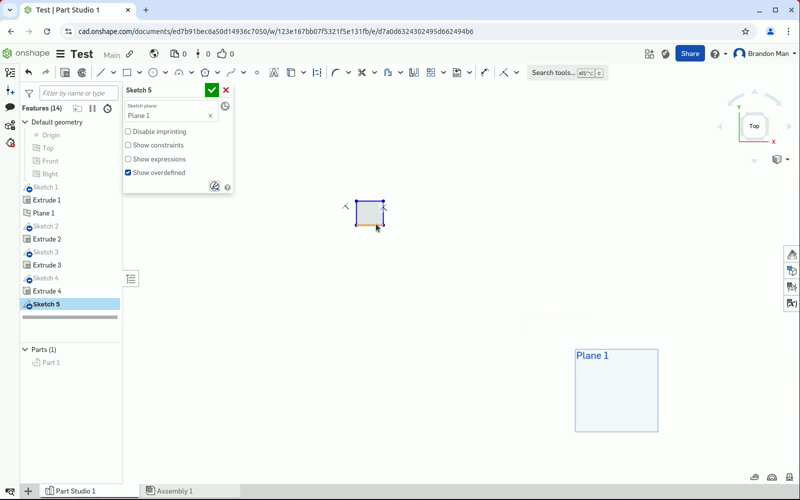
scroll(6)
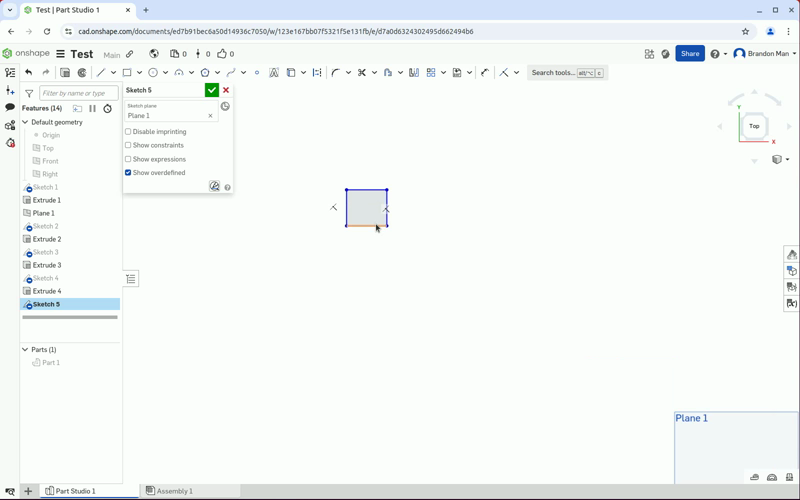
scroll(6)
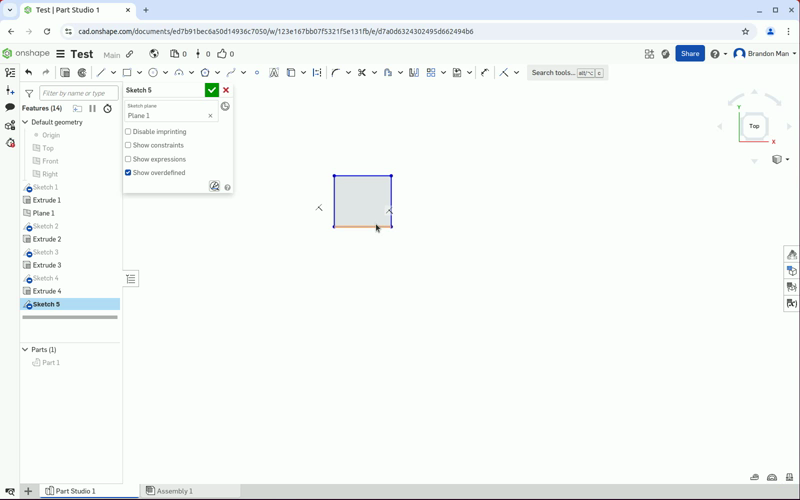
scroll(6)
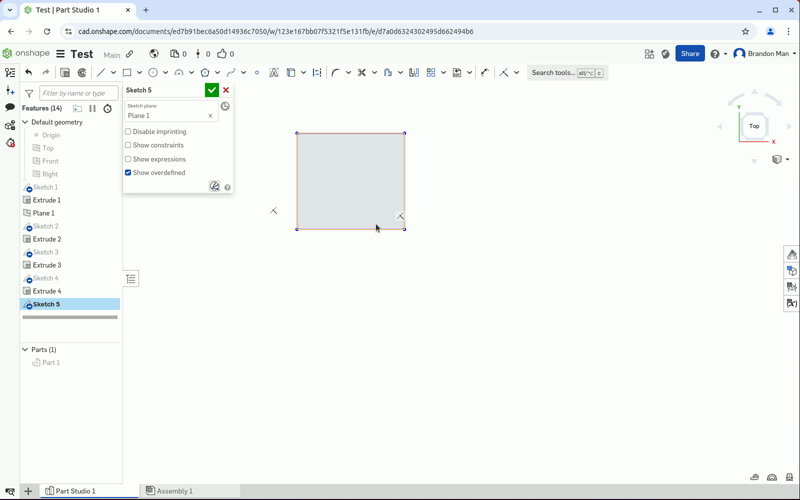
click(376, 223)
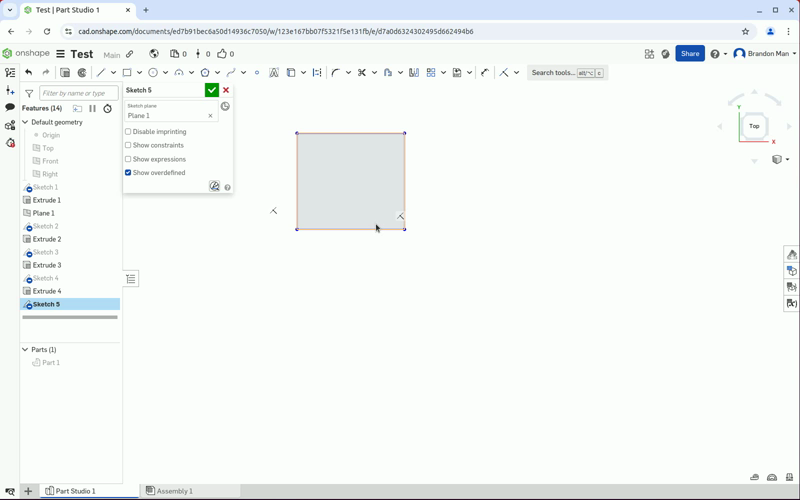
scroll(-6)
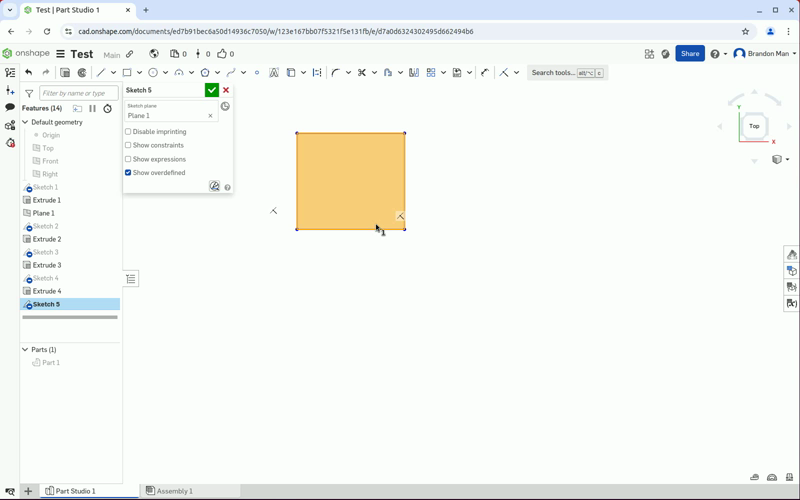
scroll(-6)
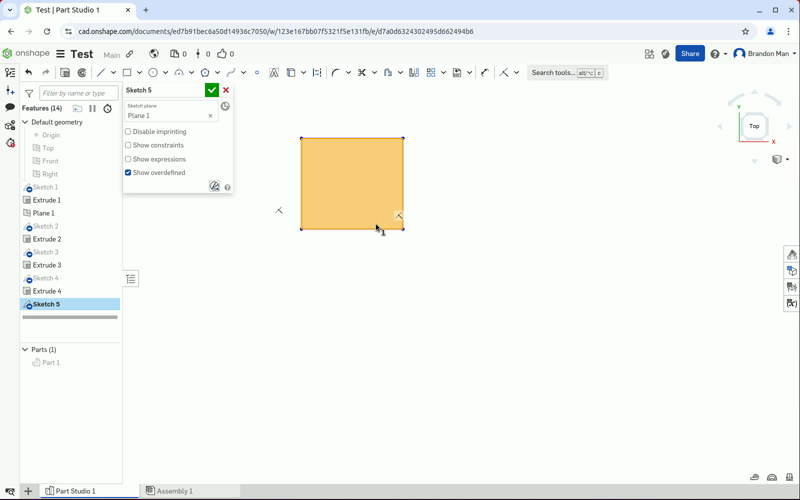
scroll(-6)
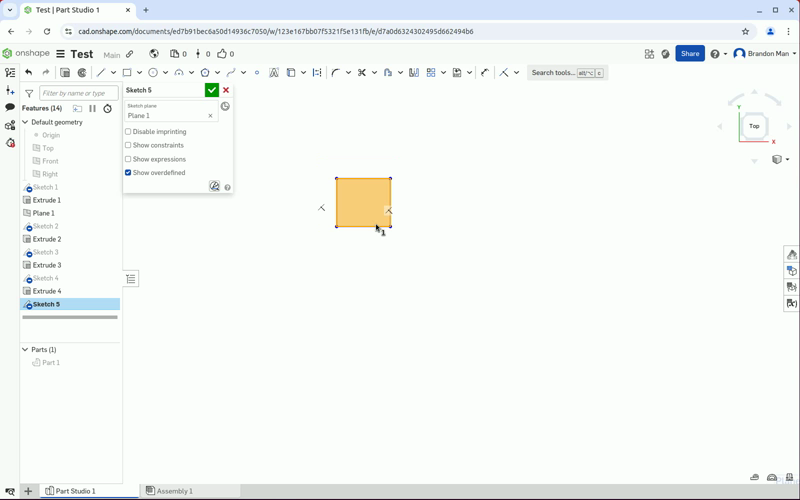
scroll(-6)
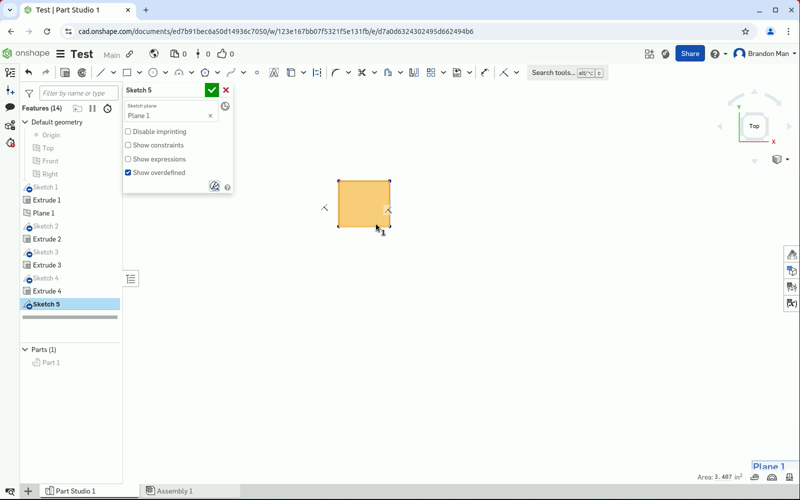
scroll(-6)
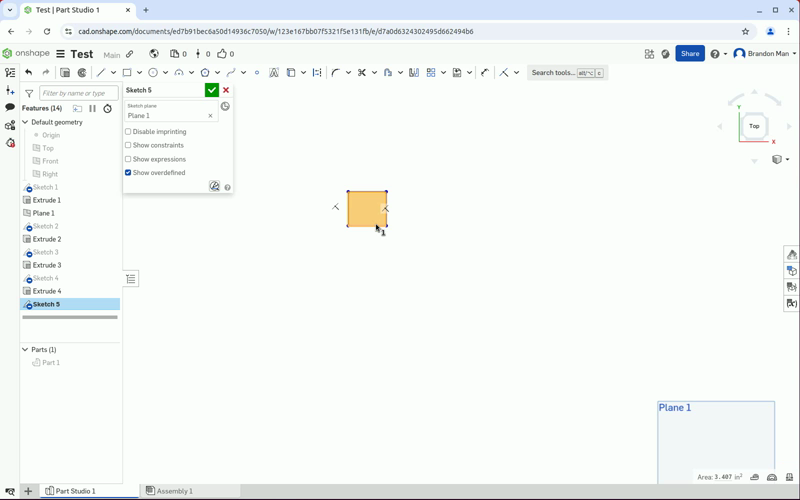
scroll(-6)
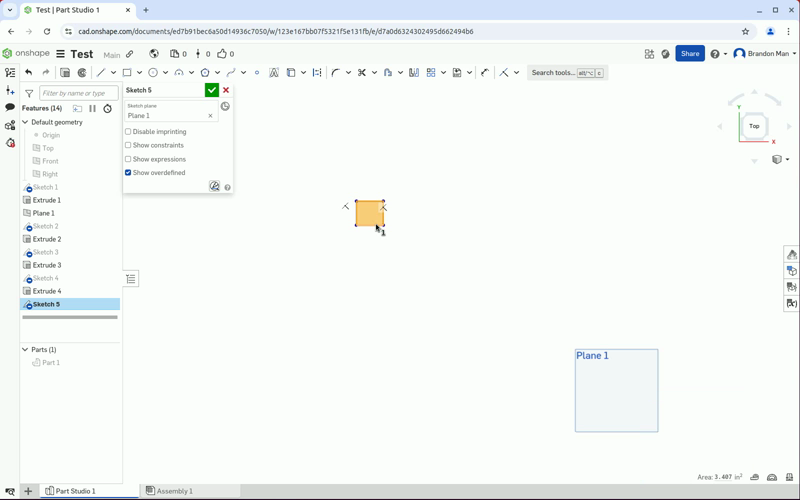
scroll(-6)
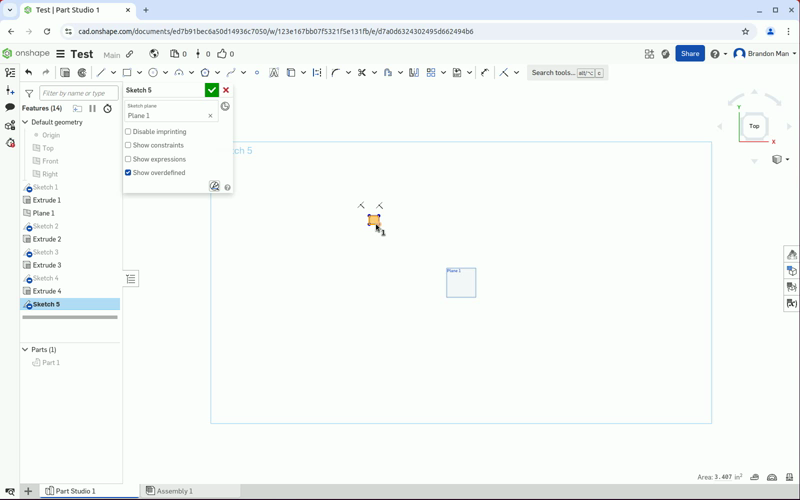
mouse_move(73, 352)
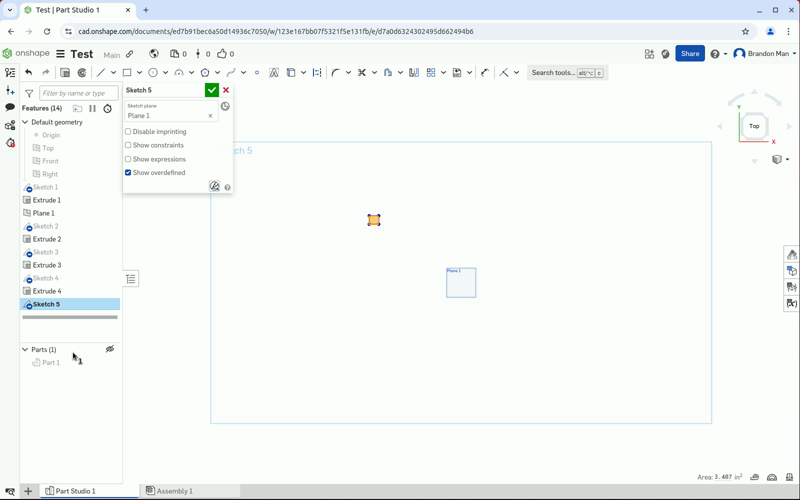
key(shift+y)
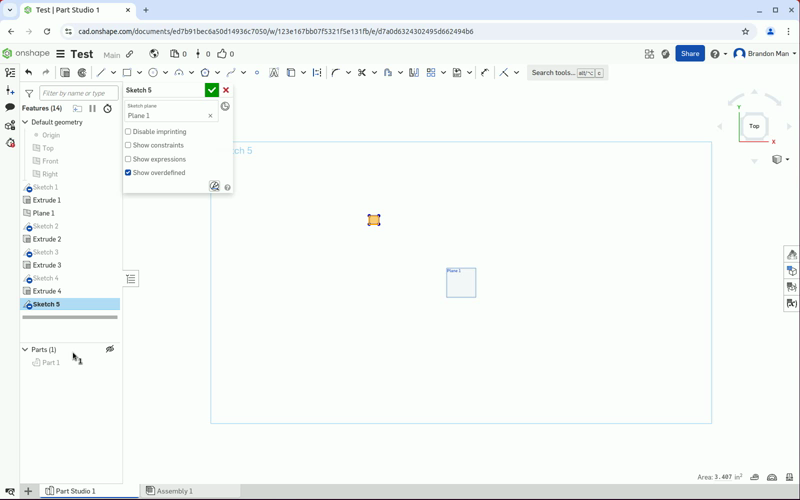
key(shift+e)
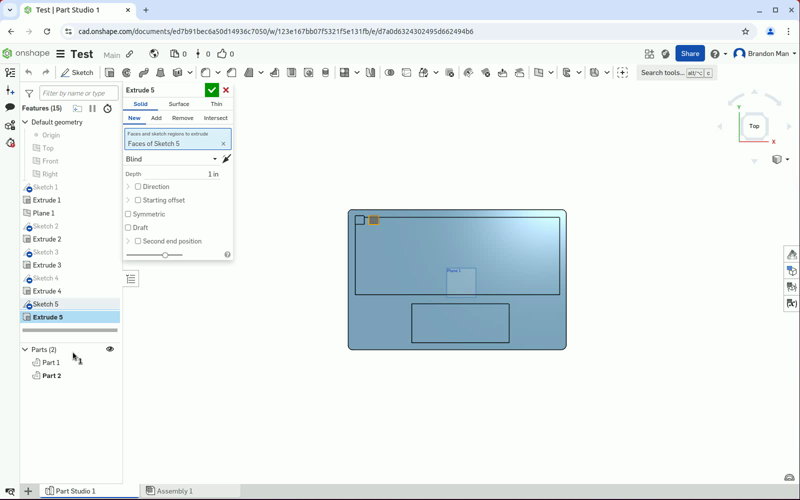
mouse_move(143, 106)
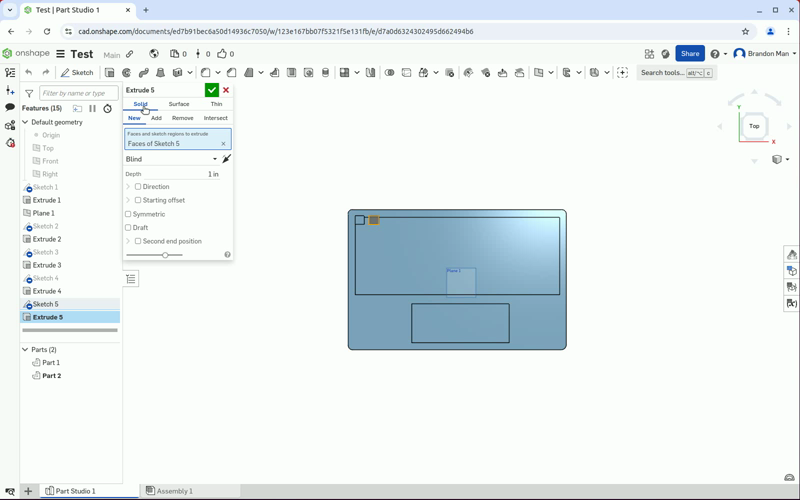
click(143, 106)
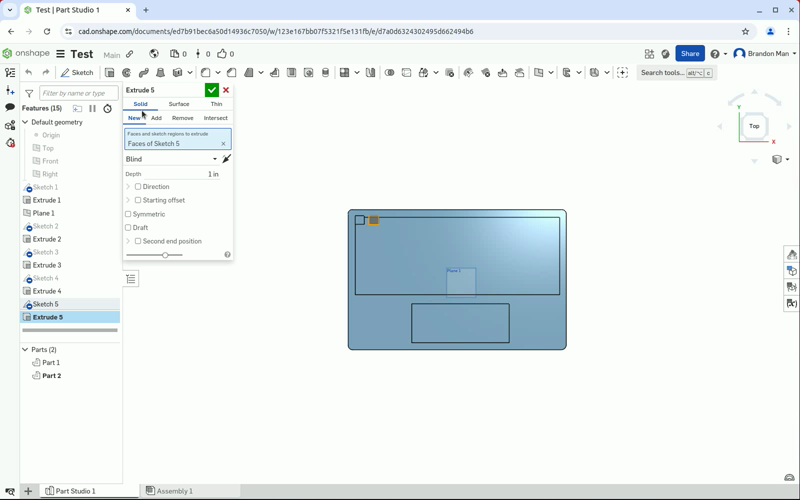
mouse_move(137, 120)
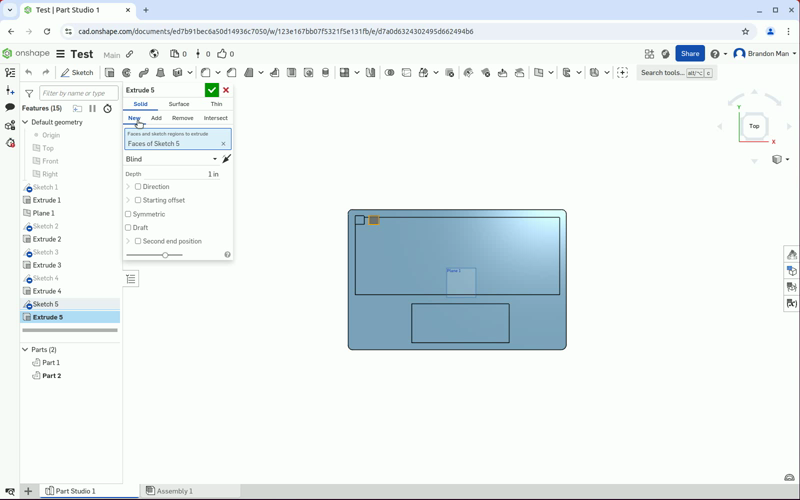
click(137, 120)
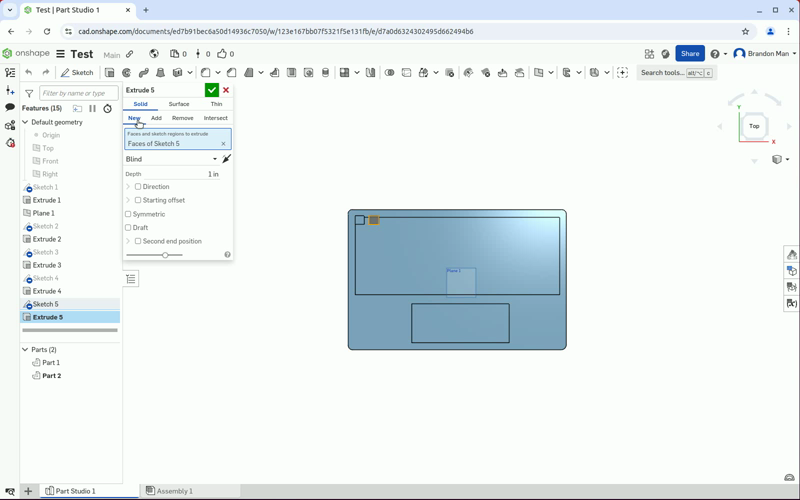
key(tab, 4)
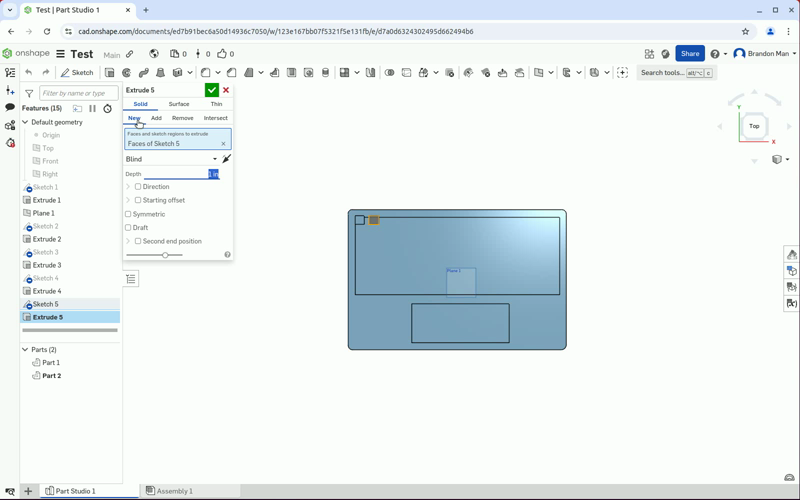
text(-0.241)
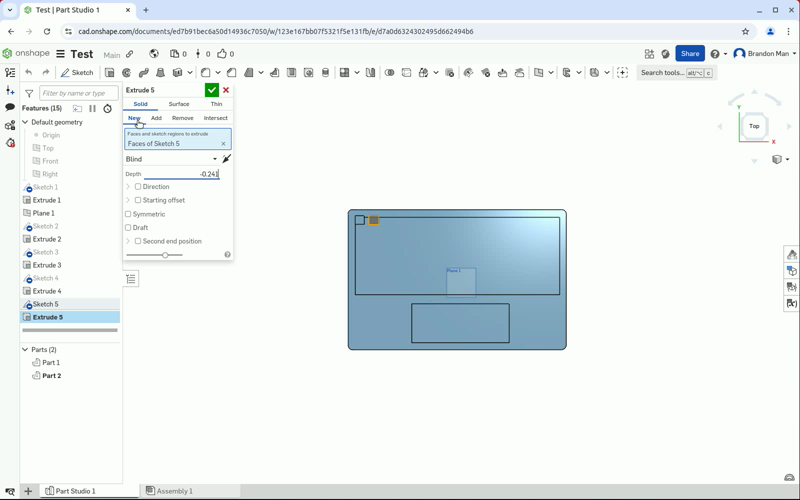
key(enter)
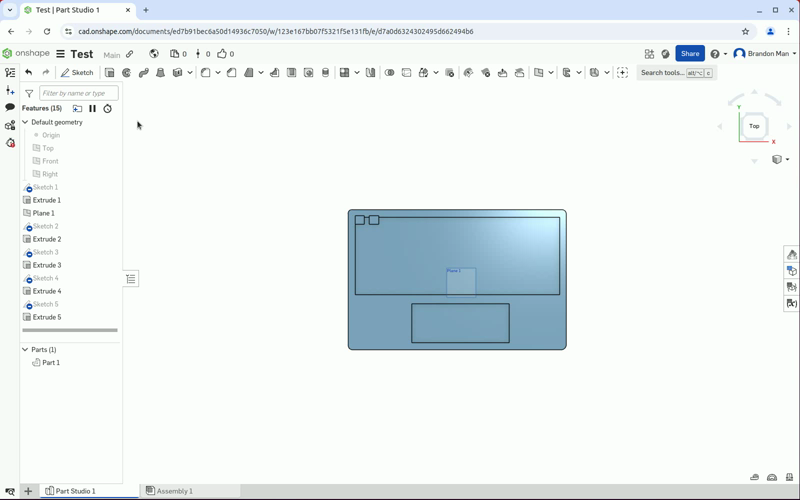
key(shift+h)
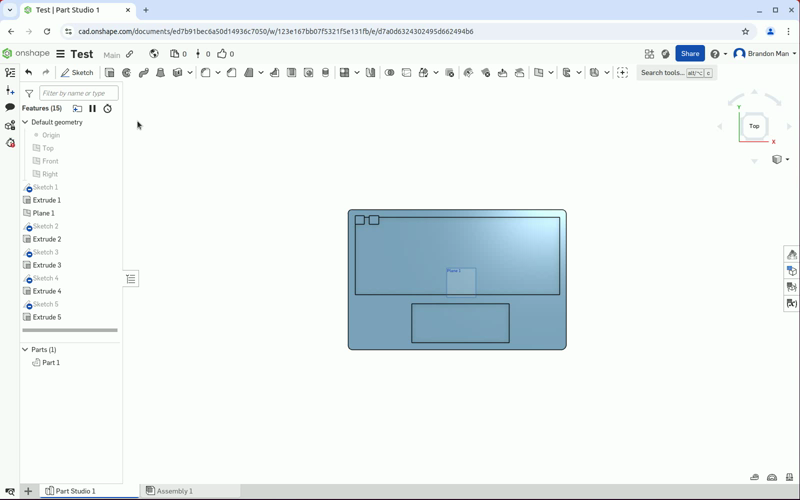
key(shift+h)
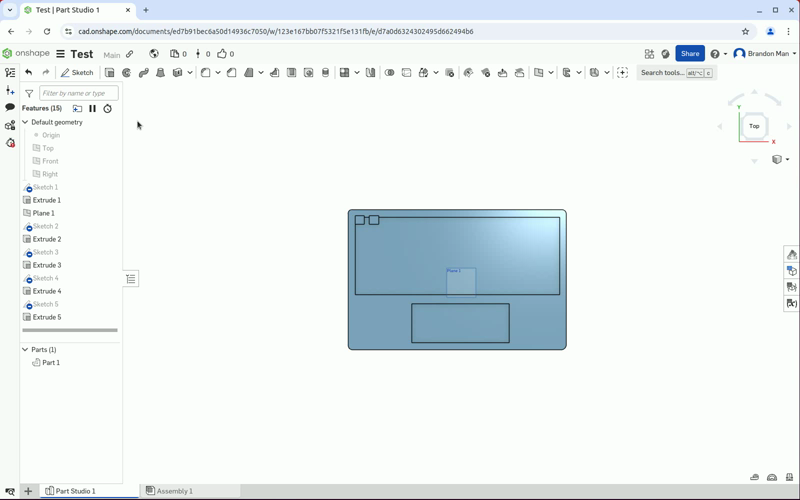
mouse_move(73, 189)
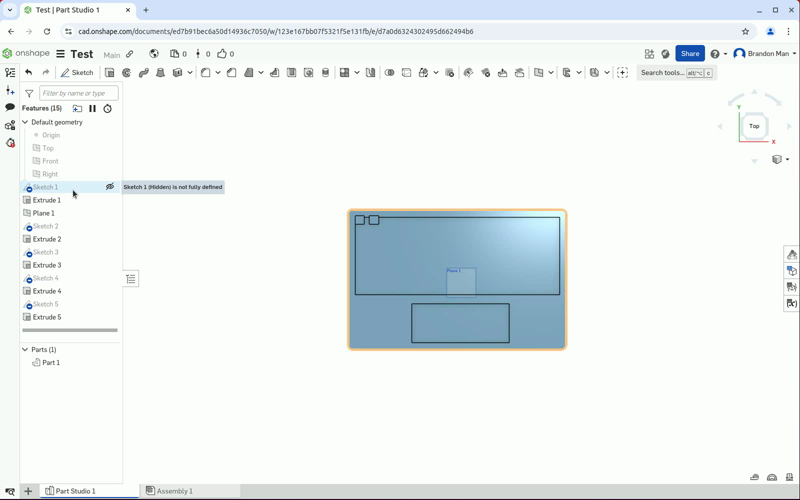
click(73, 189)
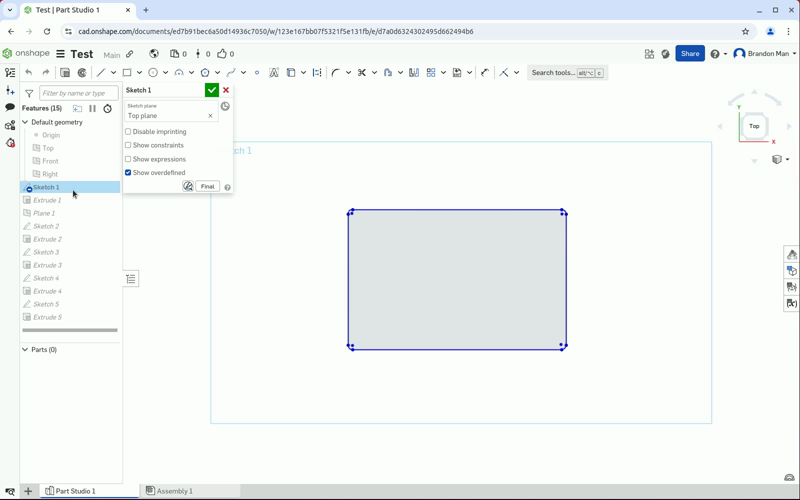
mouse_move(229, 92)
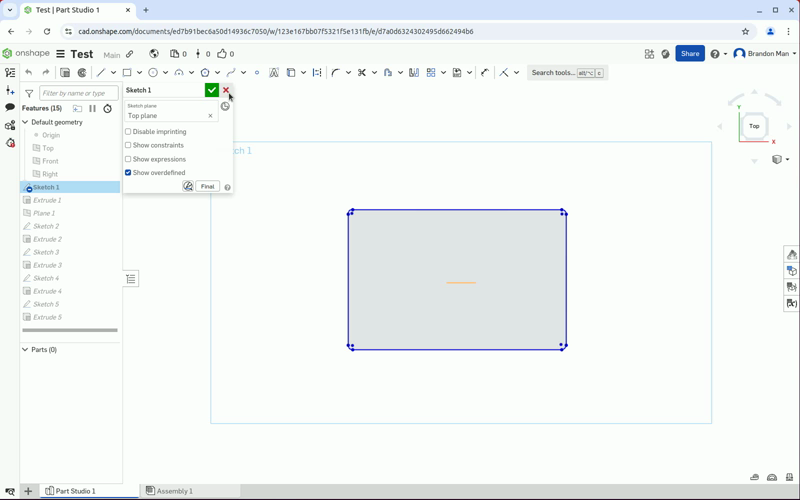
click(229, 92)
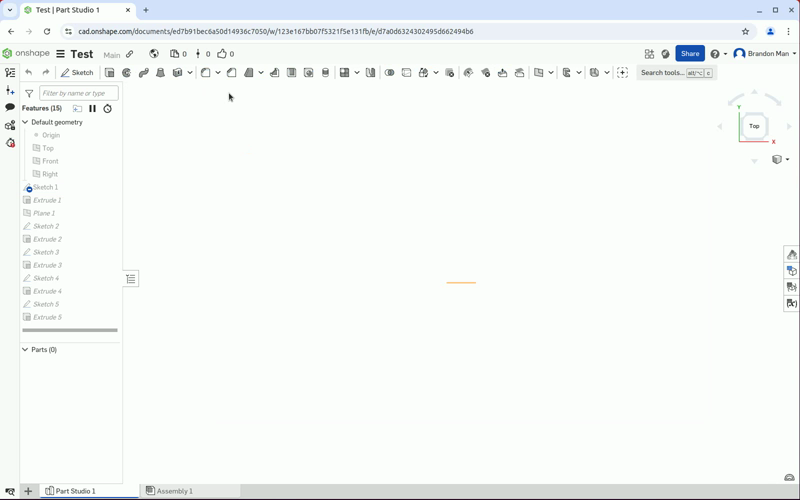
key(shift+s)
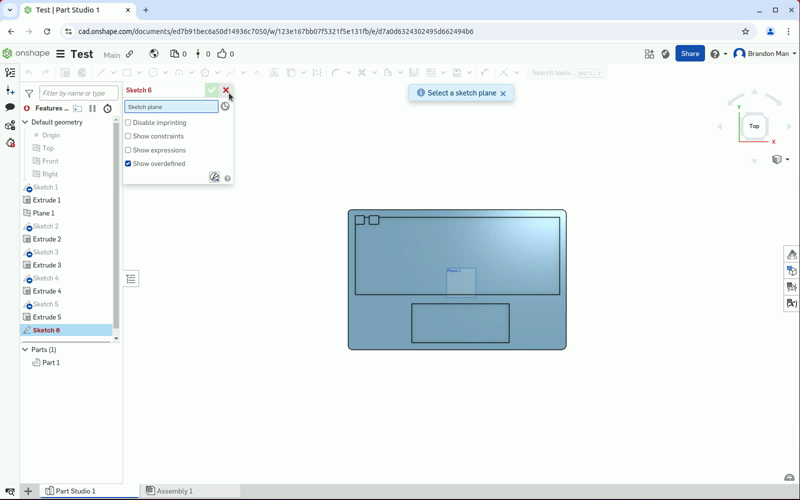
mouse_move(69, 215)
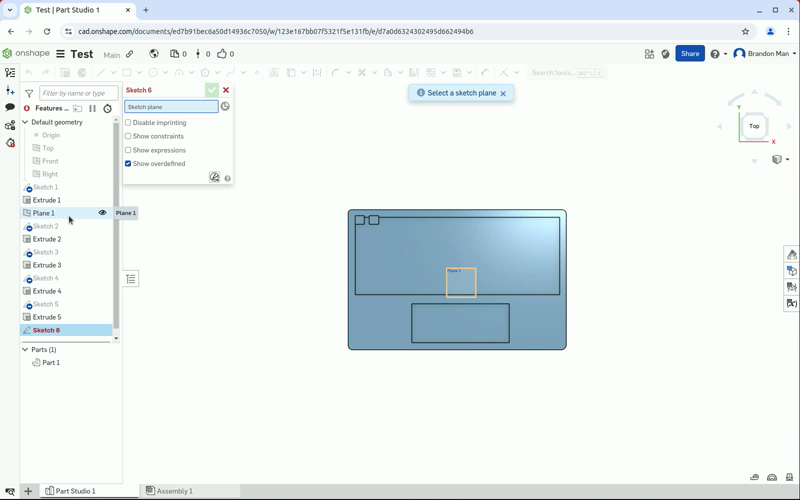
click(69, 215)
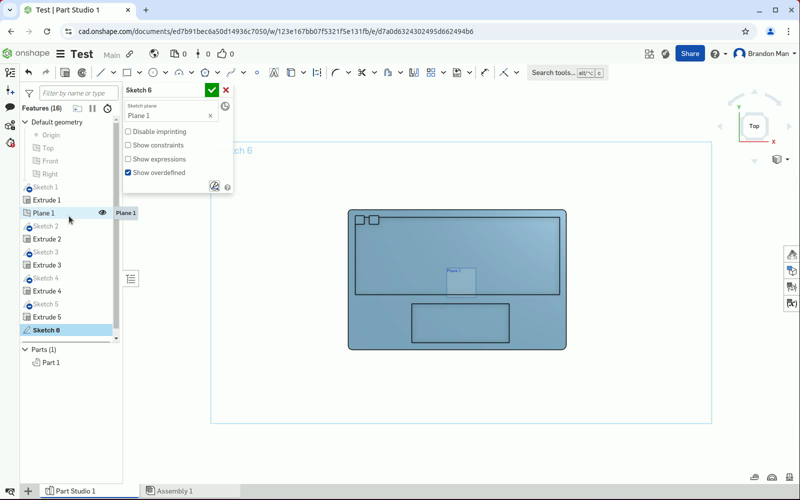
mouse_move(73, 352)
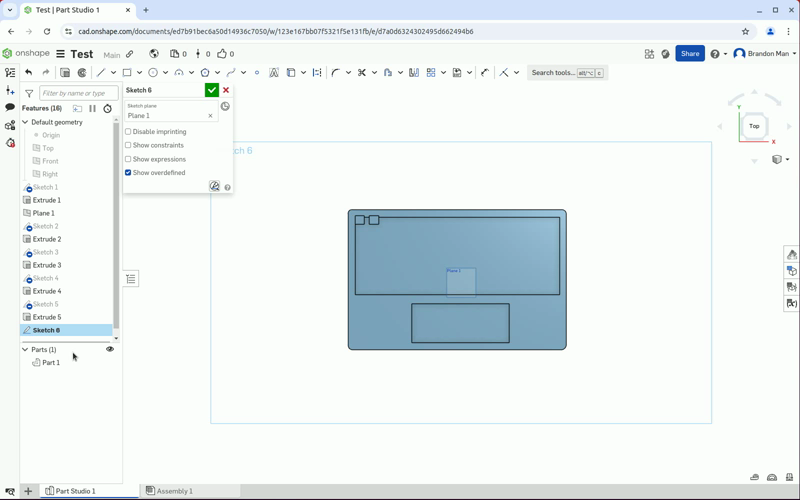
key(y)
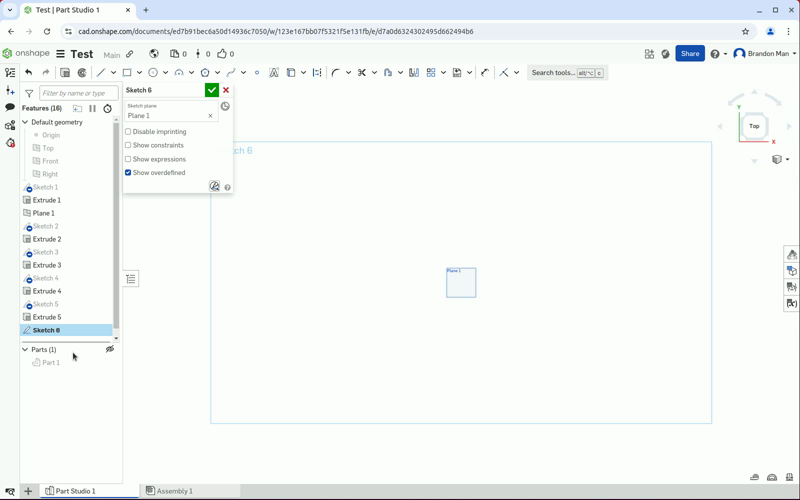
key(l)
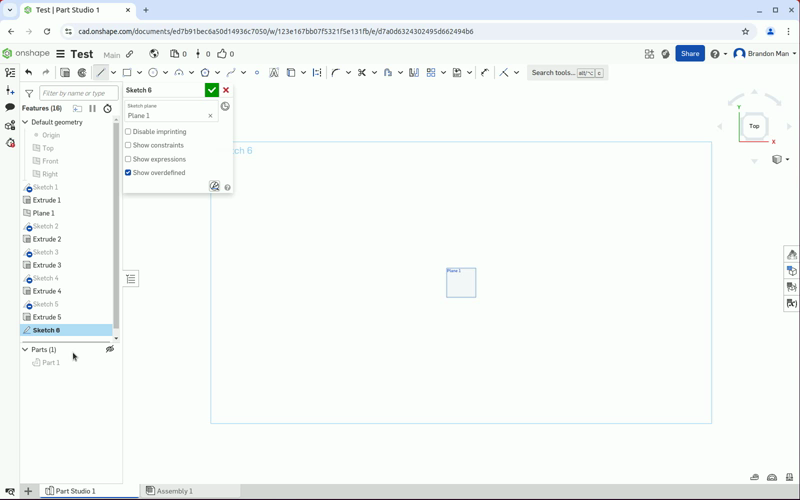
key_down(shift)
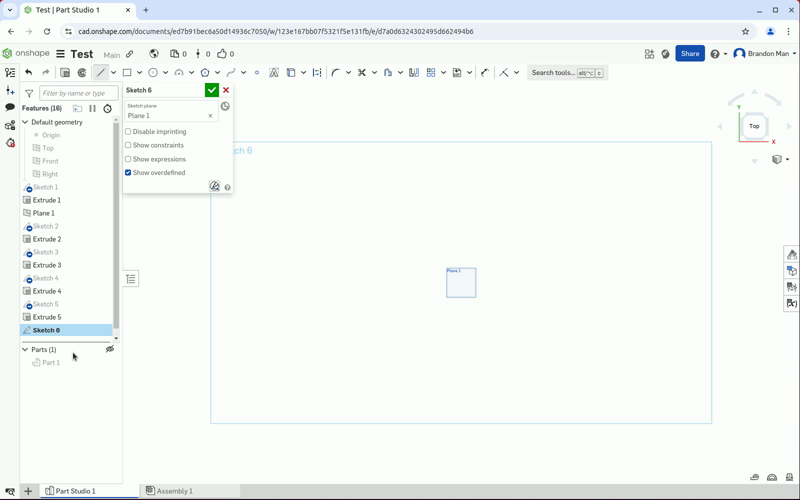
mouse_move(383, 224)
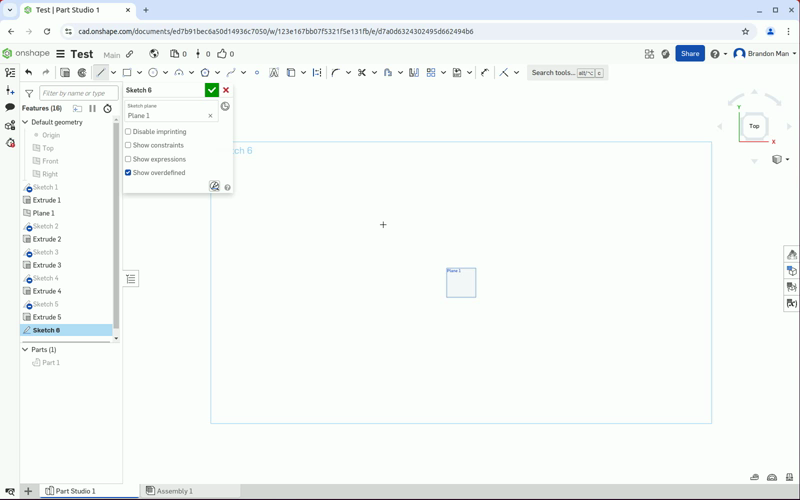
click(383, 224)
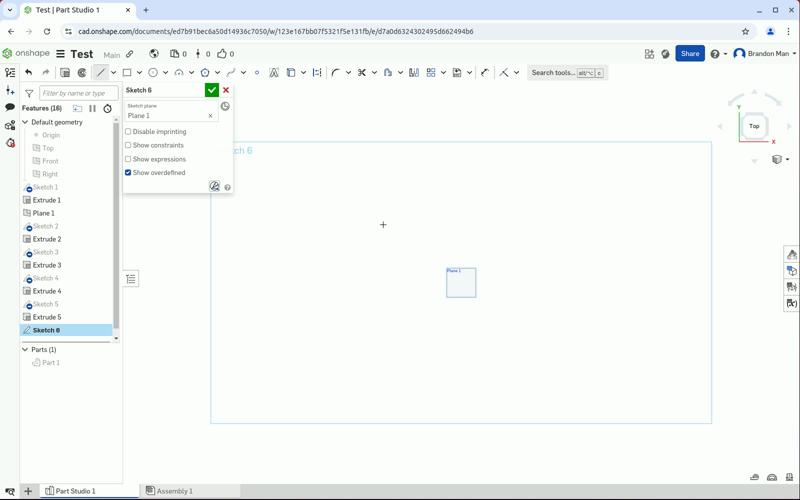
key_up(shift)
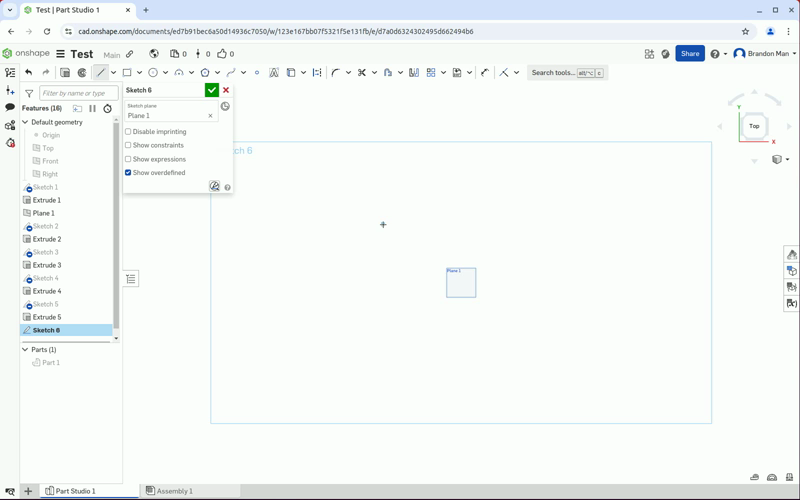
key_down(shift)
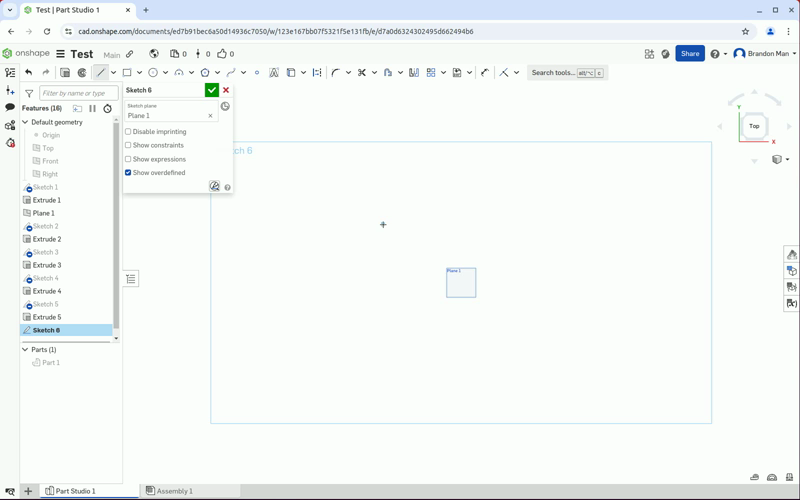
mouse_move(413, 224)
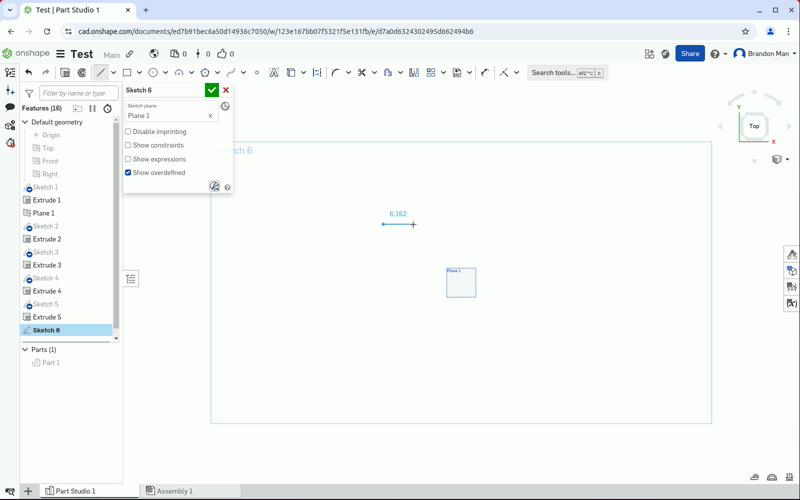
mouse_move(392, 224)
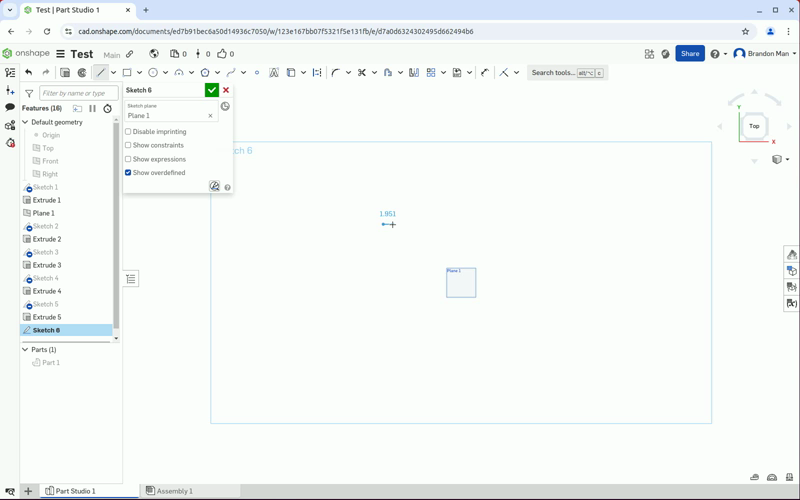
click(392, 224)
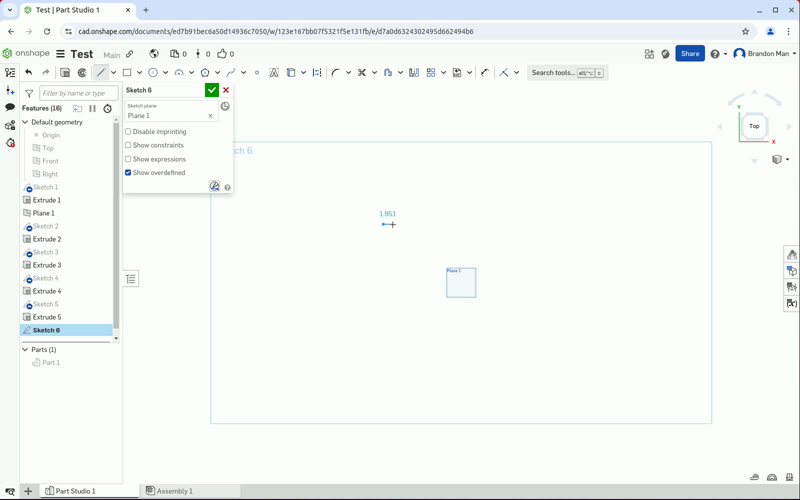
key_up(shift)
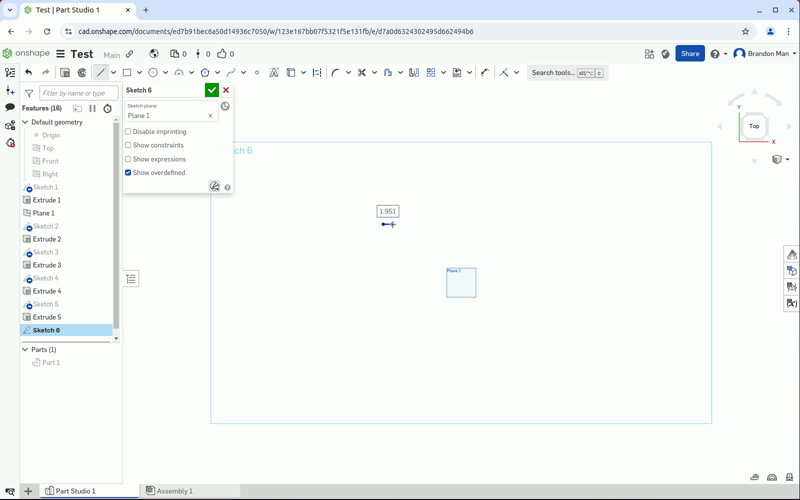
key_down(shift)
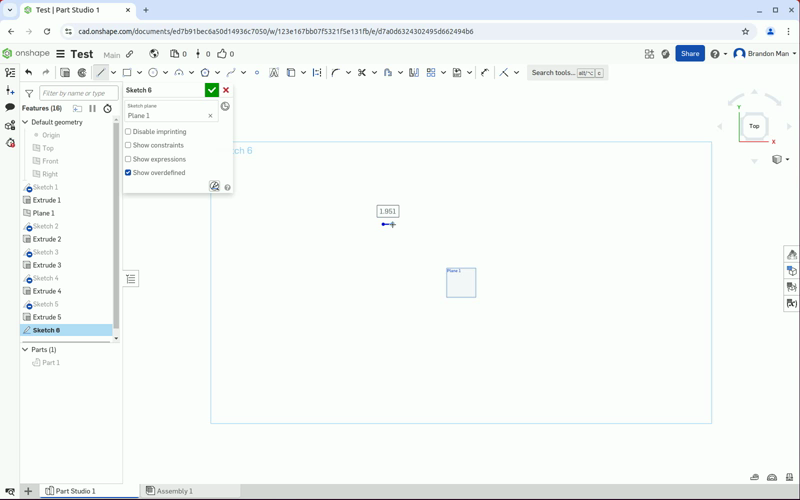
mouse_move(422, 224)
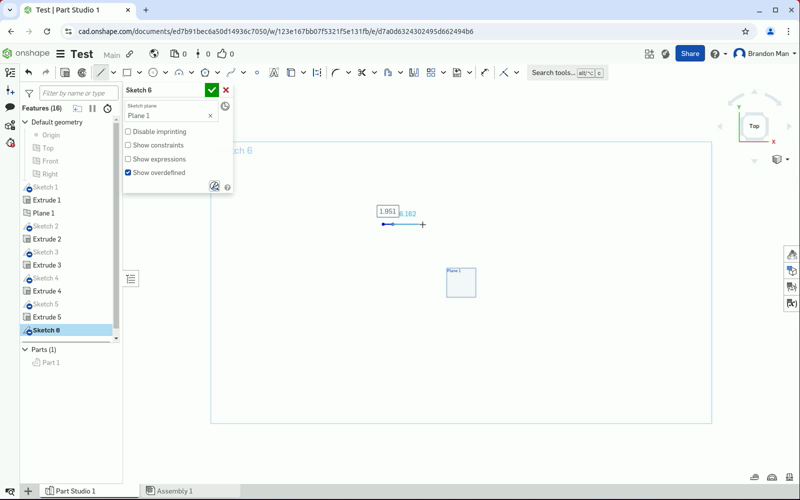
mouse_move(392, 215)
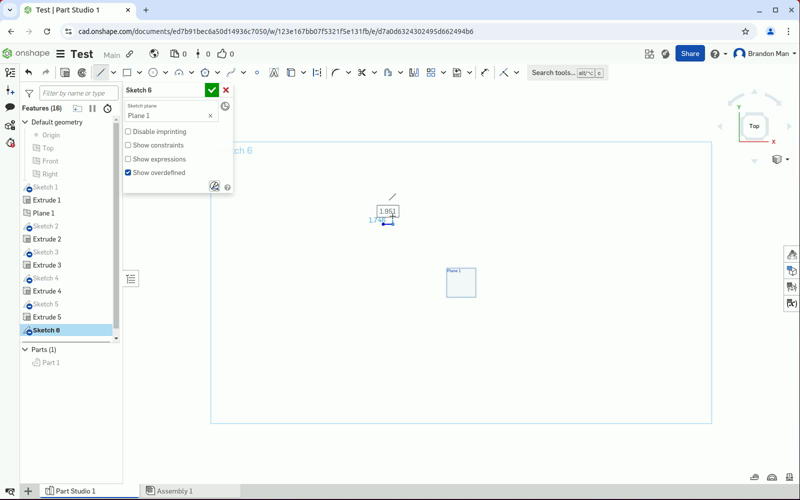
click(392, 215)
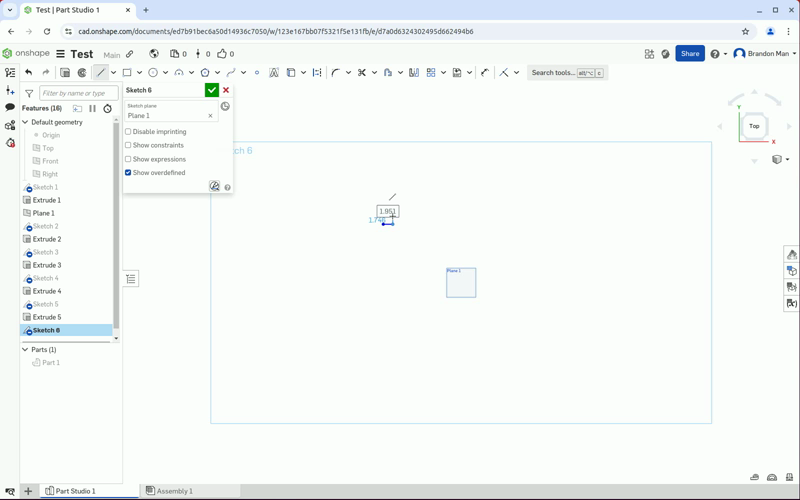
key_up(shift)
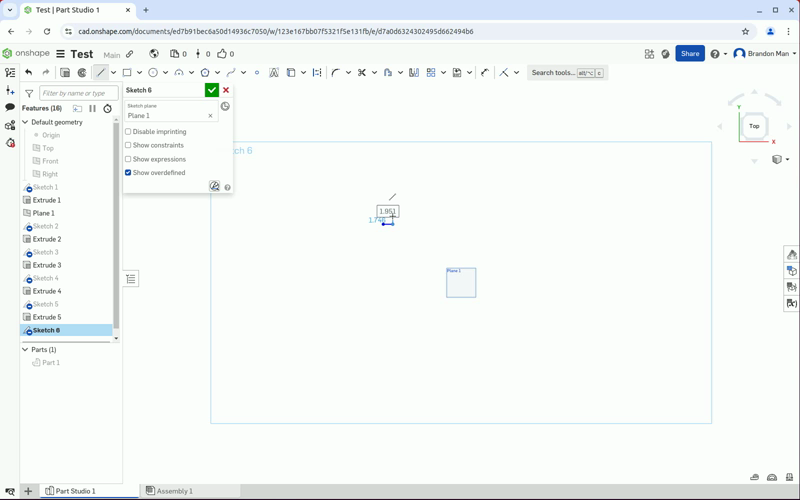
key_down(shift)
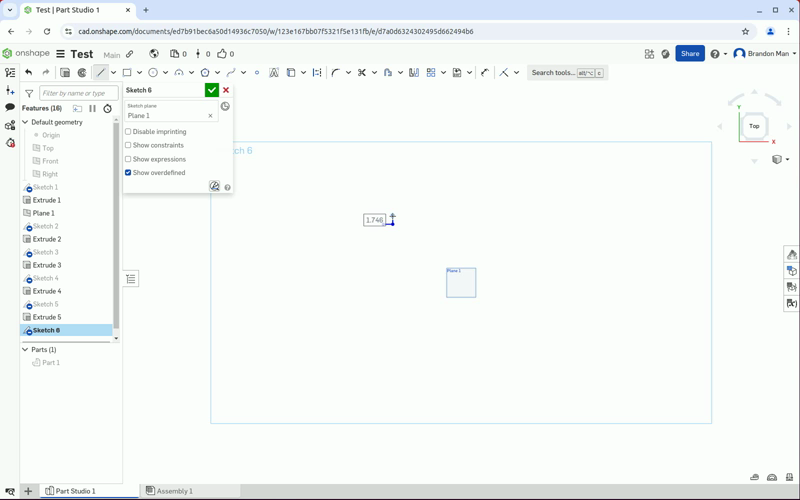
mouse_move(422, 215)
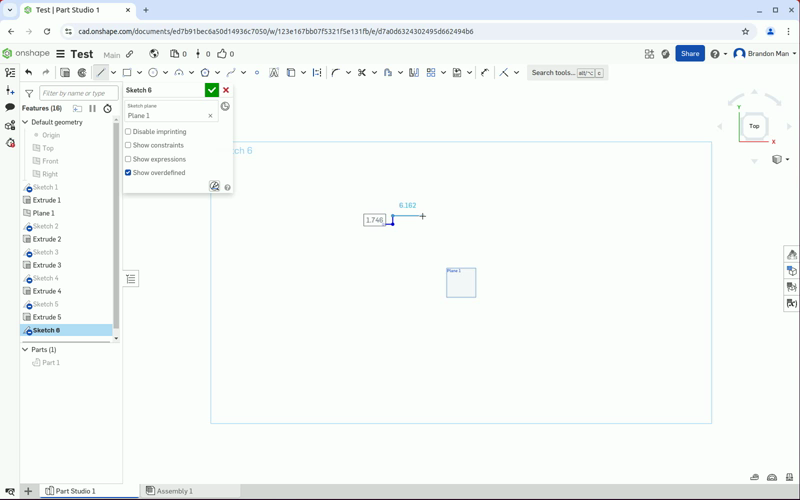
mouse_move(383, 215)
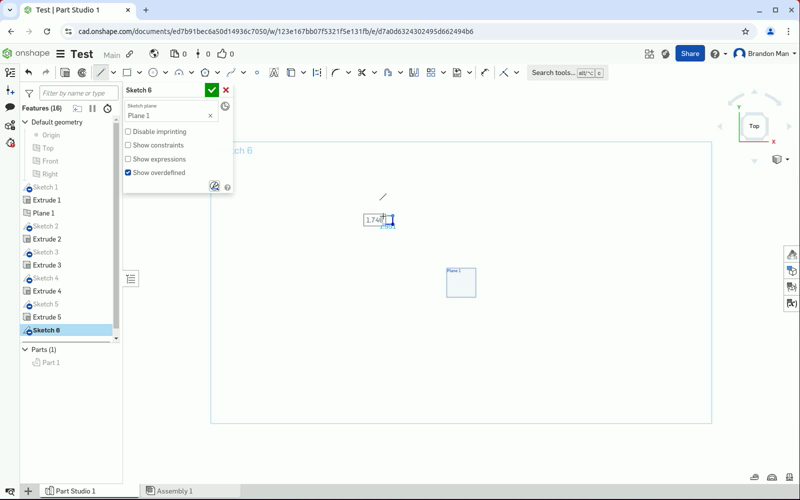
click(383, 215)
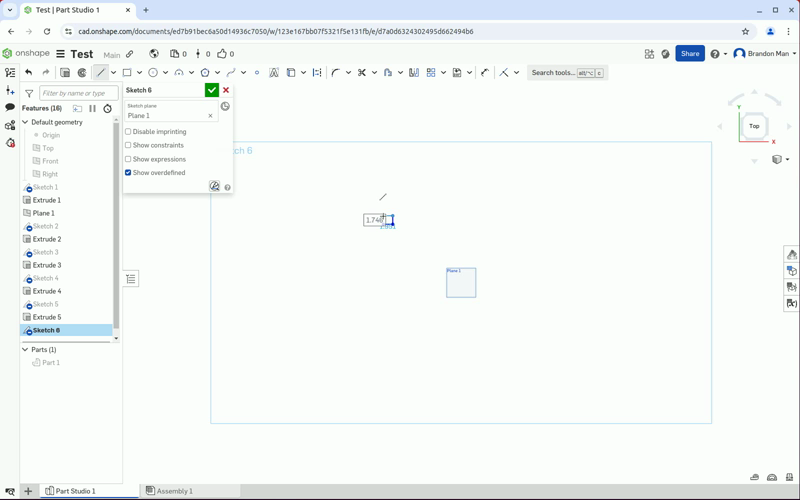
key_up(shift)
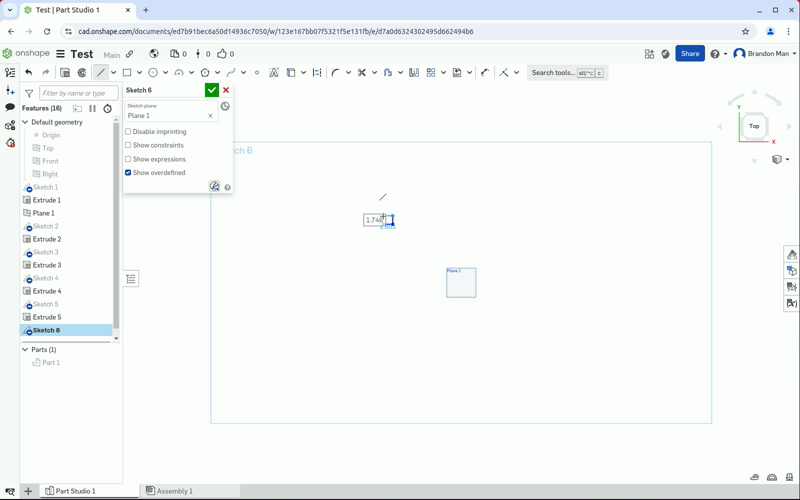
mouse_move(413, 215)
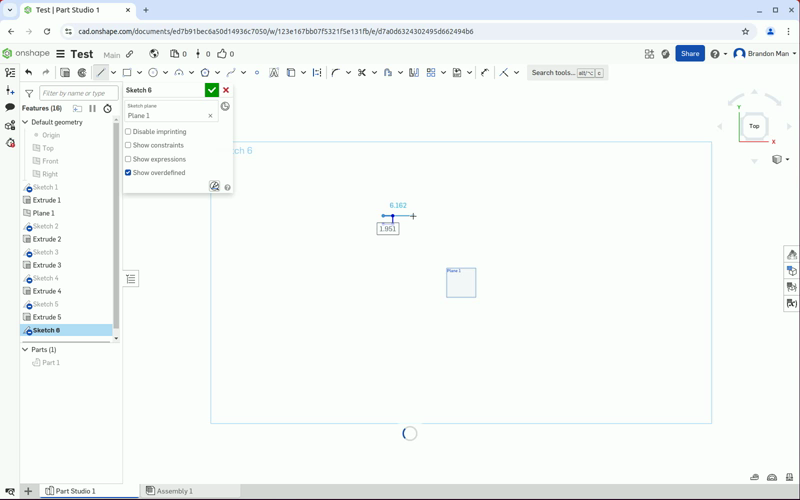
key_down(shift)
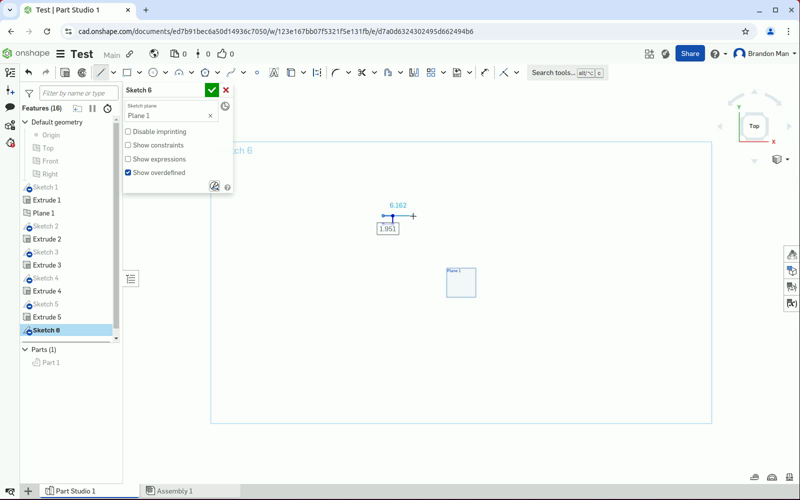
mouse_move(383, 224)
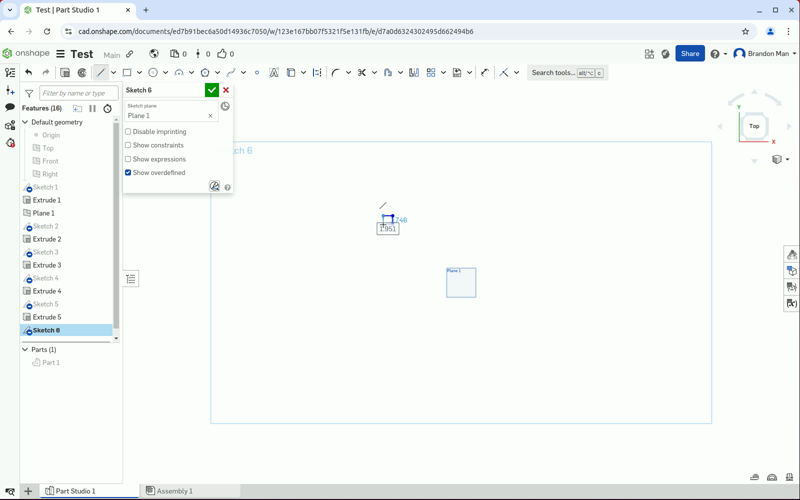
key_up(shift)
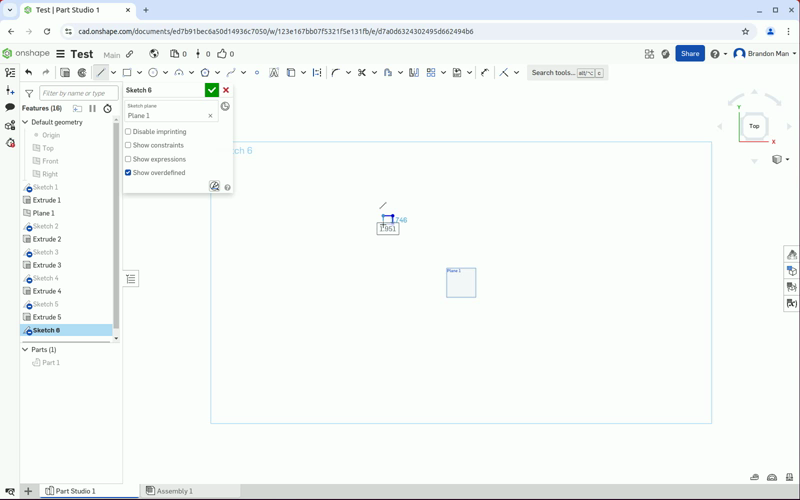
click(383, 224)
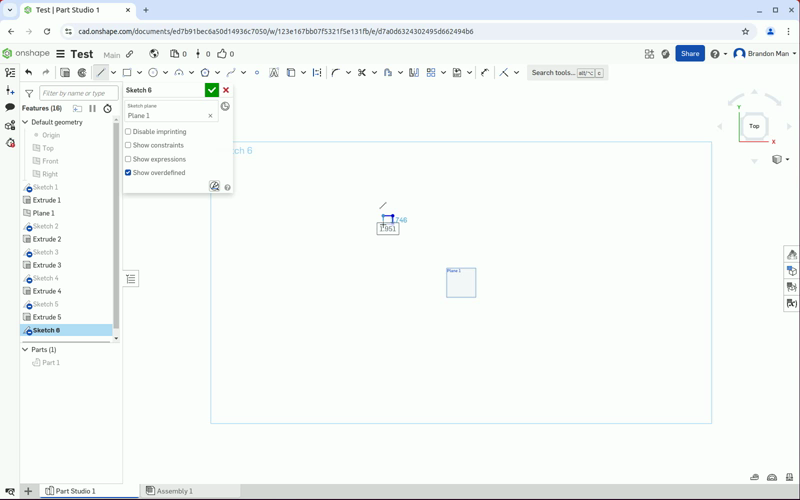
key(esc)
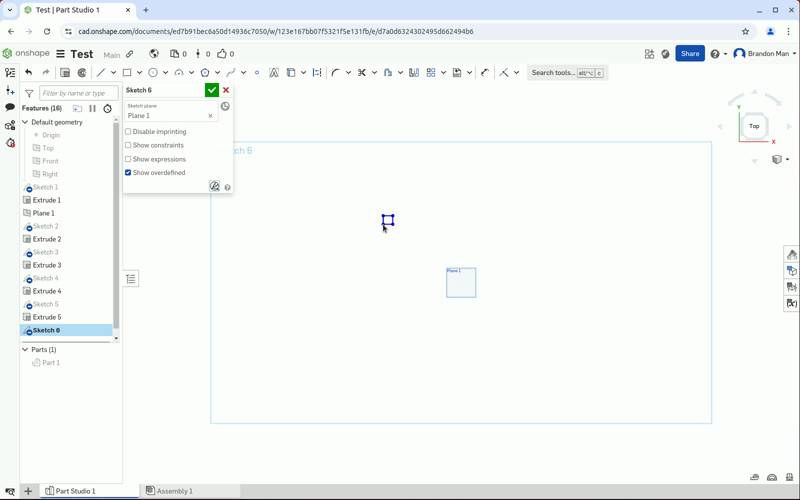
mouse_move(392, 220)
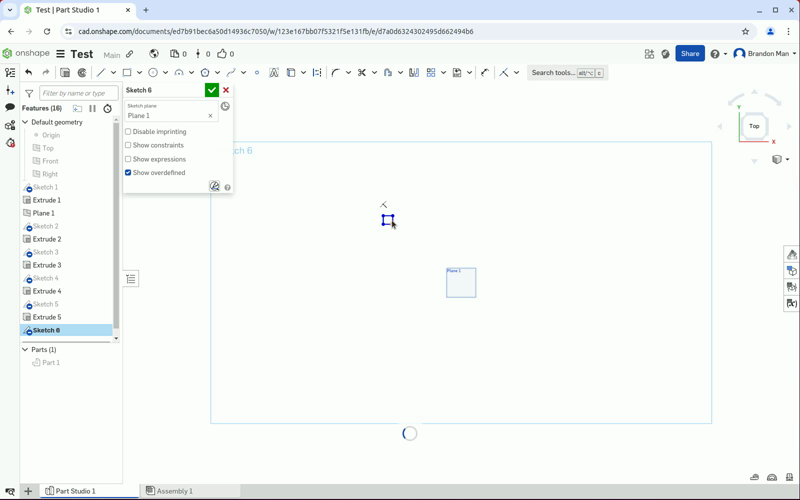
scroll(6)
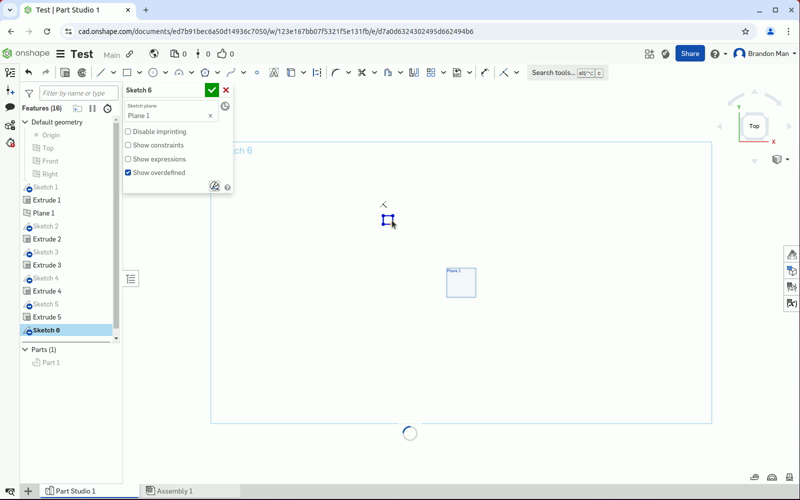
scroll(6)
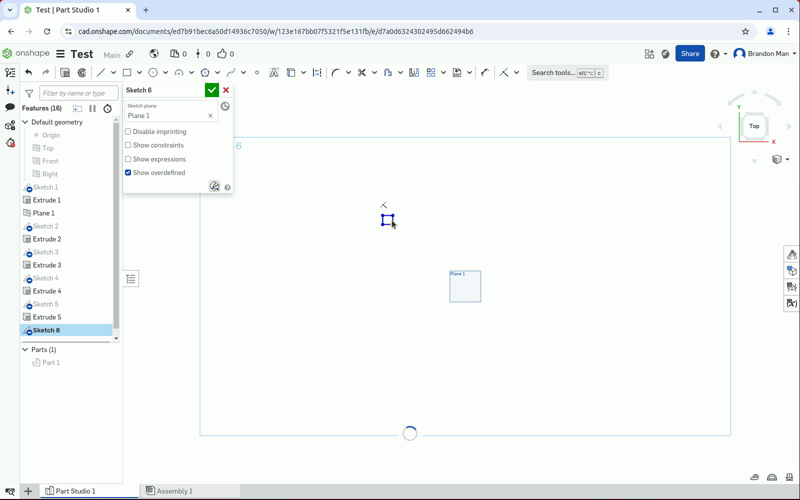
scroll(6)
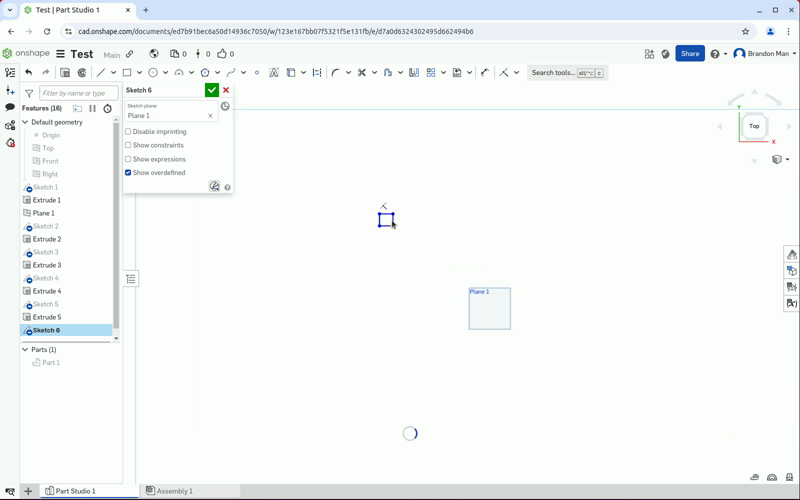
scroll(6)
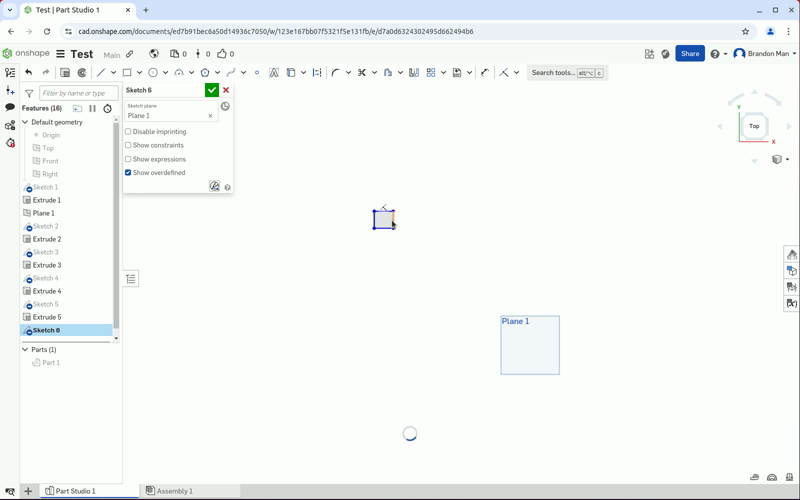
scroll(6)
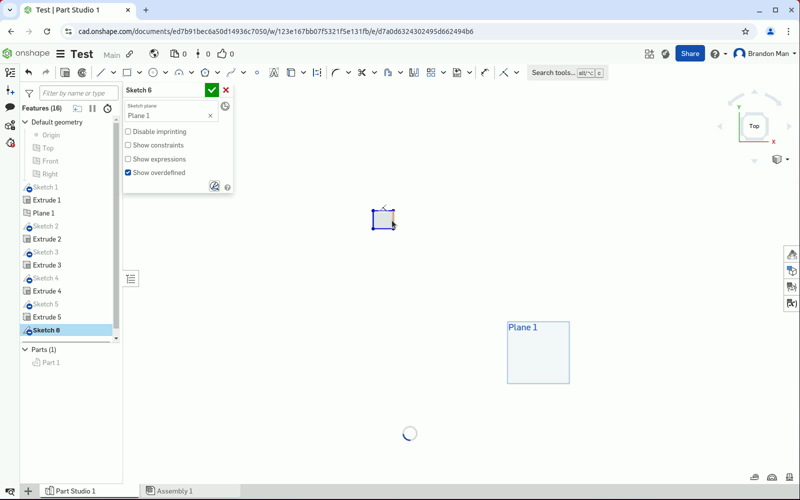
scroll(6)
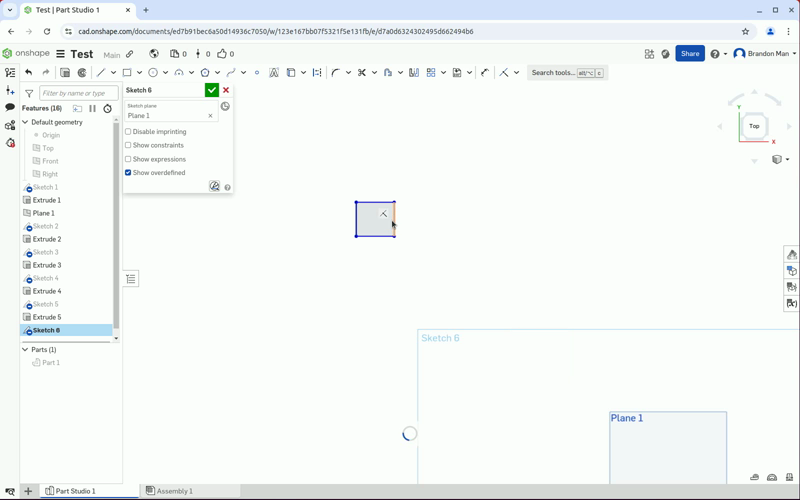
scroll(6)
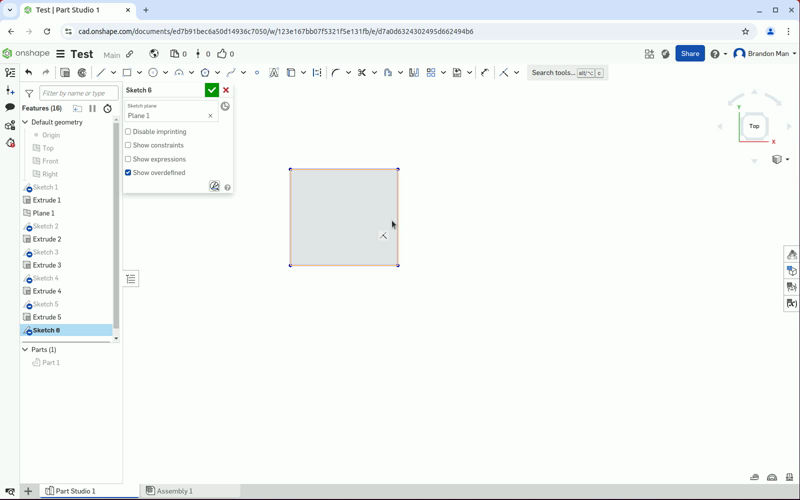
click(392, 220)
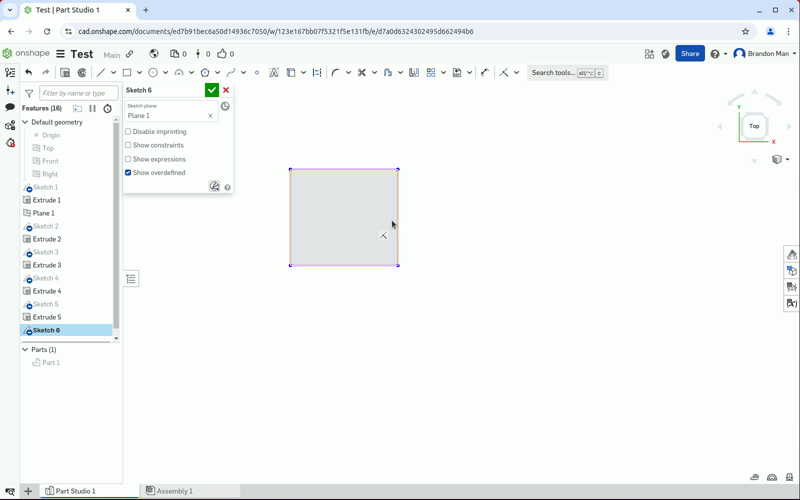
scroll(-6)
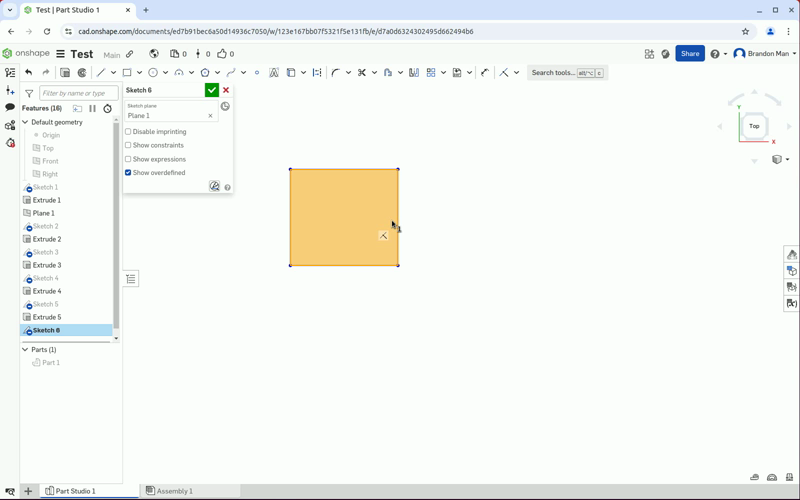
scroll(-6)
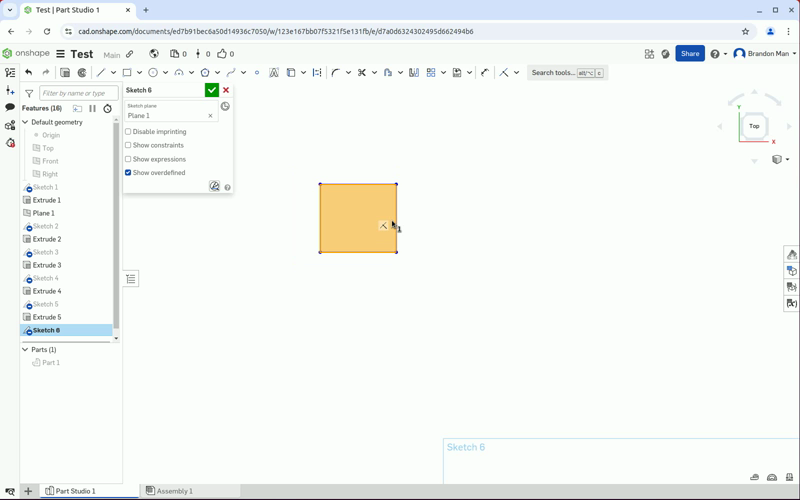
scroll(-6)
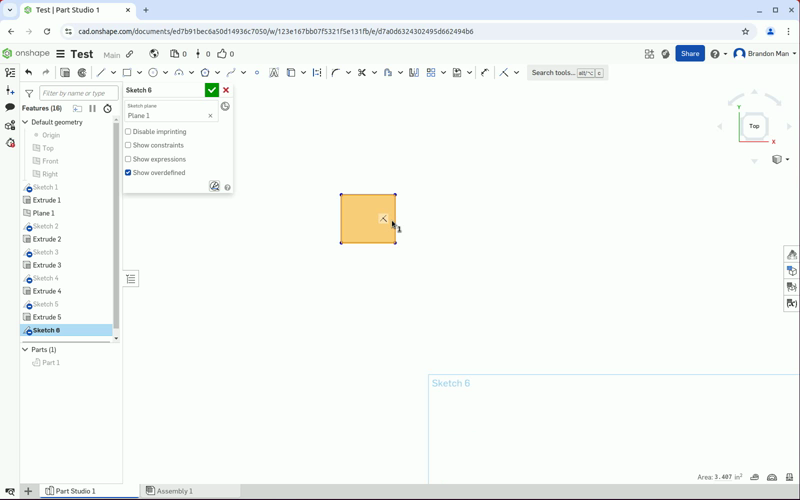
scroll(-6)
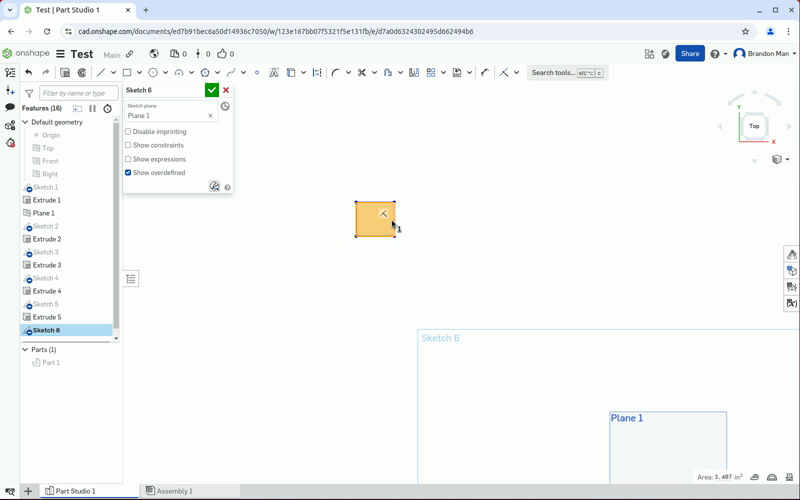
scroll(-6)
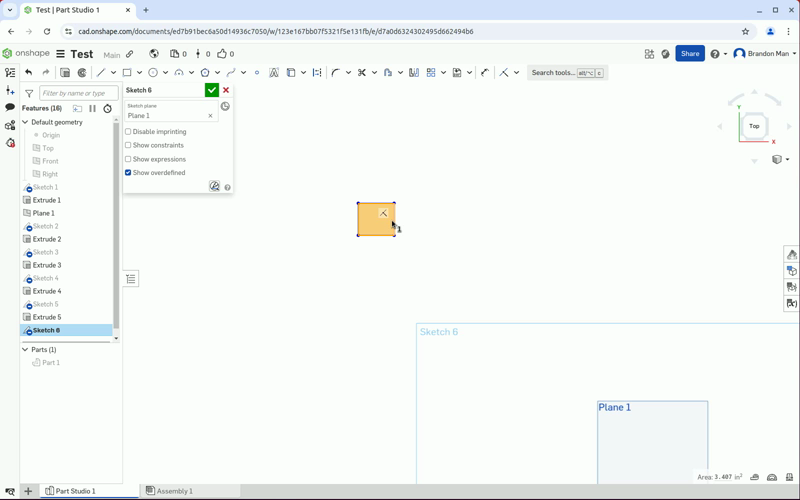
scroll(-6)
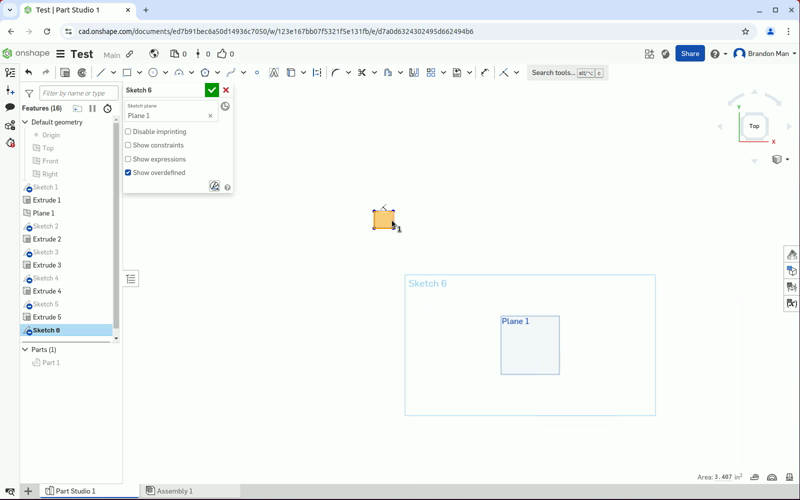
scroll(-6)
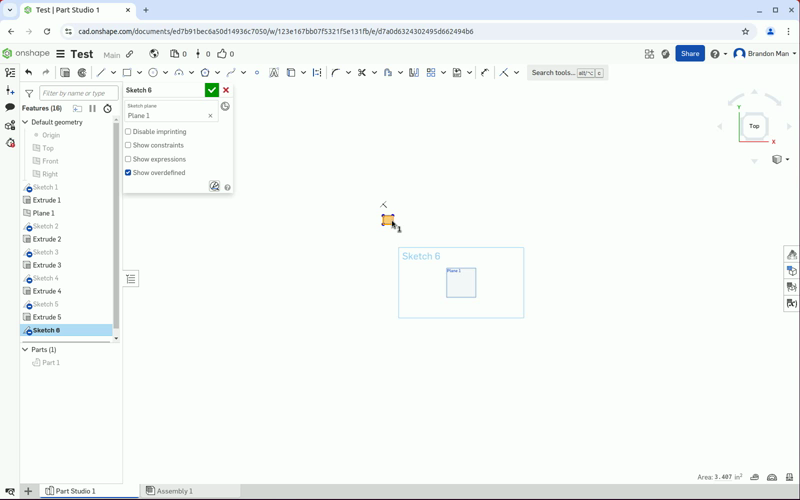
mouse_move(73, 352)
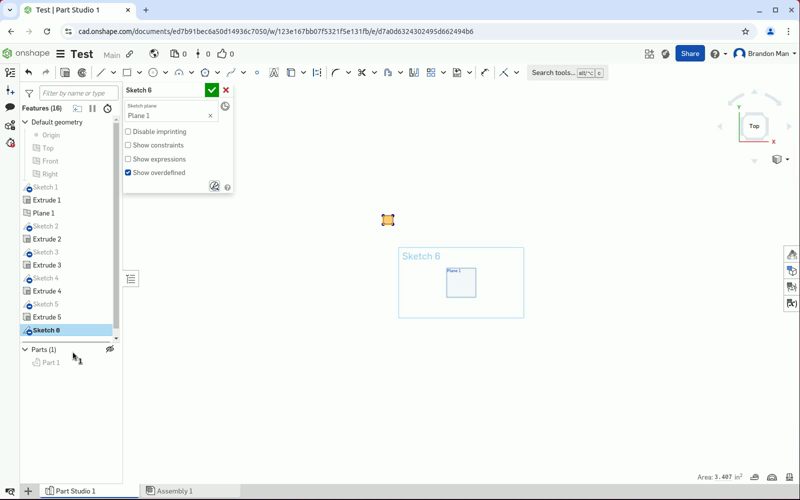
key(shift+y)
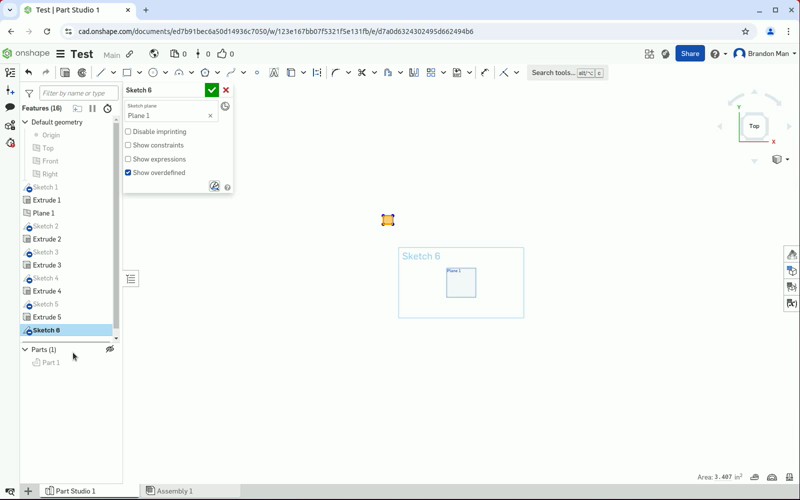
key(shift+e)
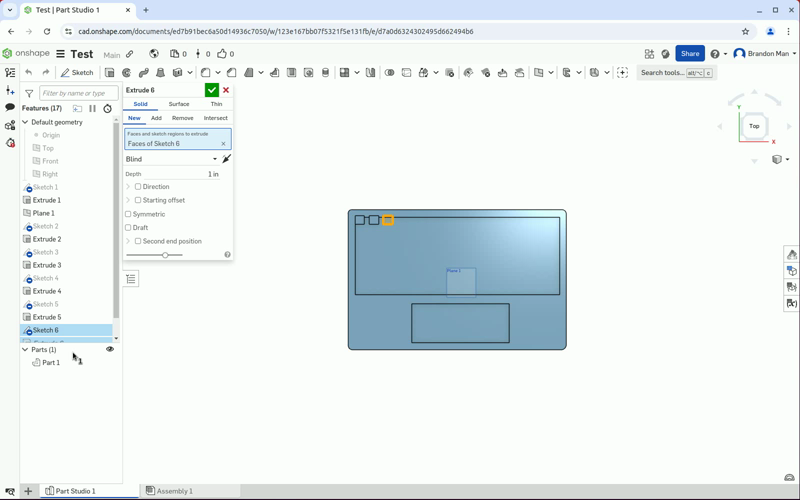
mouse_move(143, 106)
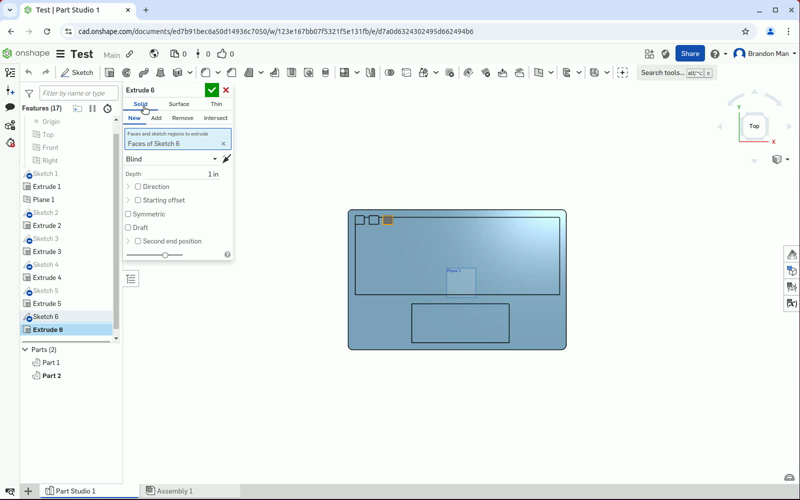
click(143, 106)
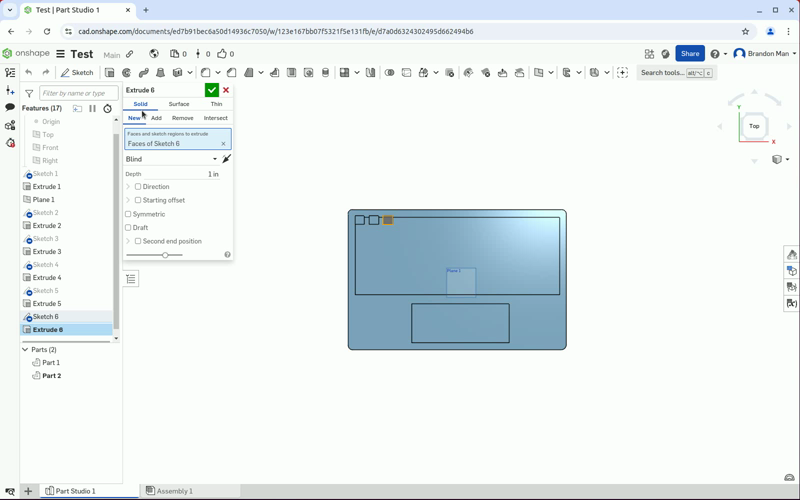
mouse_move(137, 120)
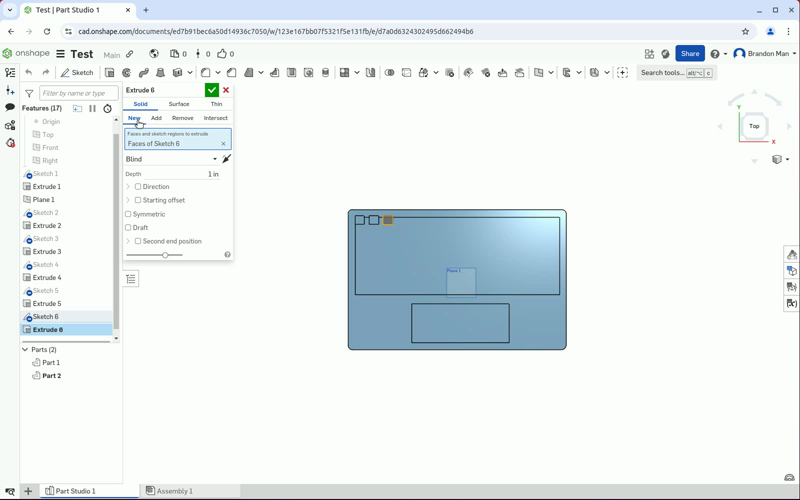
click(137, 120)
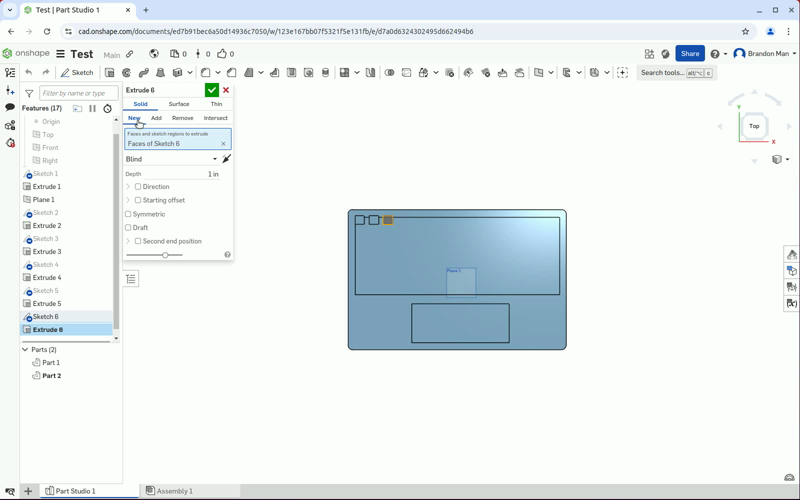
key(tab, 4)
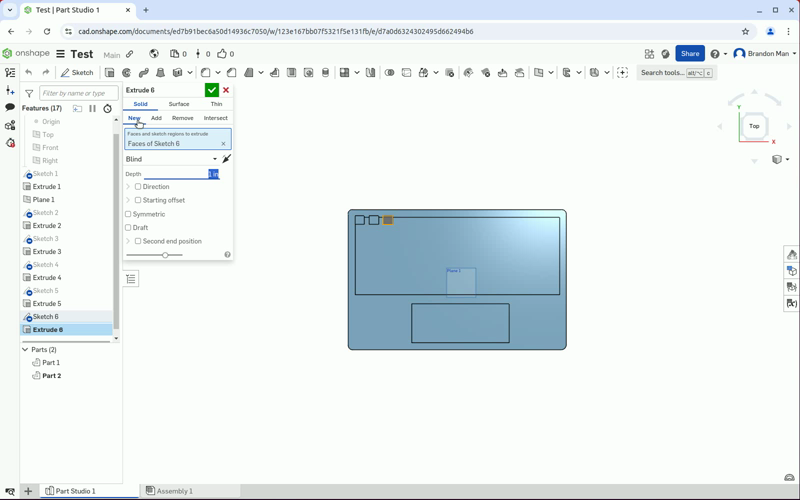
text(-0.241)
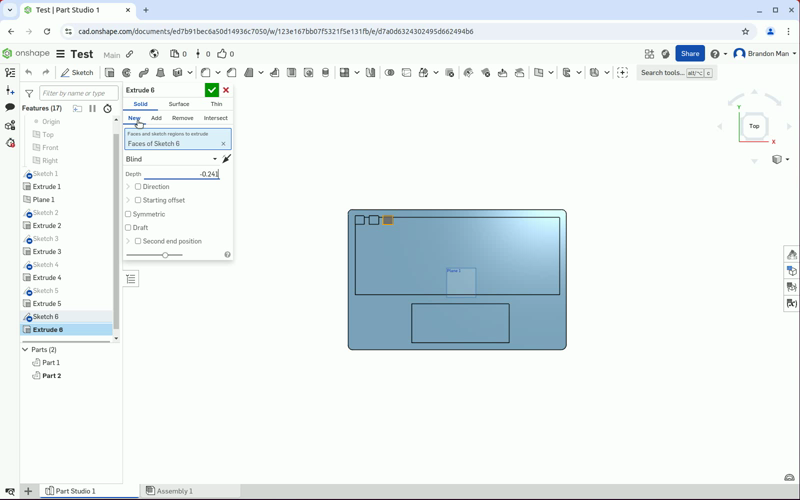
key(enter)
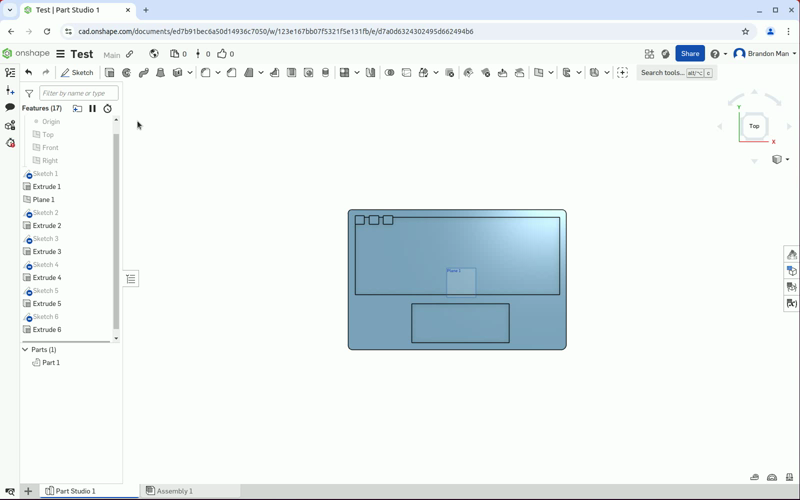
key(shift+h)
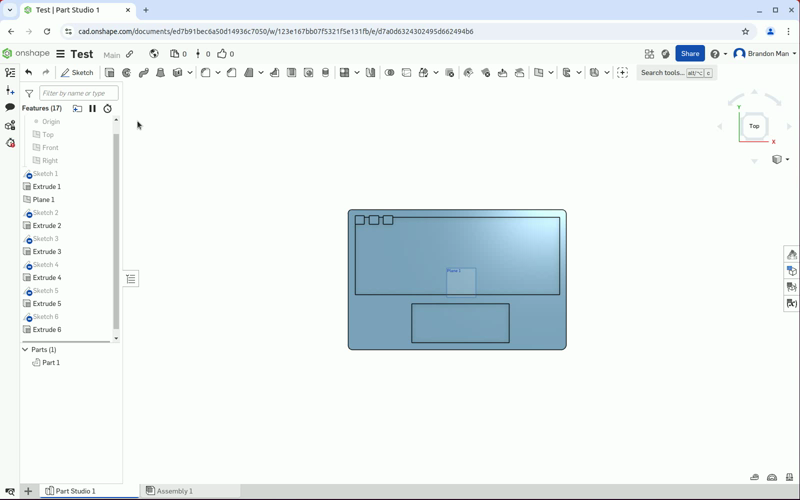
key(shift+h)
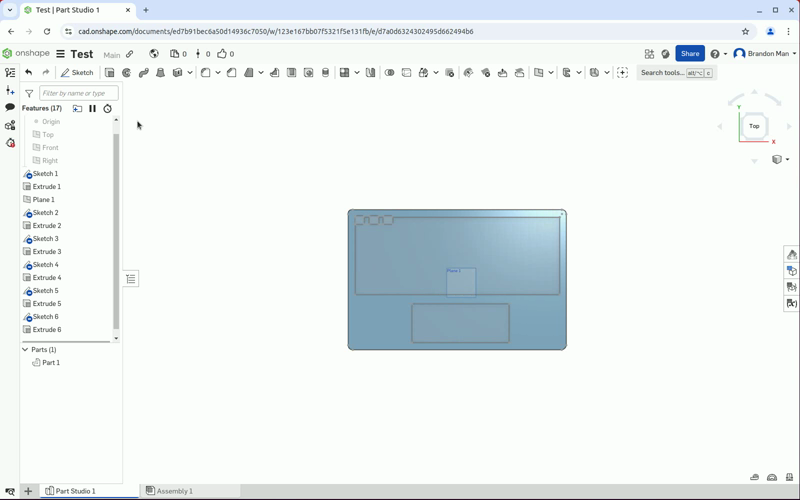
key(shift+7)
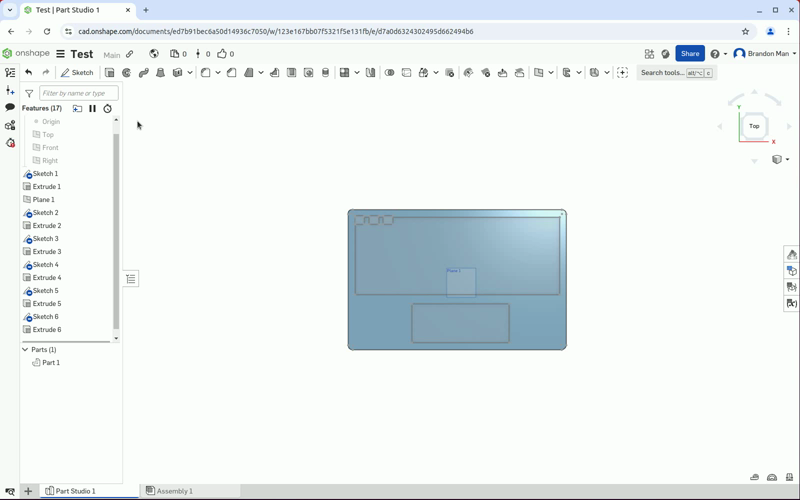
key(up, 3)
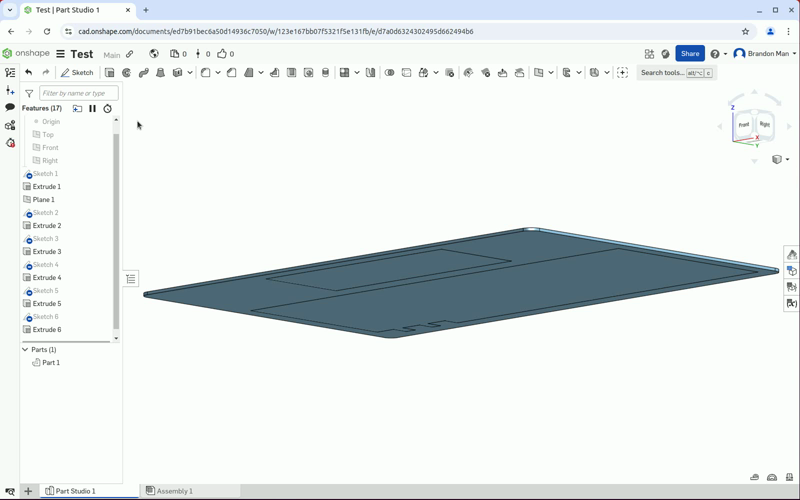
key(left, 3)
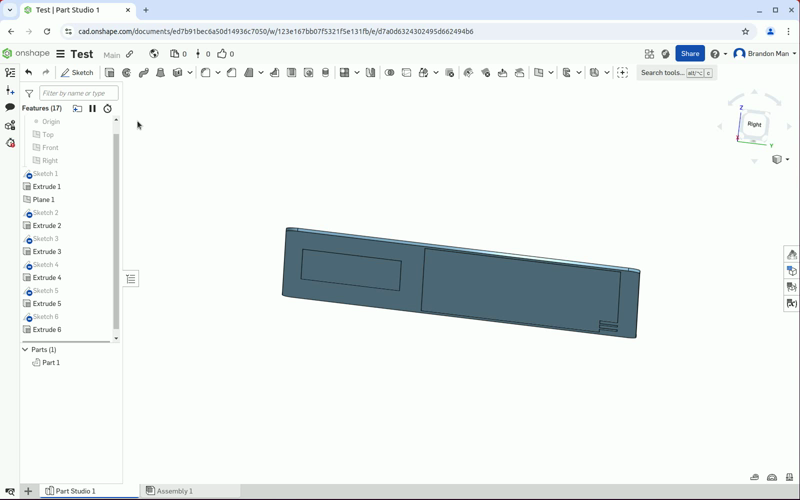
key(right, 3)
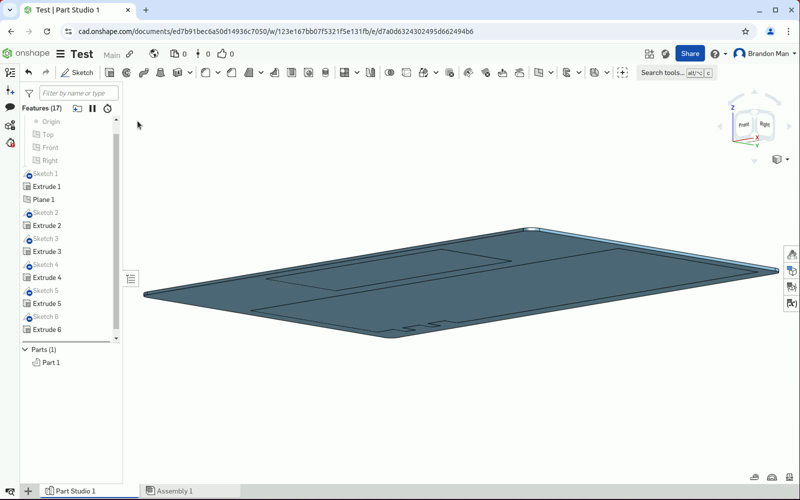
key(down, 3)
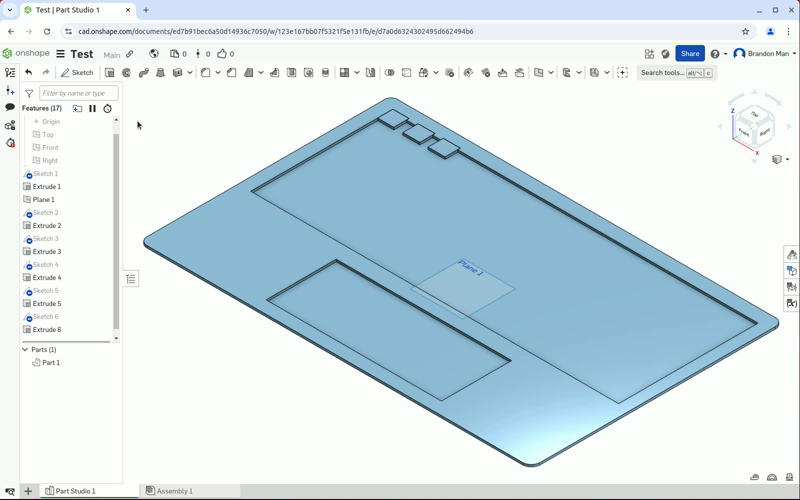
mouse_move(69, 176)
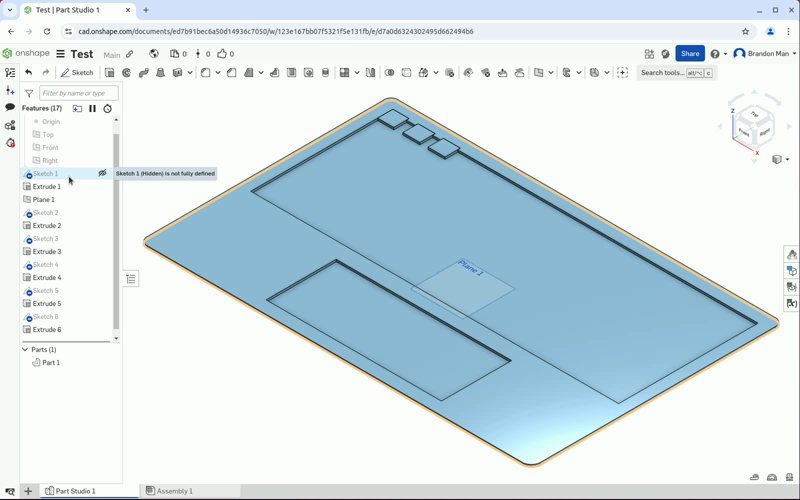
click(69, 176)